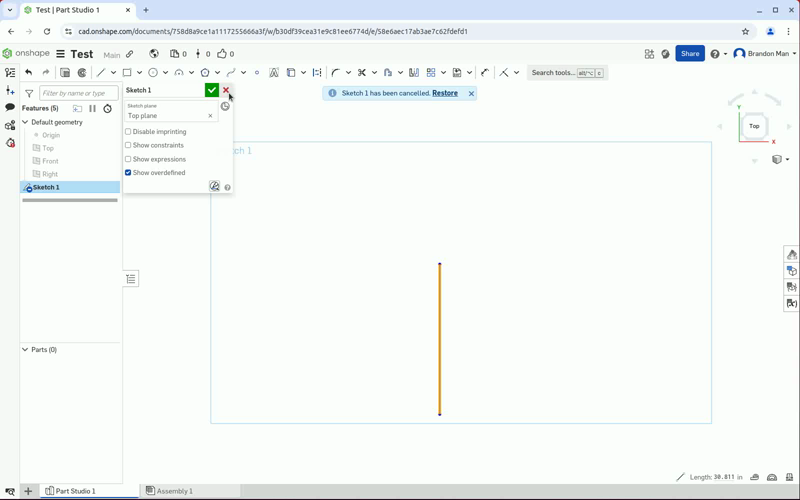
key(shift+h)
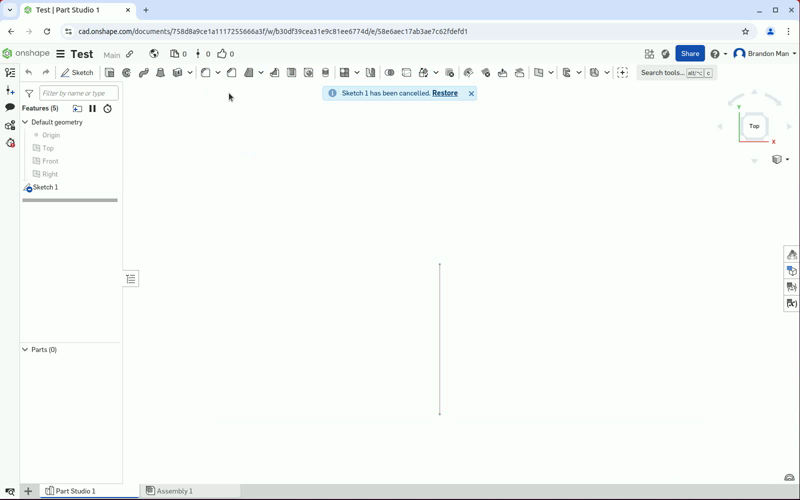
key(shift+s)
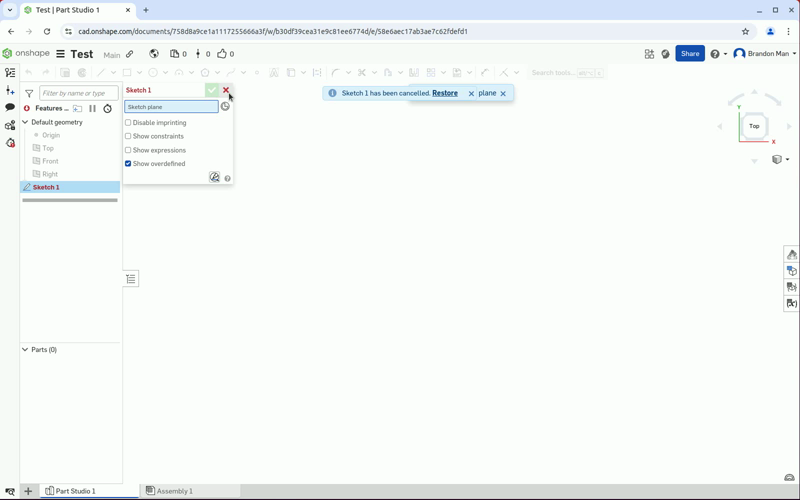
mouse_move(73, 150)
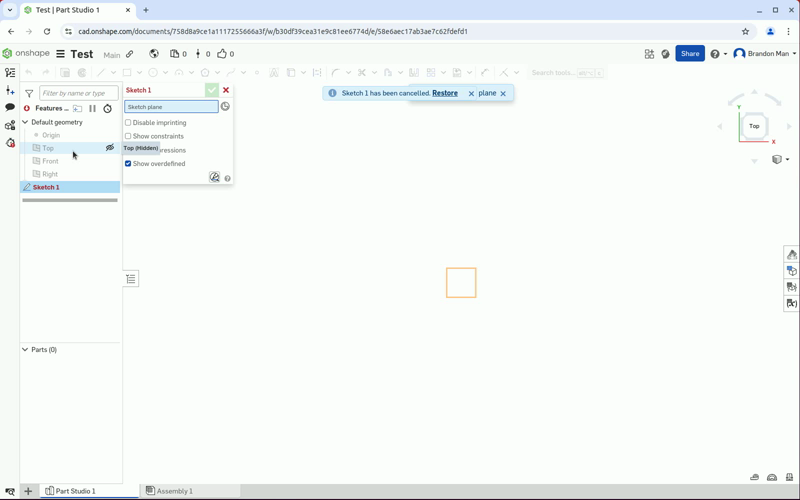
click(73, 150)
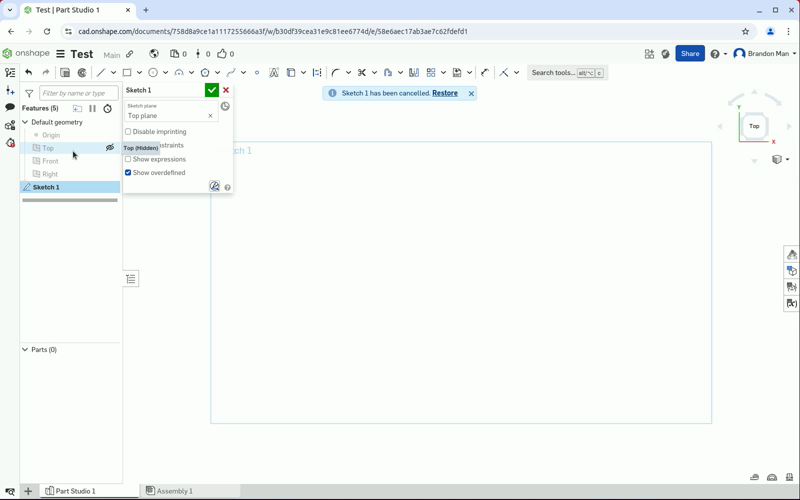
mouse_move(73, 352)
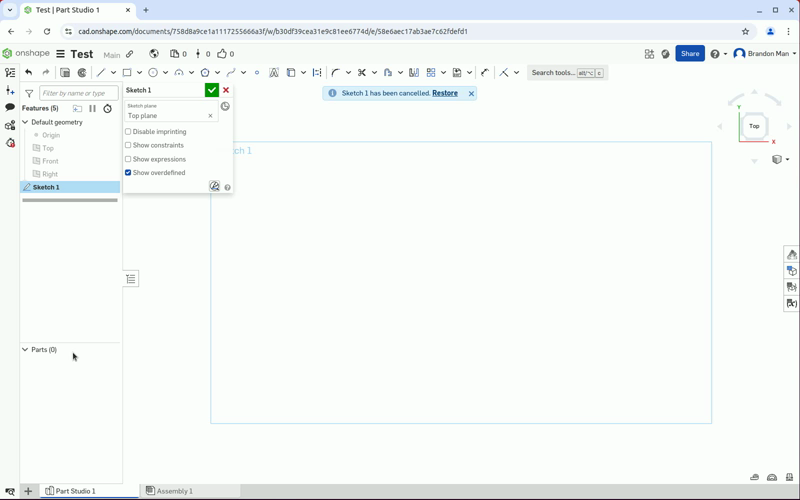
key(y)
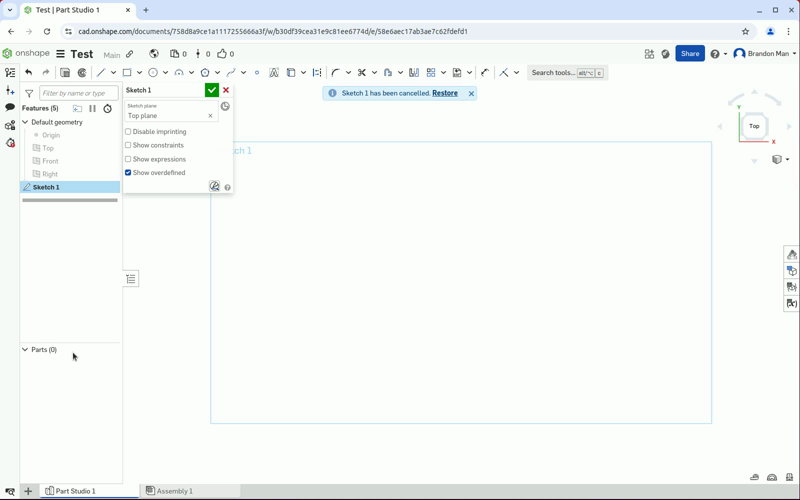
key(c)
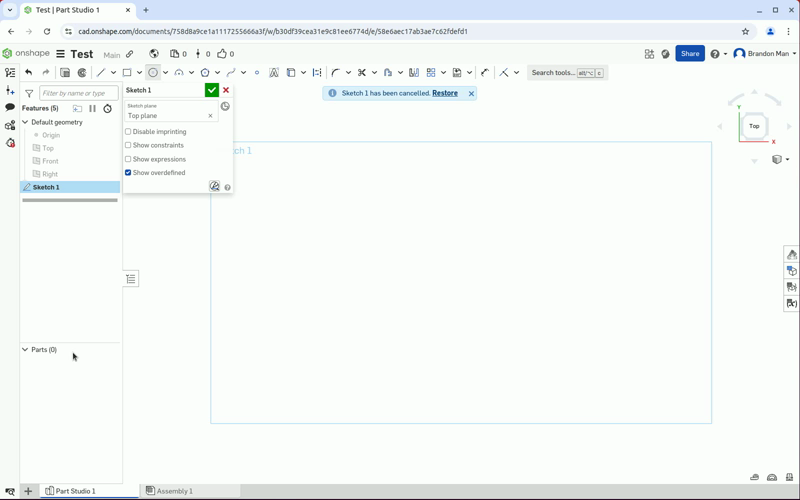
key_down(shift)
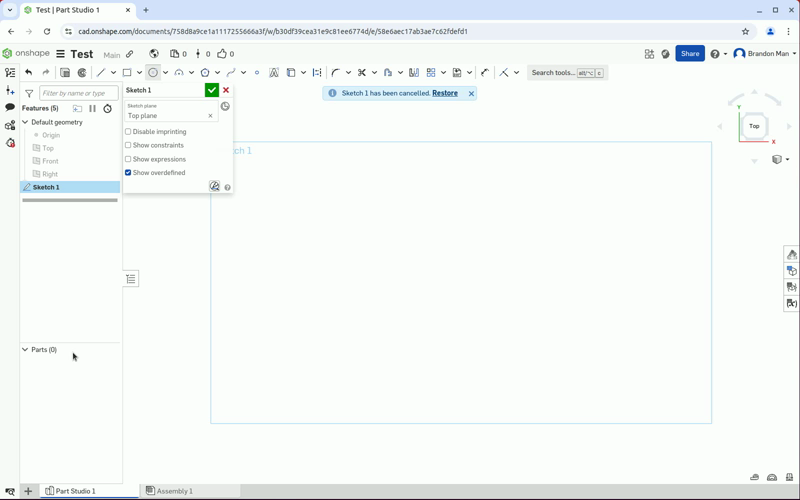
mouse_move(461, 282)
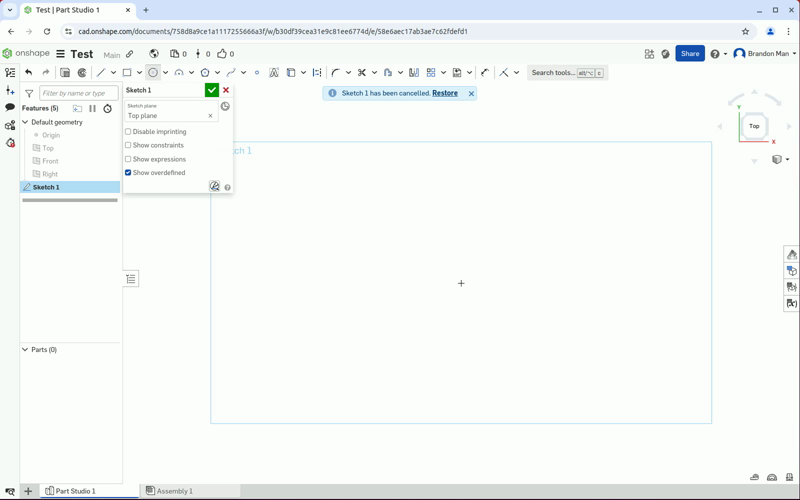
click(461, 282)
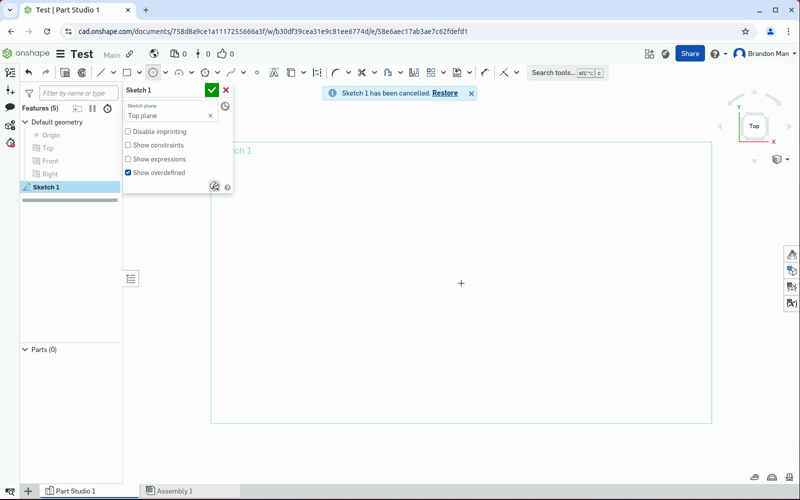
key_up(shift)
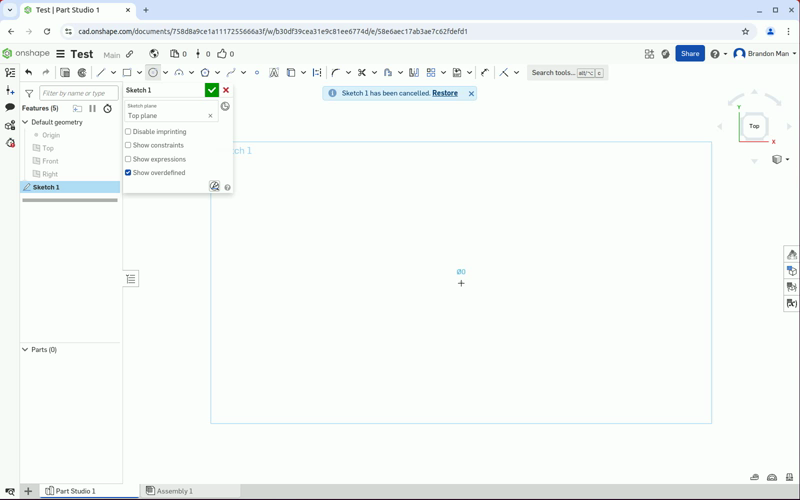
mouse_move(574, 282)
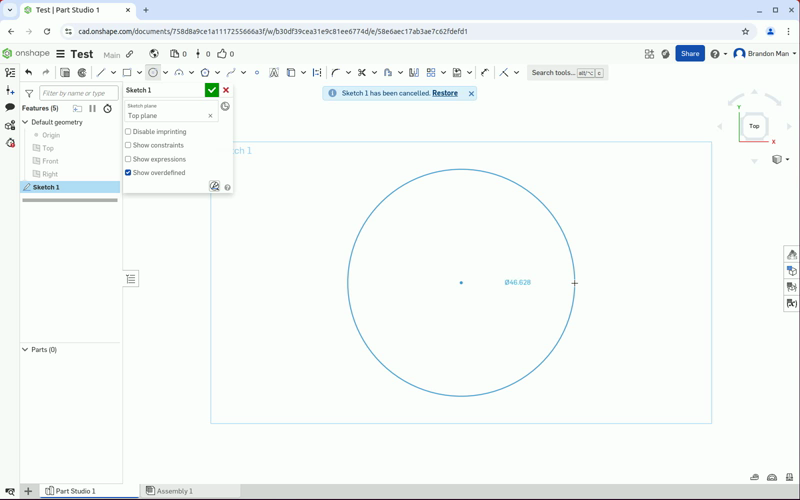
click(574, 282)
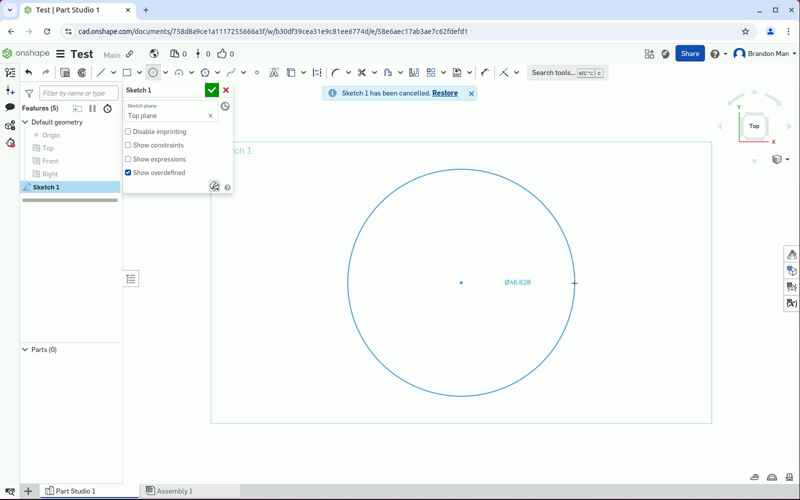
key(esc)
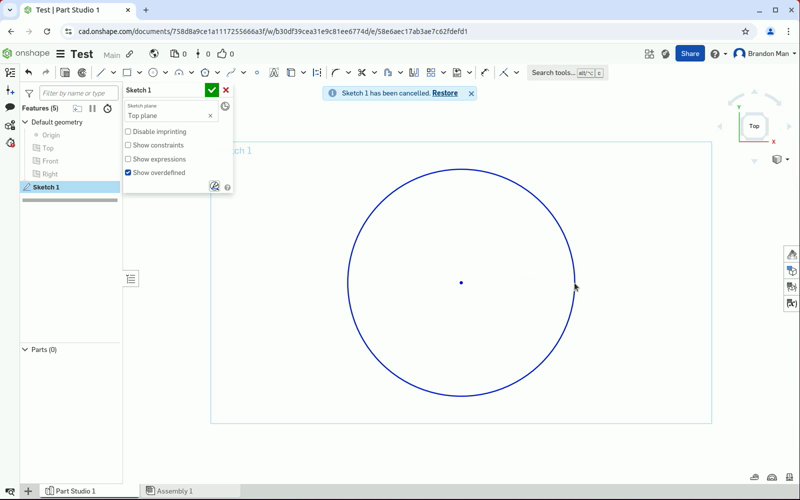
key(l)
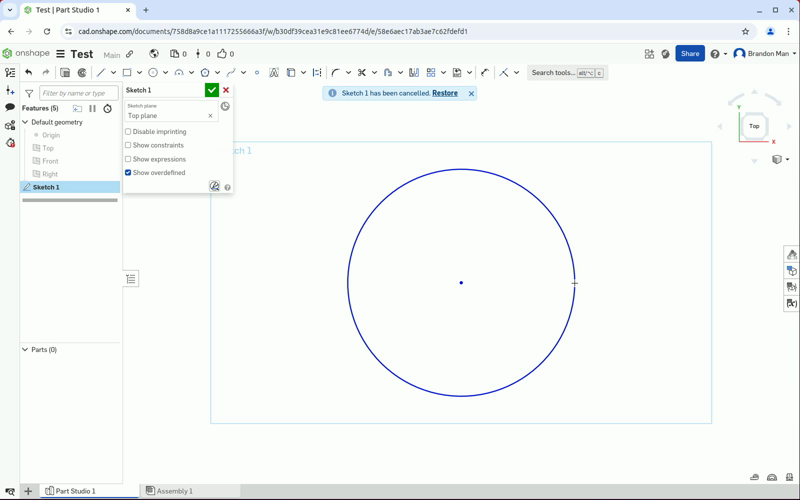
key_down(shift)
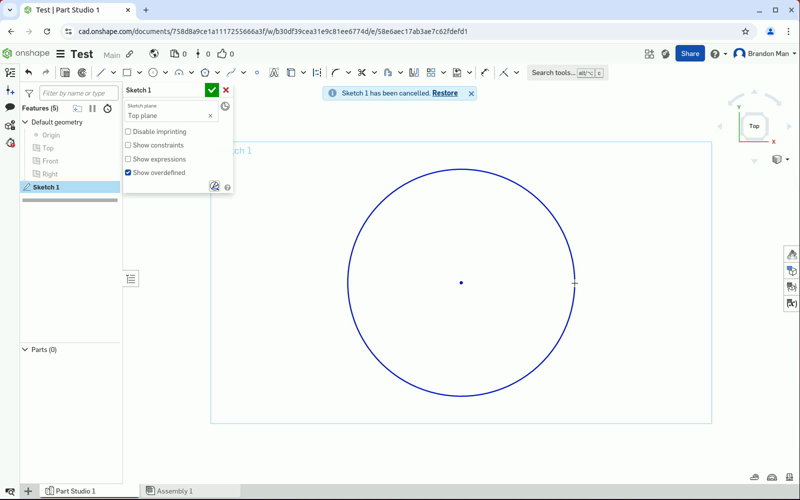
mouse_move(386, 332)
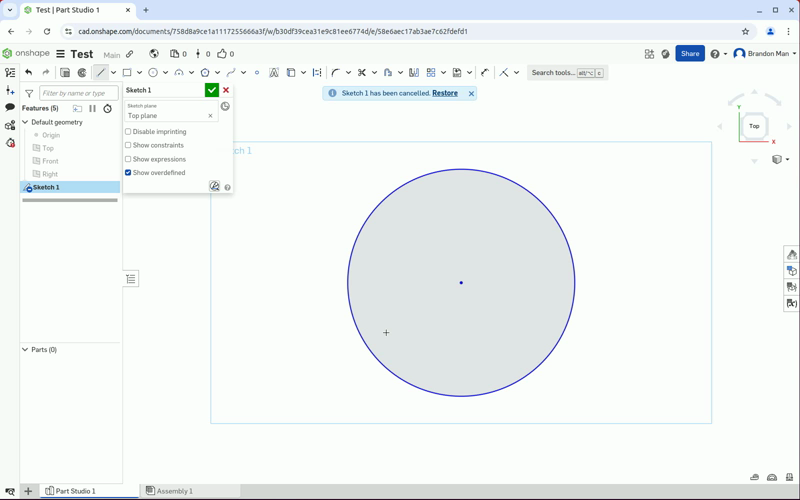
click(386, 332)
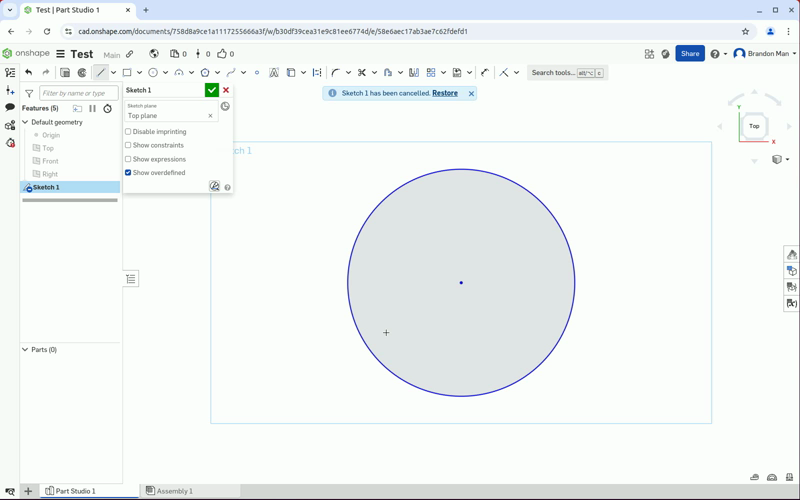
key_up(shift)
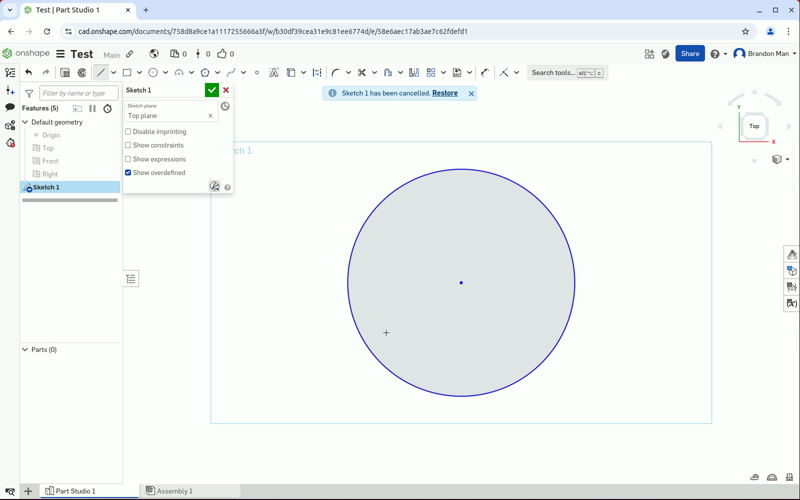
key_down(shift)
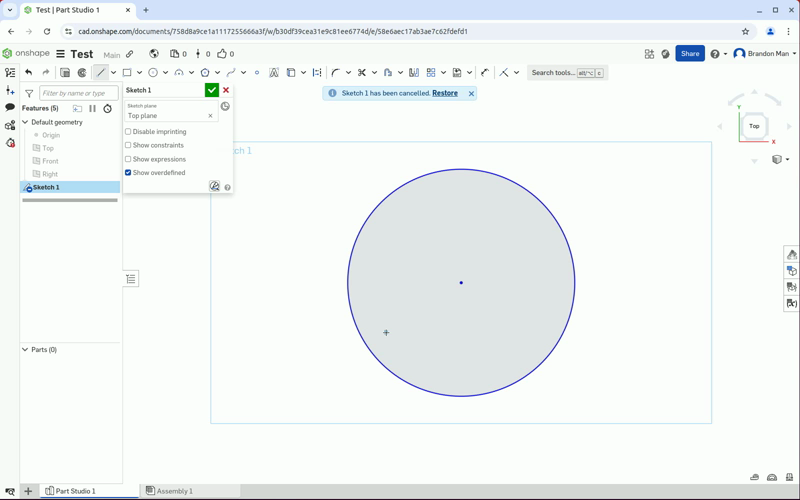
mouse_move(416, 332)
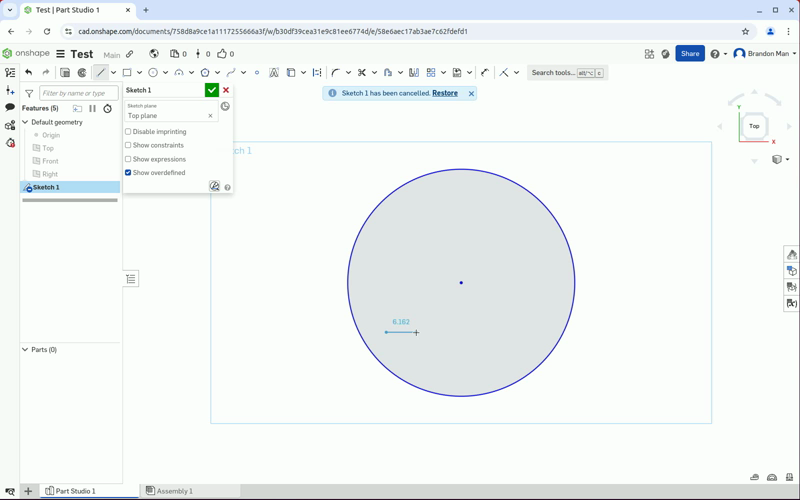
mouse_move(407, 308)
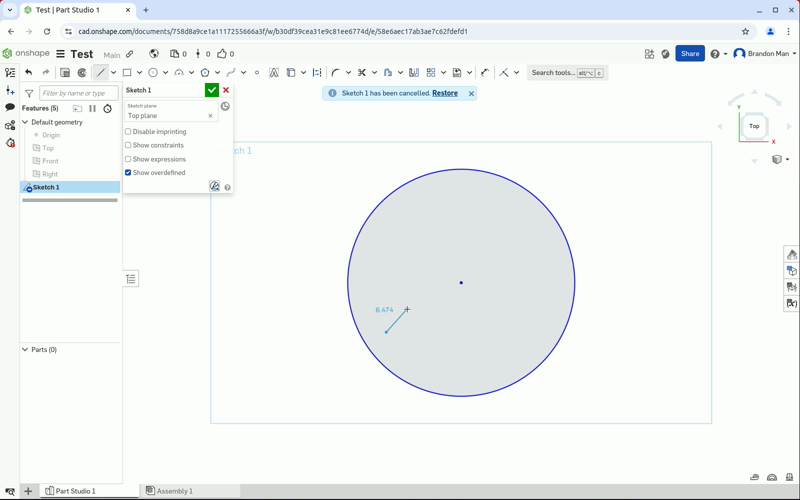
click(407, 308)
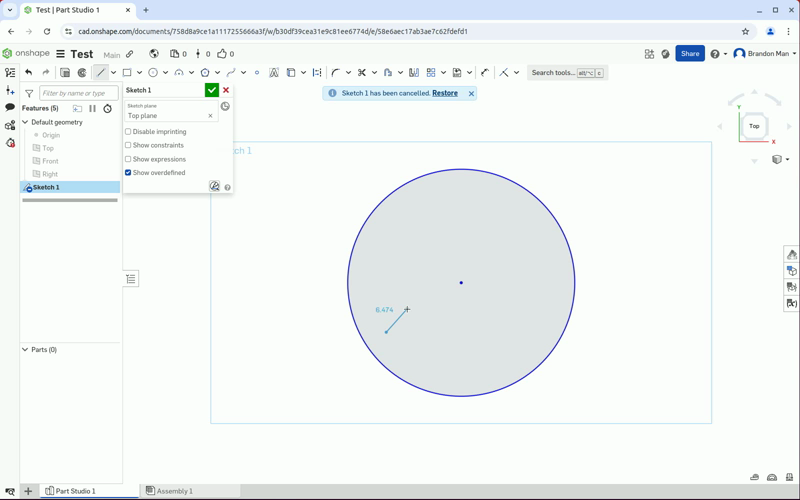
key_up(shift)
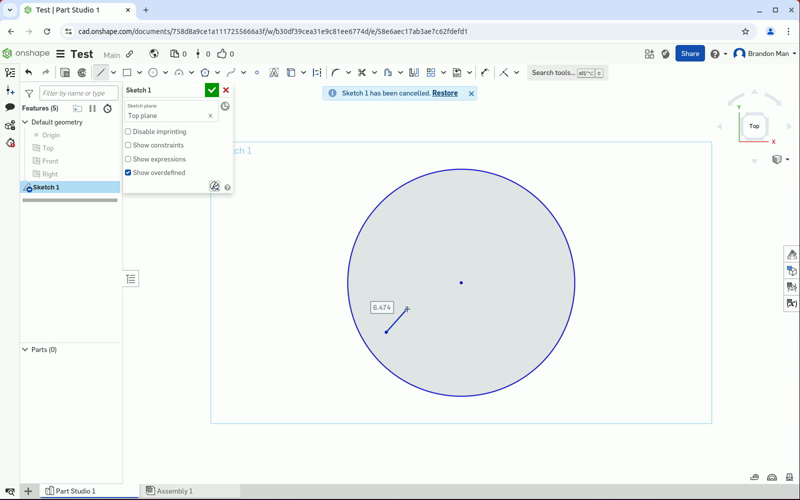
key_down(shift)
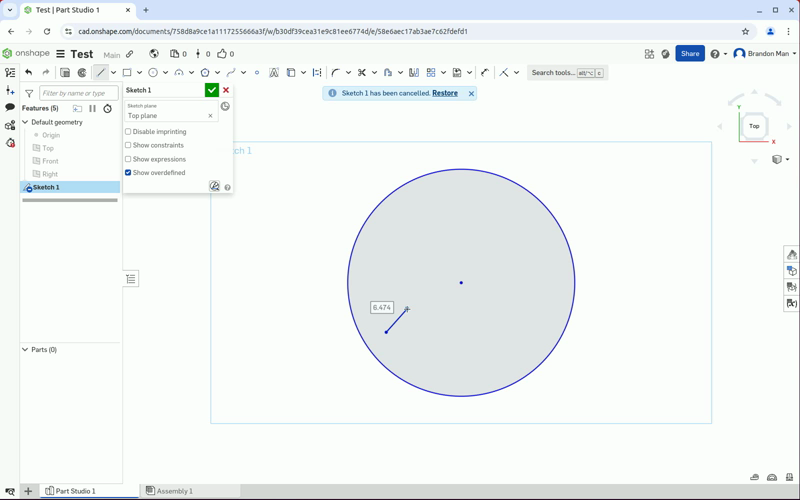
mouse_move(449, 266)
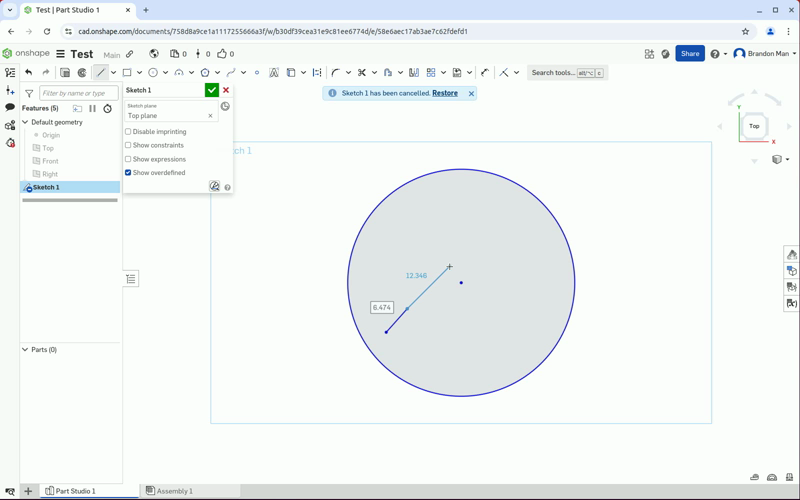
click(449, 266)
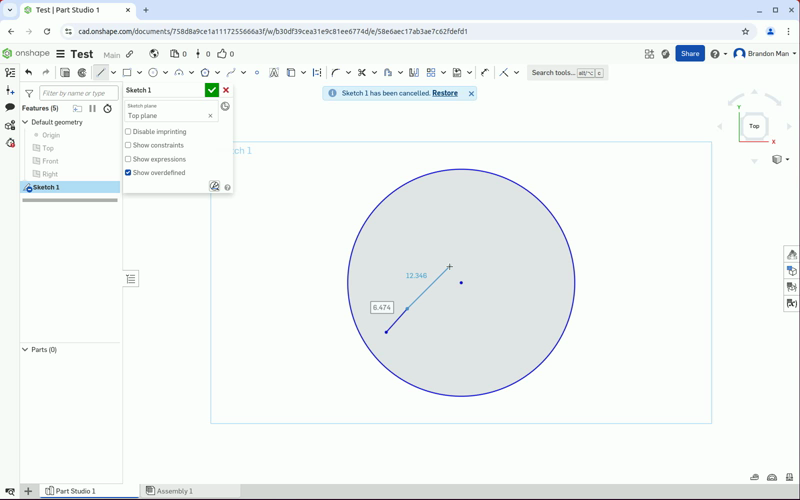
key_up(shift)
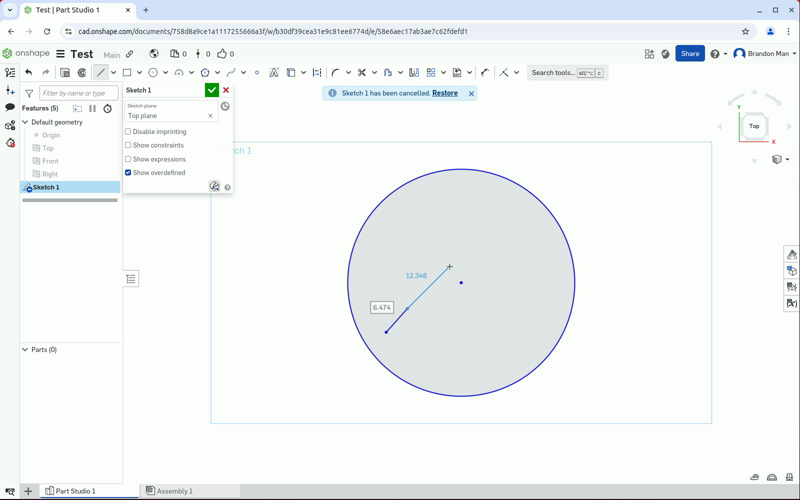
key_down(shift)
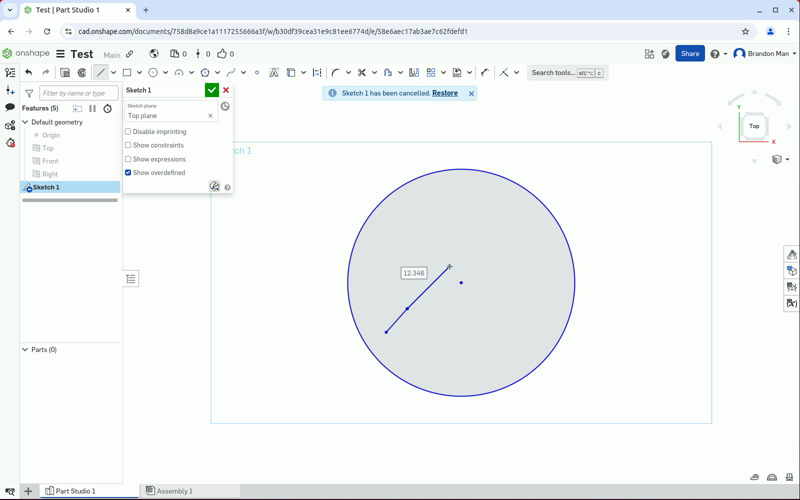
mouse_move(449, 193)
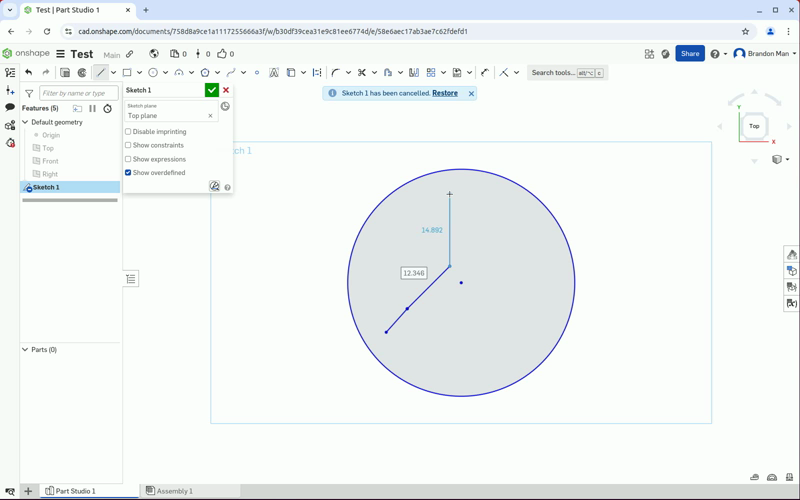
click(449, 193)
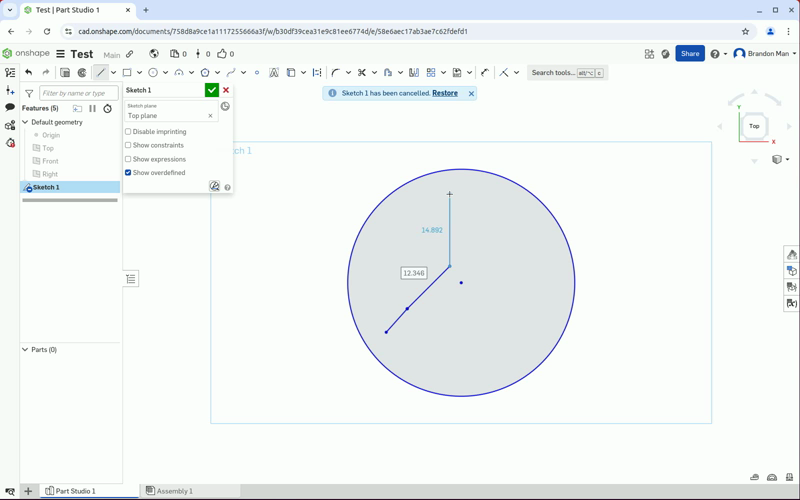
key_up(shift)
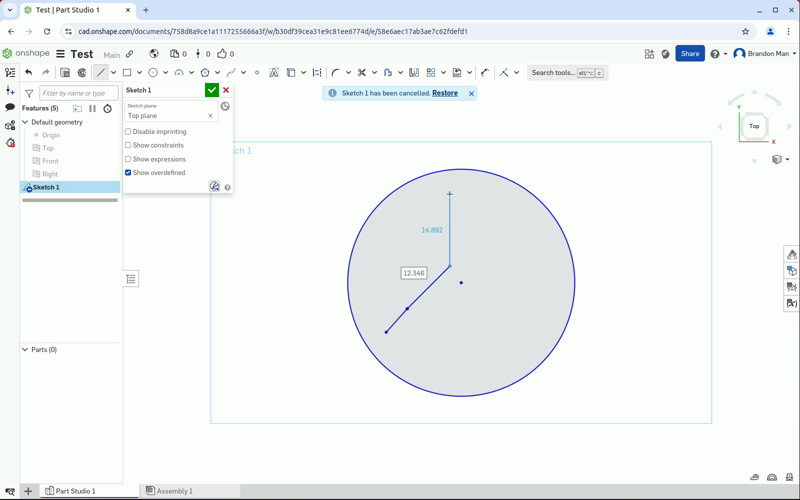
key(esc)
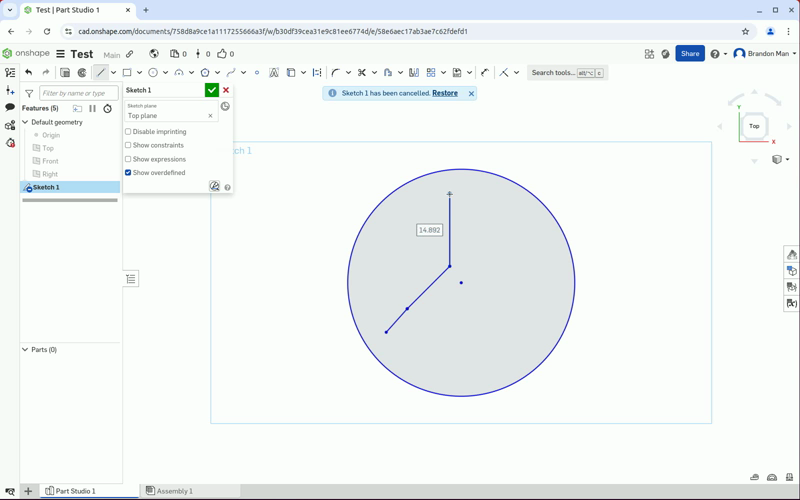
key(a)
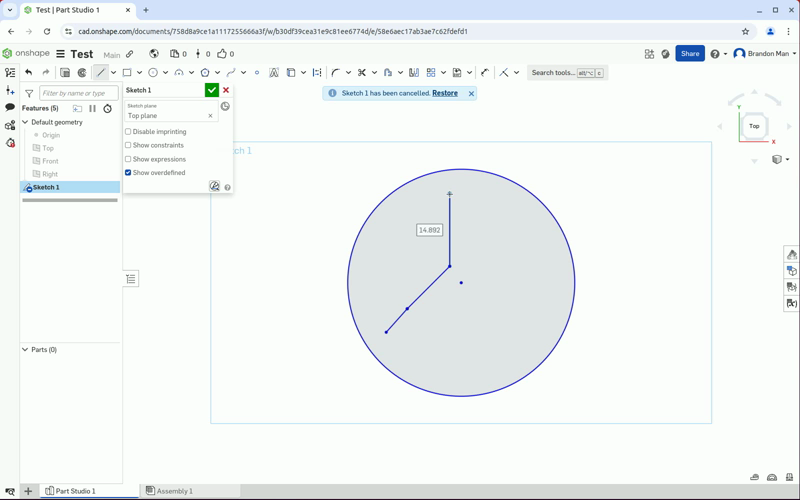
mouse_move(449, 193)
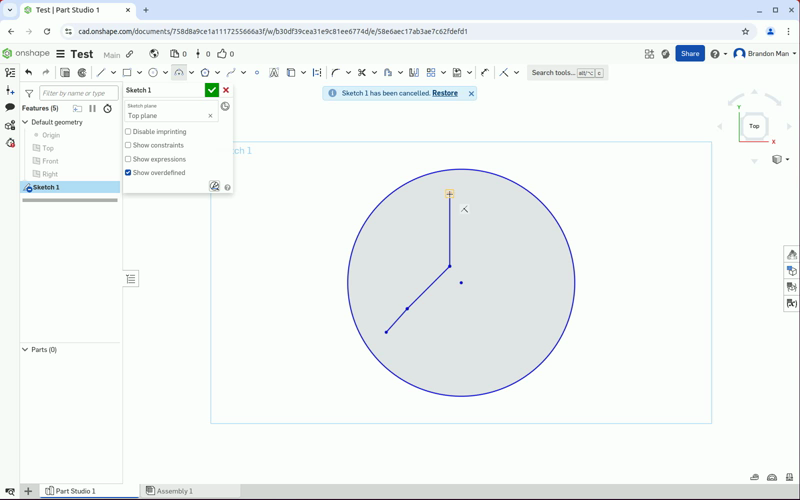
click(449, 193)
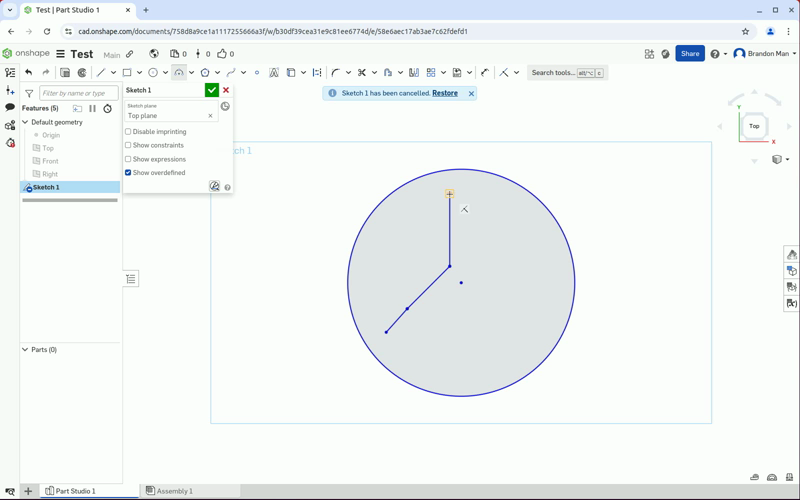
mouse_move(386, 332)
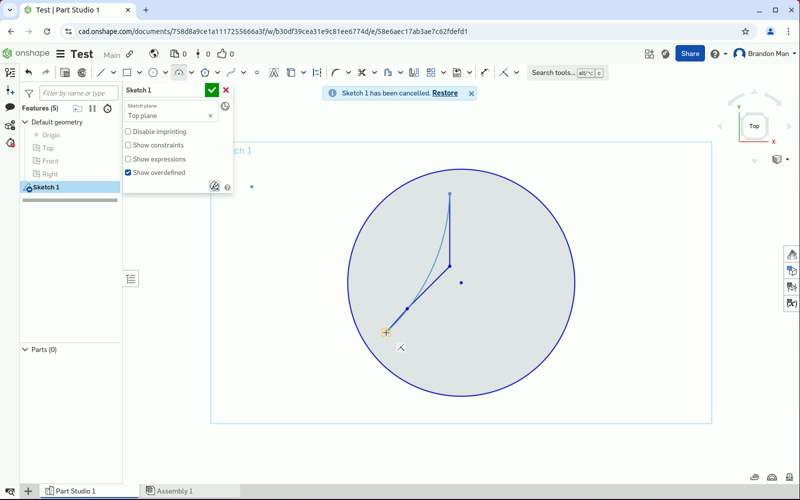
click(386, 332)
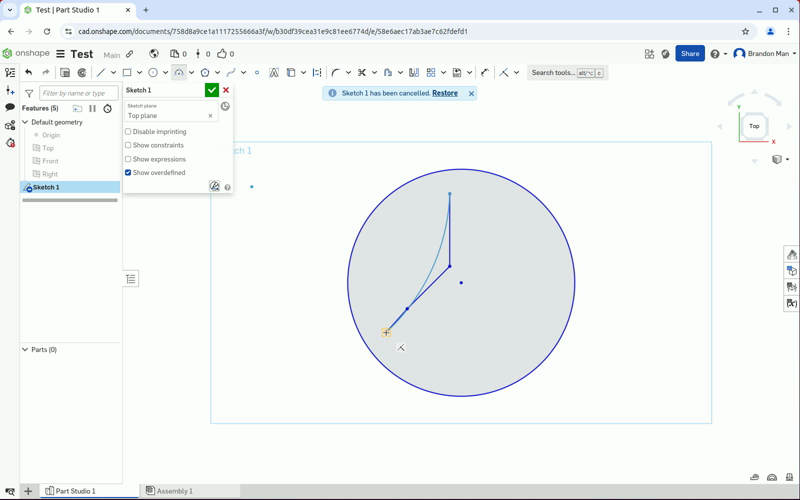
key_down(shift)
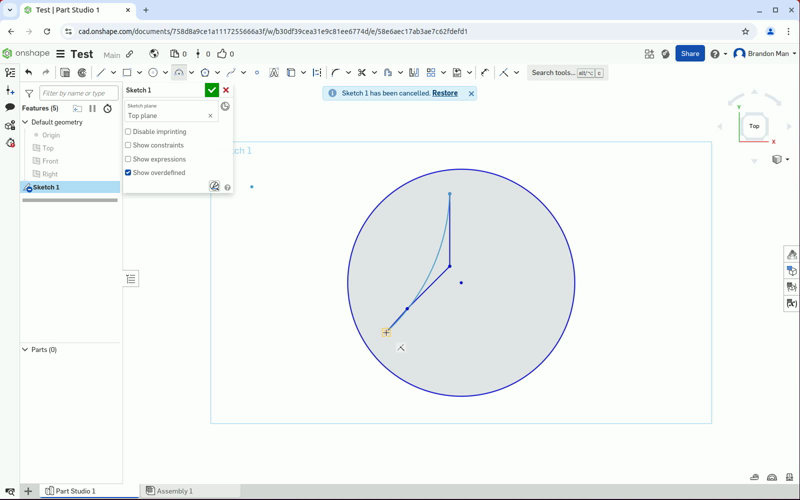
mouse_move(379, 245)
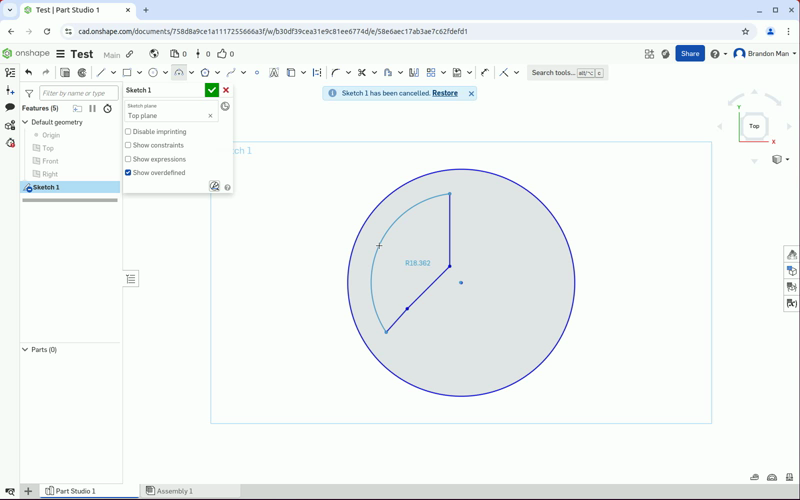
click(379, 245)
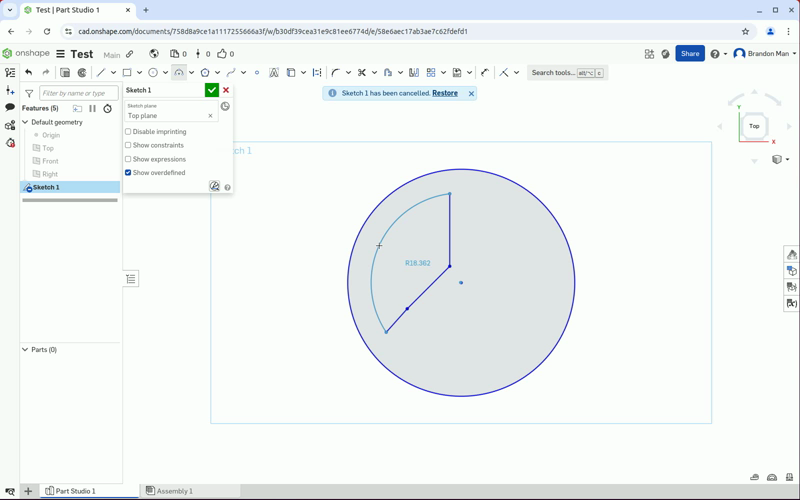
key_up(shift)
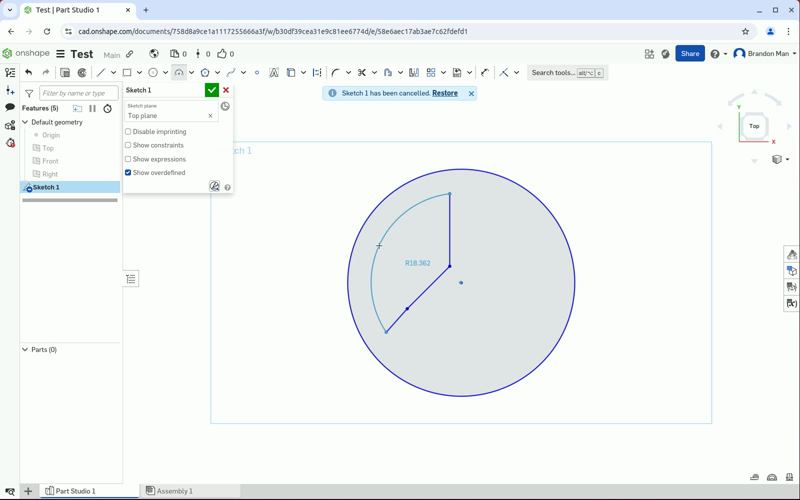
key(esc)
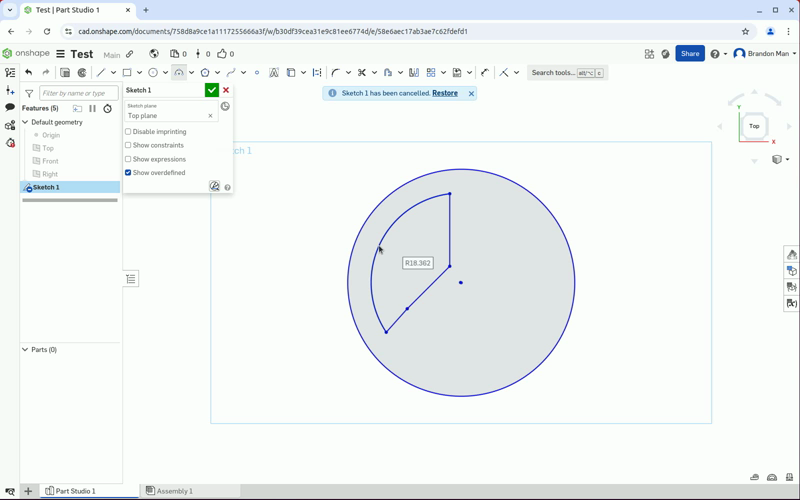
key(a)
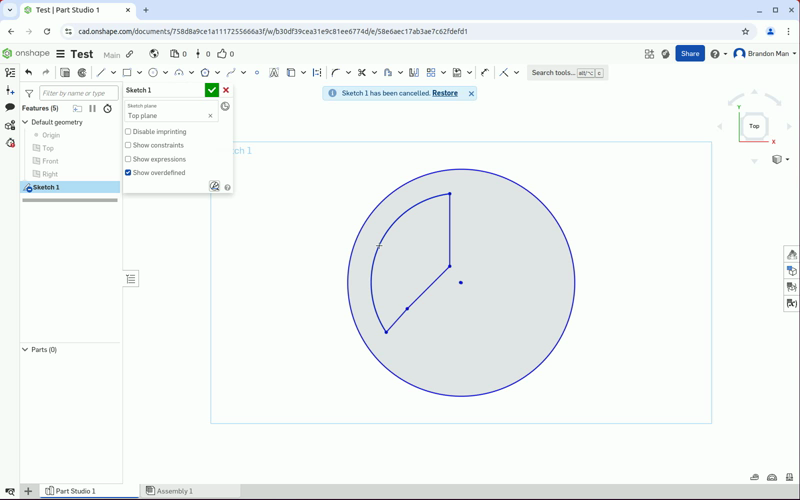
key_down(shift)
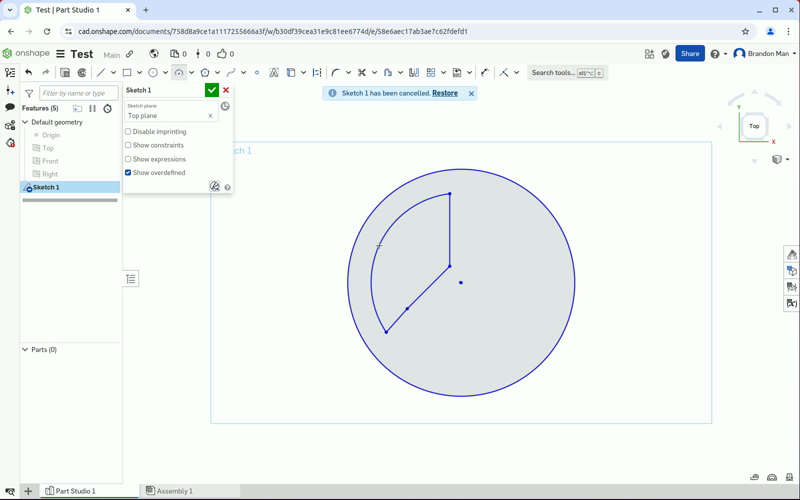
mouse_move(400, 348)
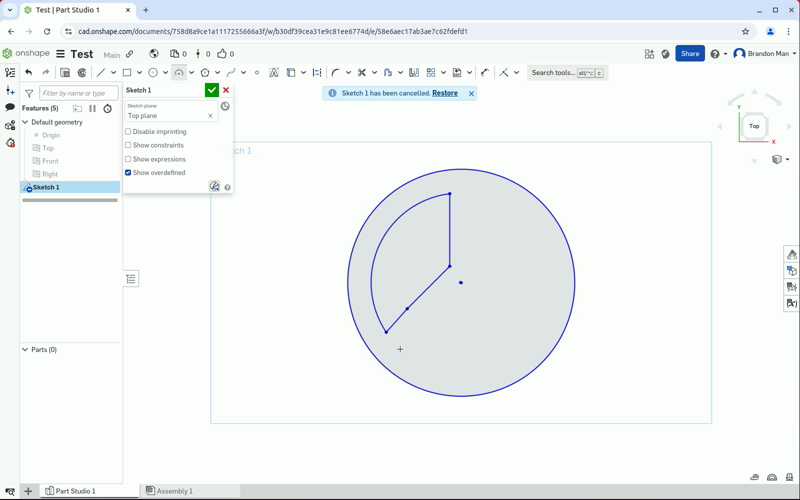
click(400, 348)
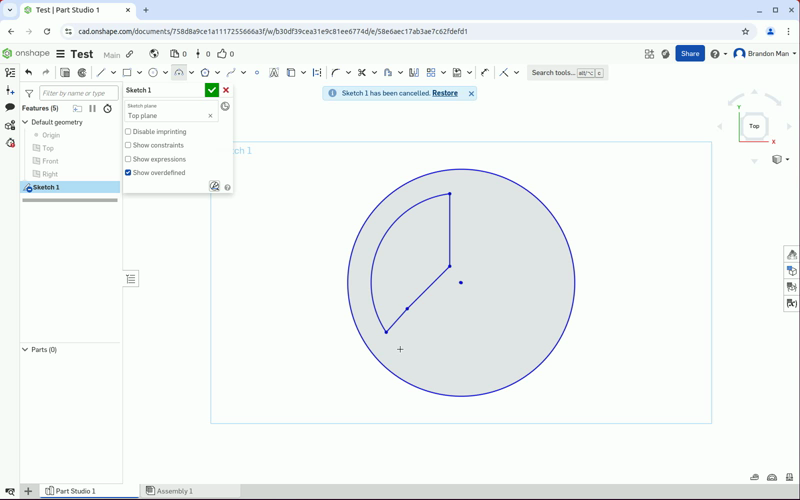
key_up(shift)
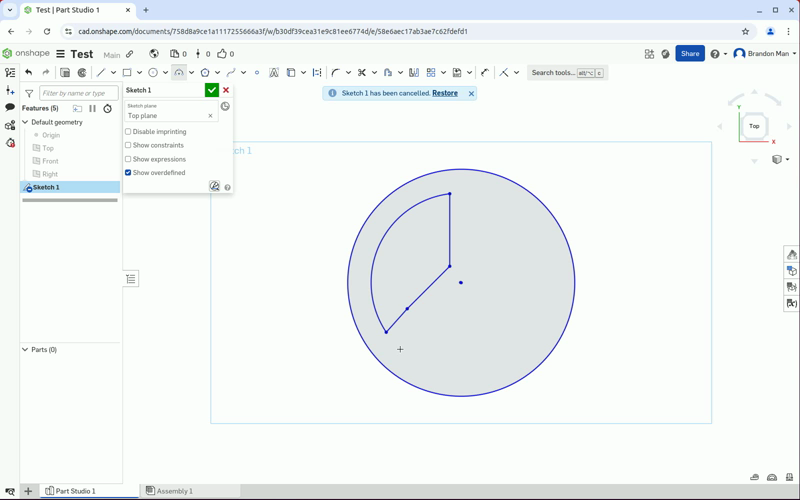
key_down(shift)
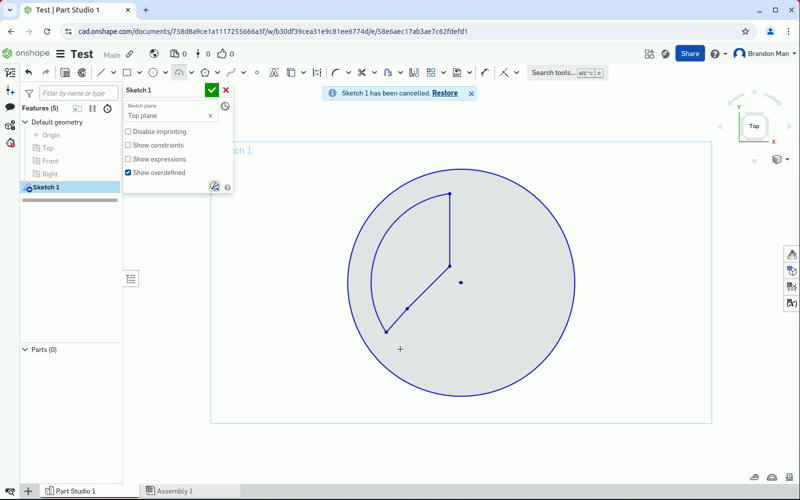
mouse_move(449, 372)
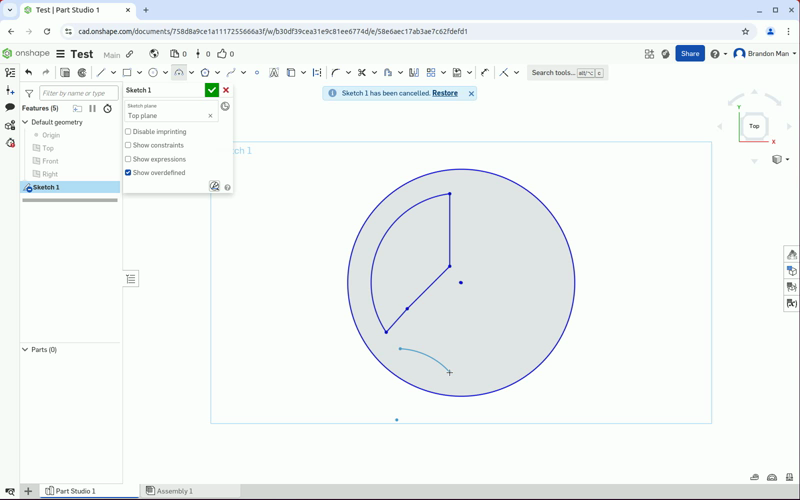
click(449, 372)
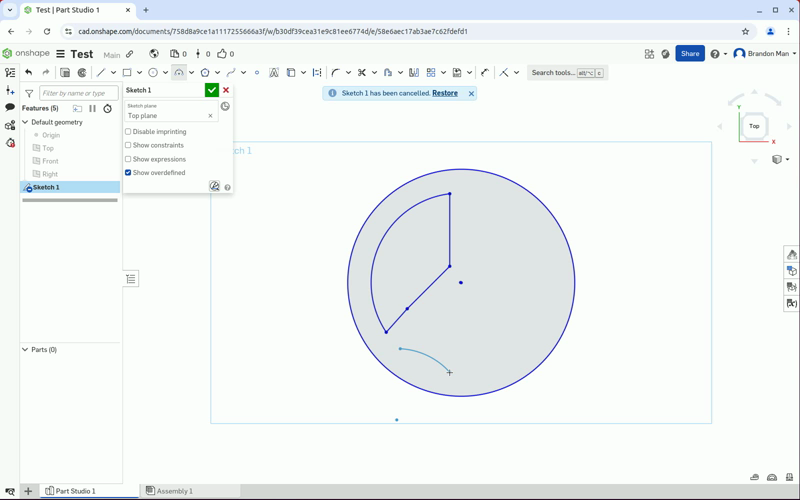
mouse_move(422, 364)
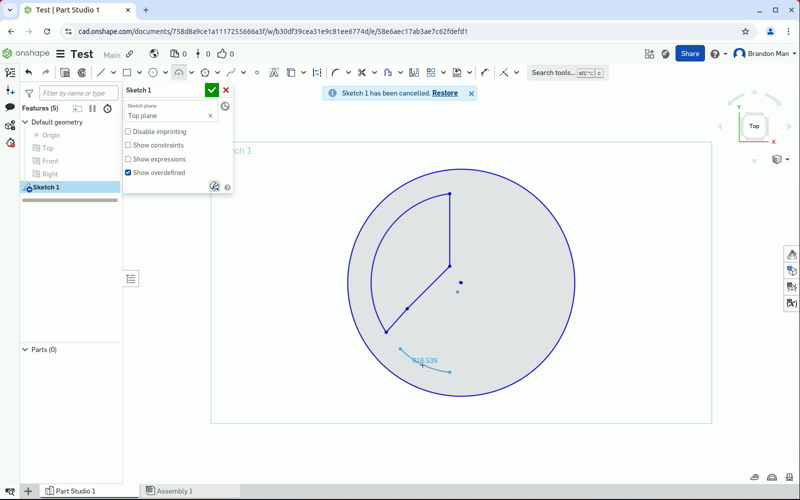
click(422, 364)
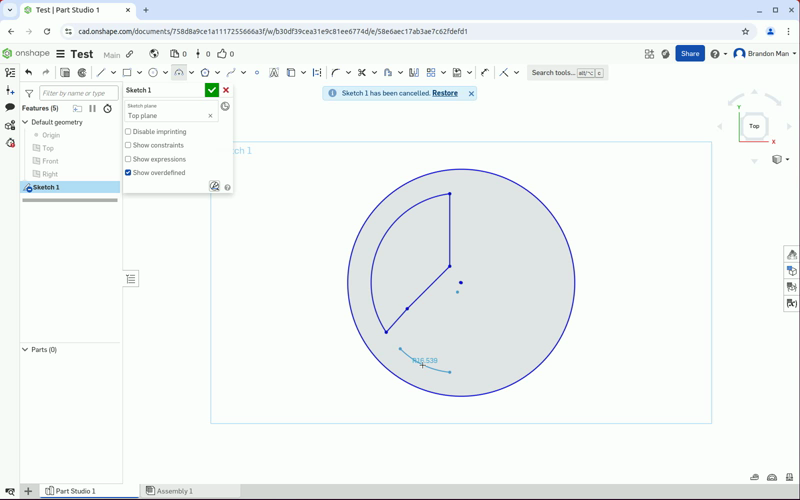
key_up(shift)
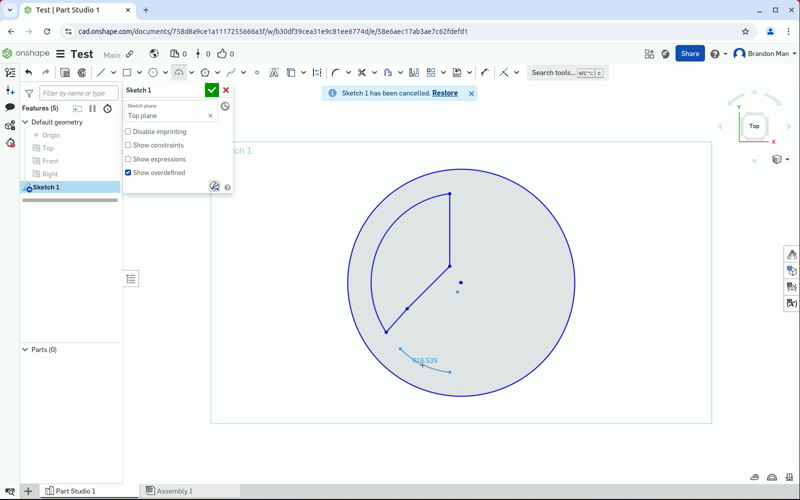
key(esc)
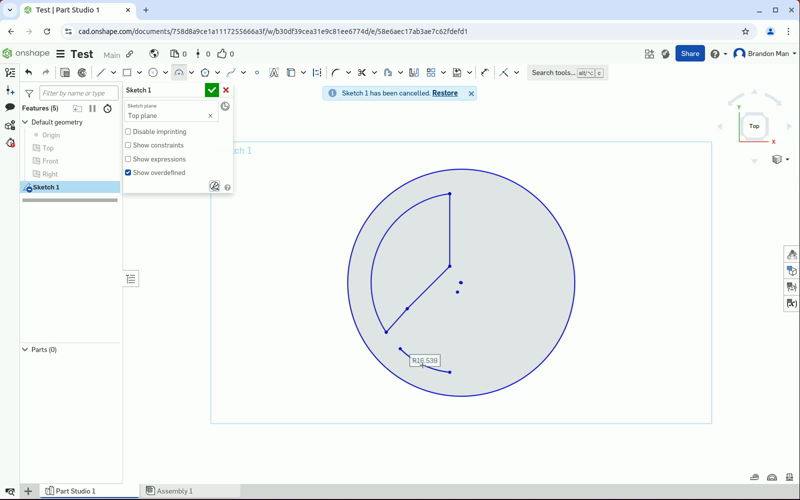
key(l)
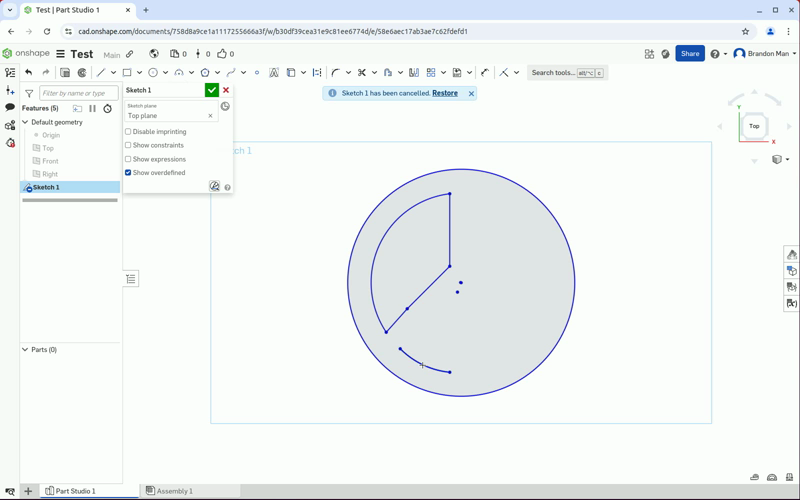
mouse_move(449, 372)
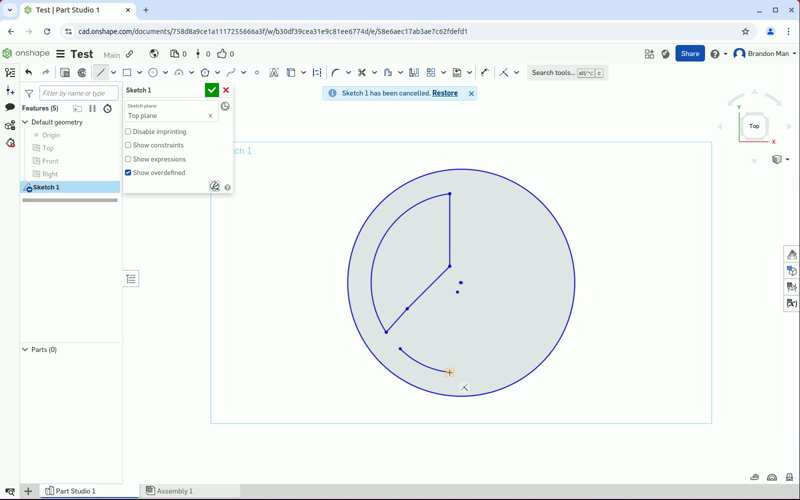
click(449, 372)
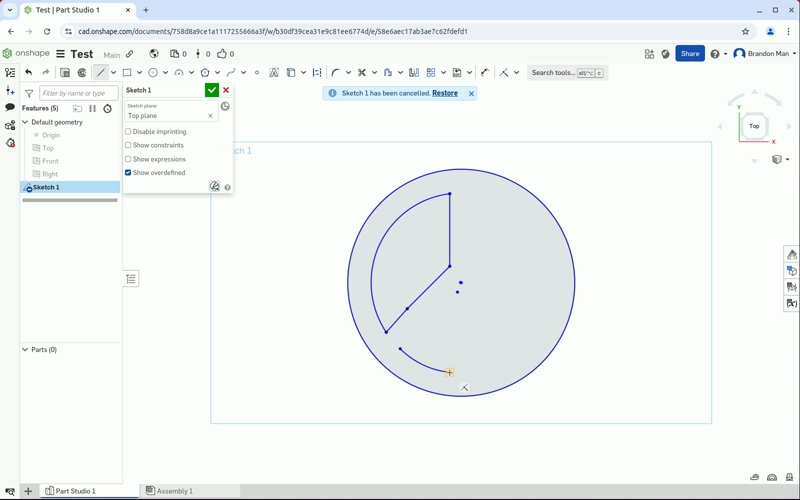
key_down(shift)
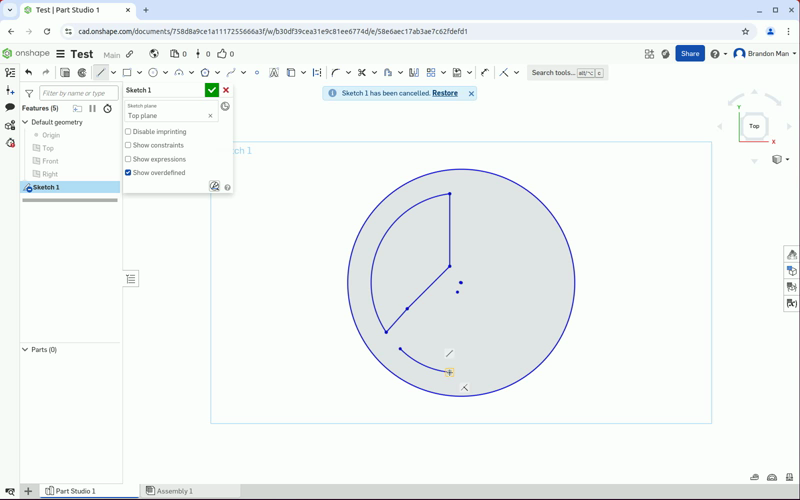
mouse_move(449, 299)
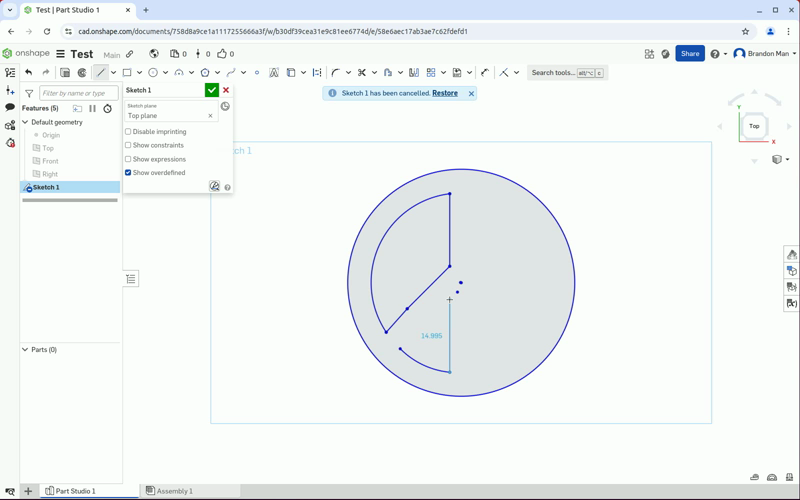
click(449, 299)
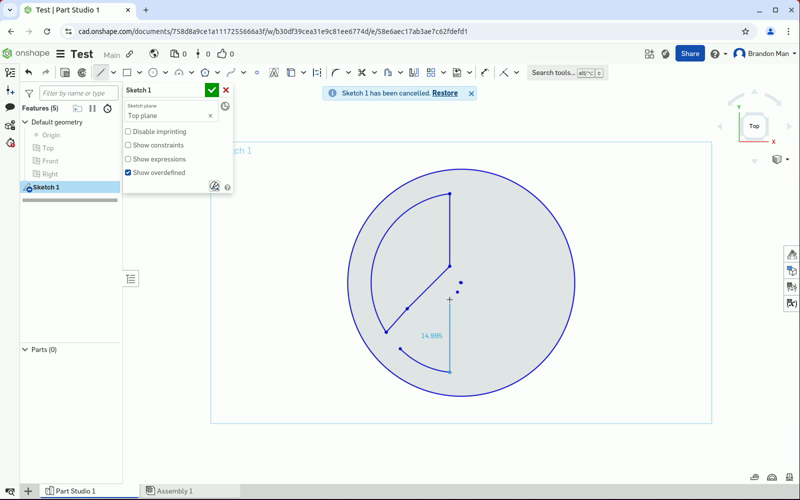
key_up(shift)
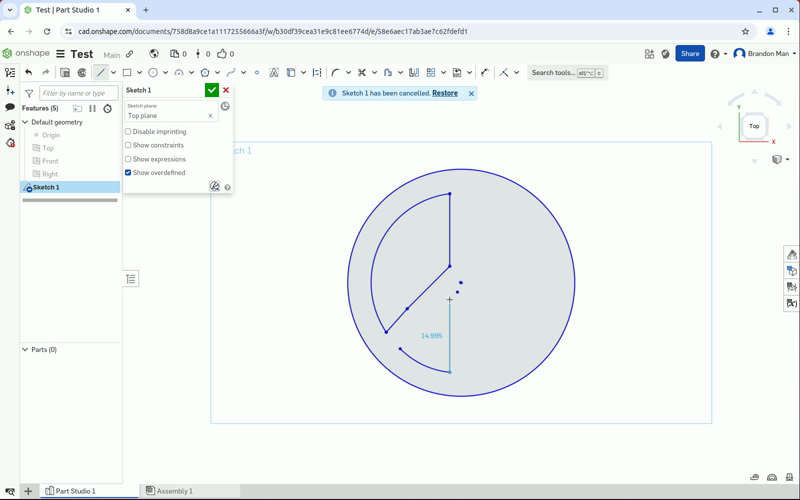
key_down(shift)
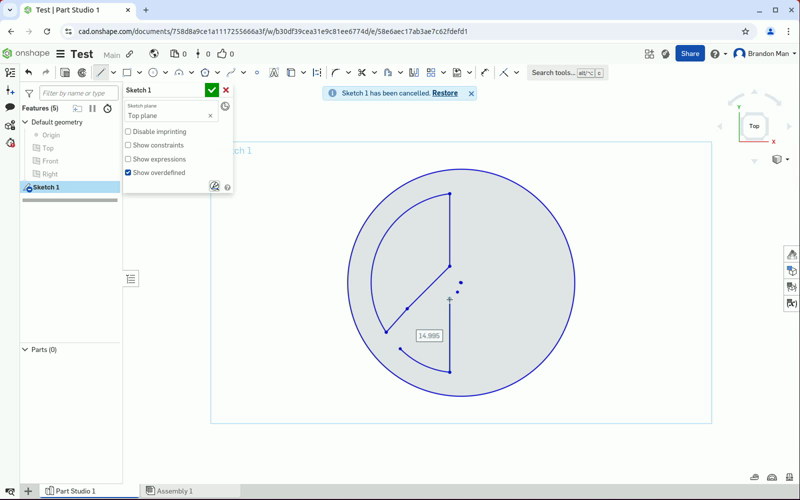
mouse_move(479, 299)
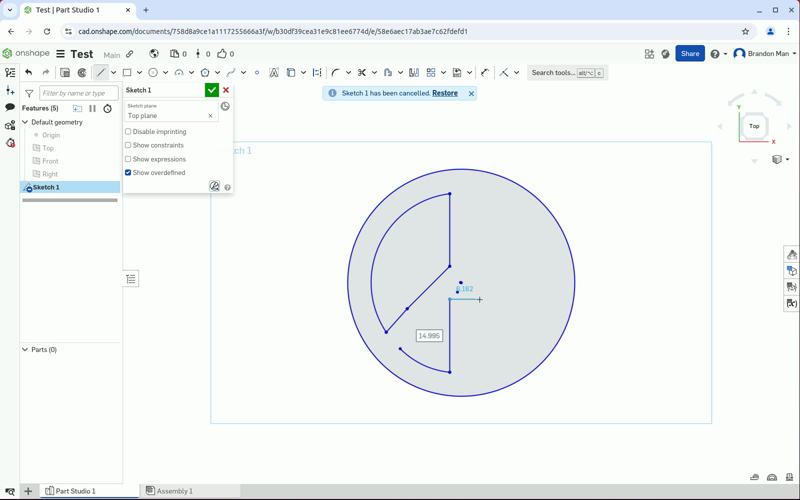
mouse_move(423, 325)
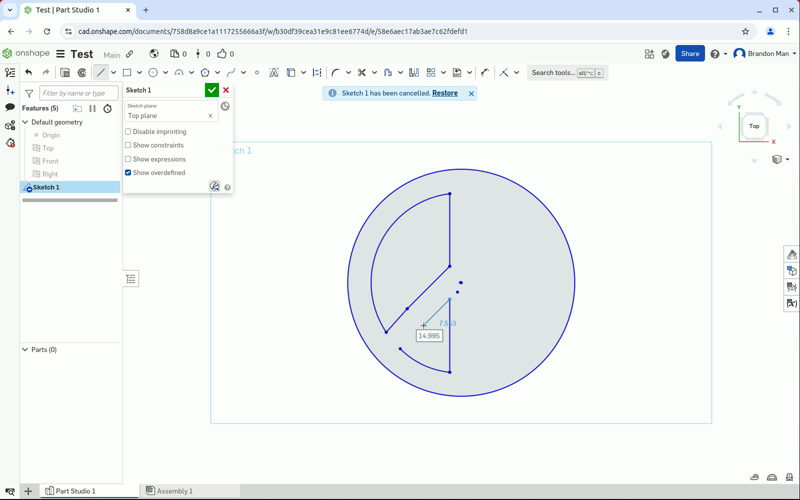
click(423, 325)
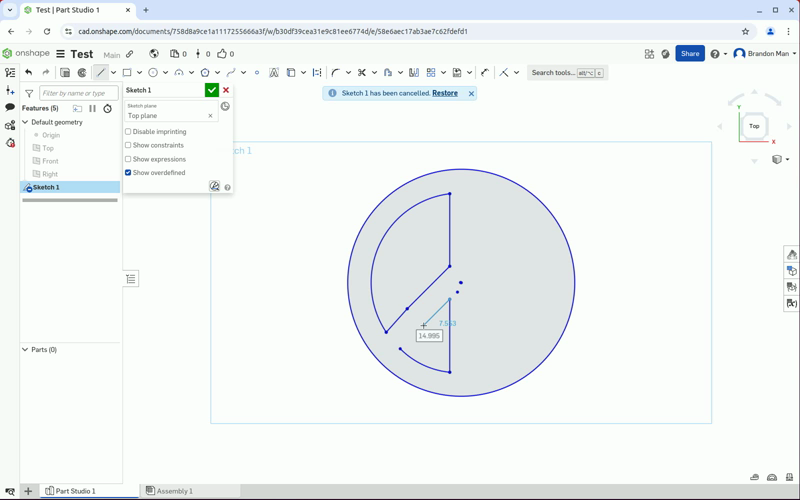
key_up(shift)
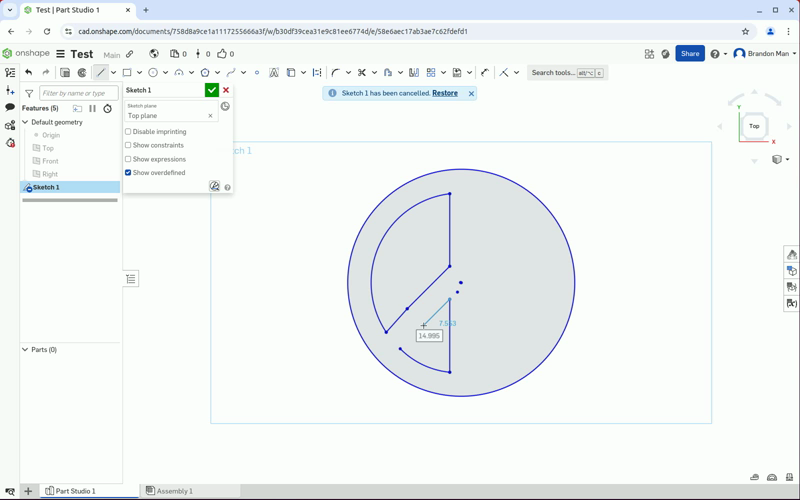
mouse_move(453, 325)
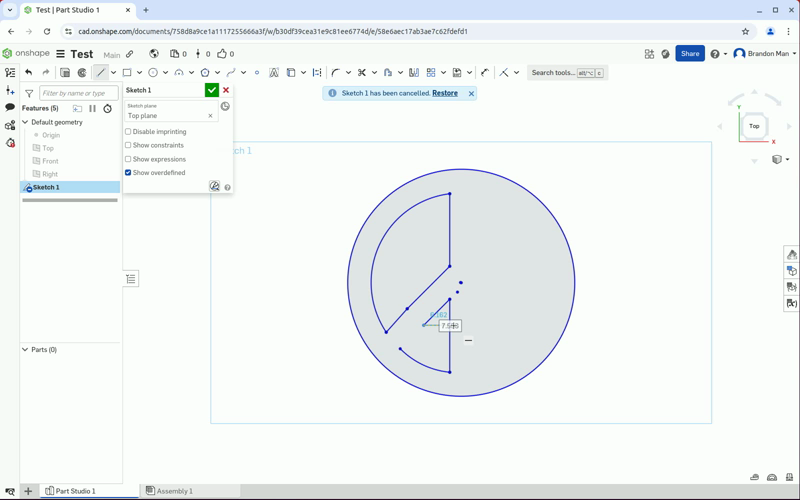
key_down(shift)
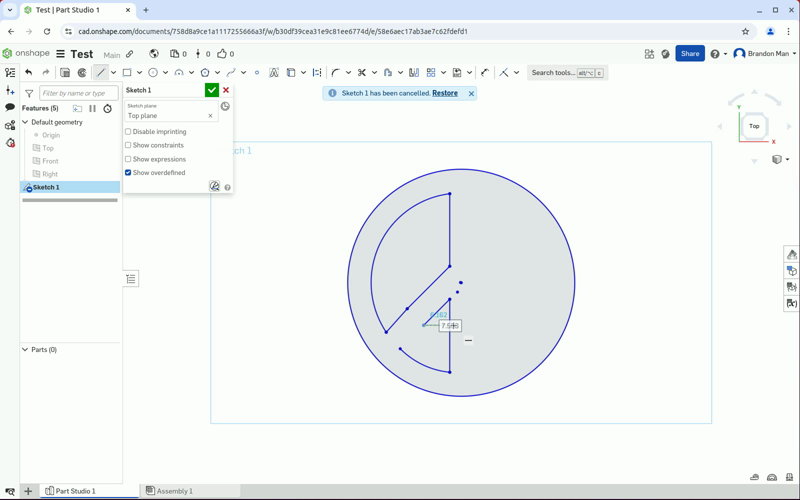
mouse_move(400, 348)
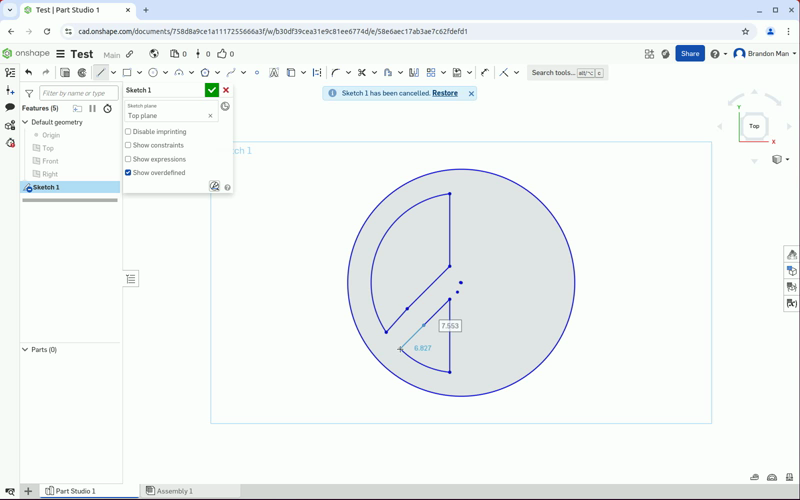
key_up(shift)
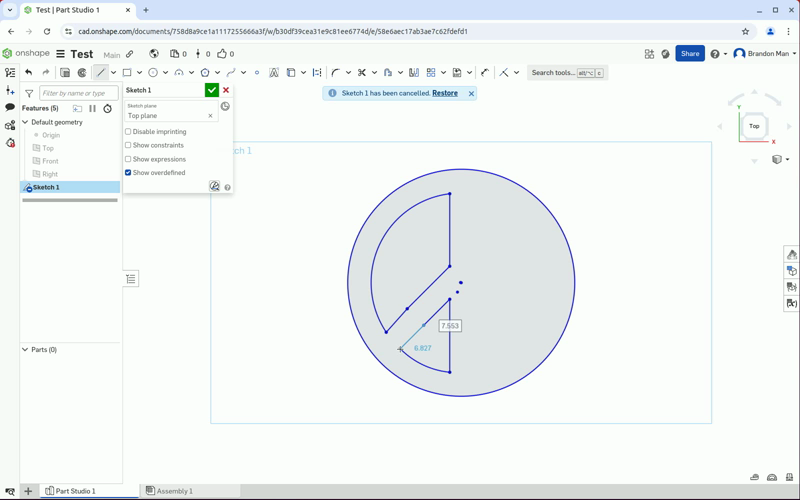
click(400, 348)
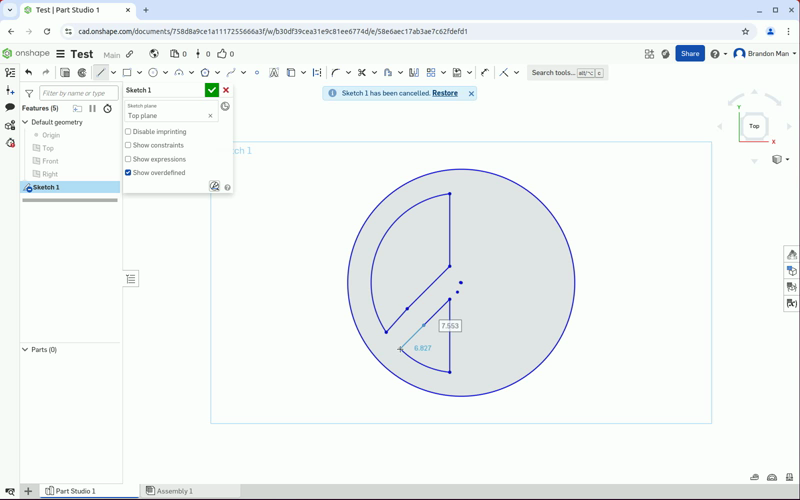
key(esc)
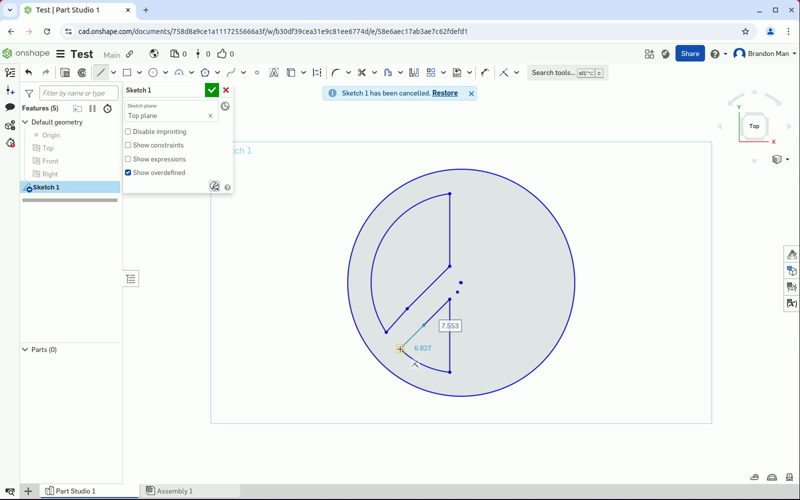
key(a)
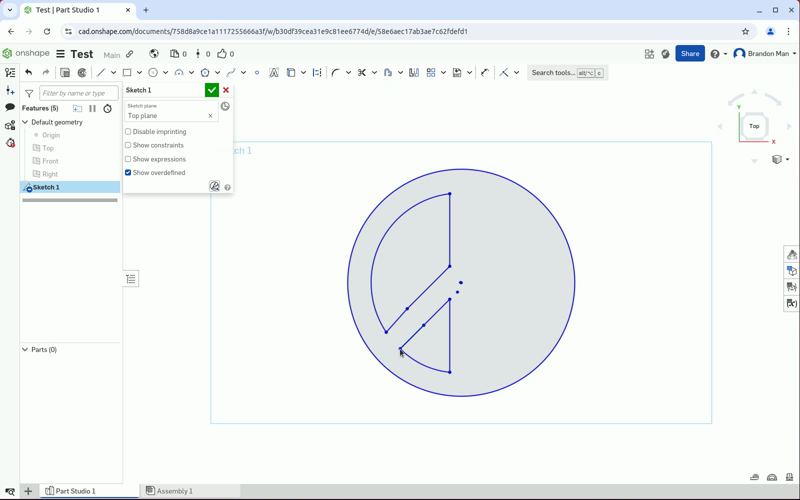
key_down(shift)
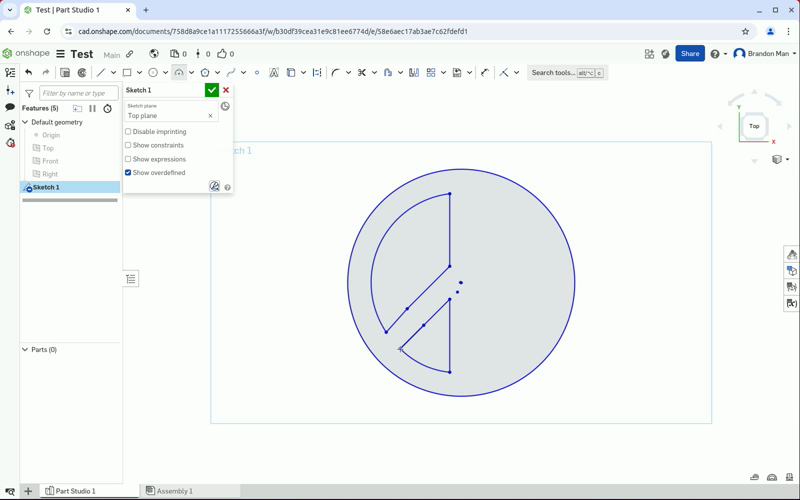
mouse_move(470, 372)
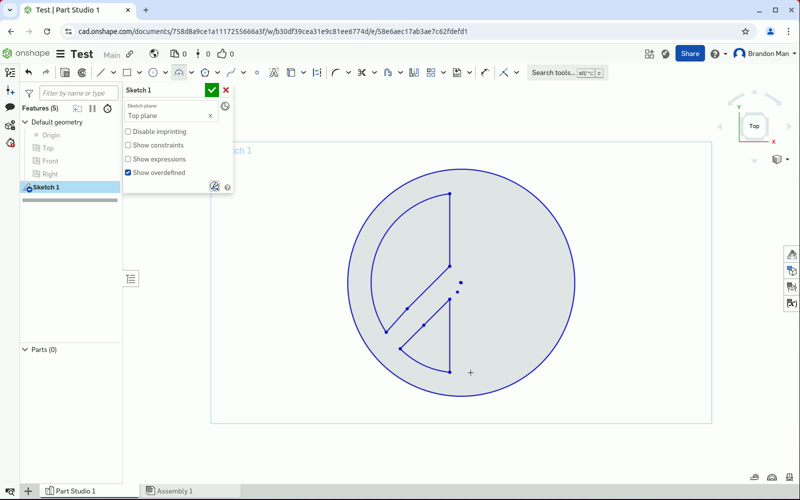
click(470, 372)
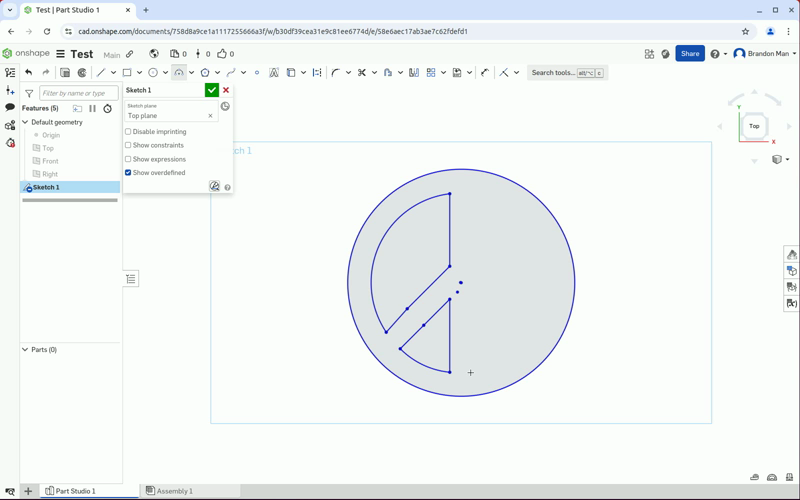
key_up(shift)
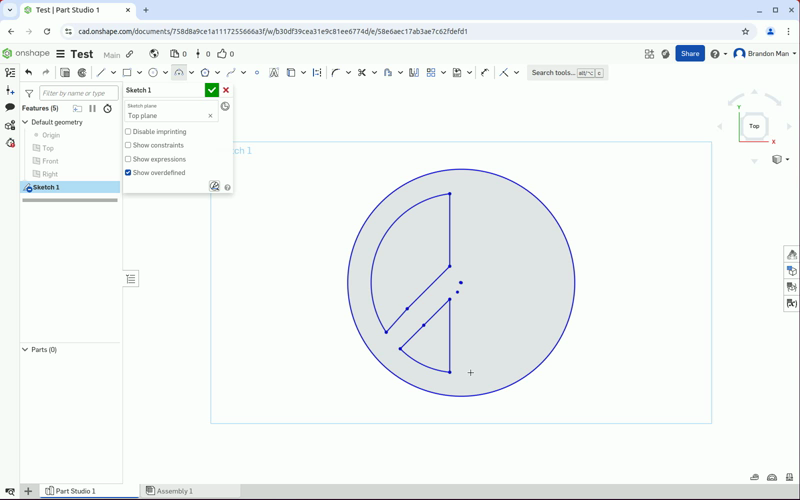
key_down(shift)
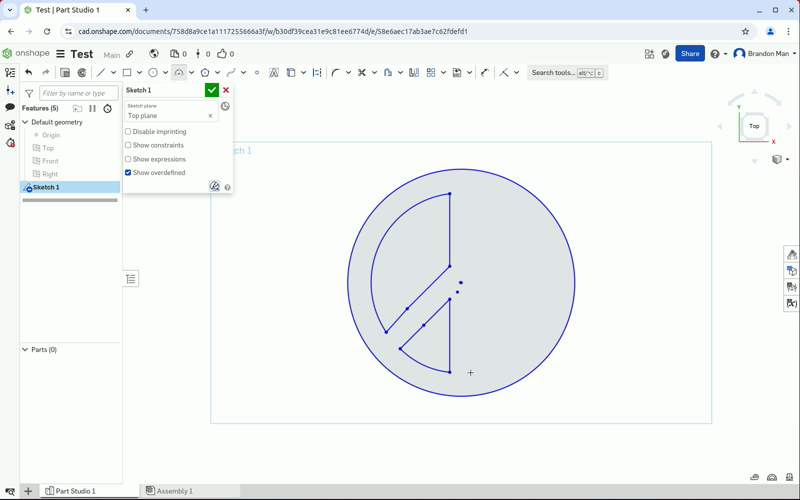
mouse_move(520, 348)
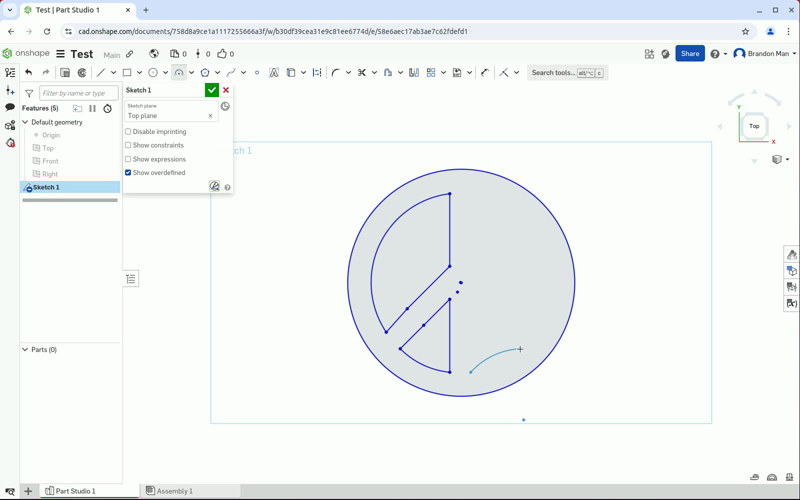
click(520, 348)
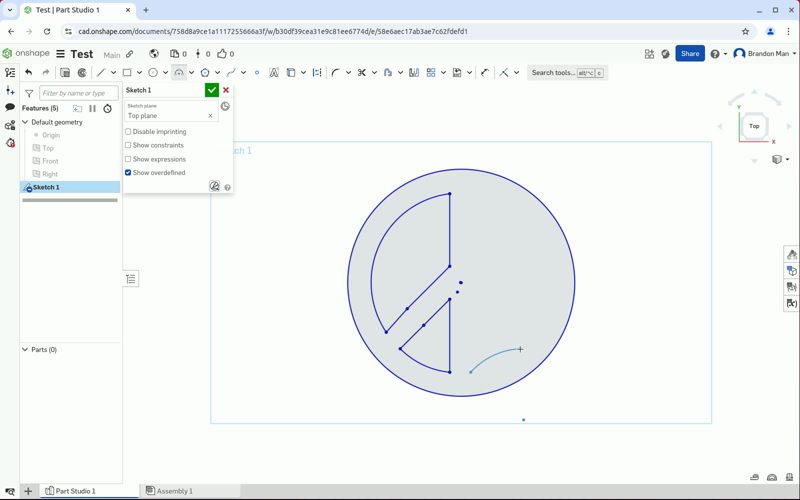
mouse_move(497, 364)
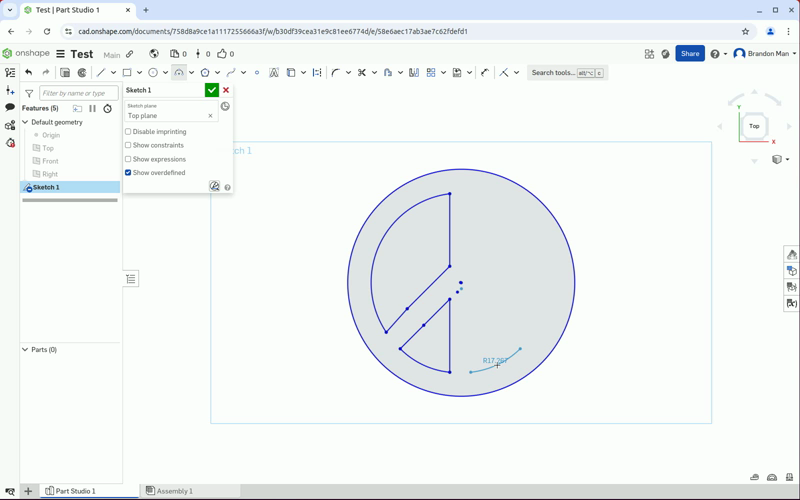
click(497, 364)
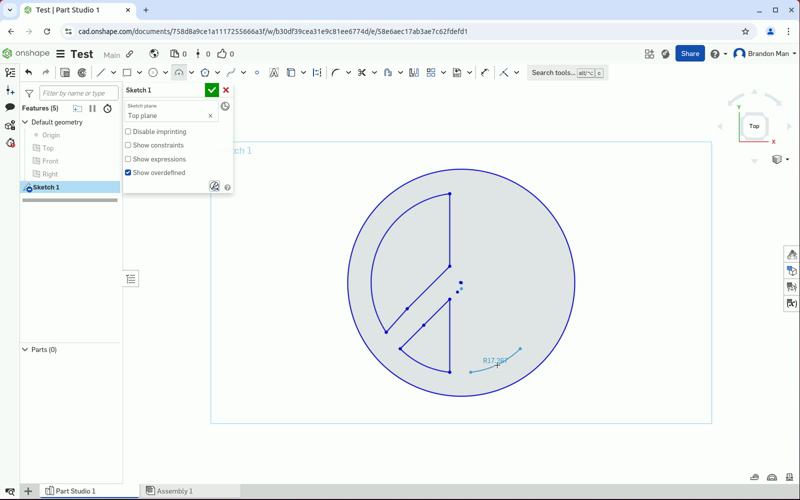
key_up(shift)
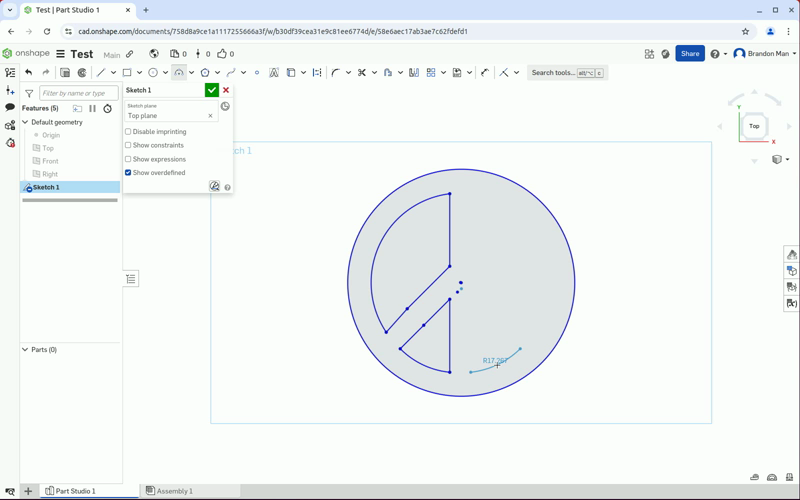
key(esc)
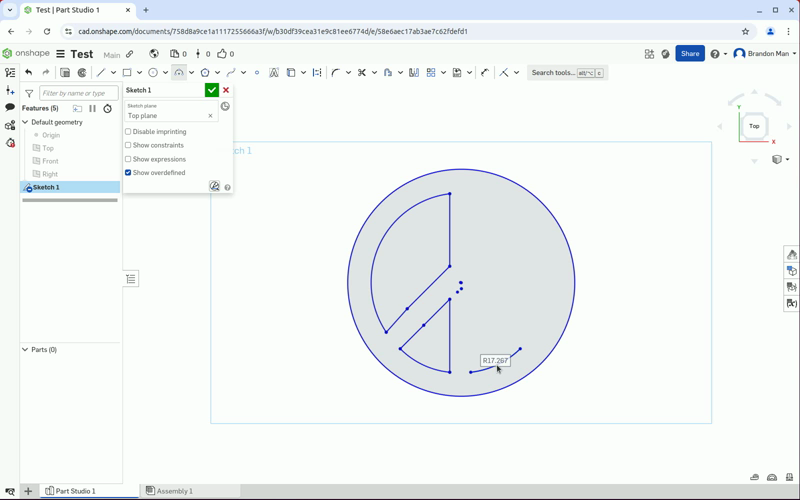
key(l)
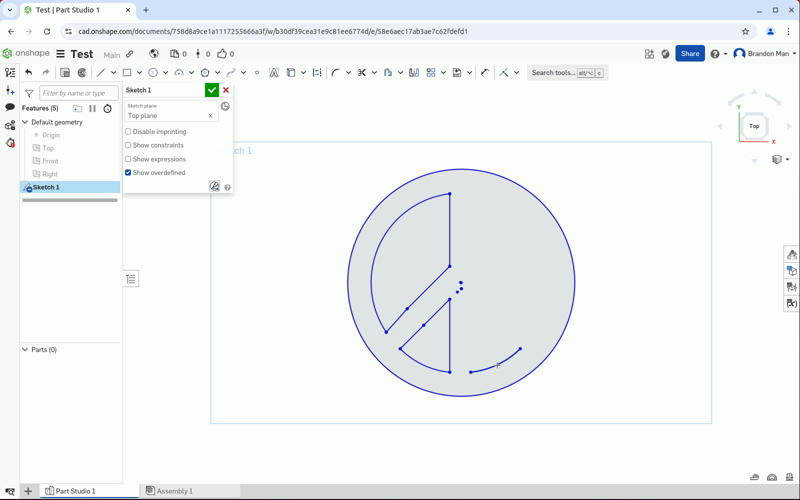
mouse_move(520, 348)
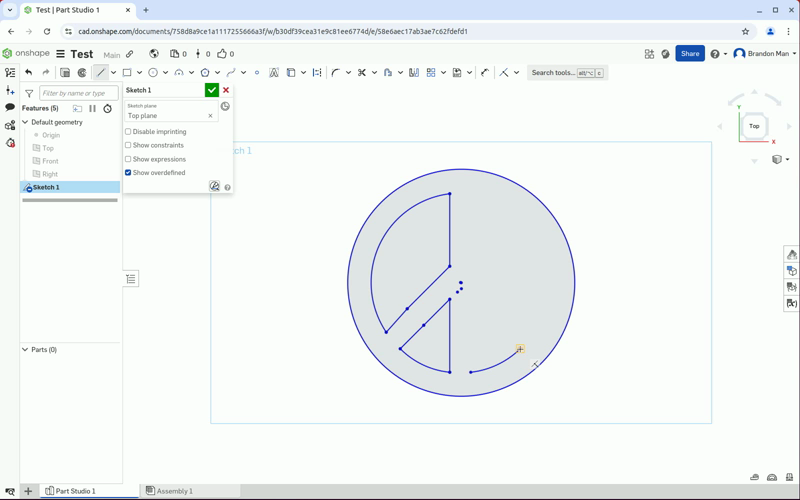
click(520, 348)
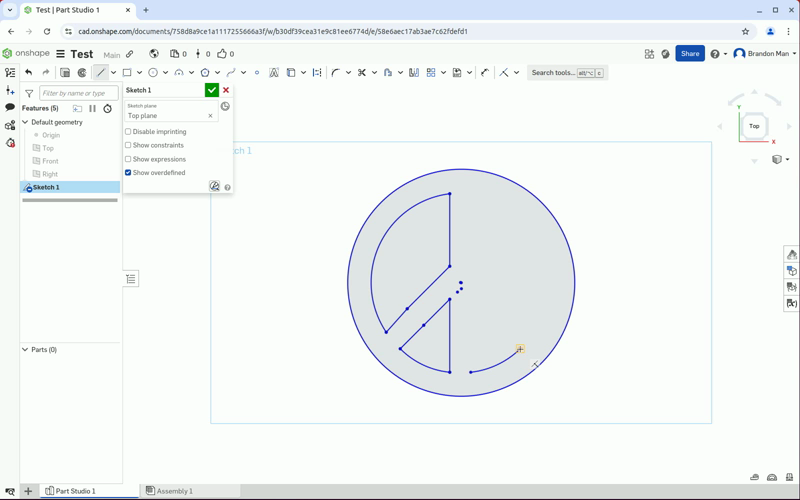
key_down(shift)
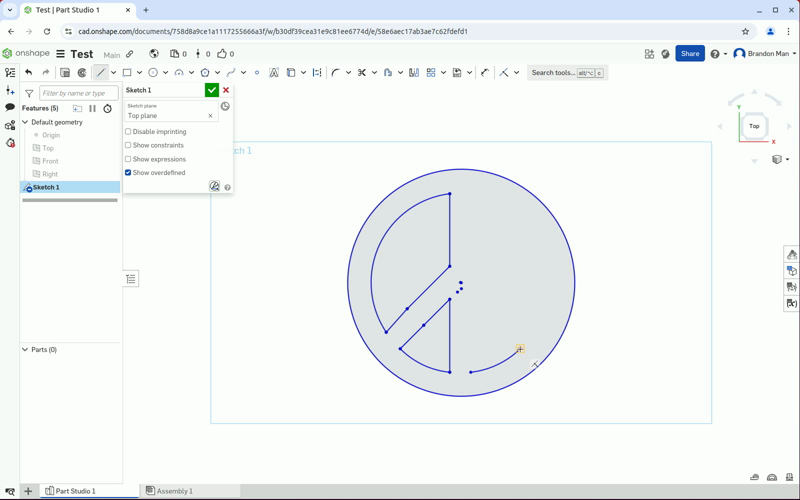
mouse_move(550, 348)
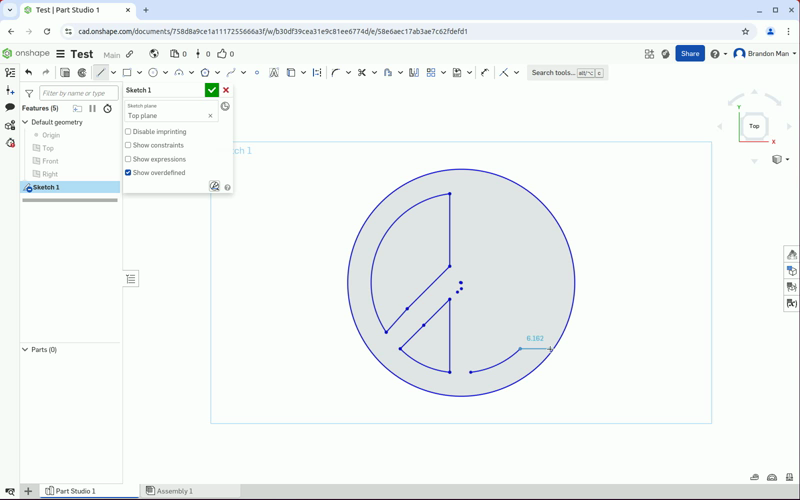
mouse_move(494, 320)
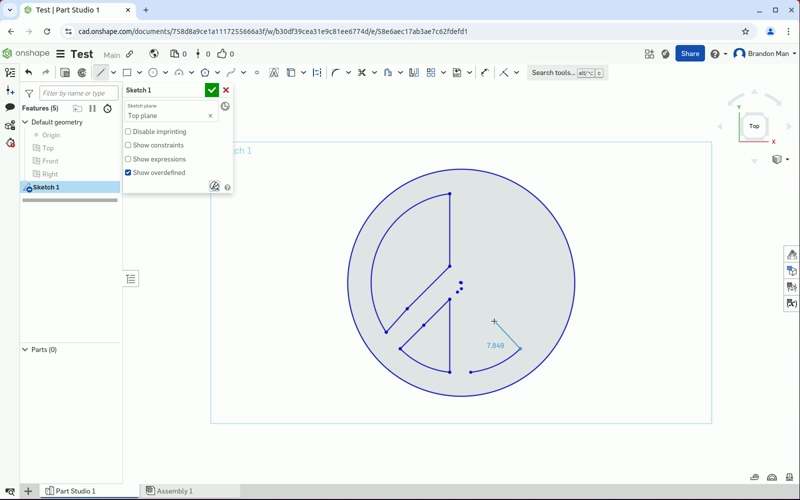
click(494, 320)
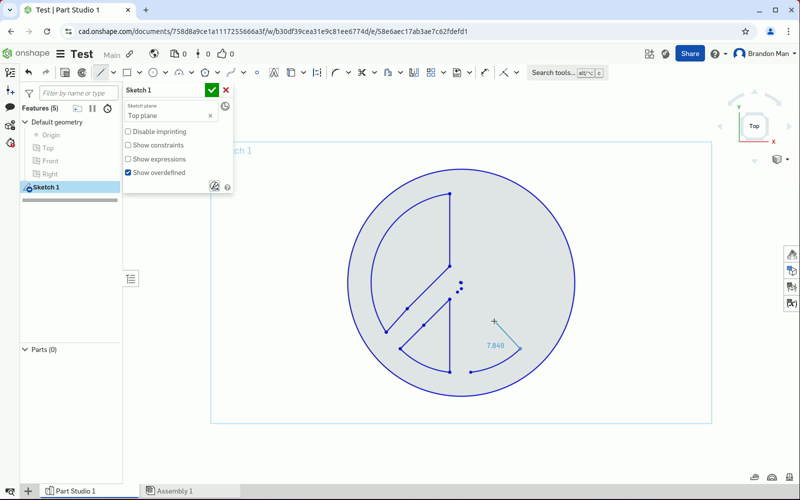
key_up(shift)
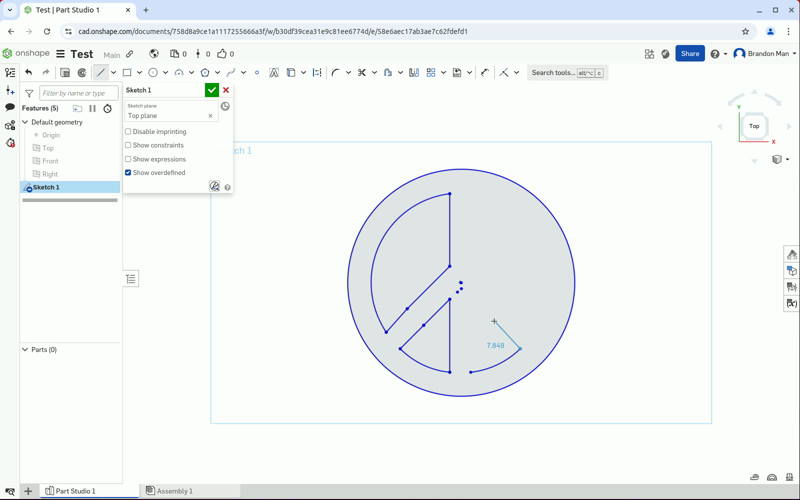
key_down(shift)
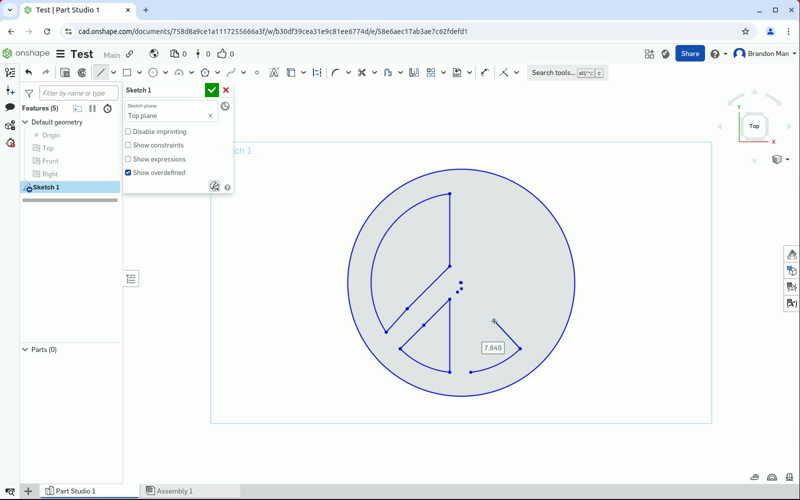
mouse_move(524, 320)
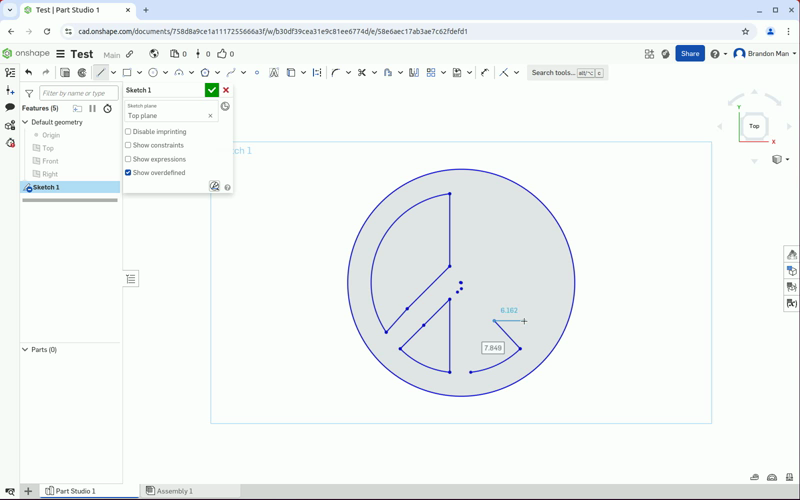
mouse_move(470, 299)
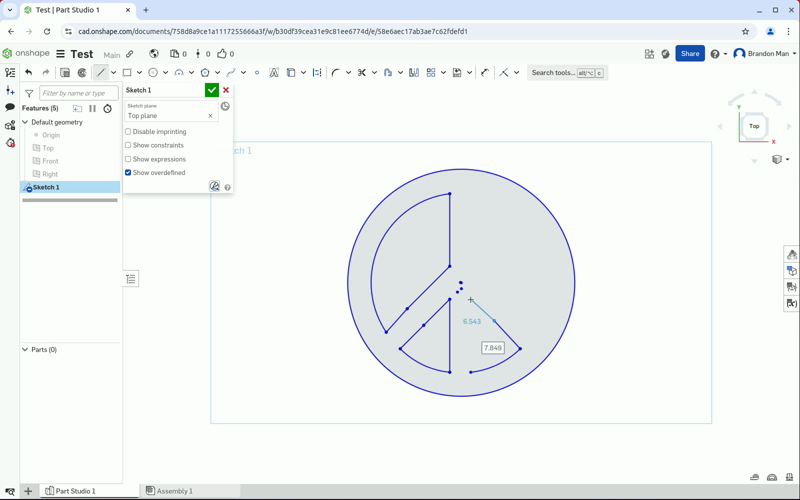
click(470, 299)
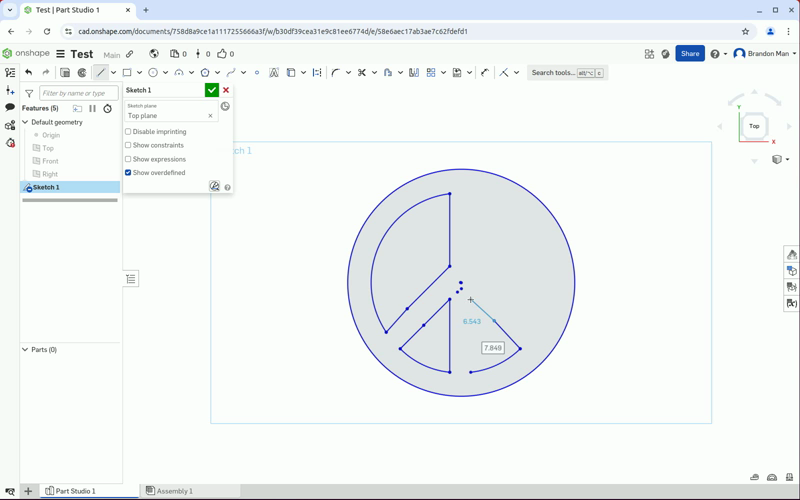
key_up(shift)
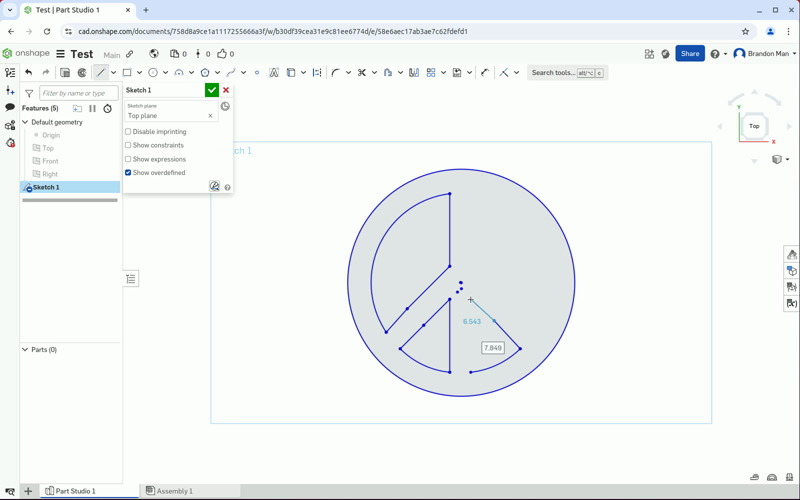
key_down(shift)
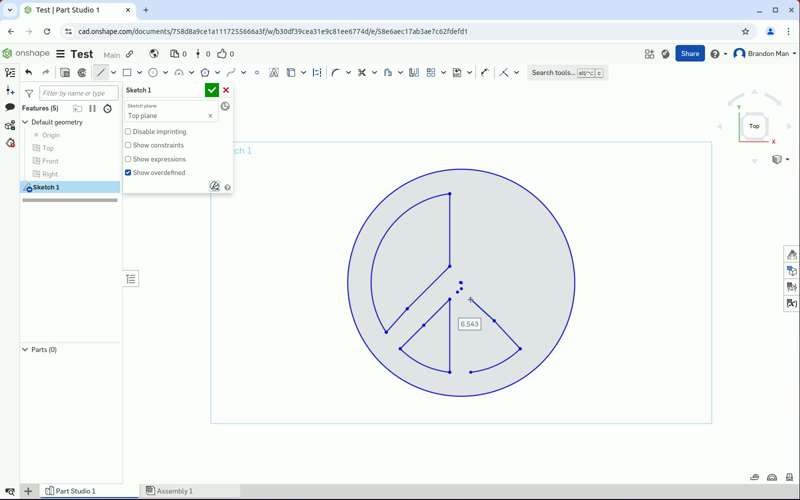
mouse_move(470, 372)
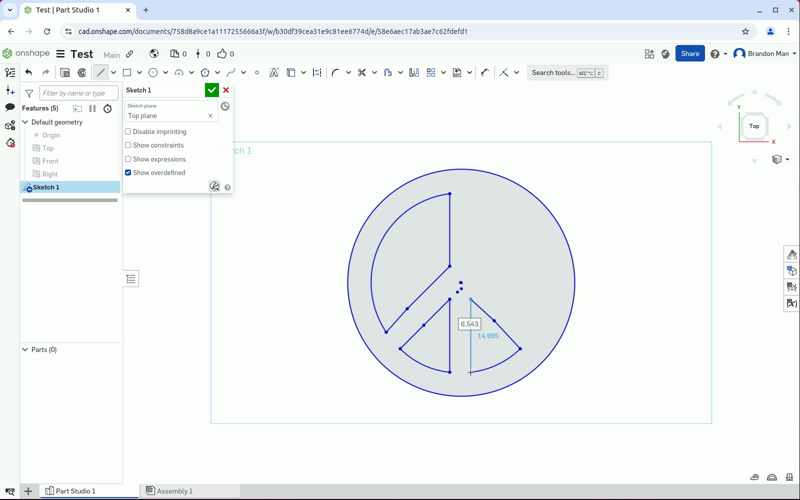
key_up(shift)
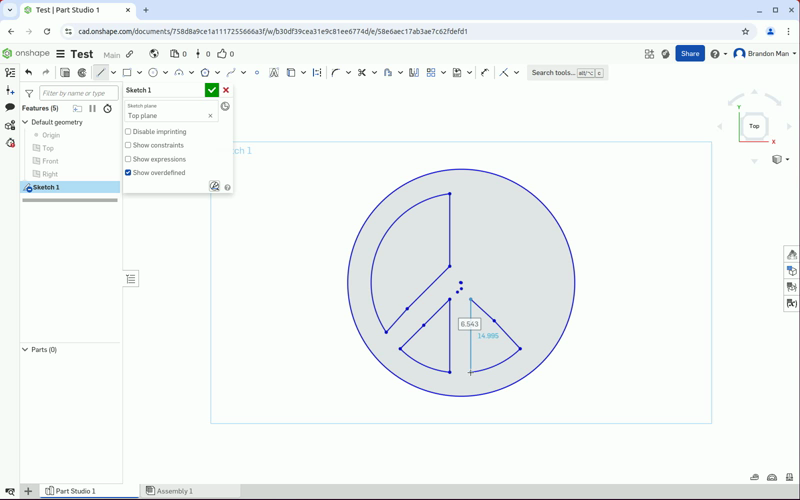
click(470, 372)
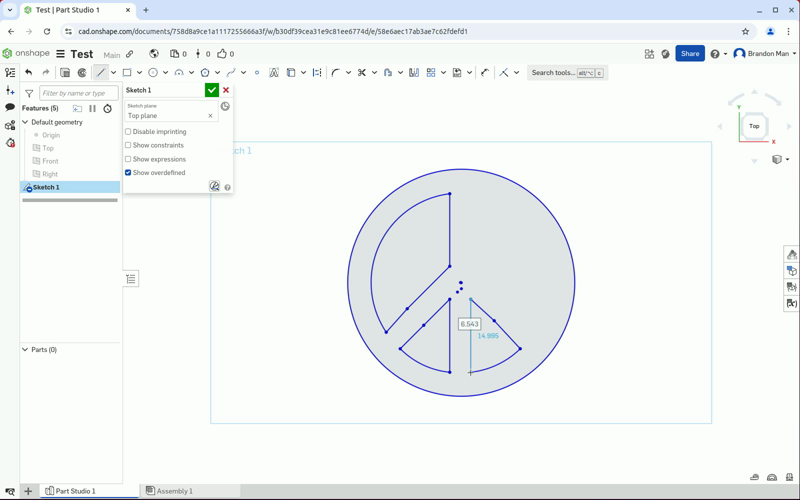
key(esc)
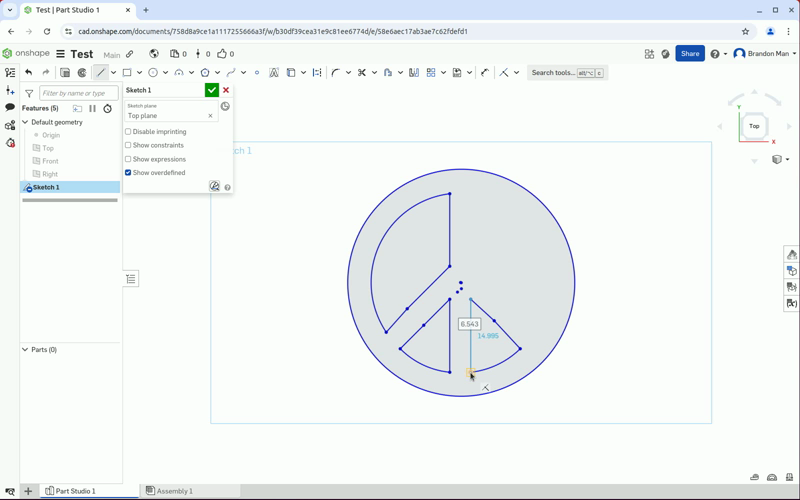
key(l)
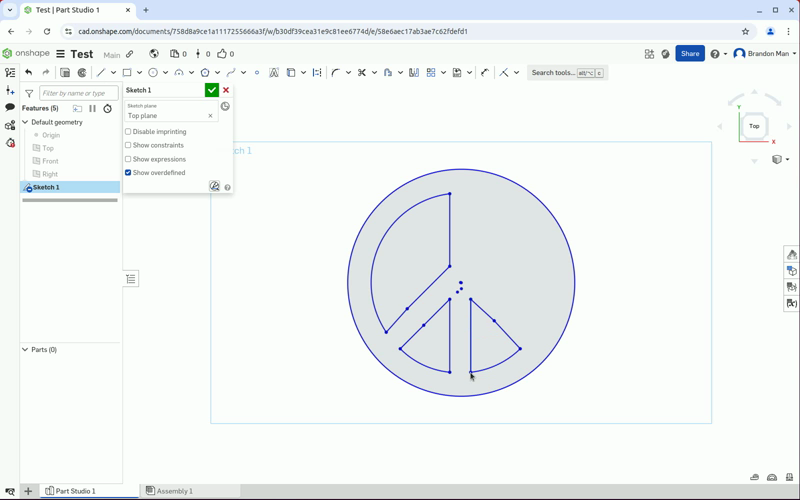
key_down(shift)
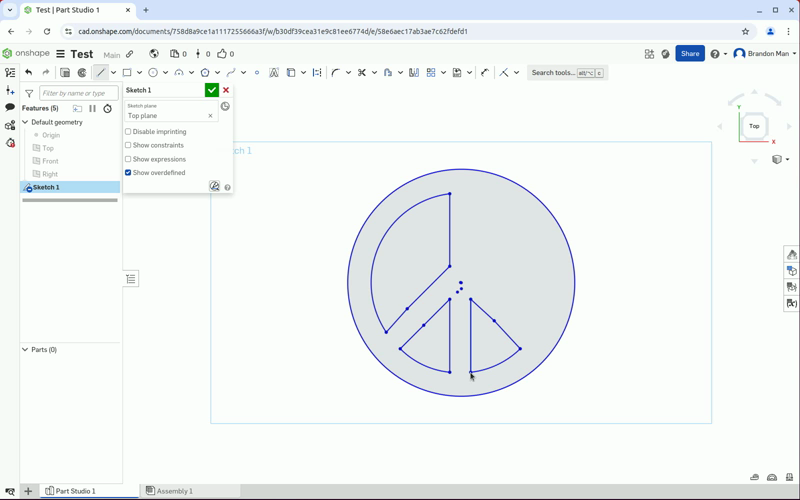
mouse_move(470, 268)
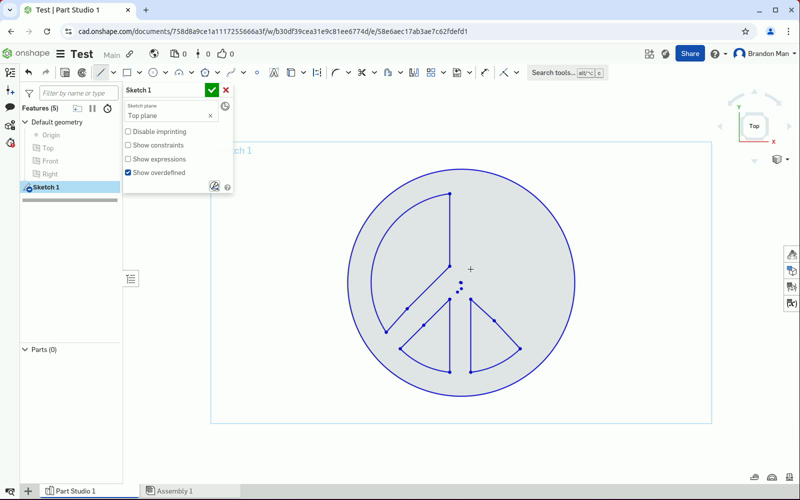
click(470, 268)
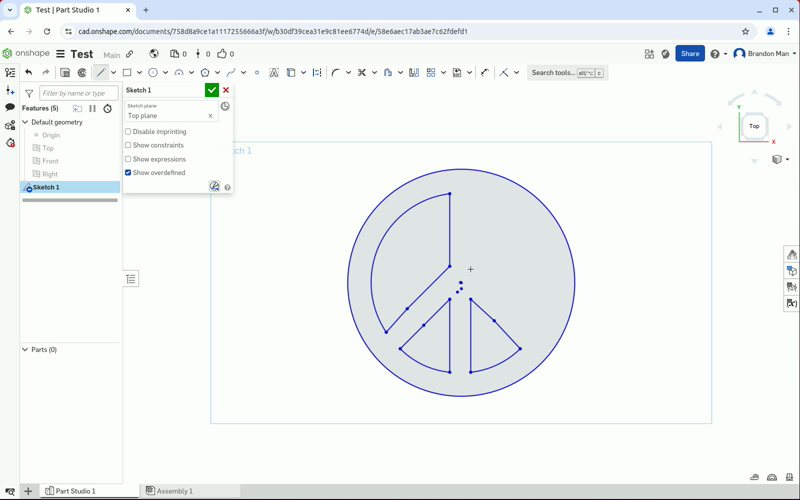
key_up(shift)
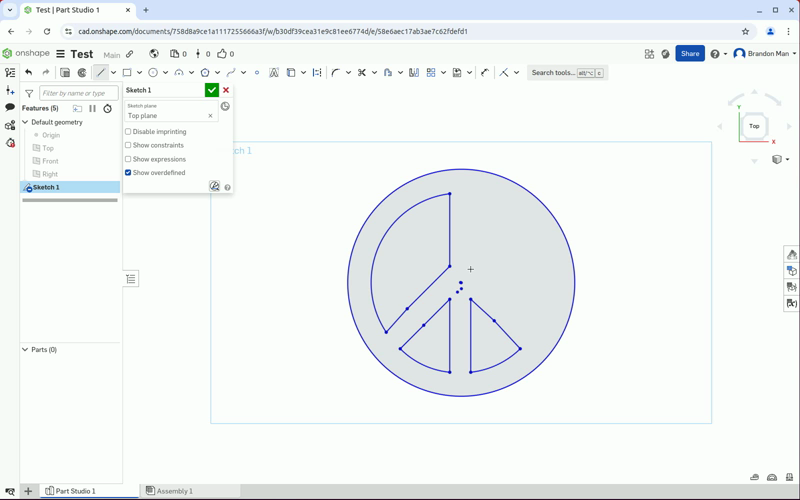
key_down(shift)
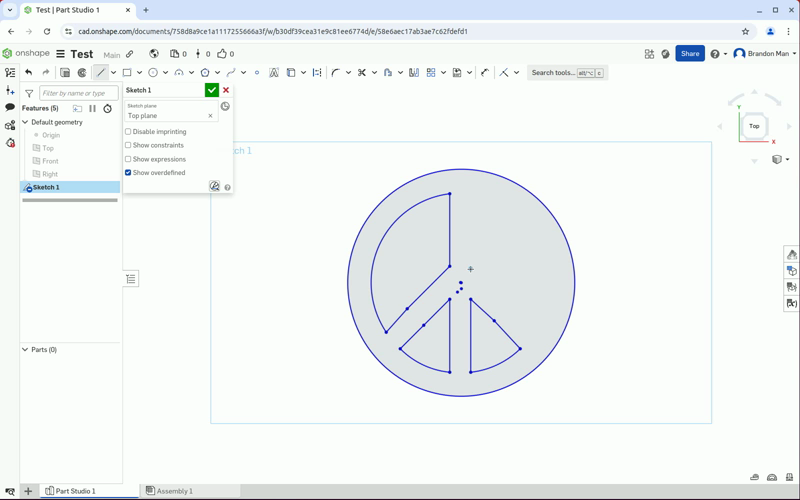
mouse_move(500, 268)
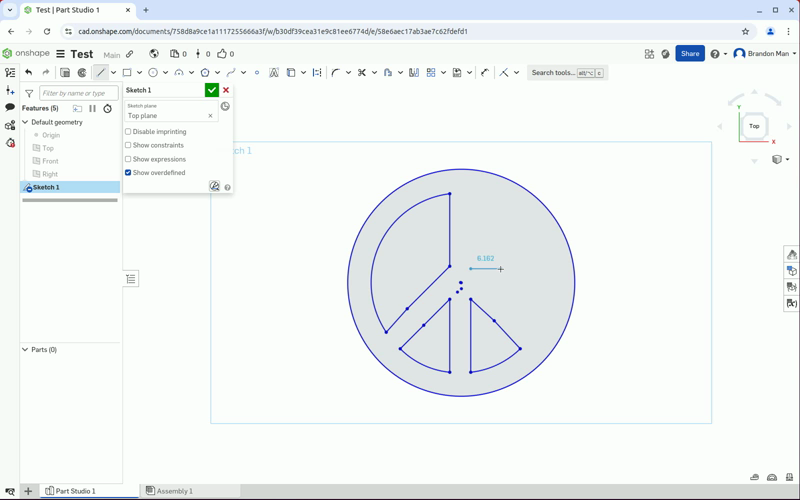
mouse_move(484, 282)
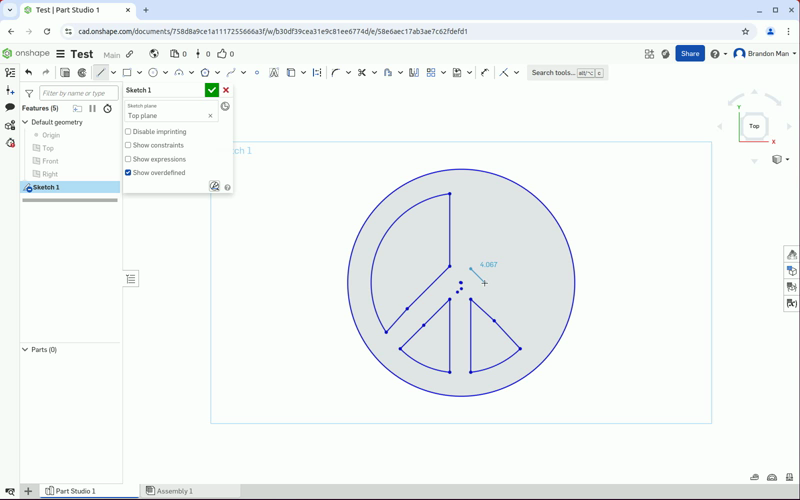
click(484, 282)
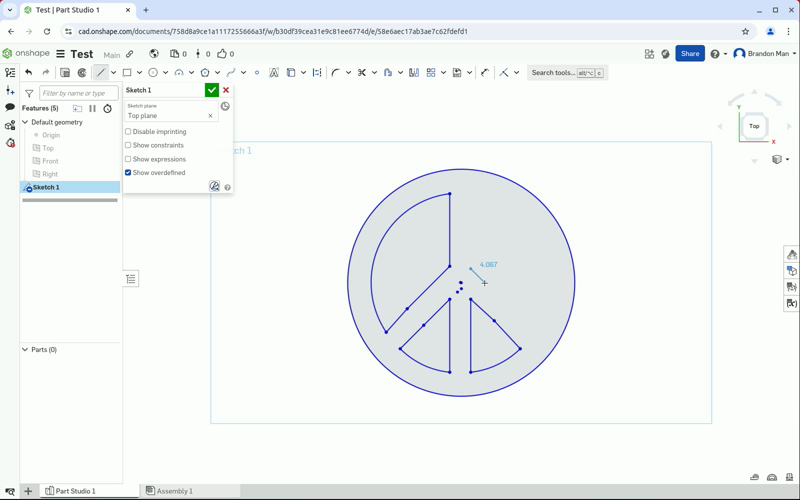
key_up(shift)
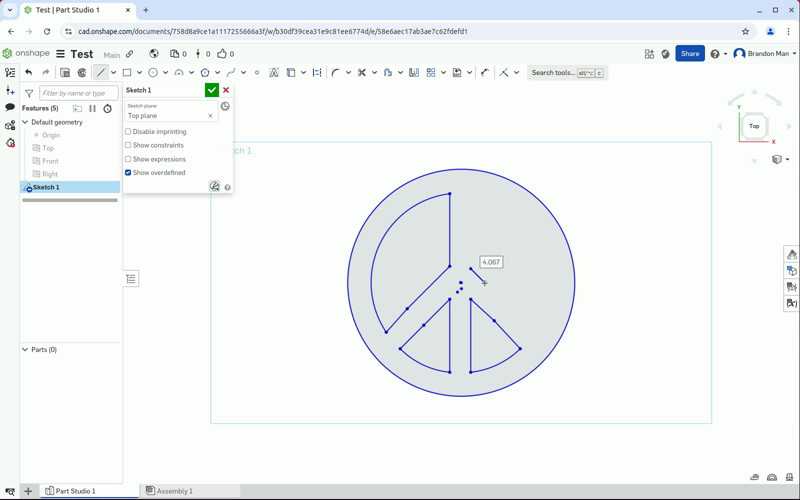
key_down(shift)
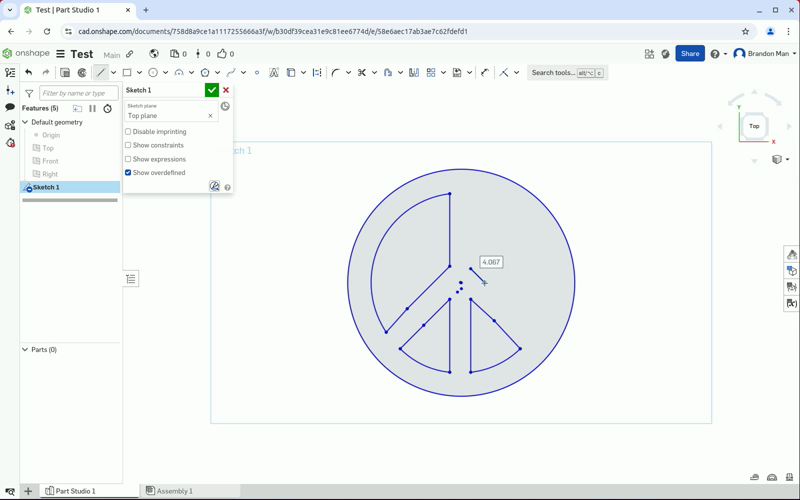
mouse_move(514, 282)
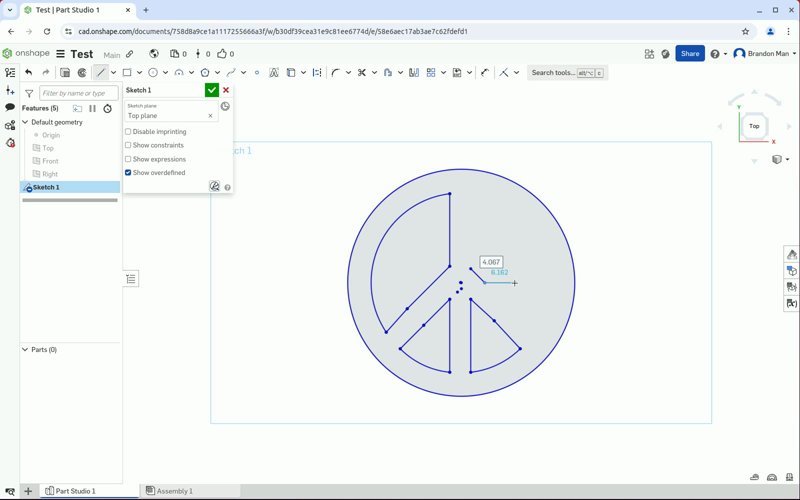
mouse_move(508, 306)
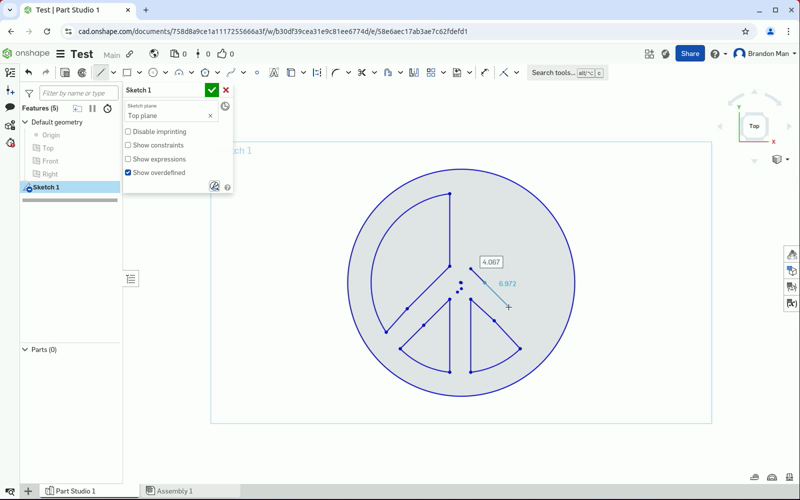
click(508, 306)
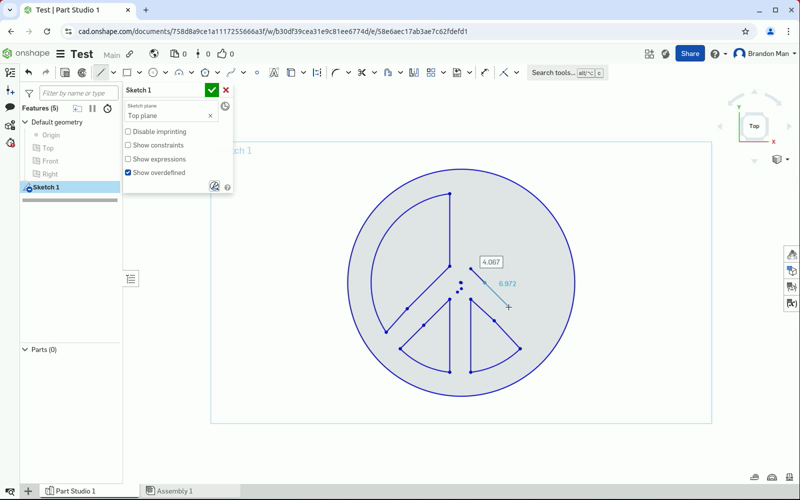
key_up(shift)
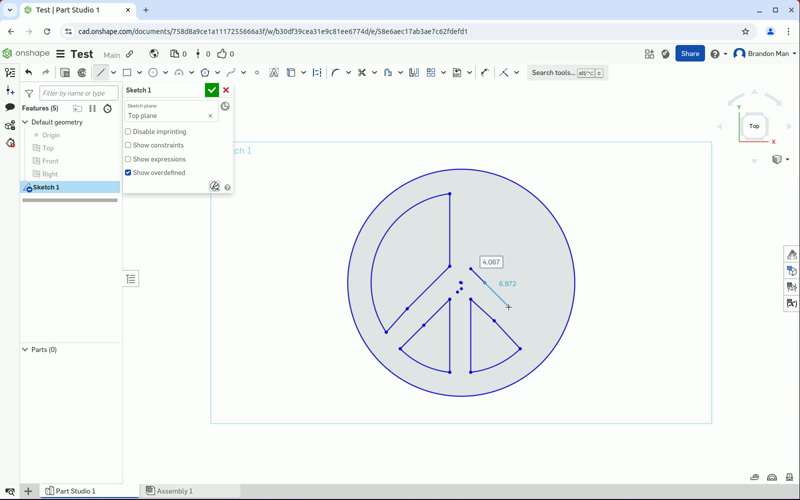
key_down(shift)
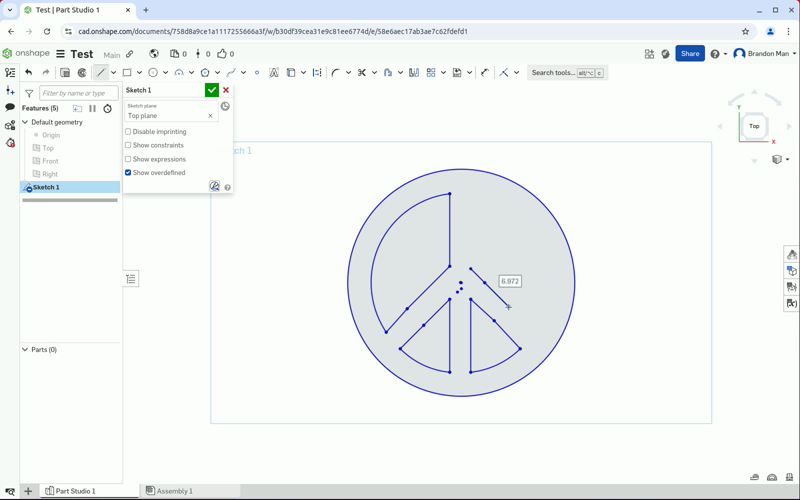
mouse_move(538, 306)
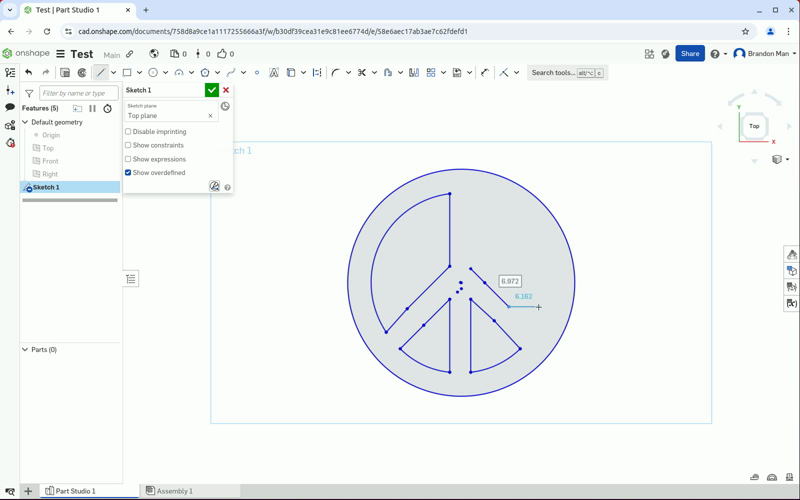
mouse_move(534, 332)
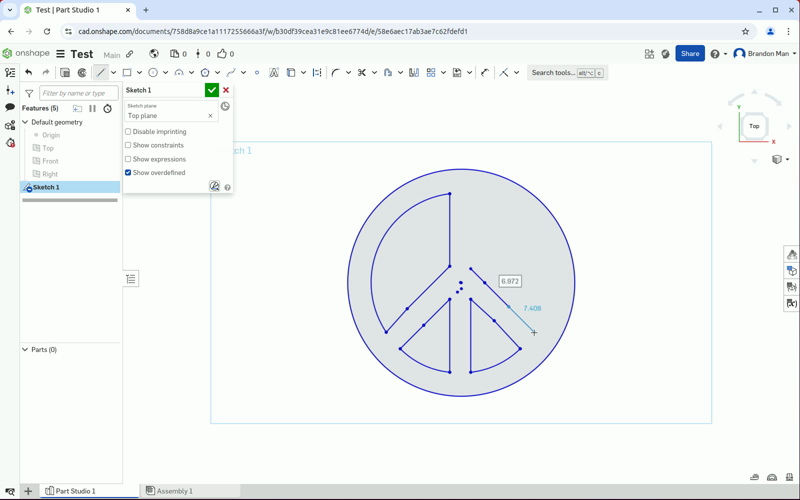
click(534, 332)
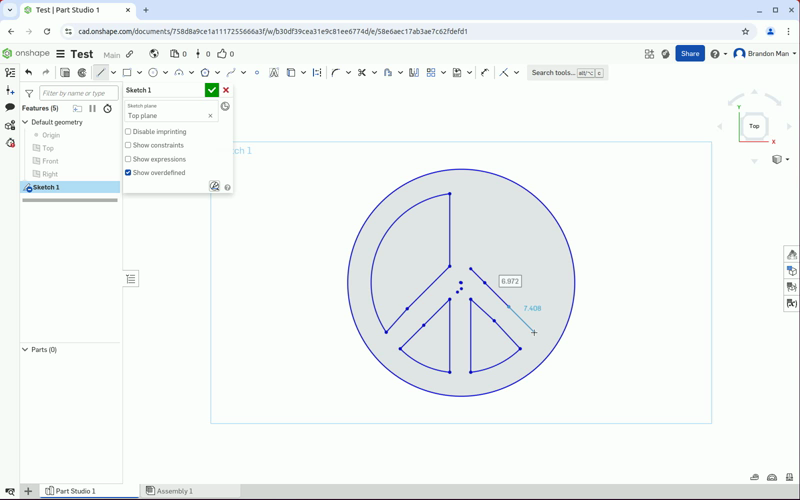
key_up(shift)
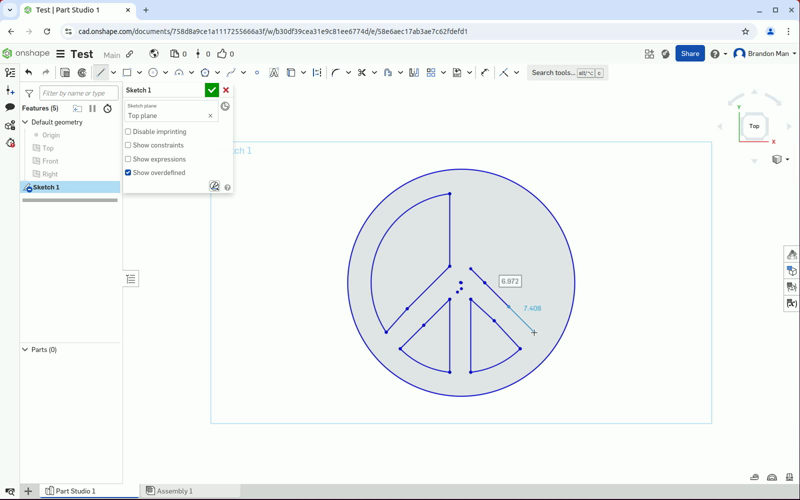
key(esc)
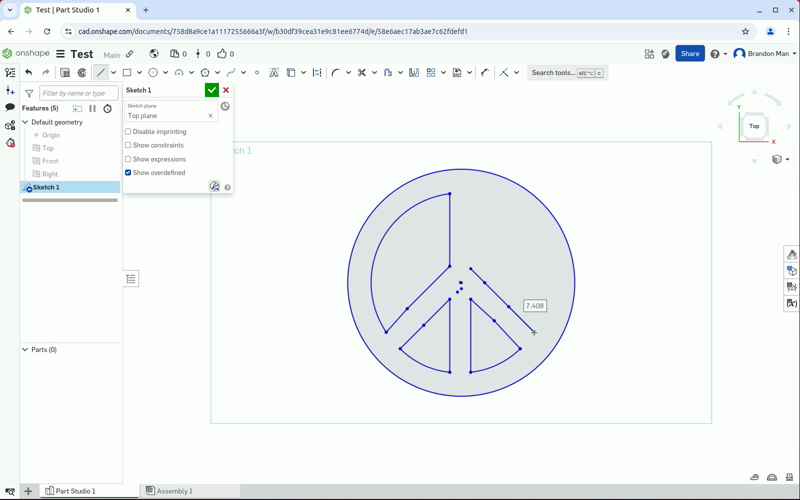
key(a)
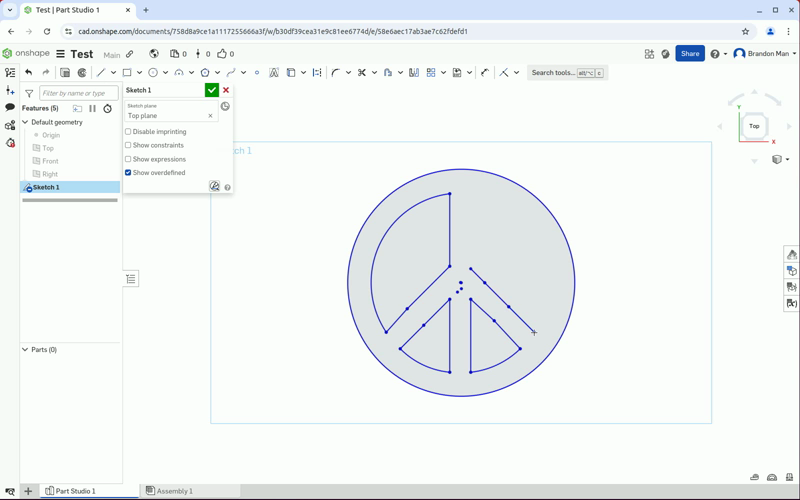
mouse_move(534, 332)
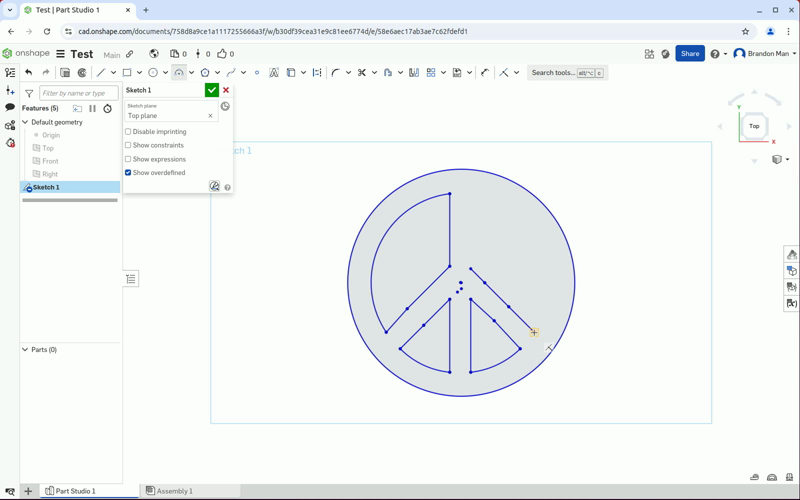
click(534, 332)
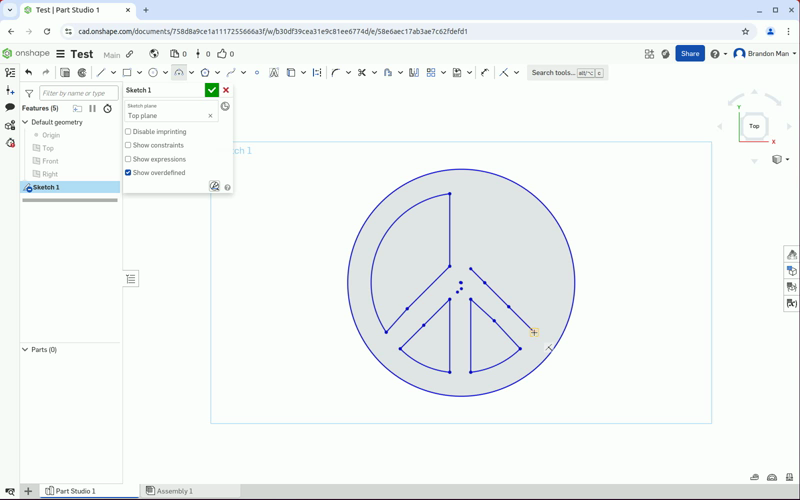
key_down(shift)
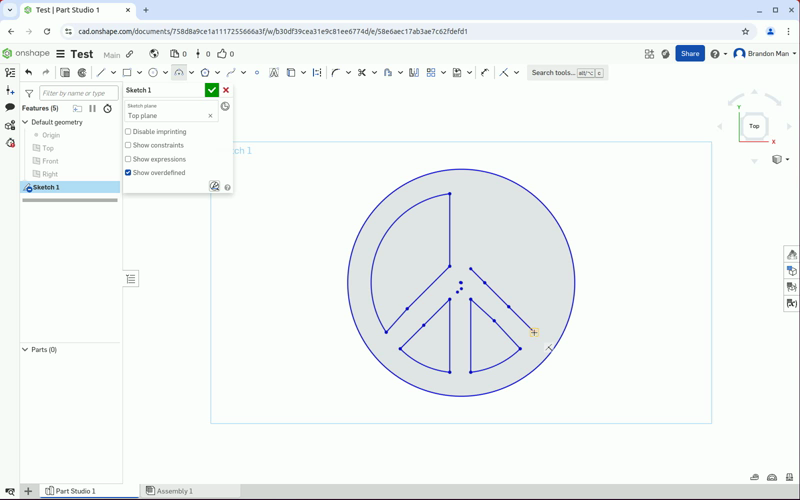
mouse_move(470, 193)
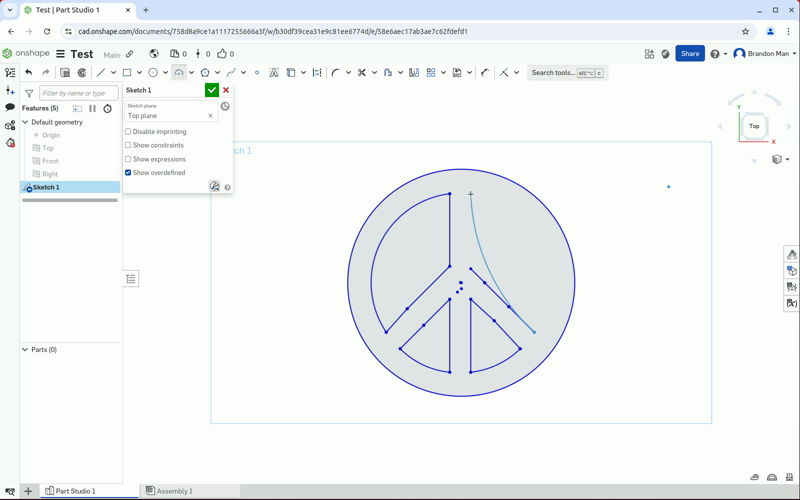
click(470, 193)
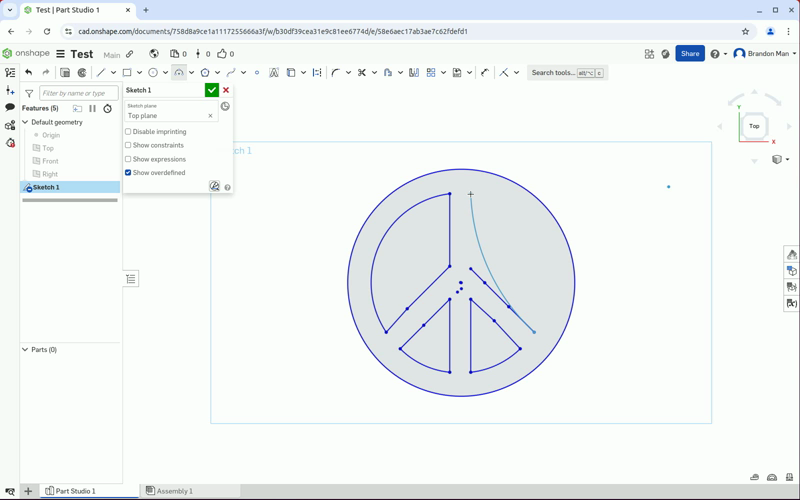
mouse_move(541, 245)
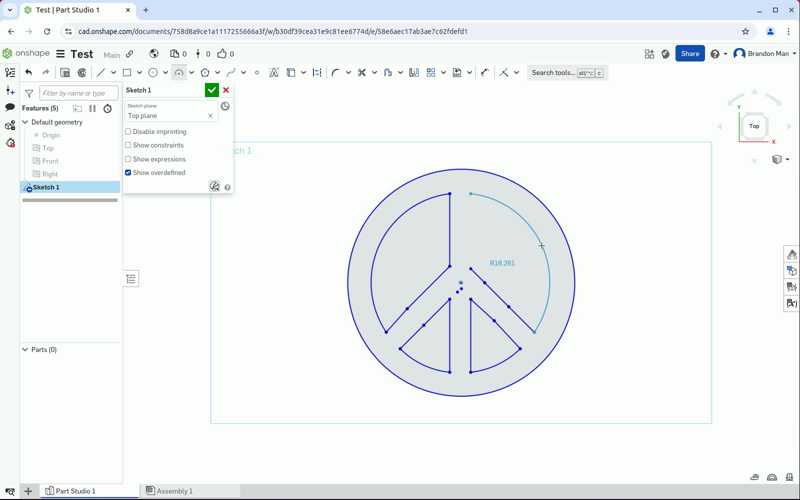
click(541, 245)
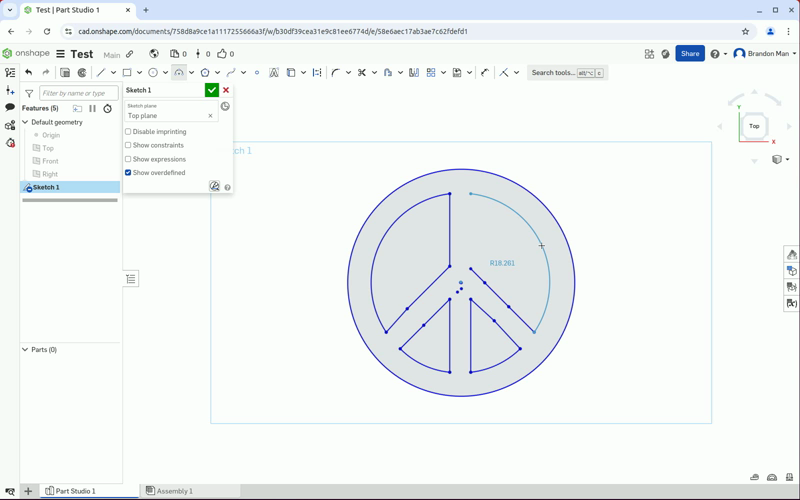
key_up(shift)
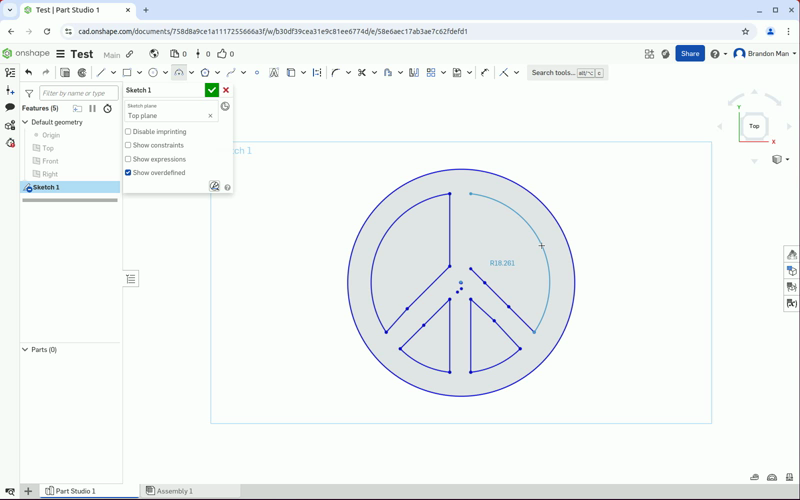
key(esc)
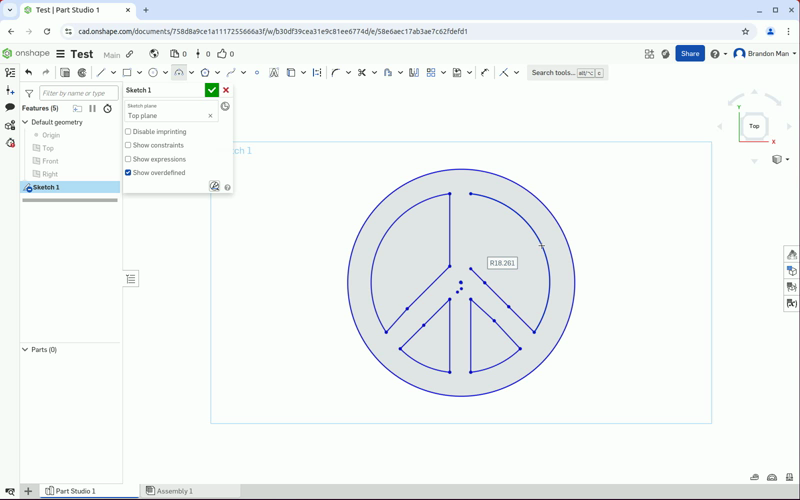
key(l)
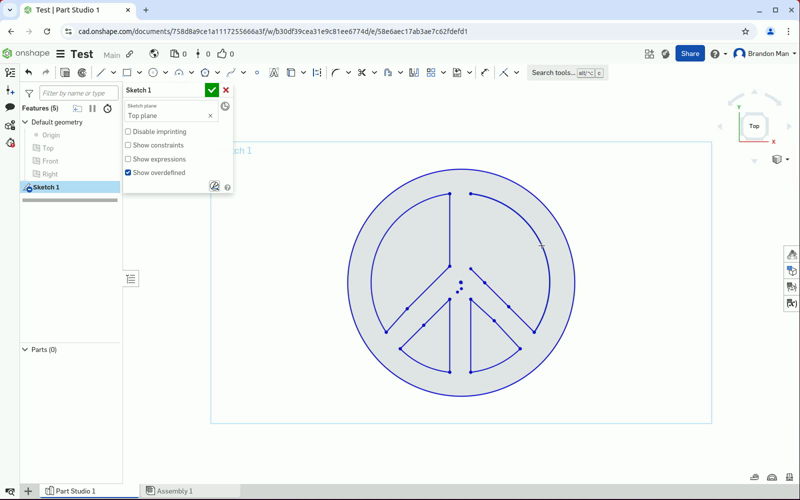
mouse_move(470, 193)
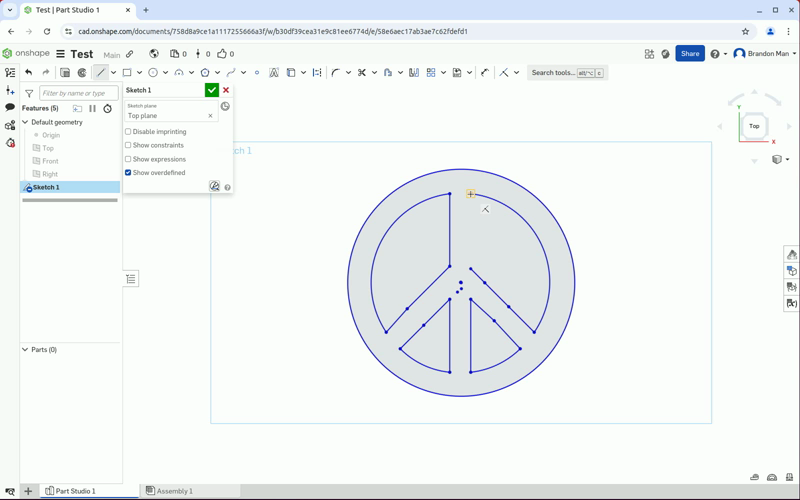
click(470, 193)
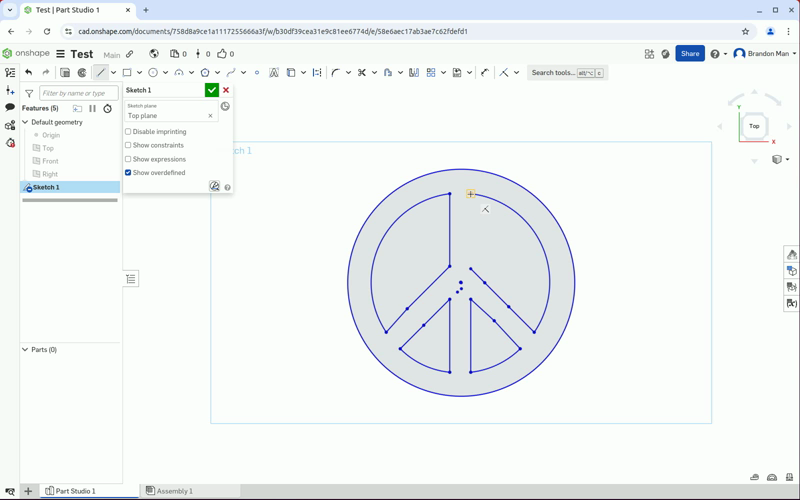
key_down(shift)
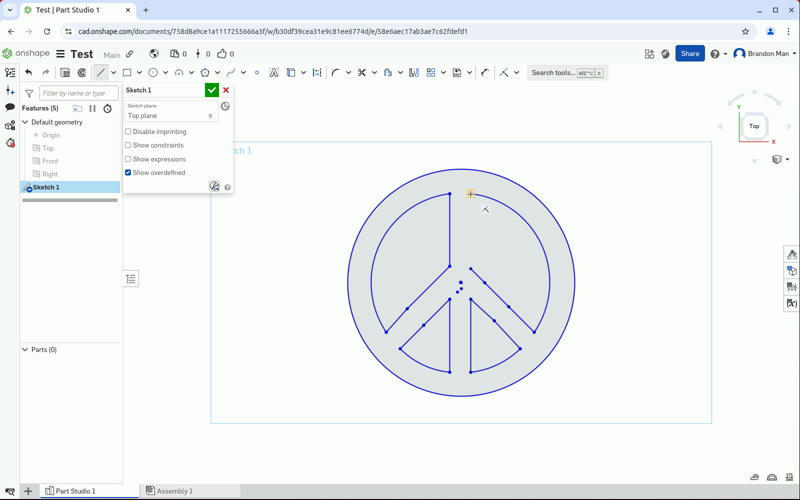
mouse_move(470, 268)
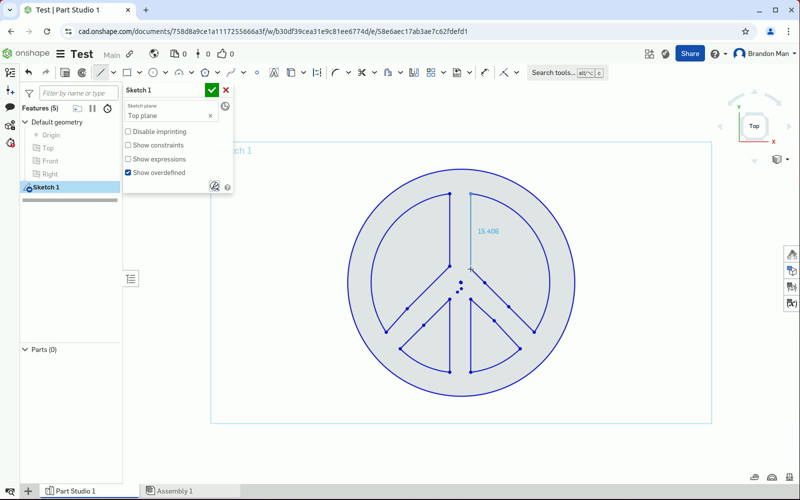
key_up(shift)
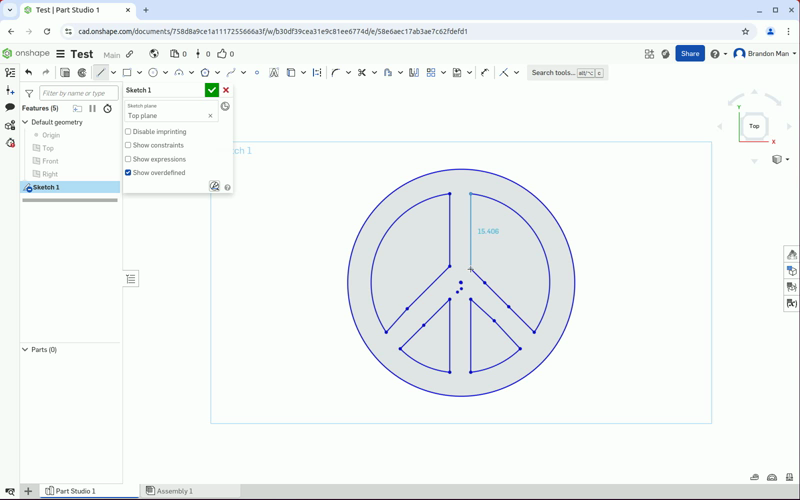
click(470, 268)
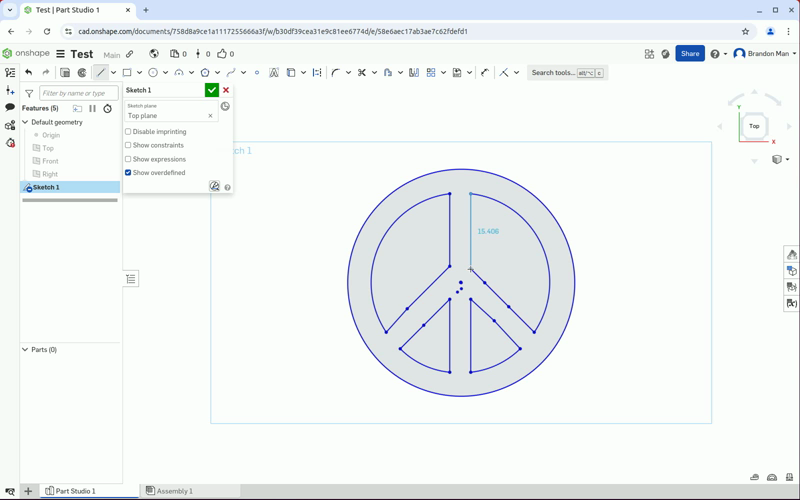
key(esc)
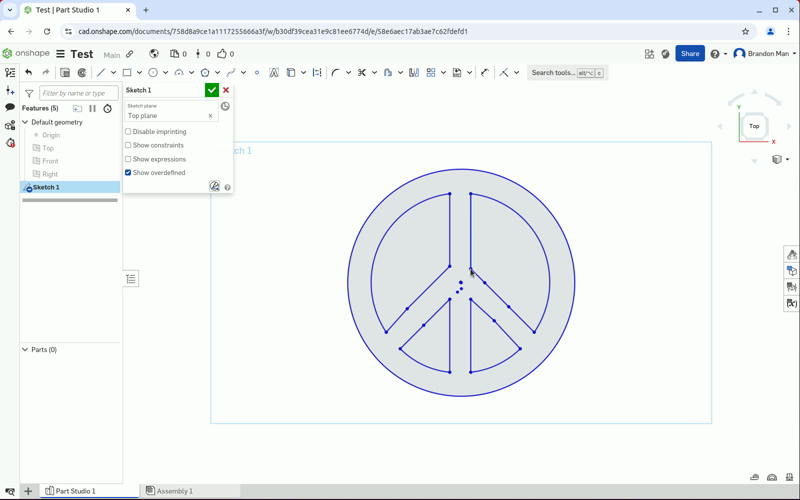
mouse_move(459, 287)
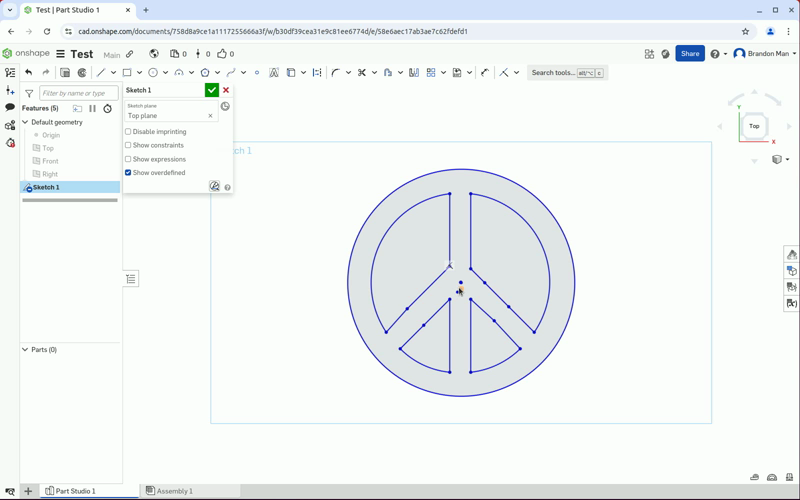
click(459, 287)
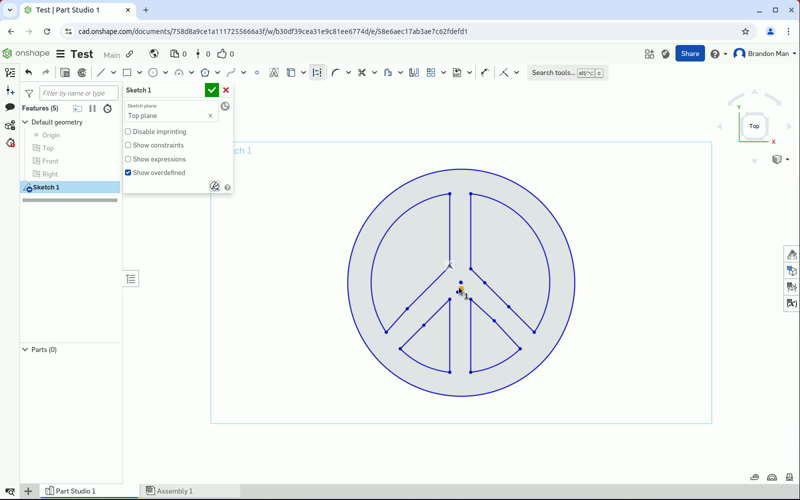
mouse_move(73, 352)
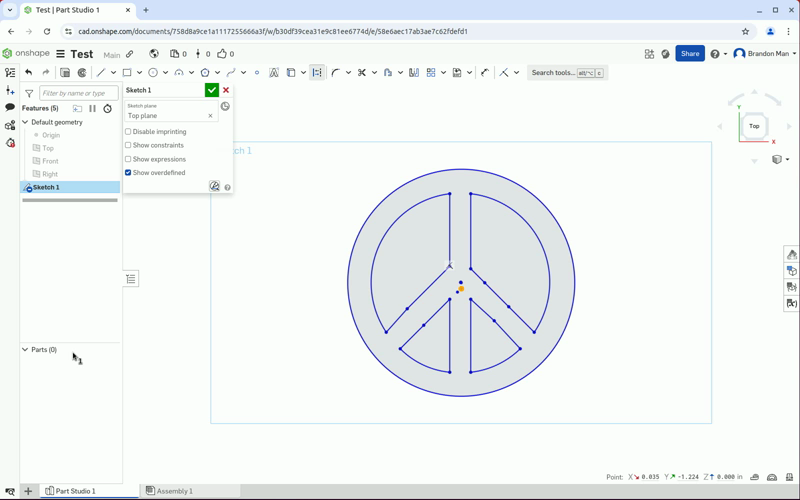
key(shift+y)
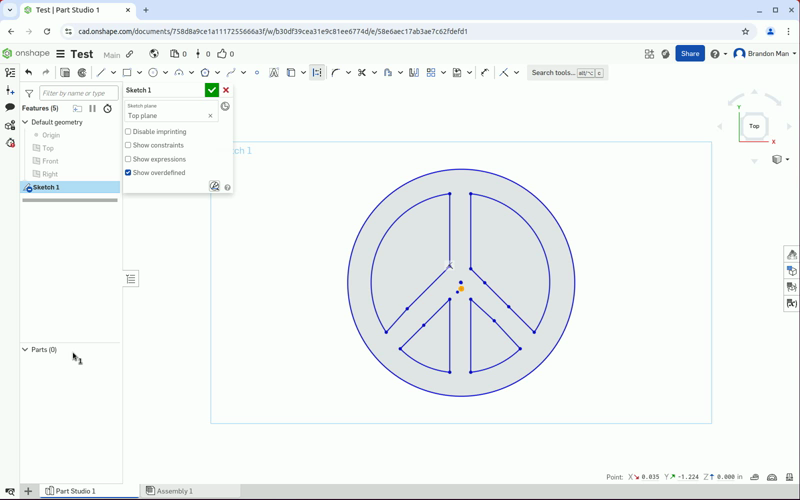
key(shift+e)
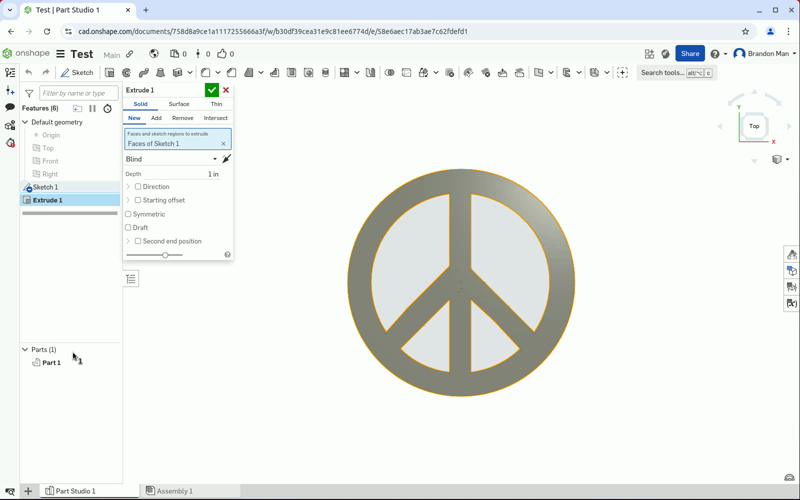
mouse_move(143, 106)
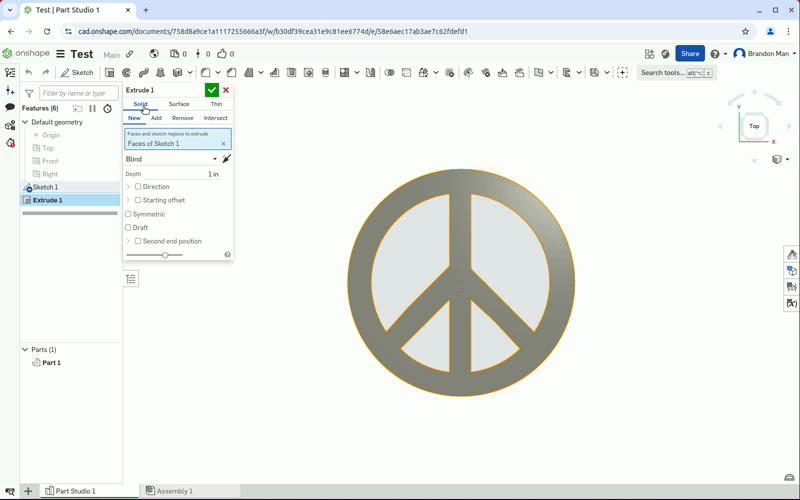
click(143, 106)
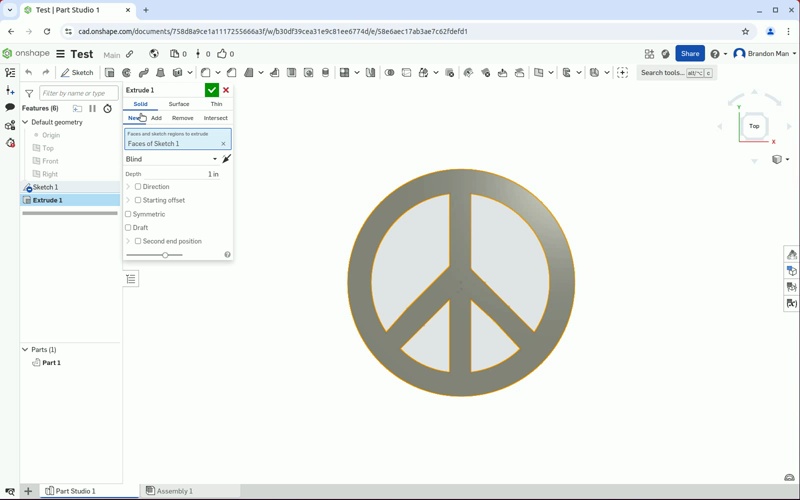
mouse_move(137, 120)
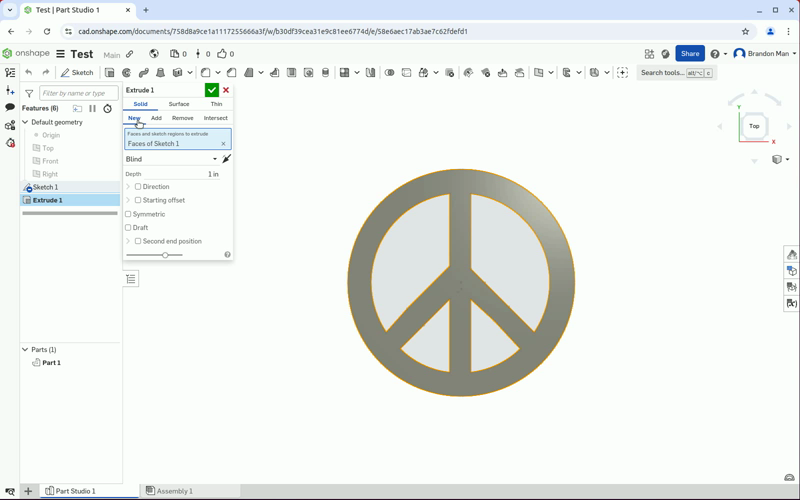
click(137, 120)
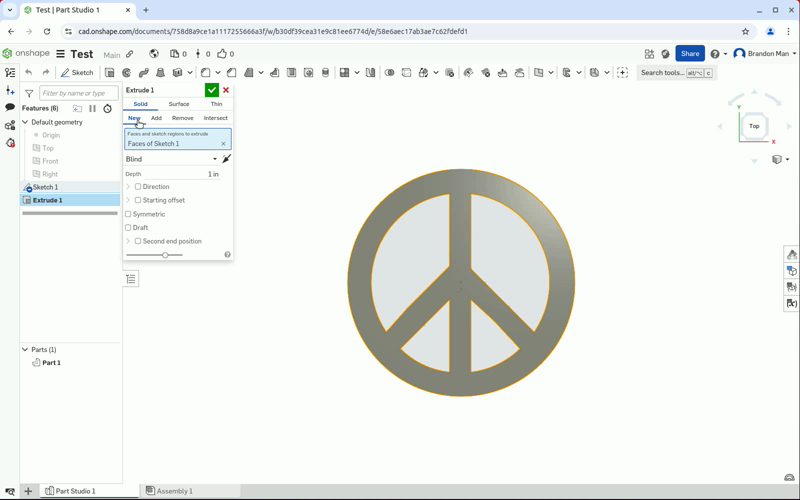
key(tab, 4)
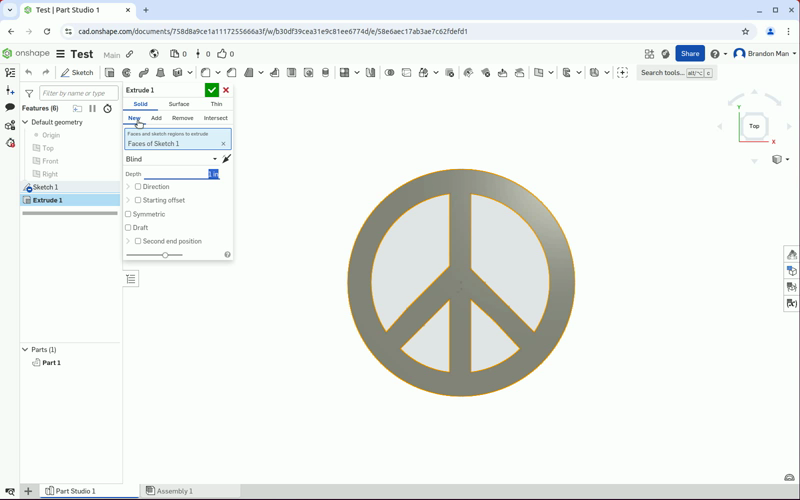
text(1.444)
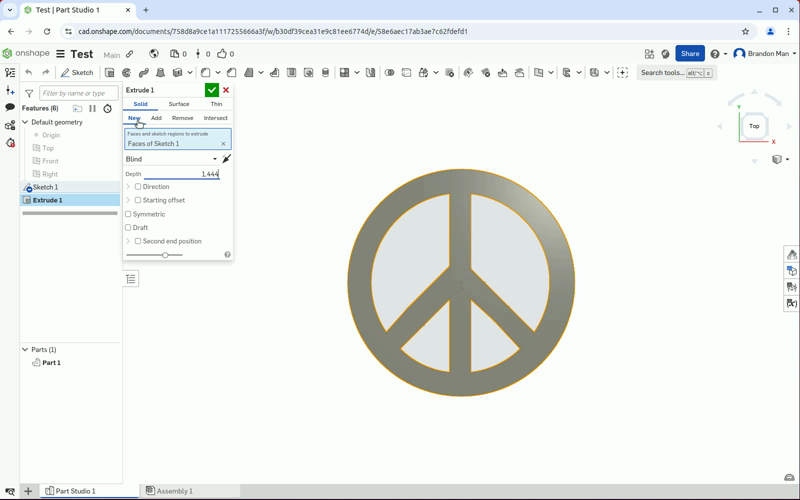
key(enter)
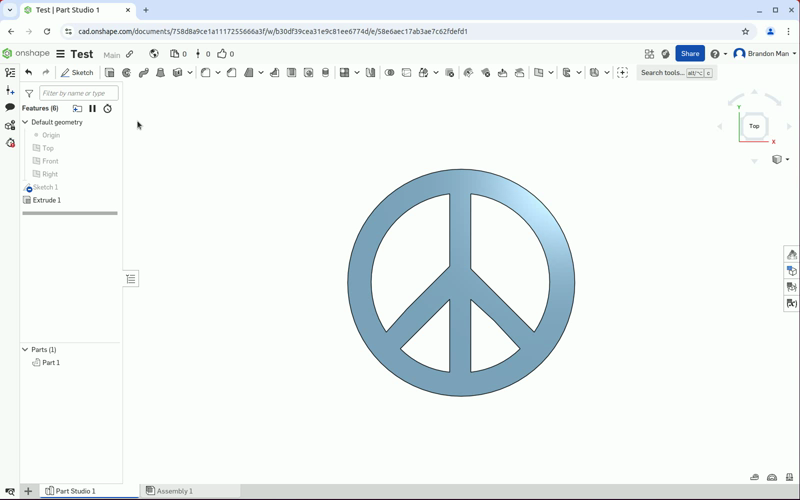
key(shift+h)
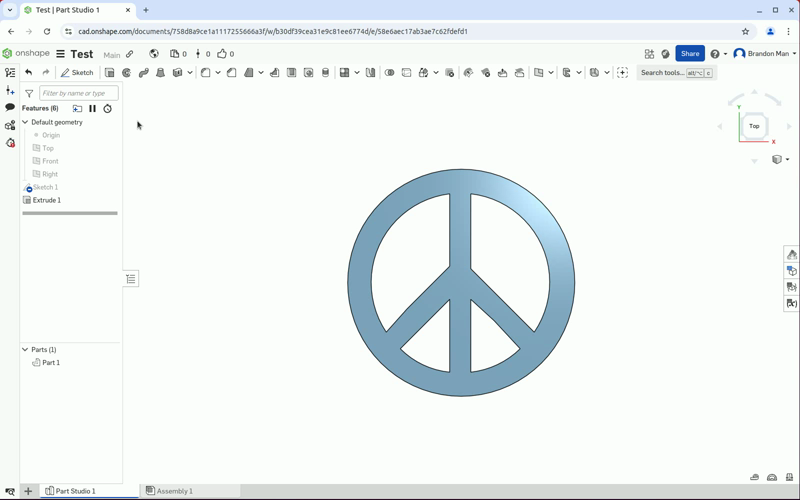
key(shift+h)
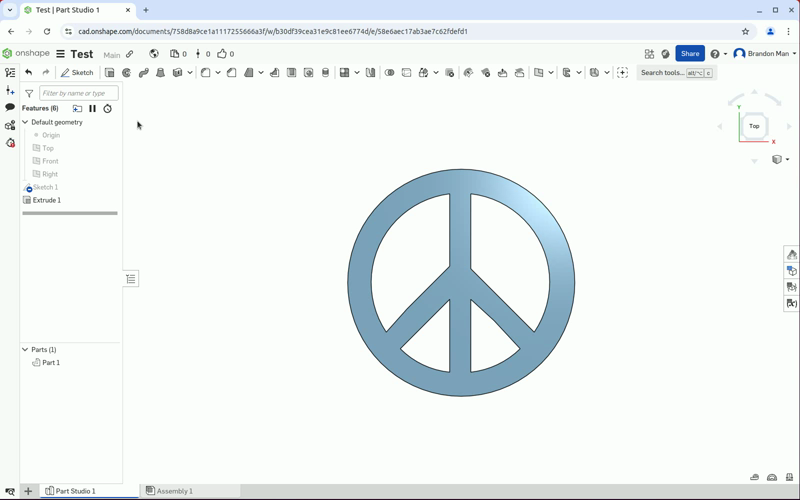
mouse_move(73, 189)
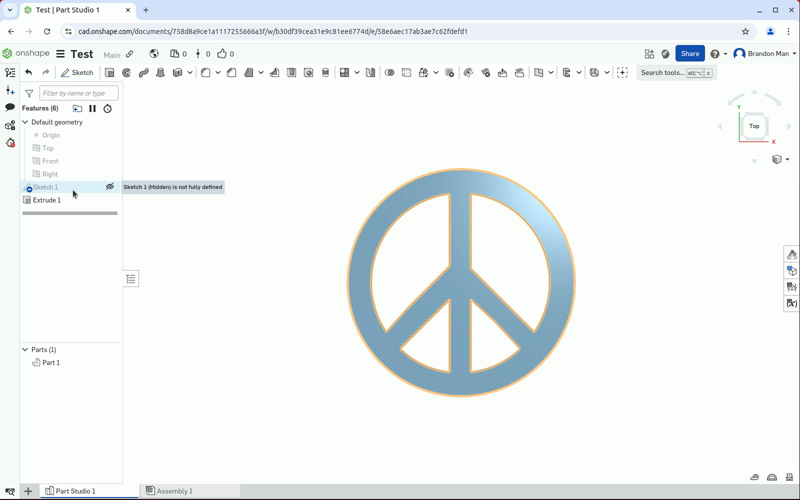
click(73, 189)
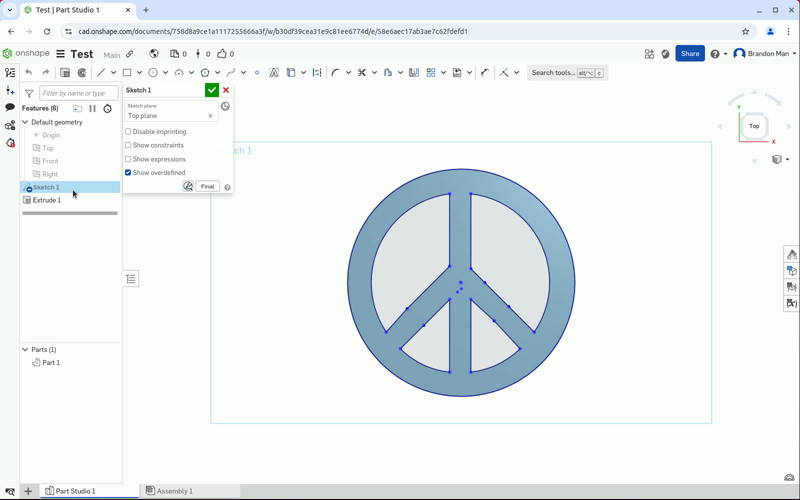
mouse_move(229, 92)
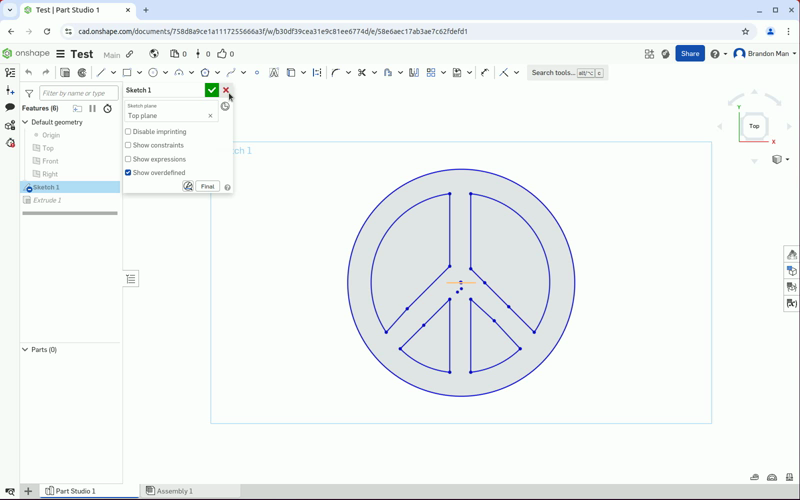
click(229, 92)
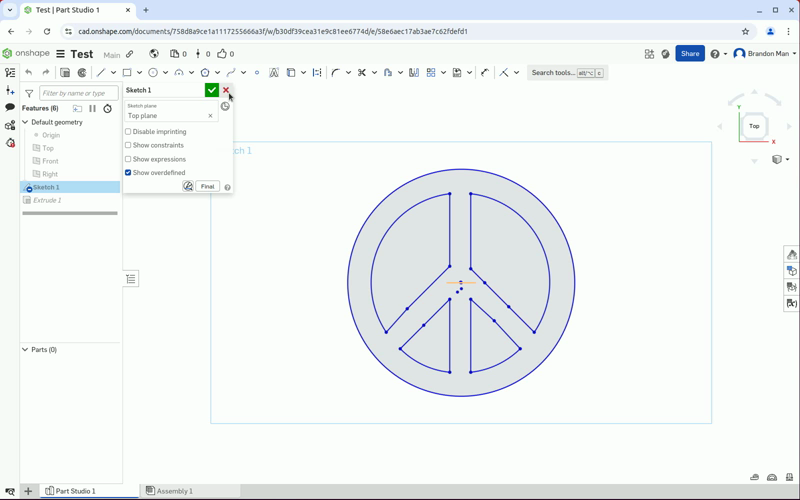
key(shift+s)
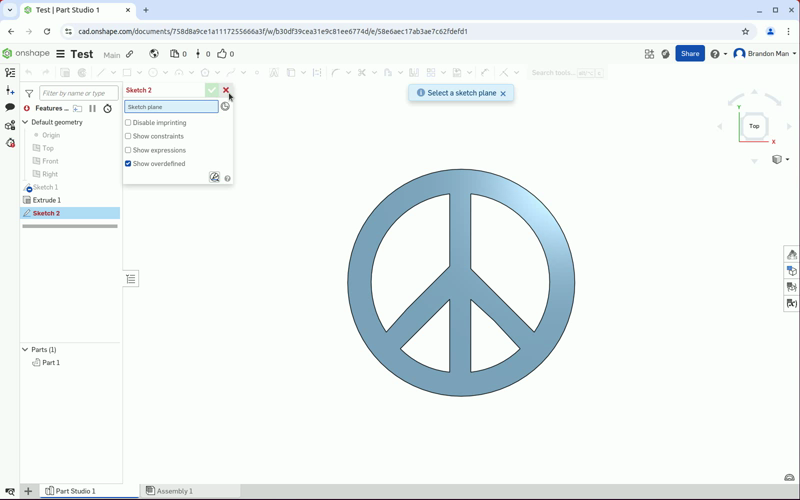
mouse_move(73, 150)
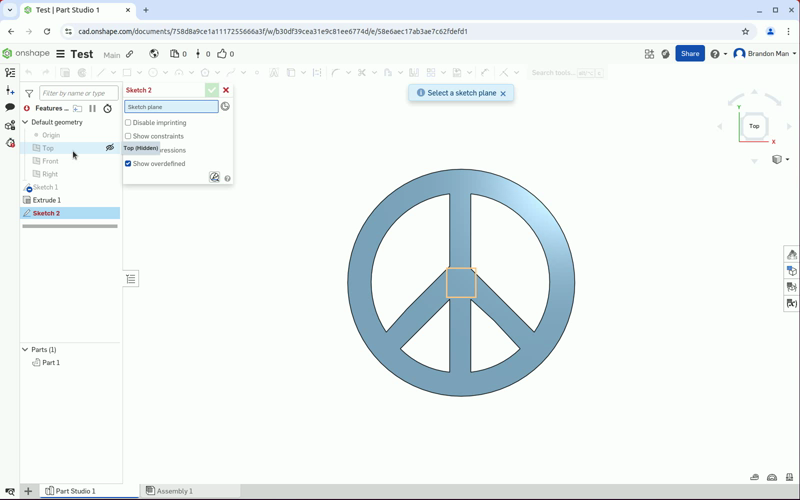
click(73, 150)
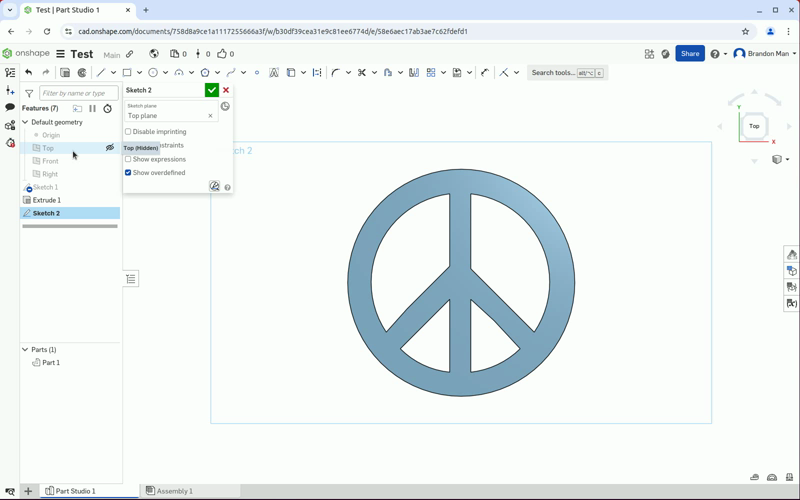
mouse_move(73, 352)
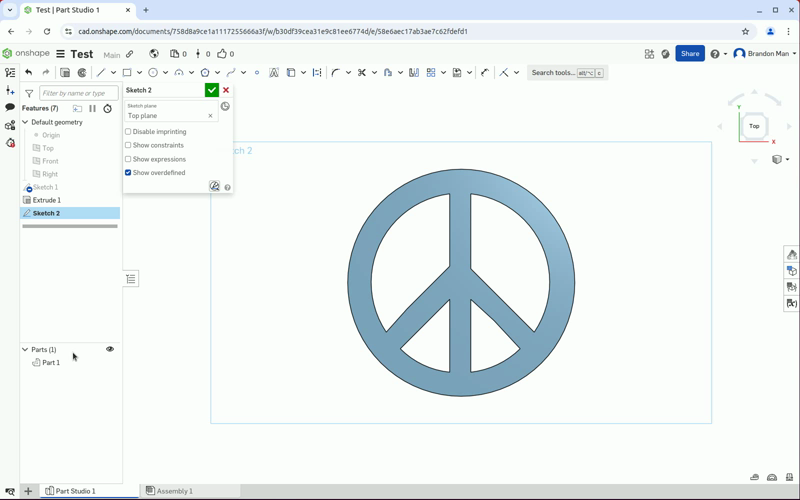
key(y)
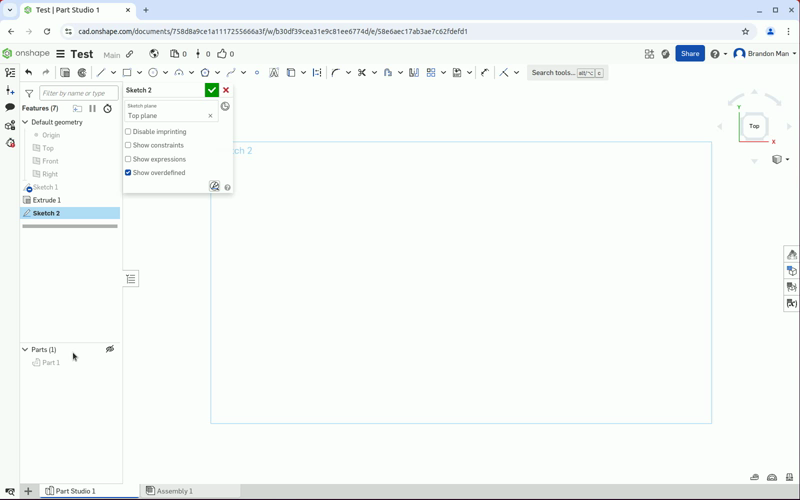
key(c)
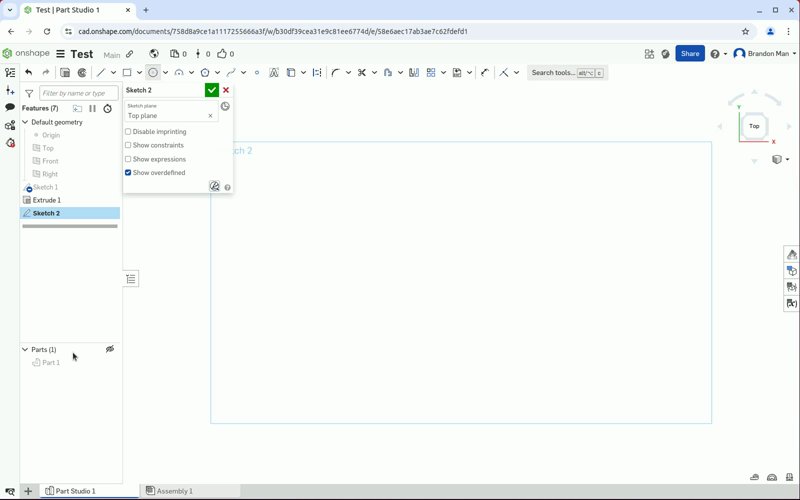
key_down(shift)
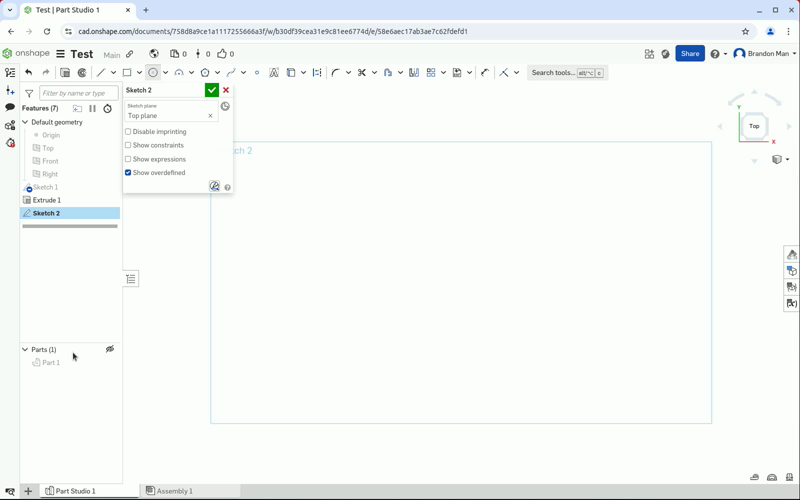
mouse_move(461, 282)
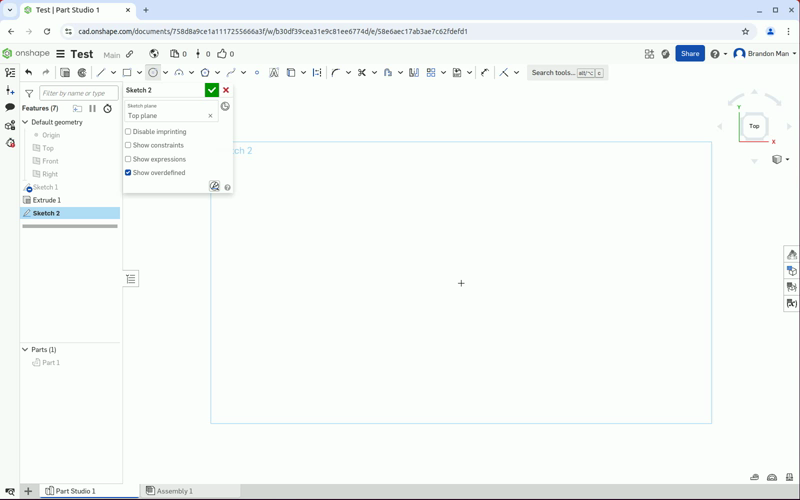
click(461, 282)
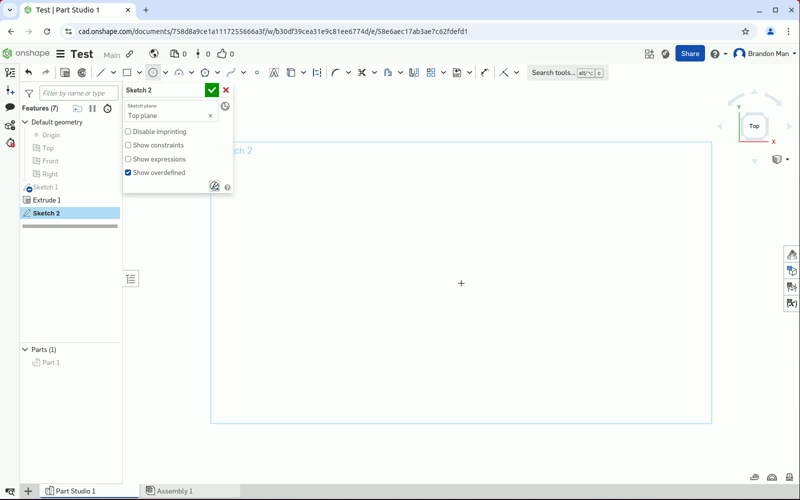
key_up(shift)
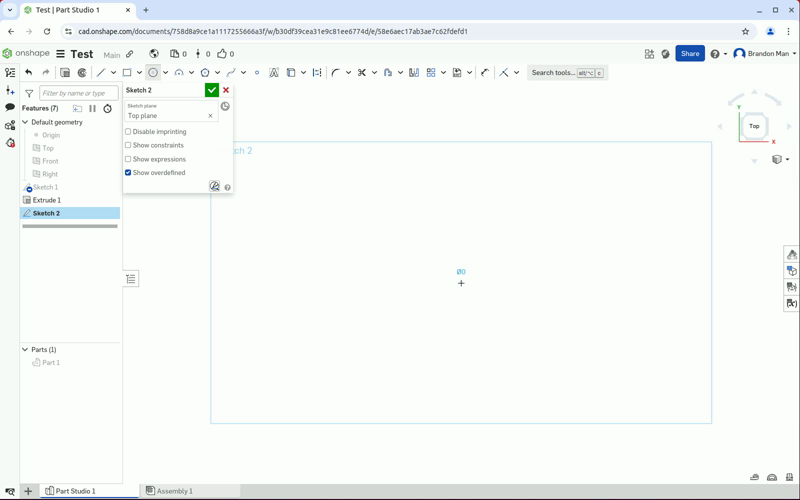
mouse_move(574, 282)
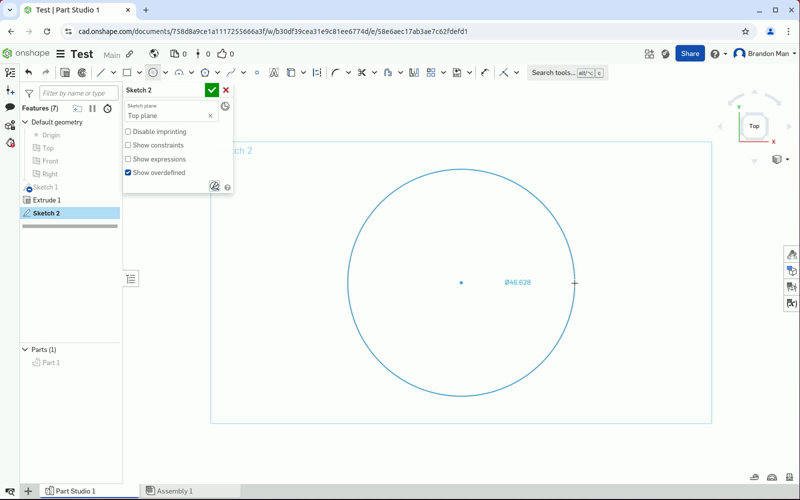
click(574, 282)
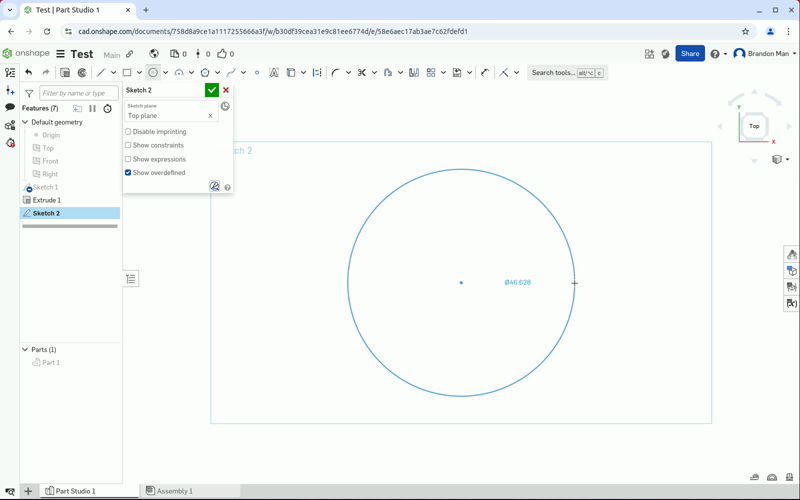
key(esc)
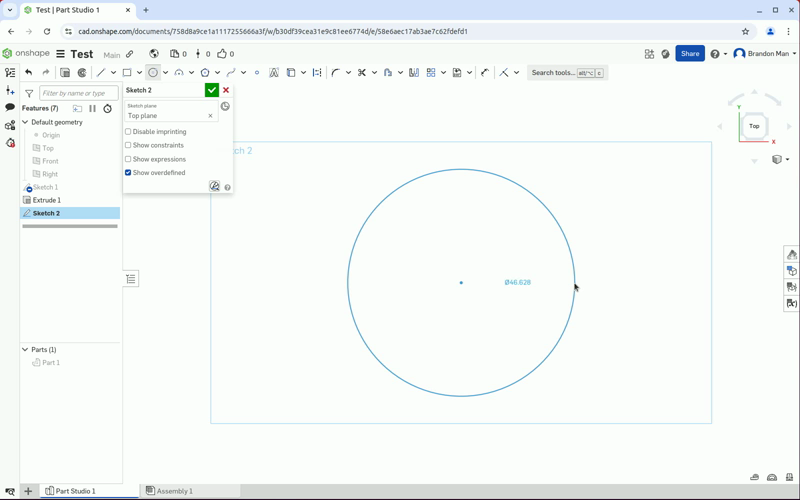
key(l)
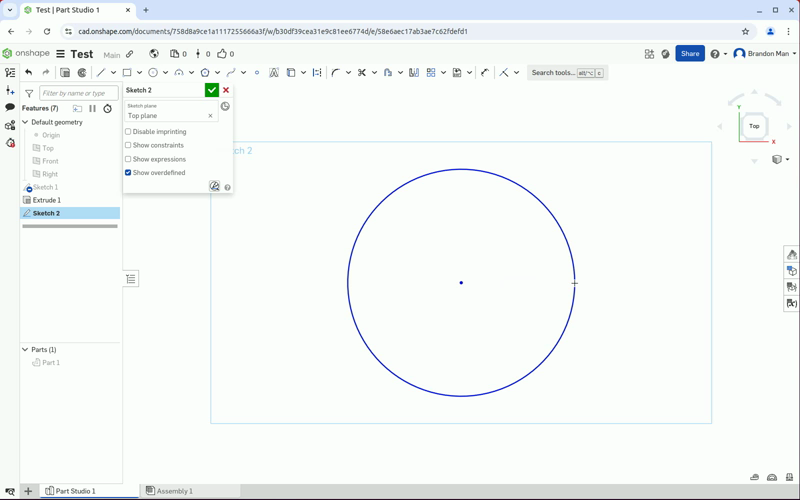
key_down(shift)
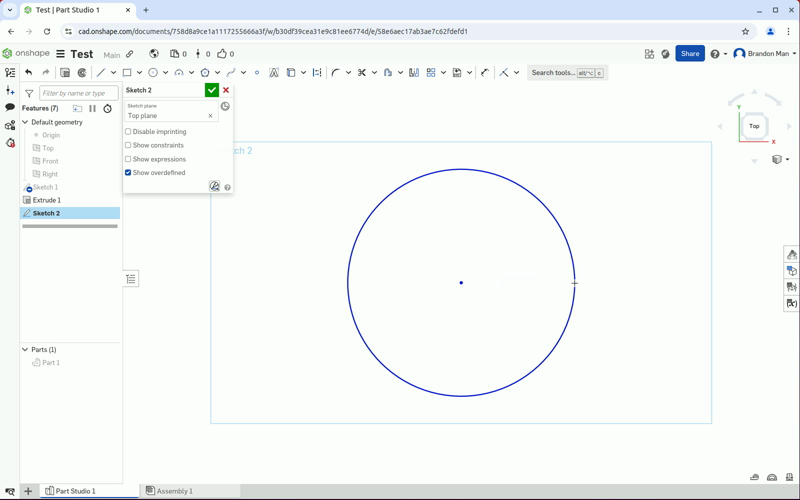
mouse_move(386, 332)
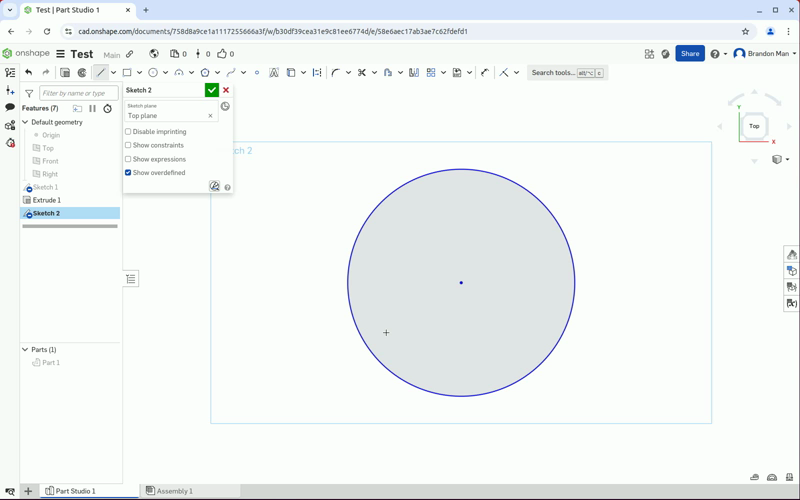
click(386, 332)
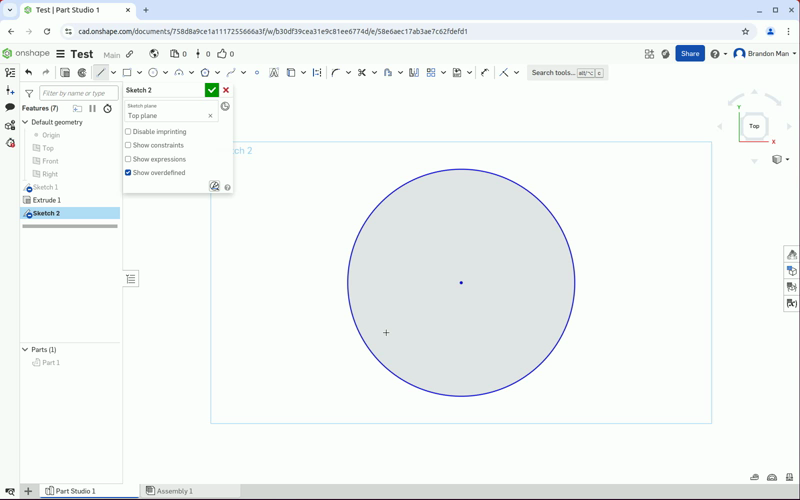
key_up(shift)
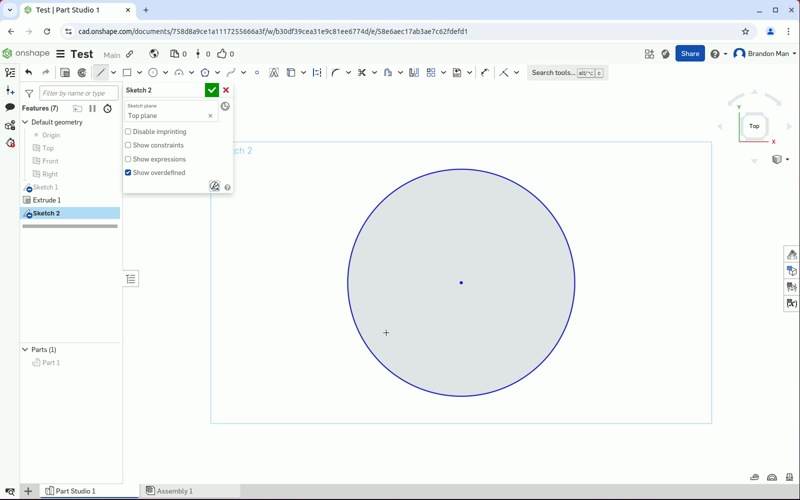
key_down(shift)
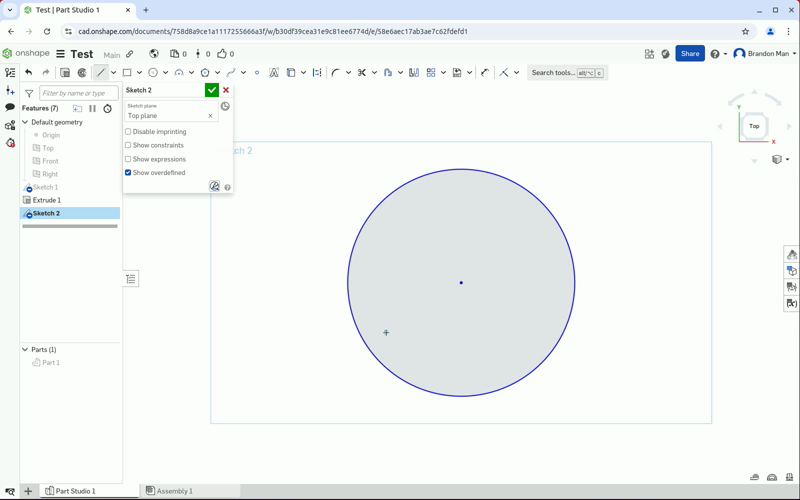
mouse_move(416, 332)
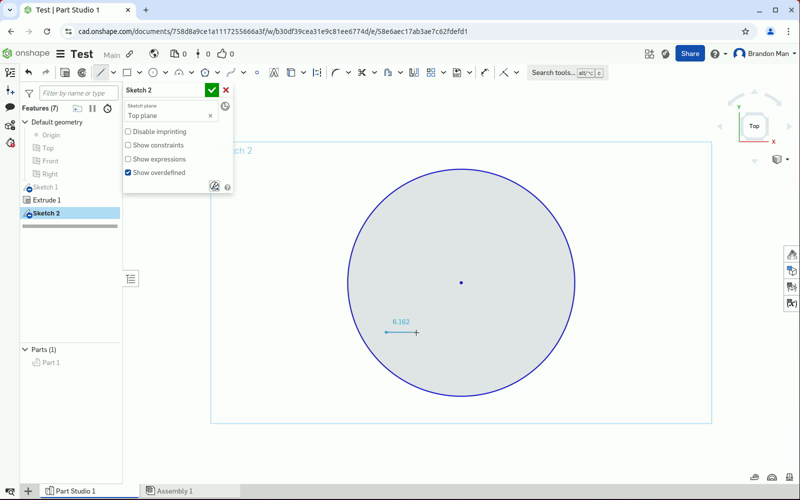
mouse_move(407, 308)
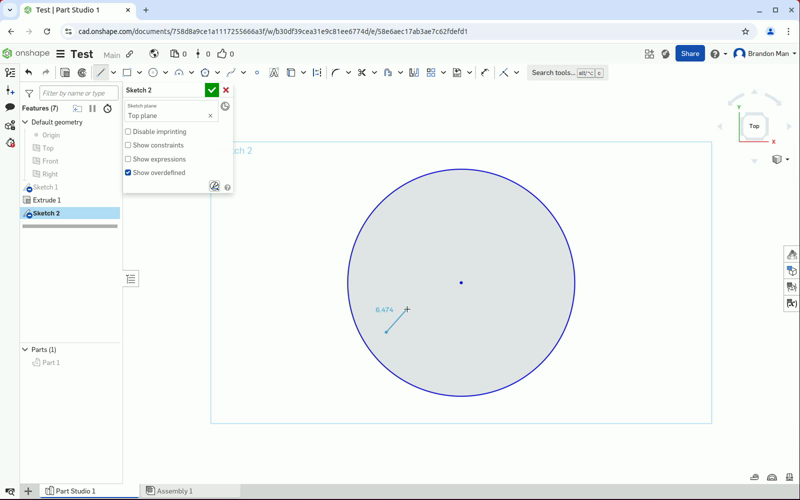
click(407, 308)
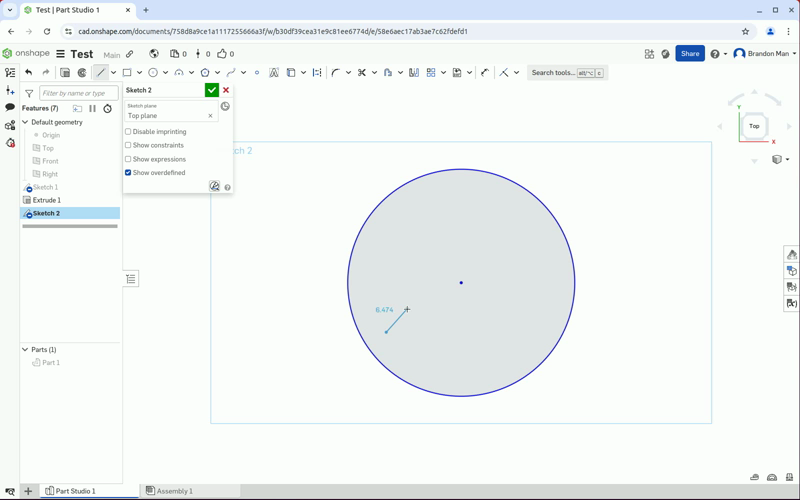
key_up(shift)
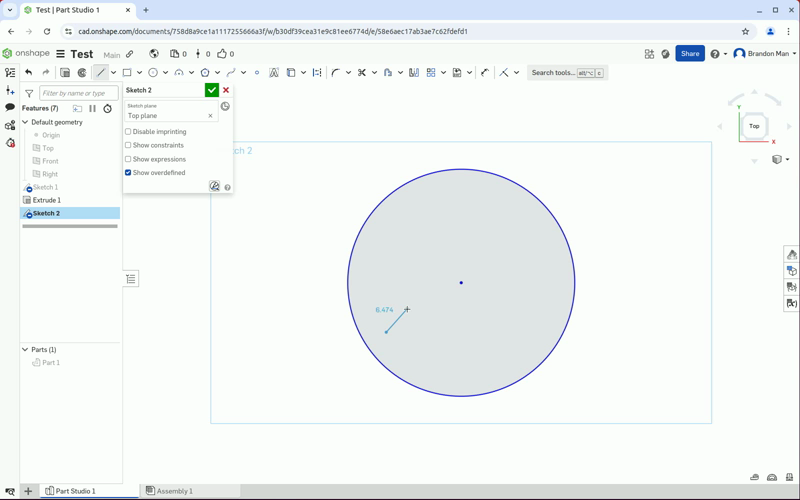
key_down(shift)
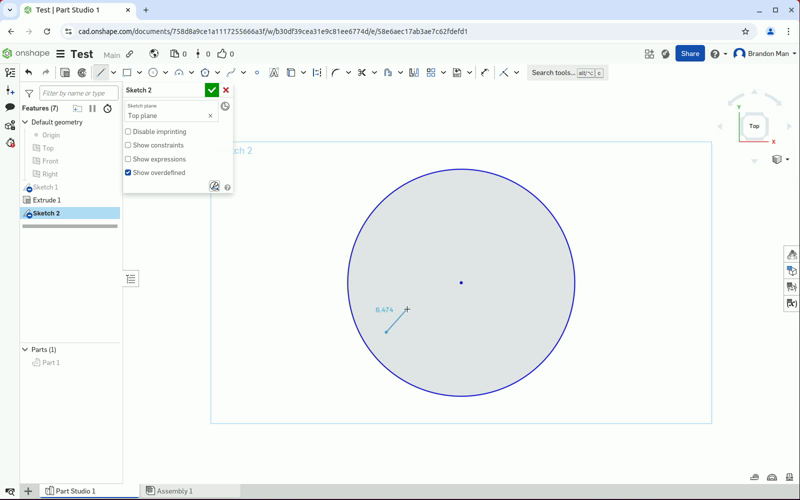
mouse_move(449, 266)
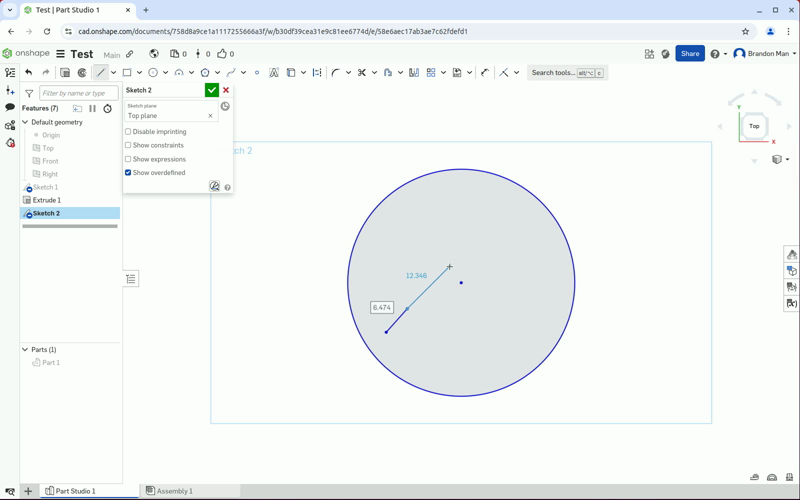
click(449, 266)
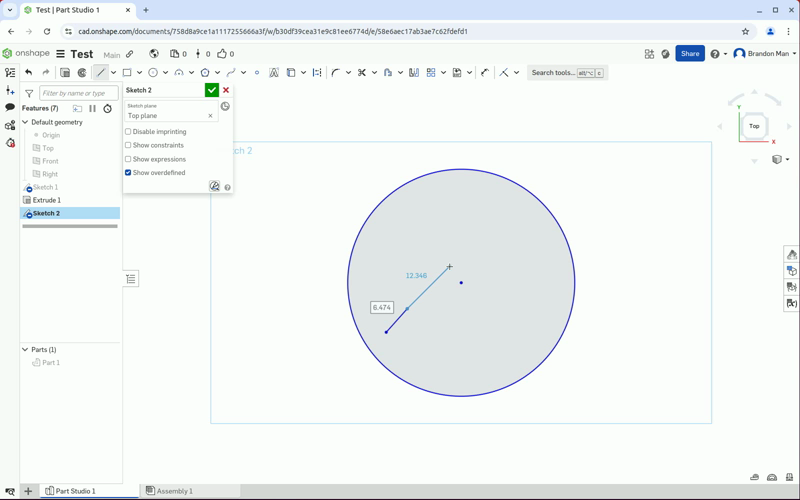
key_up(shift)
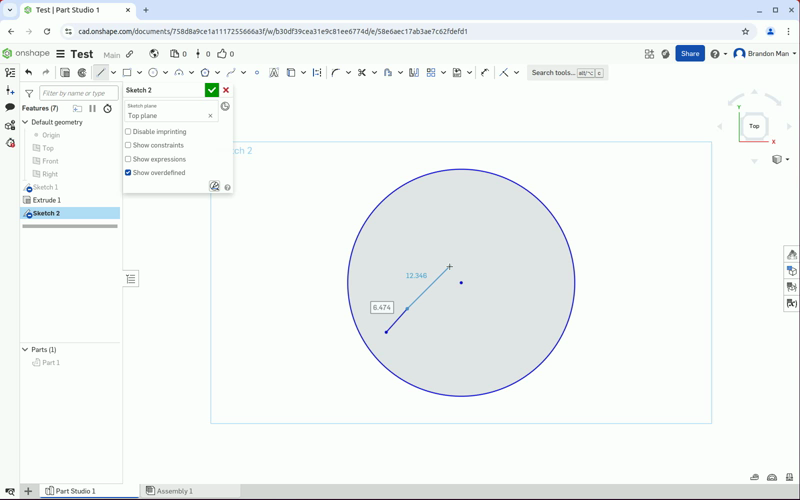
key_down(shift)
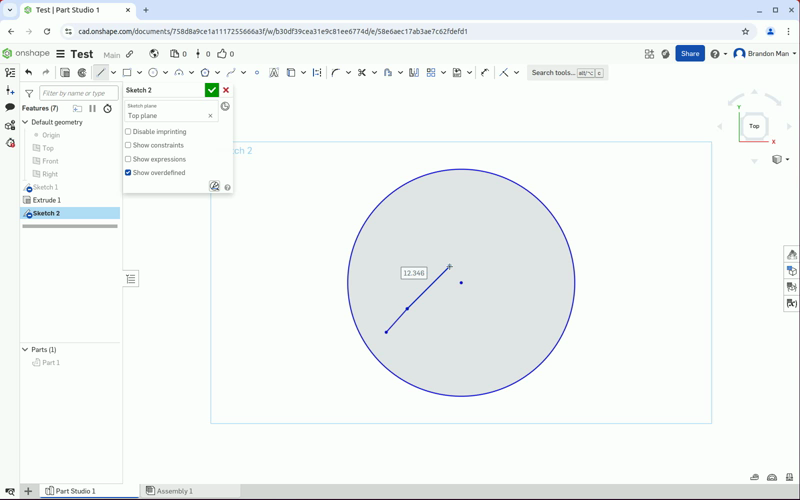
mouse_move(449, 193)
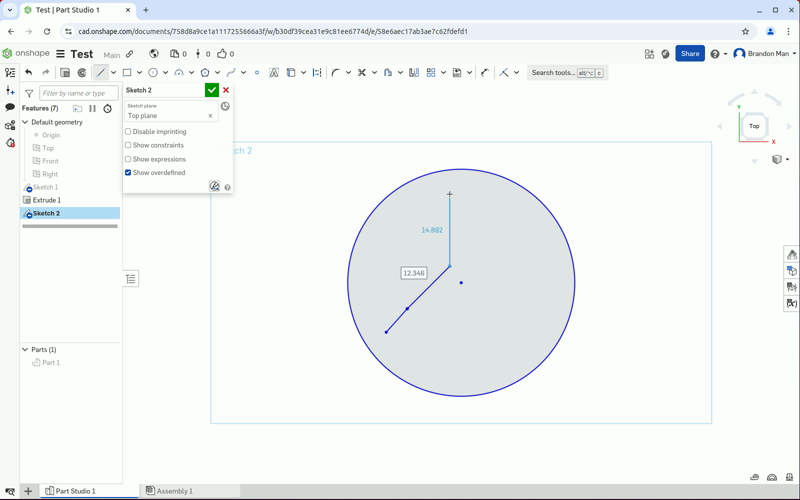
click(449, 193)
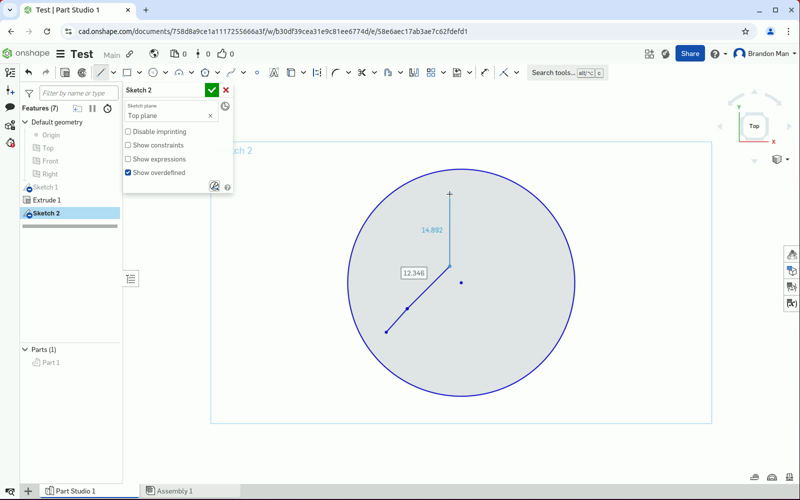
key_up(shift)
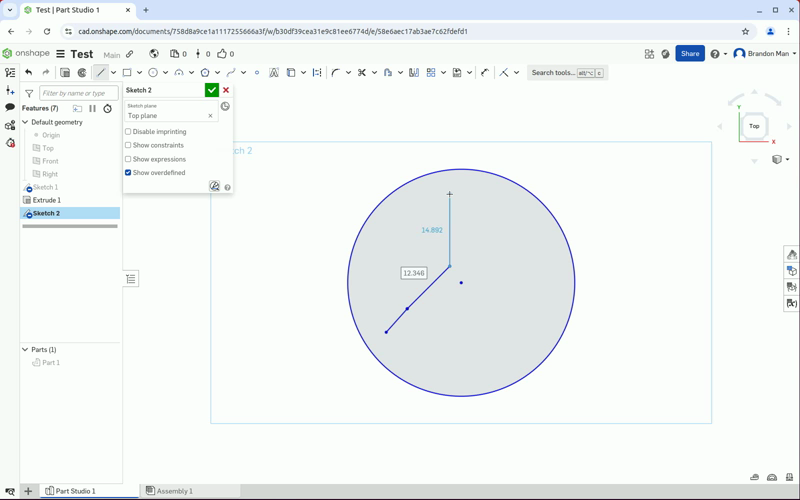
key(esc)
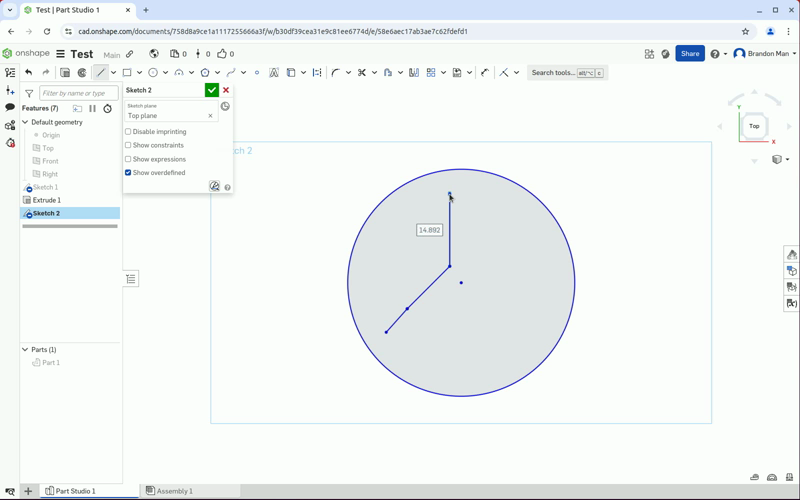
key(a)
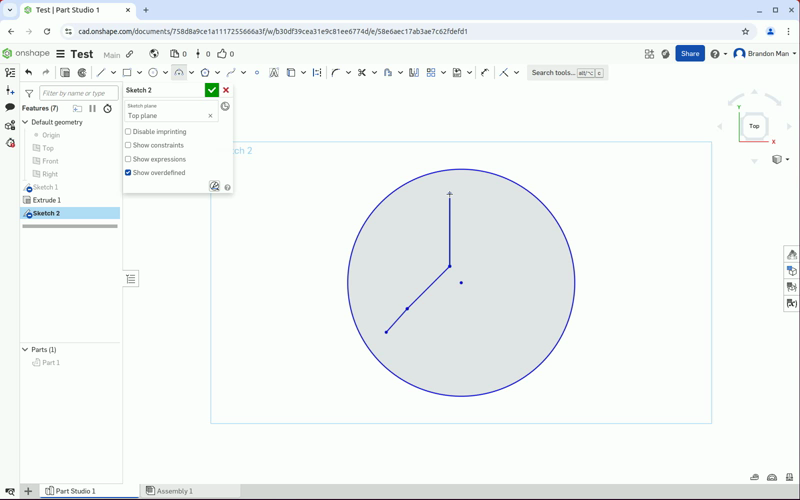
mouse_move(449, 193)
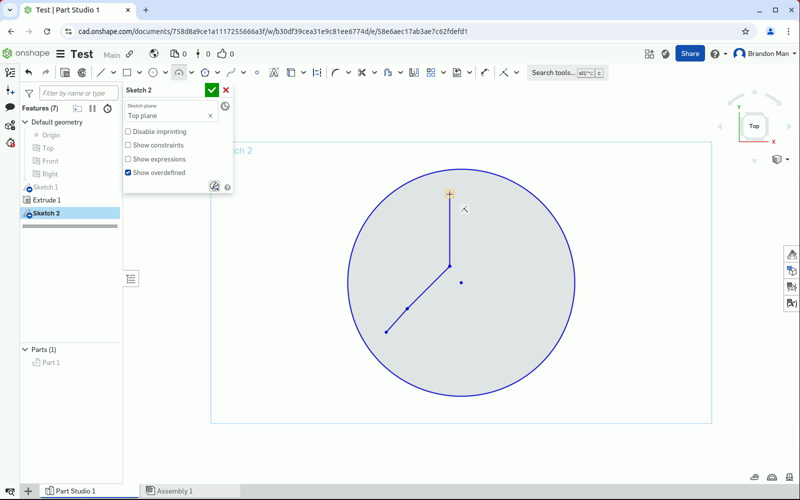
click(449, 193)
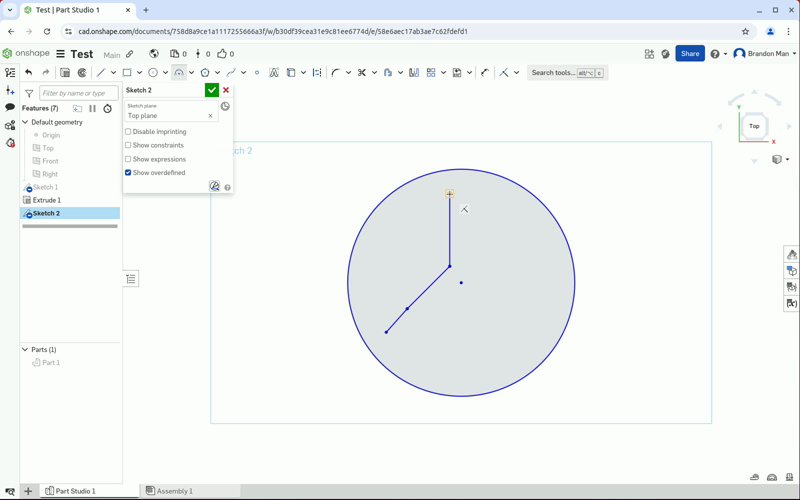
mouse_move(386, 332)
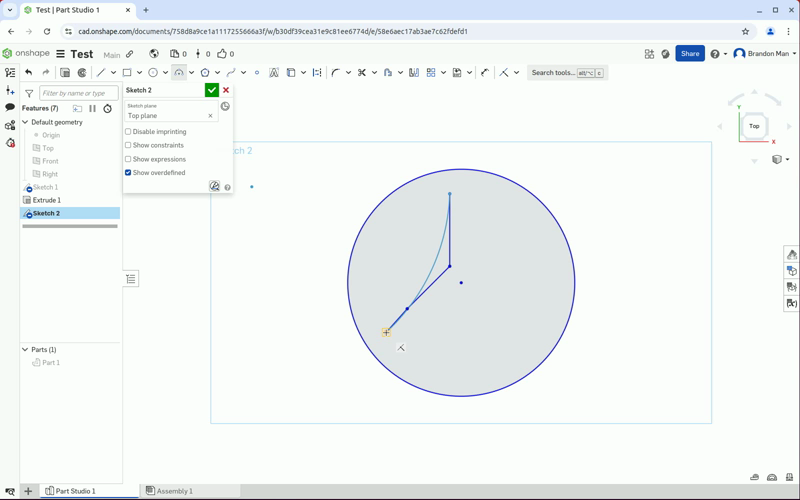
click(386, 332)
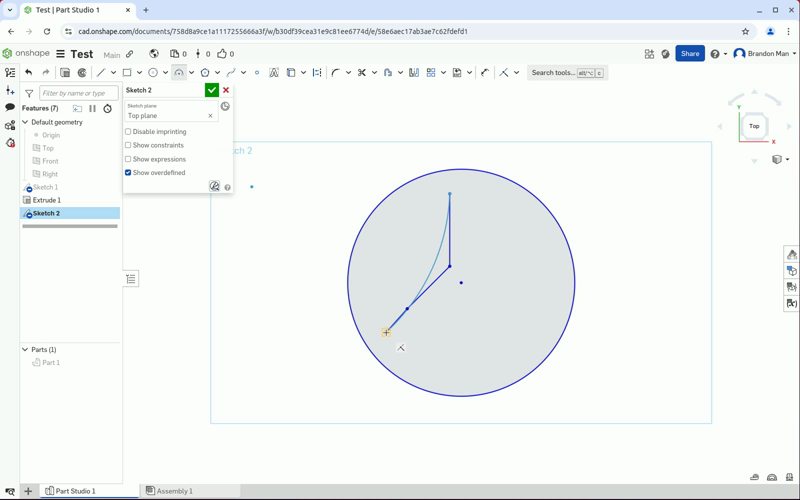
key_down(shift)
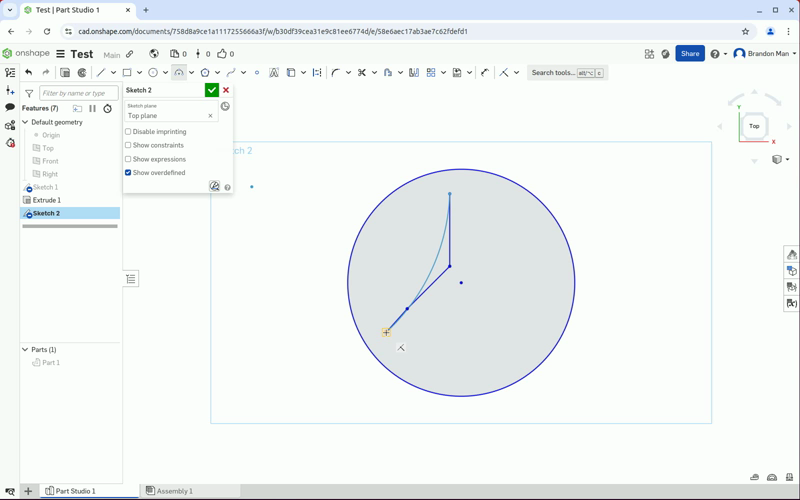
mouse_move(379, 245)
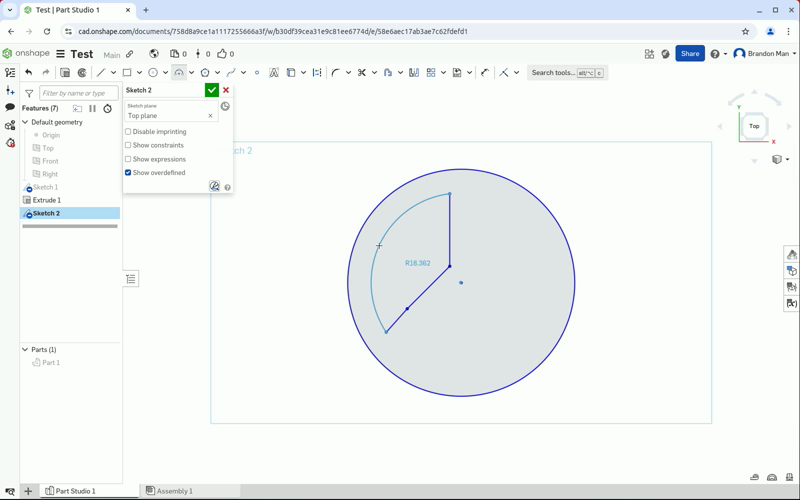
click(379, 245)
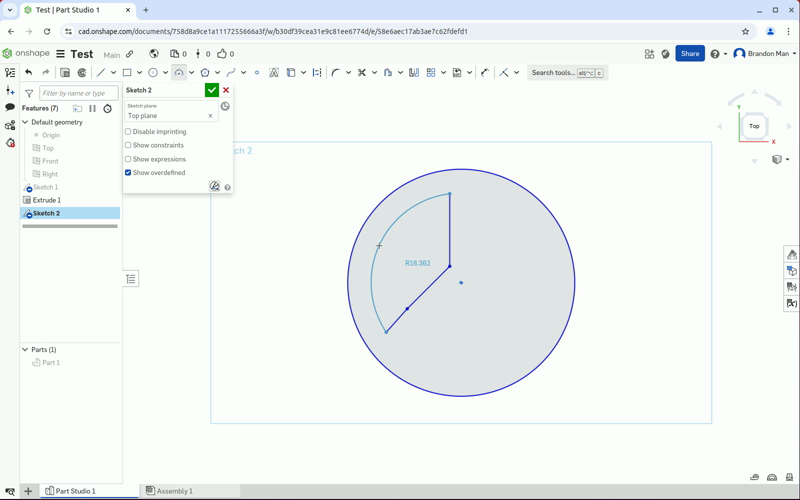
key_up(shift)
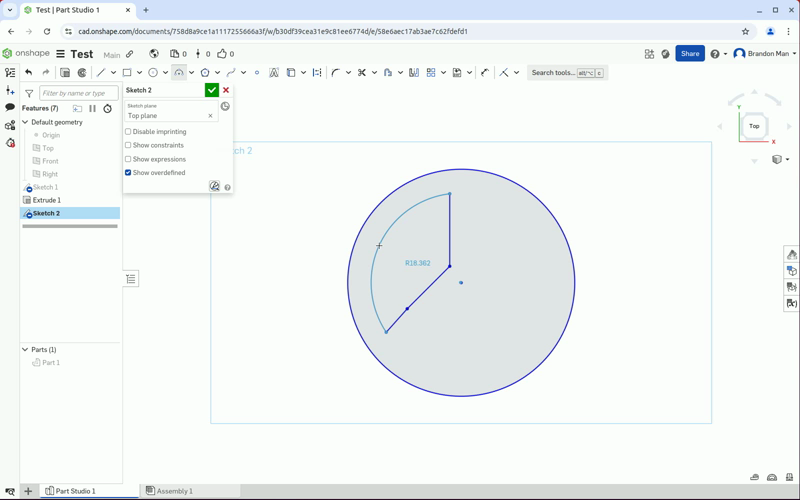
key(esc)
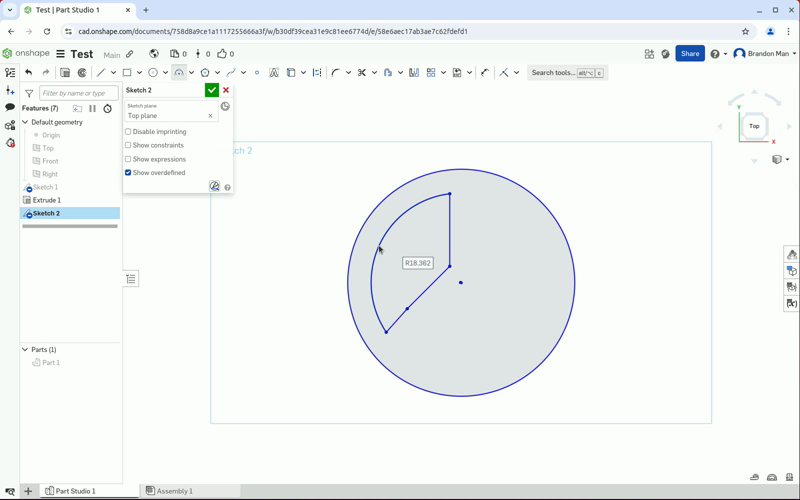
key(a)
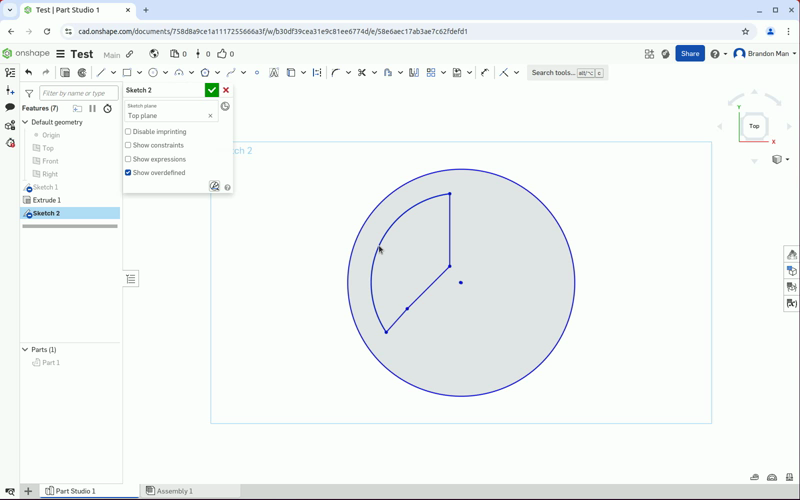
key_down(shift)
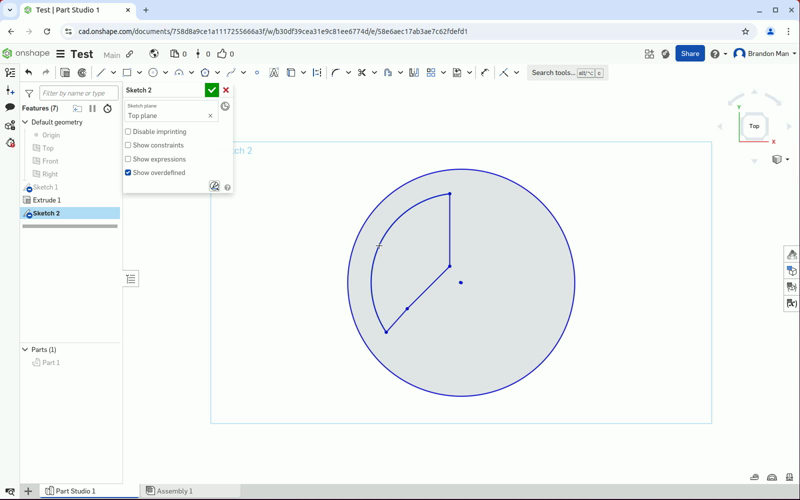
mouse_move(400, 348)
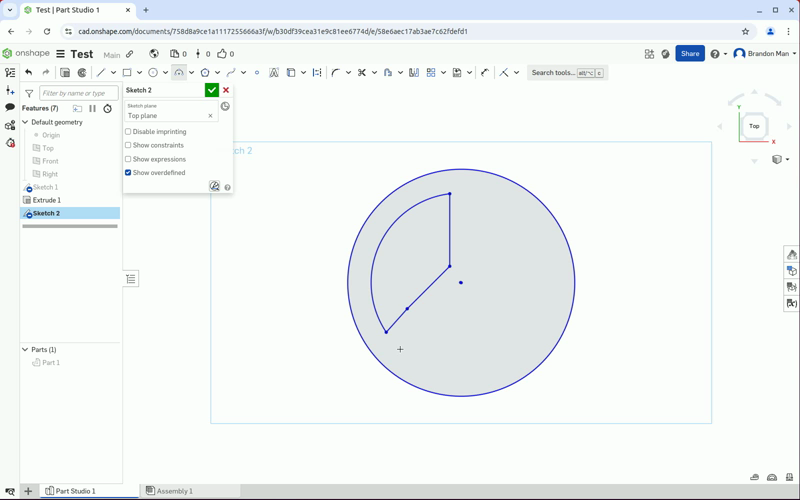
click(400, 348)
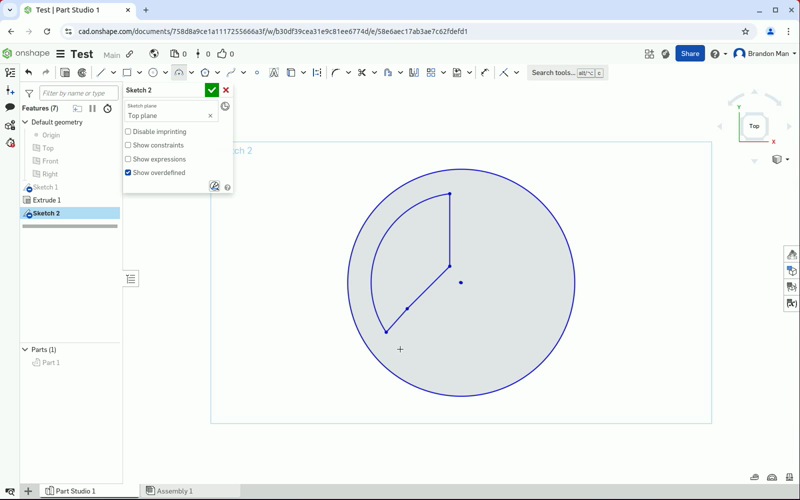
key_up(shift)
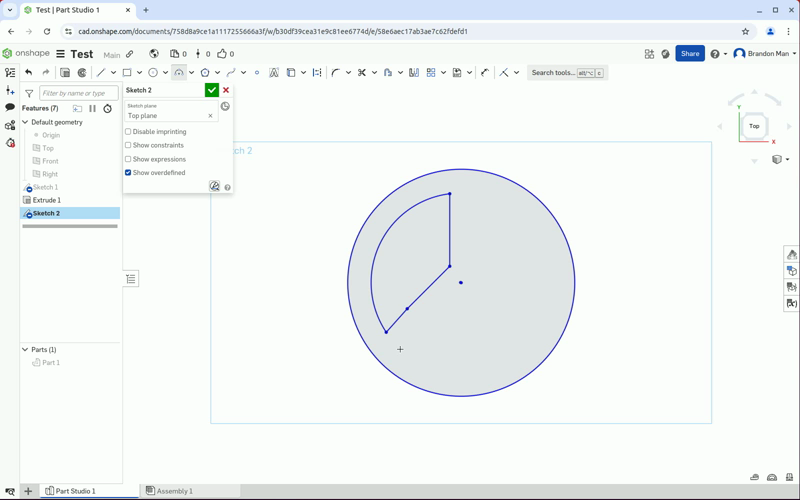
key_down(shift)
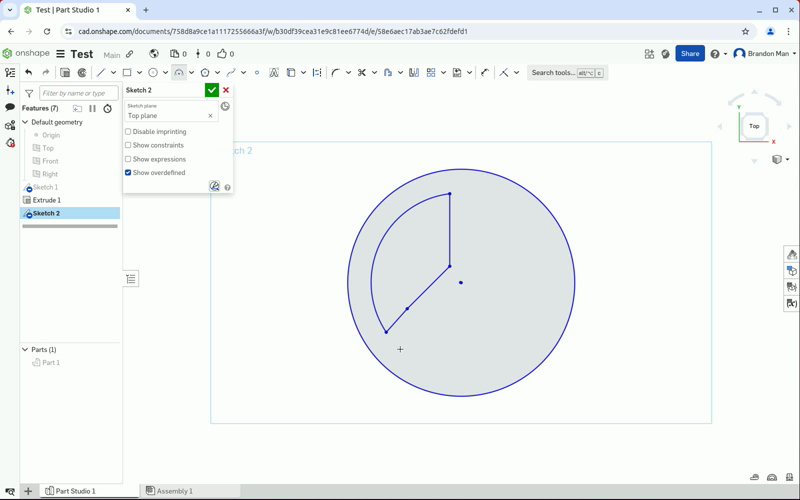
mouse_move(449, 372)
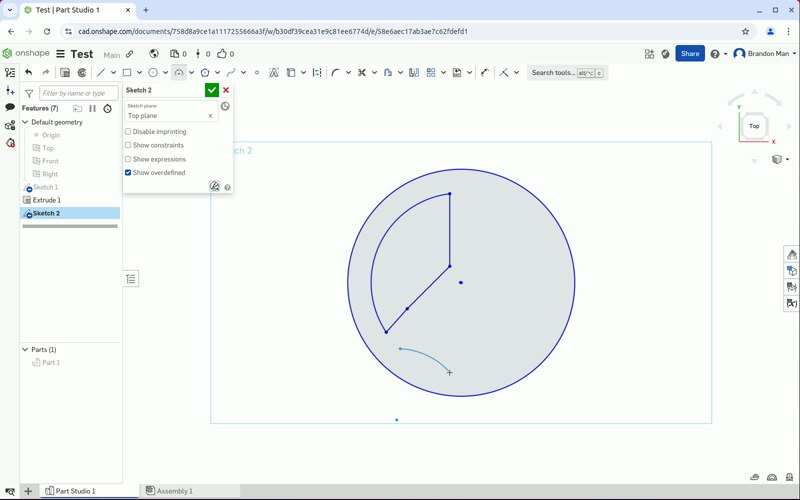
click(449, 372)
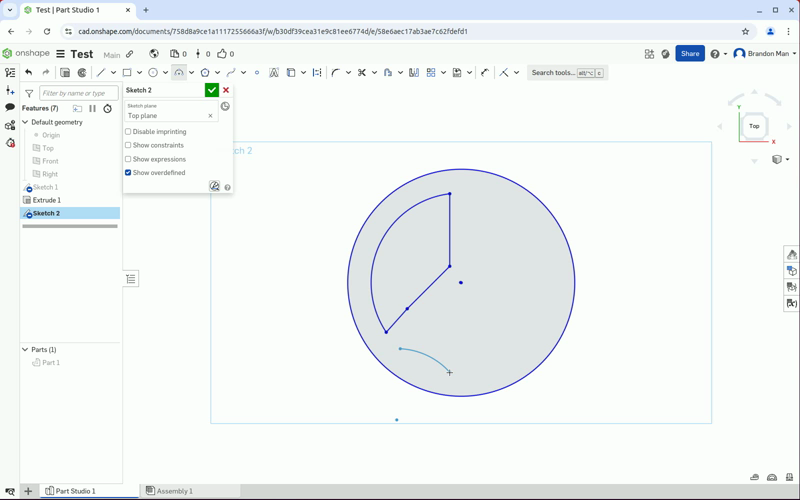
mouse_move(422, 364)
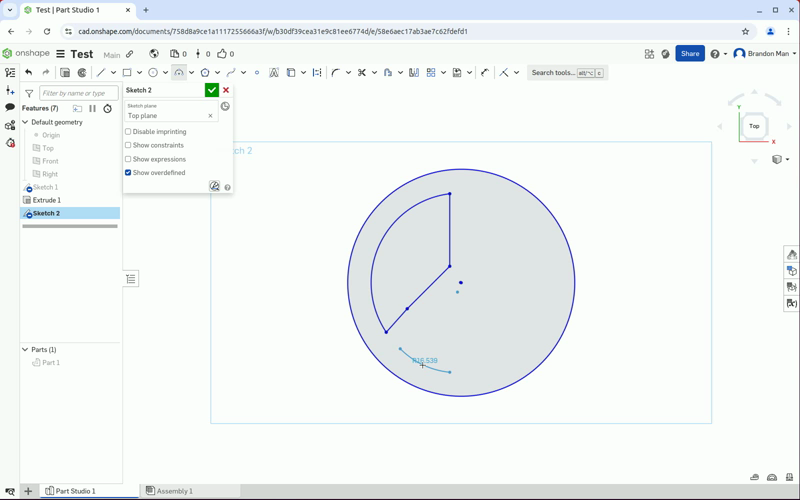
click(422, 364)
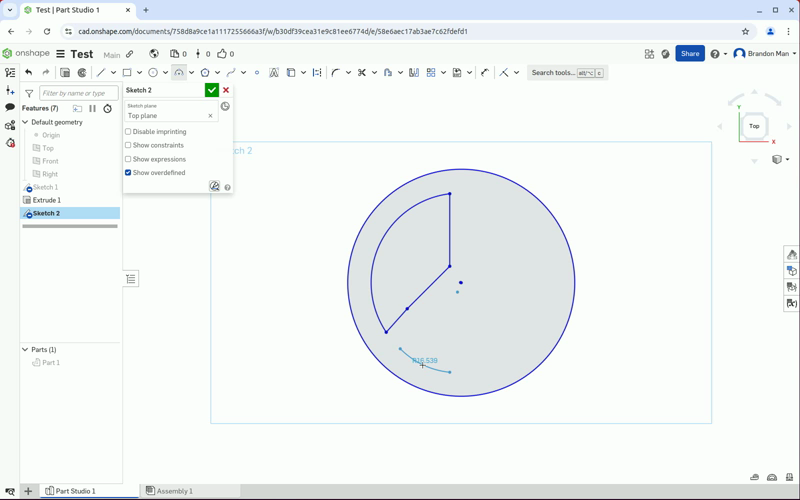
key_up(shift)
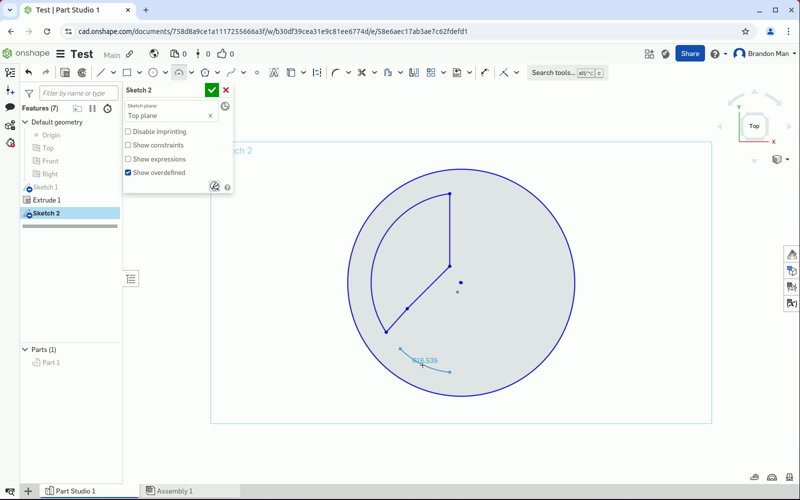
key(esc)
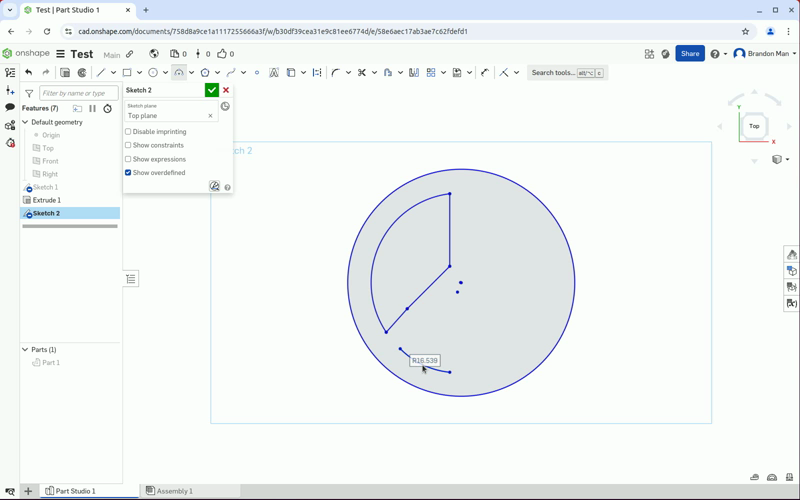
key(l)
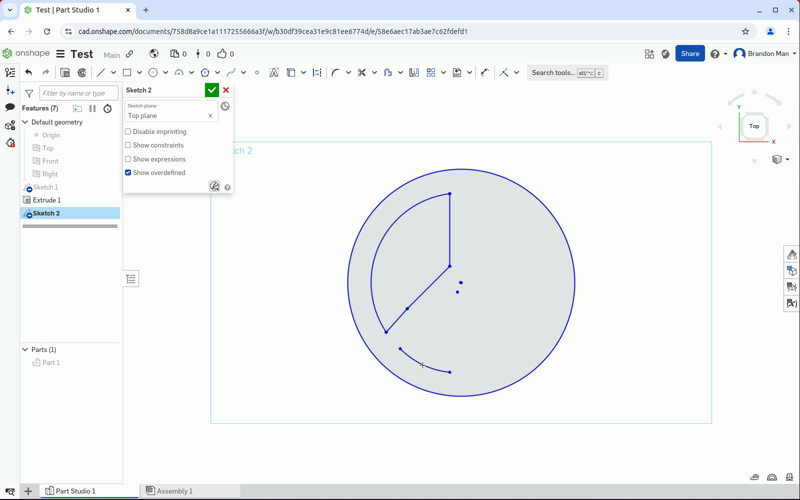
mouse_move(449, 372)
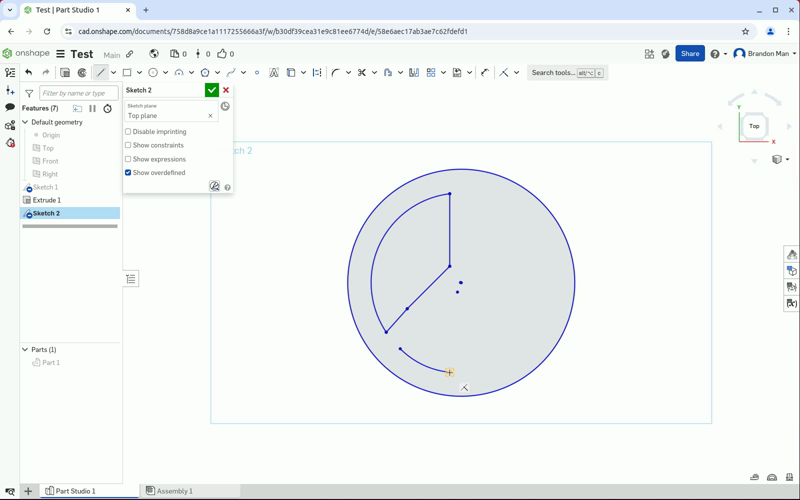
click(449, 372)
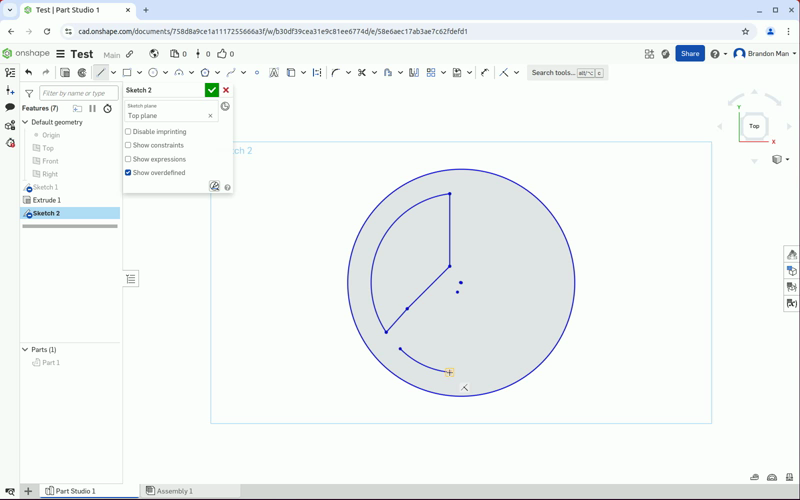
key_down(shift)
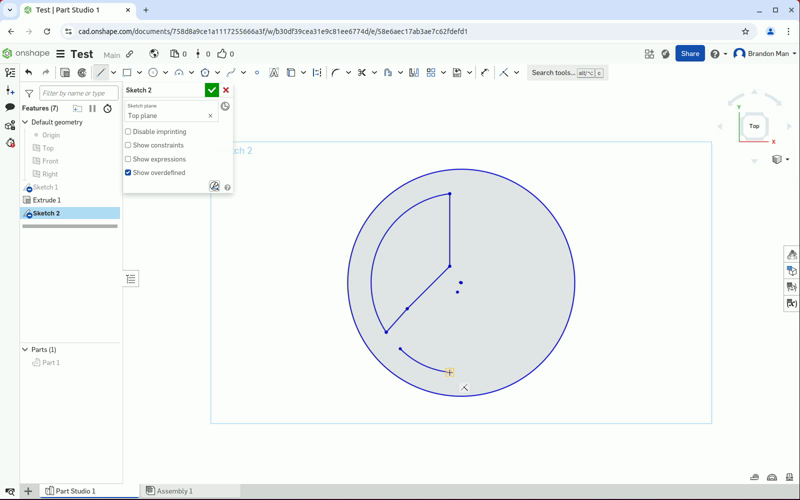
mouse_move(449, 299)
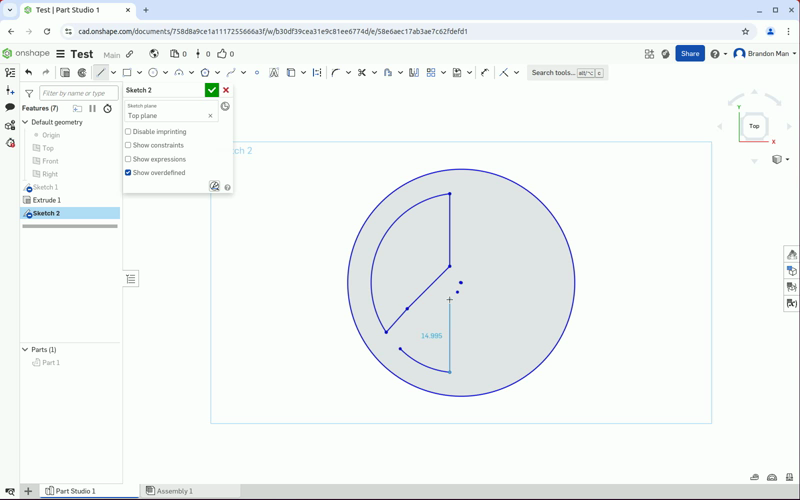
click(449, 299)
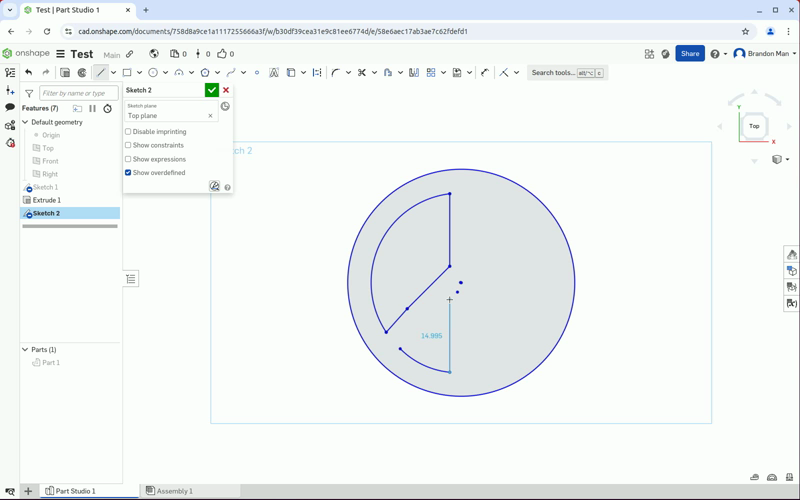
key_up(shift)
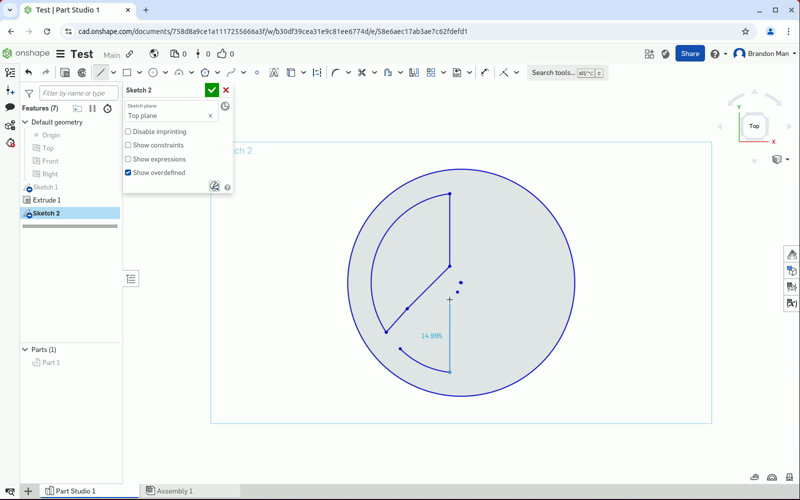
key_down(shift)
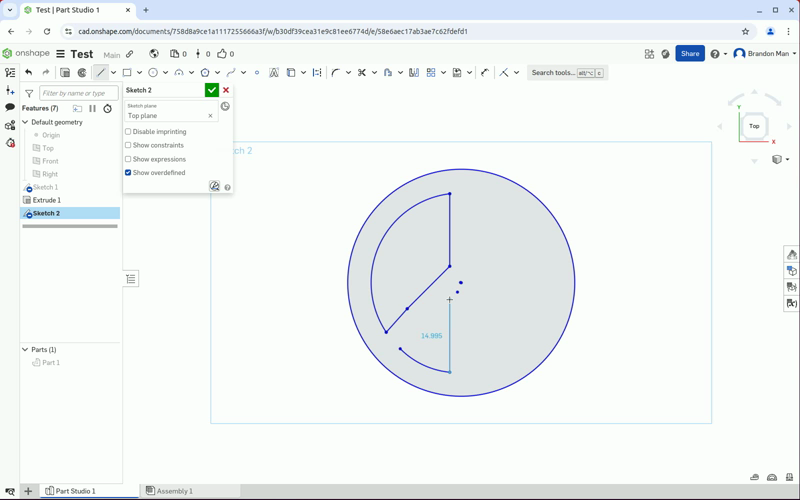
mouse_move(479, 299)
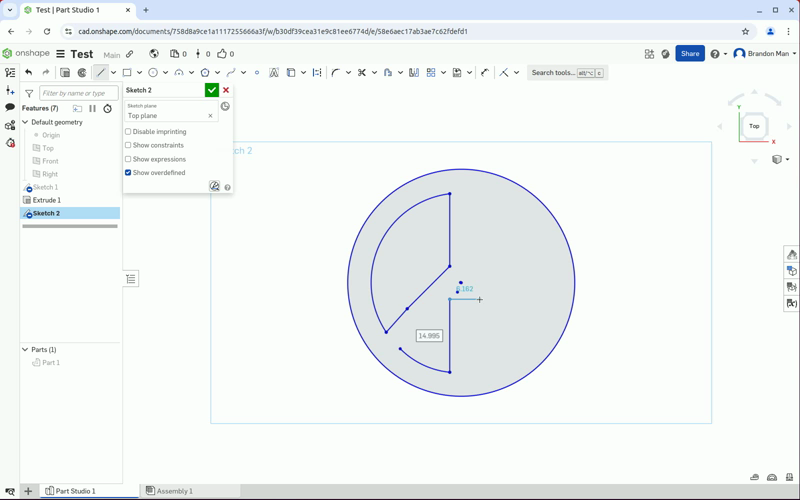
mouse_move(423, 325)
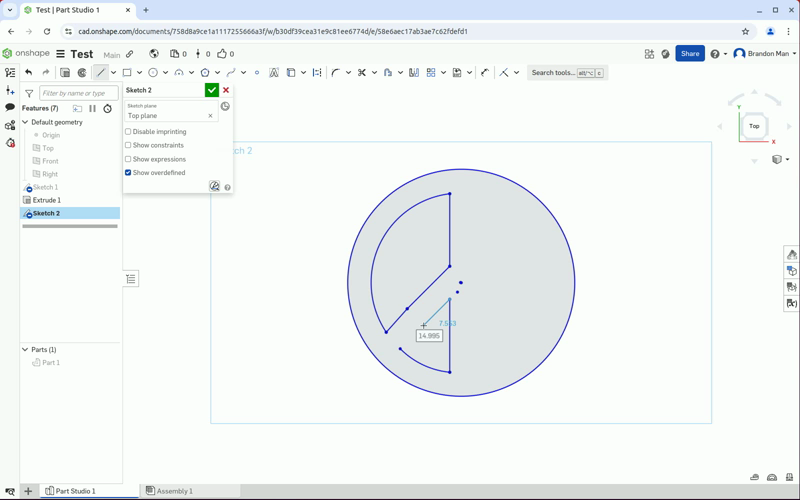
click(423, 325)
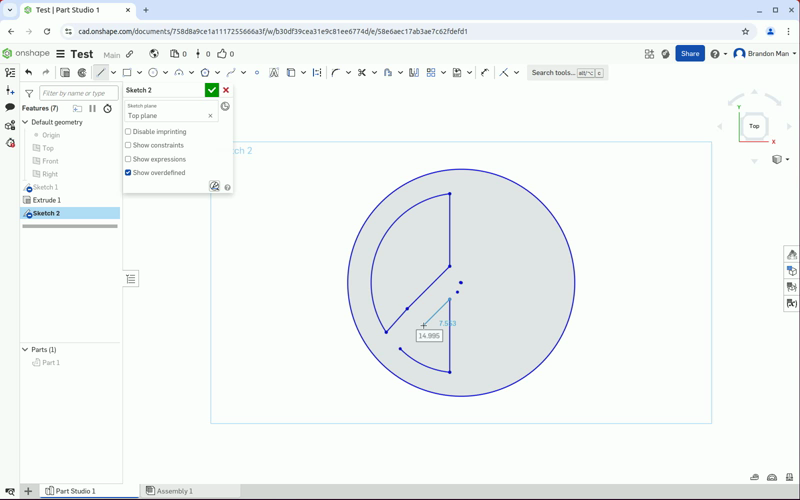
key_up(shift)
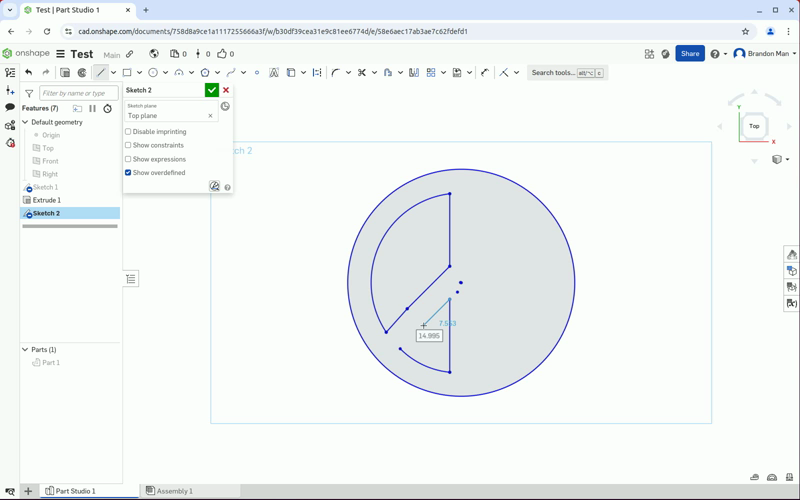
mouse_move(453, 325)
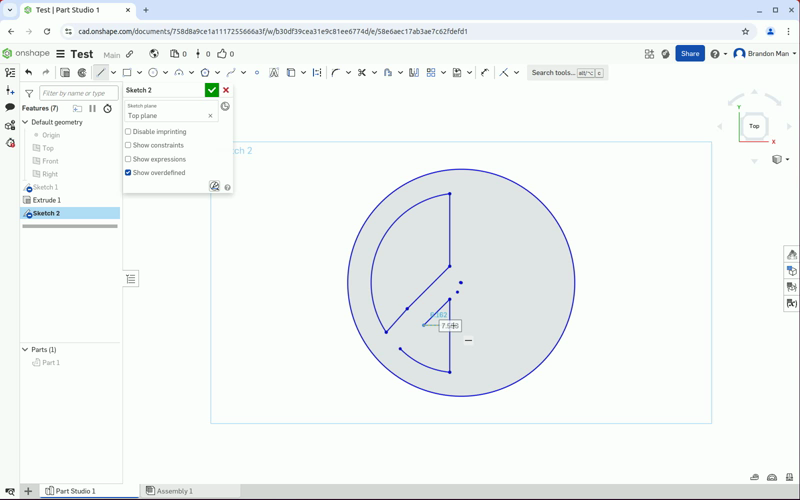
key_down(shift)
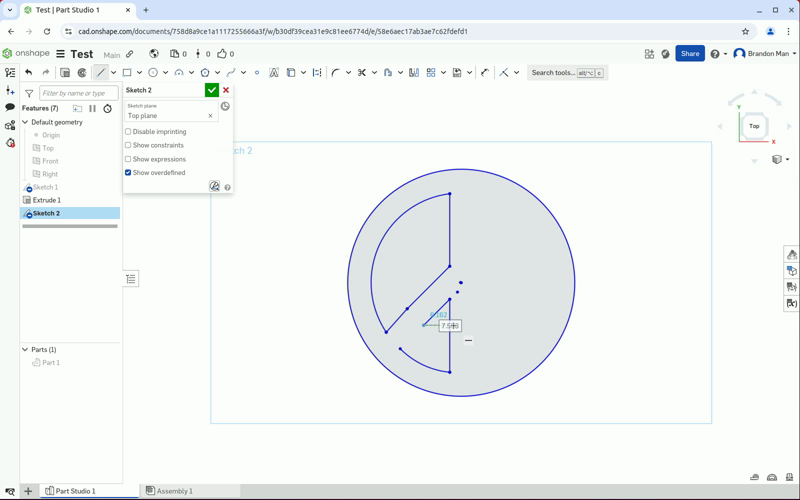
mouse_move(400, 348)
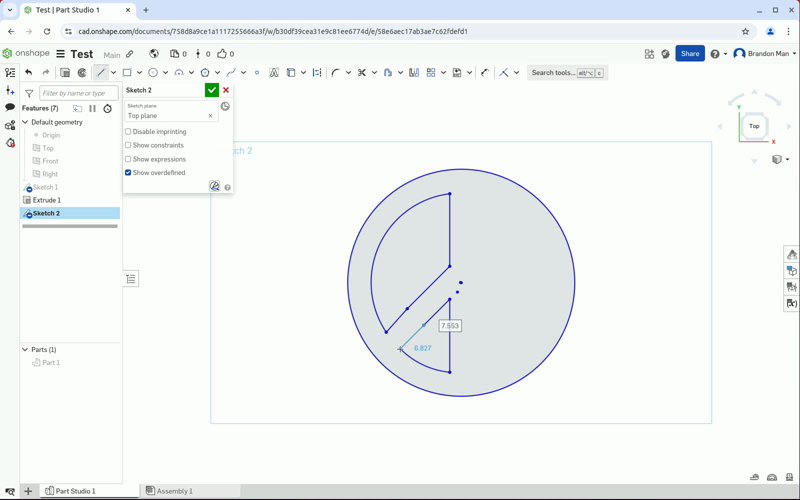
key_up(shift)
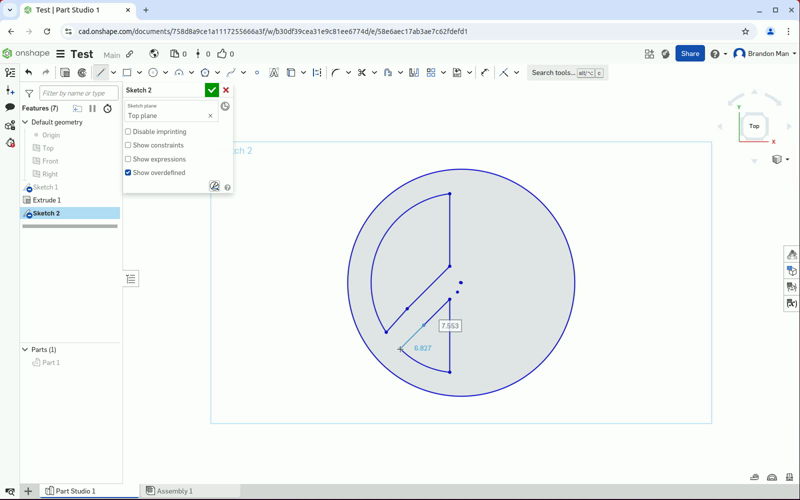
click(400, 348)
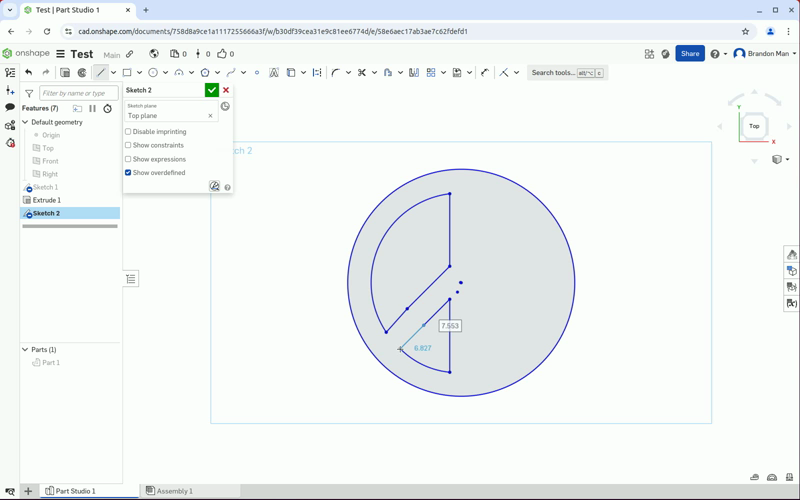
key(esc)
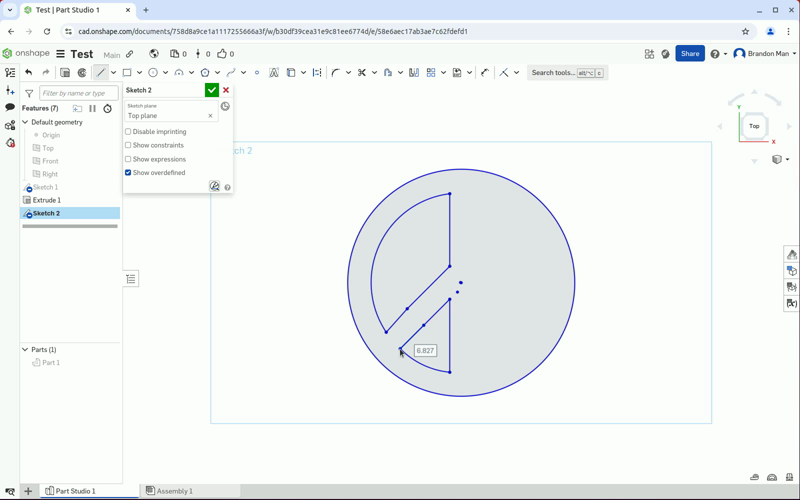
key(a)
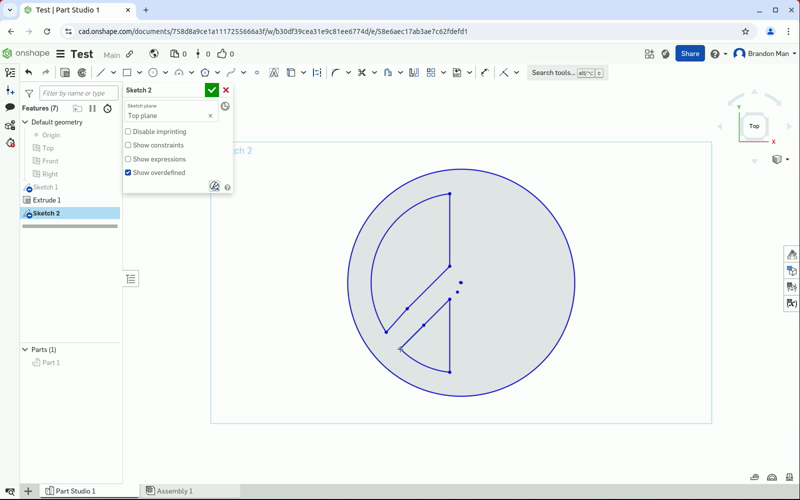
key_down(shift)
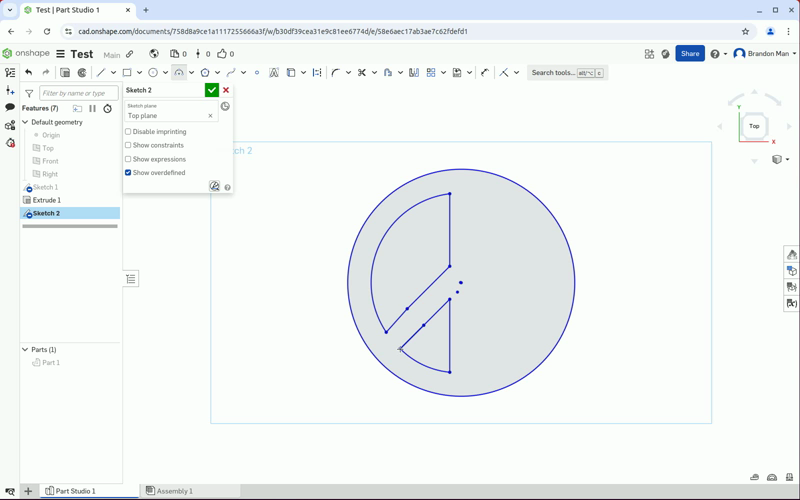
mouse_move(470, 372)
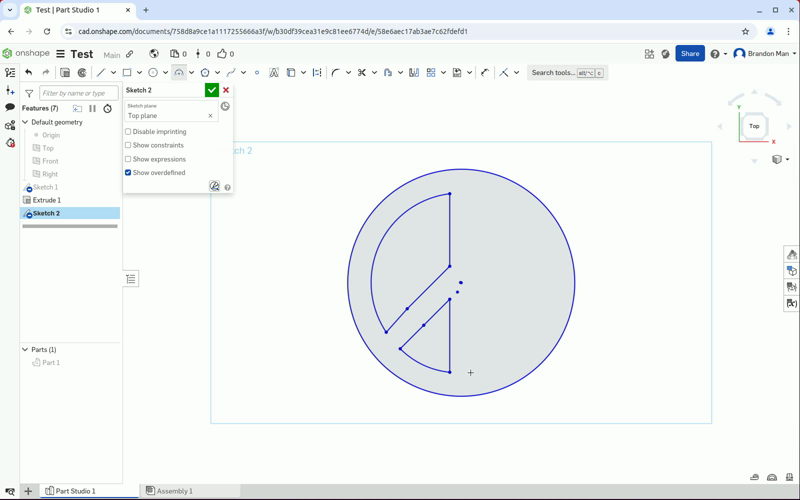
click(470, 372)
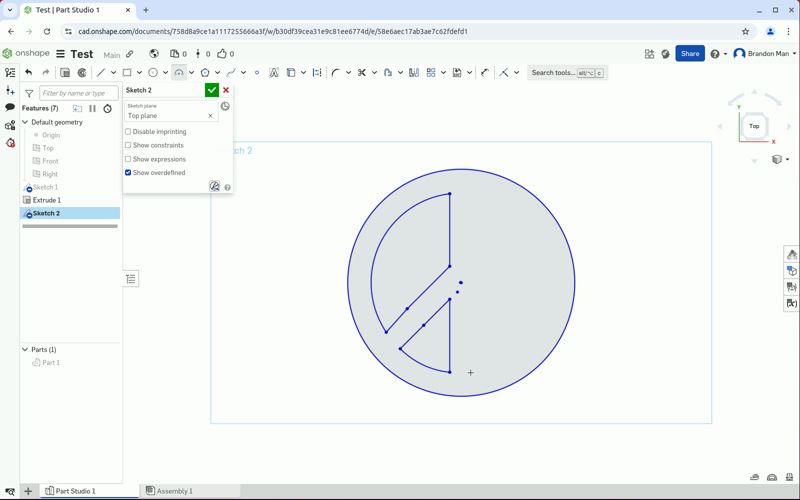
key_up(shift)
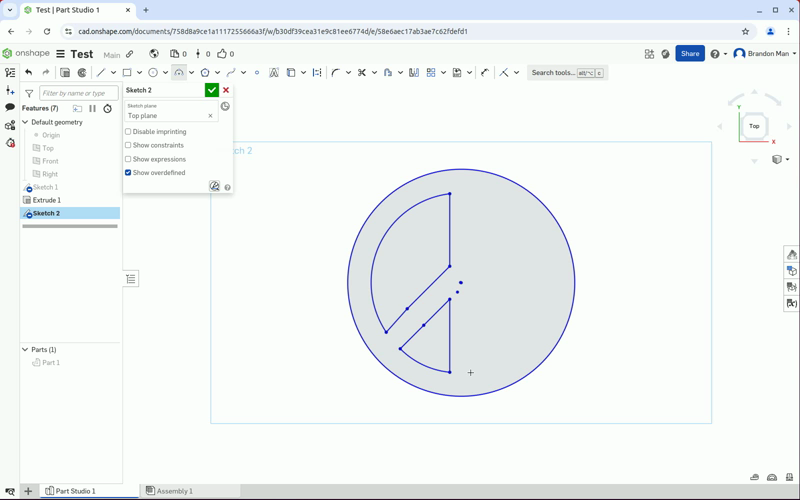
key_down(shift)
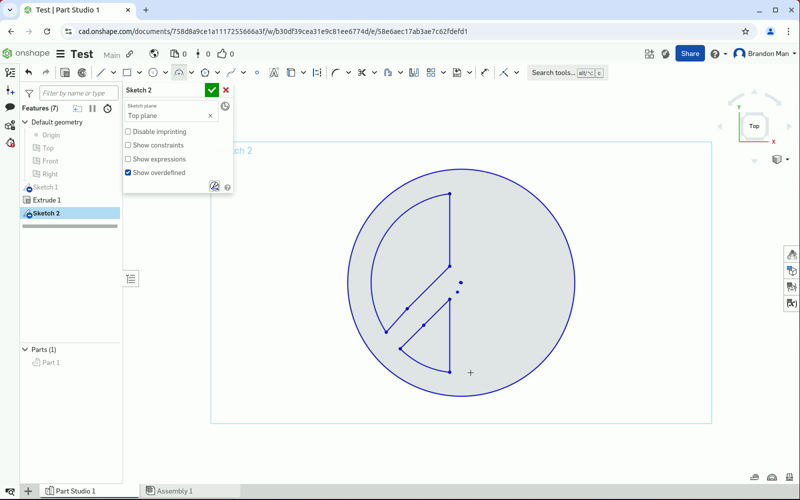
mouse_move(520, 348)
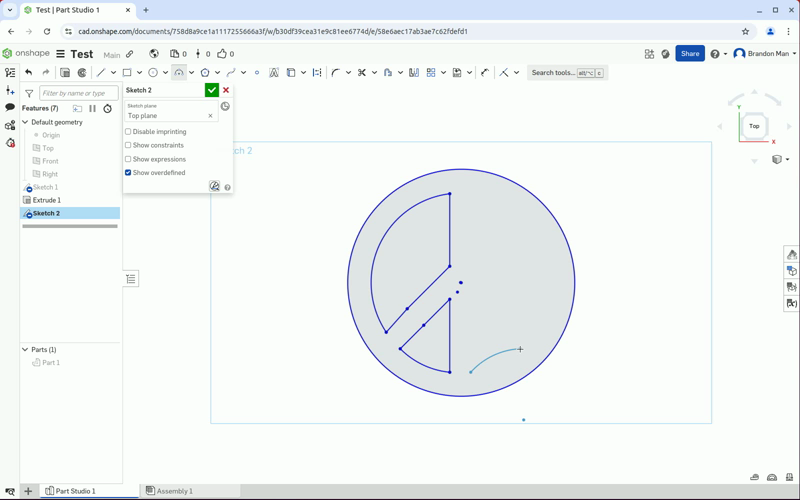
click(520, 348)
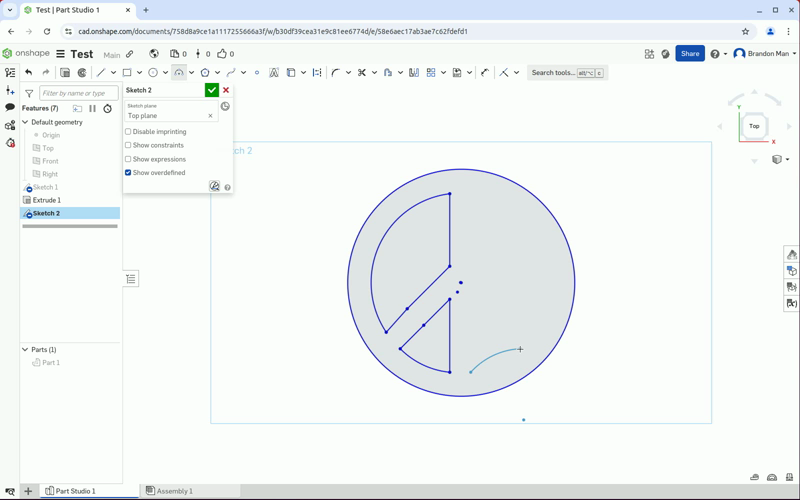
mouse_move(497, 364)
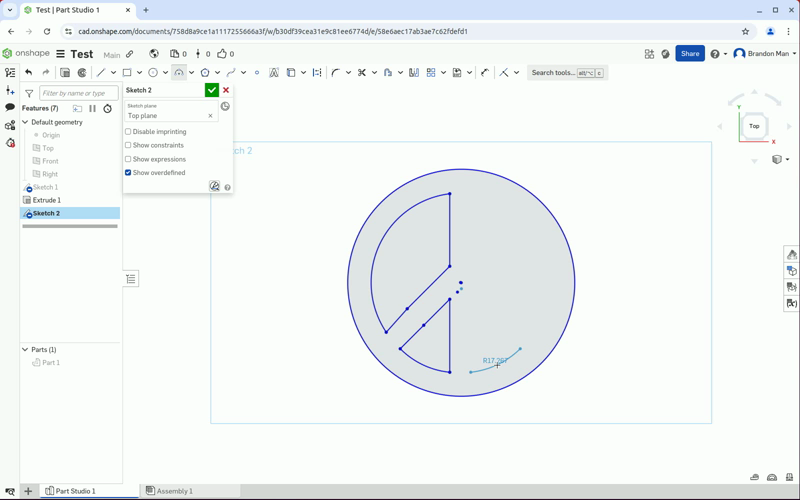
click(497, 364)
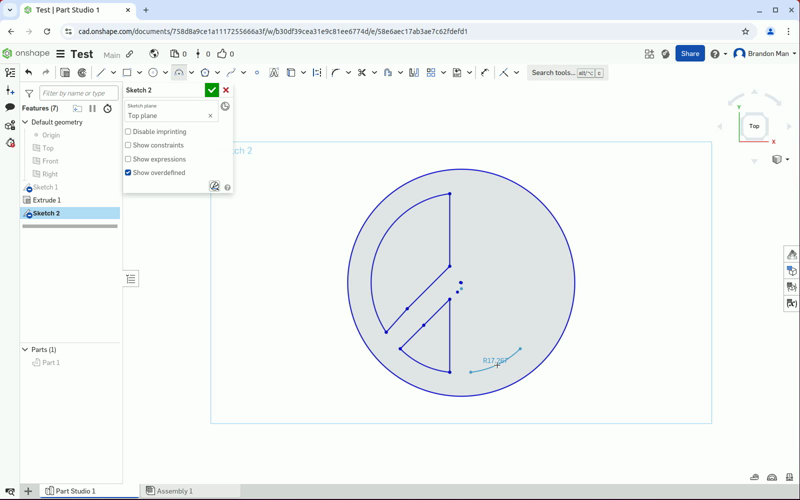
key_up(shift)
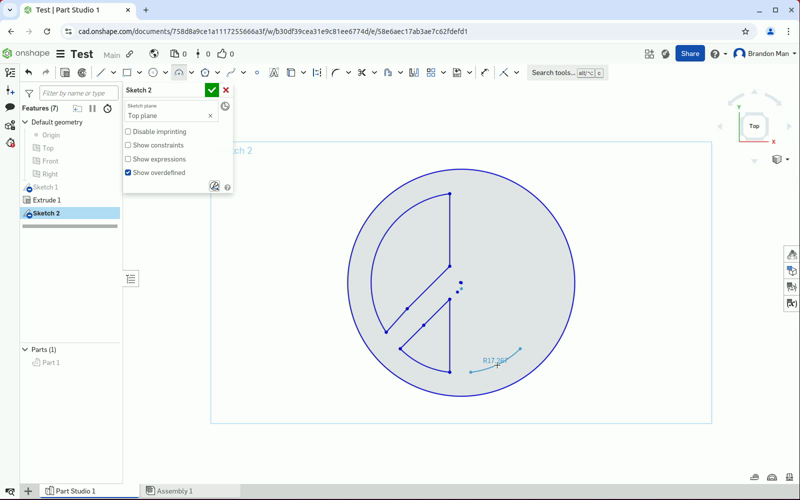
key(esc)
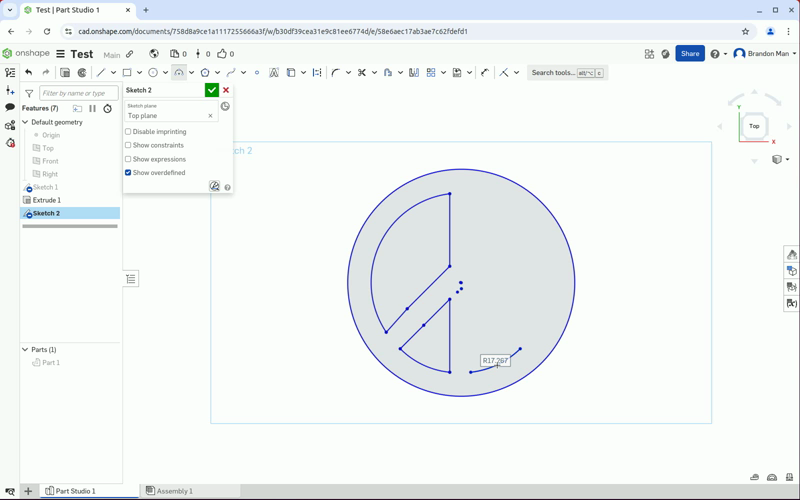
key(l)
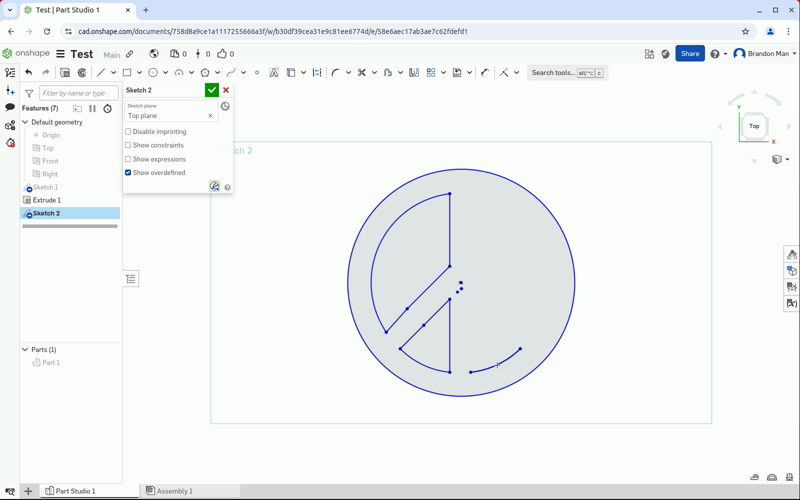
mouse_move(520, 348)
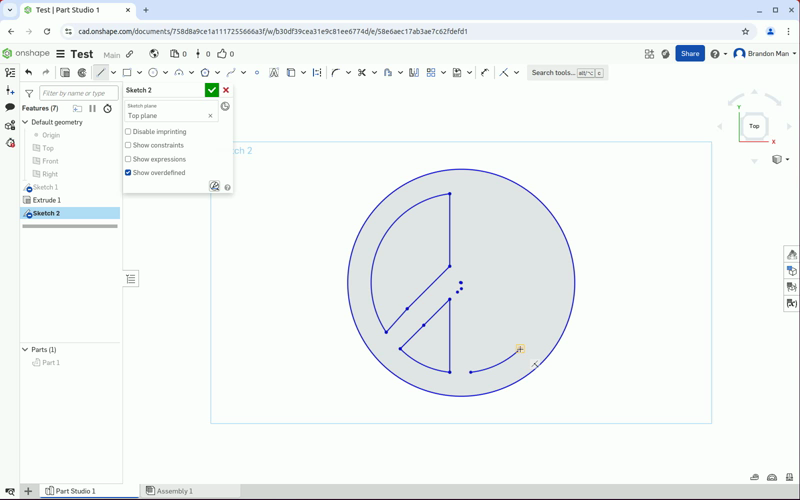
click(520, 348)
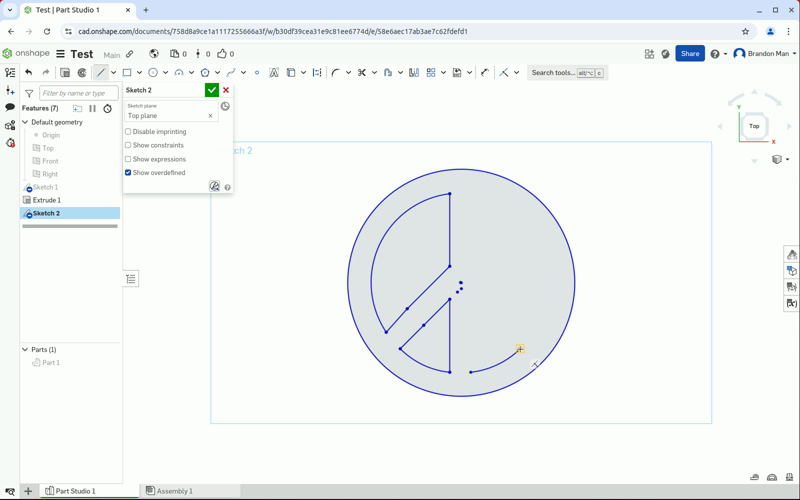
key_down(shift)
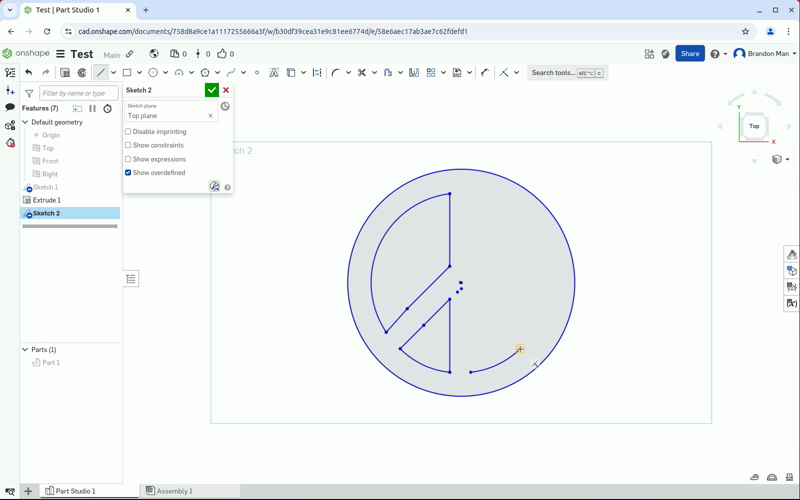
mouse_move(550, 348)
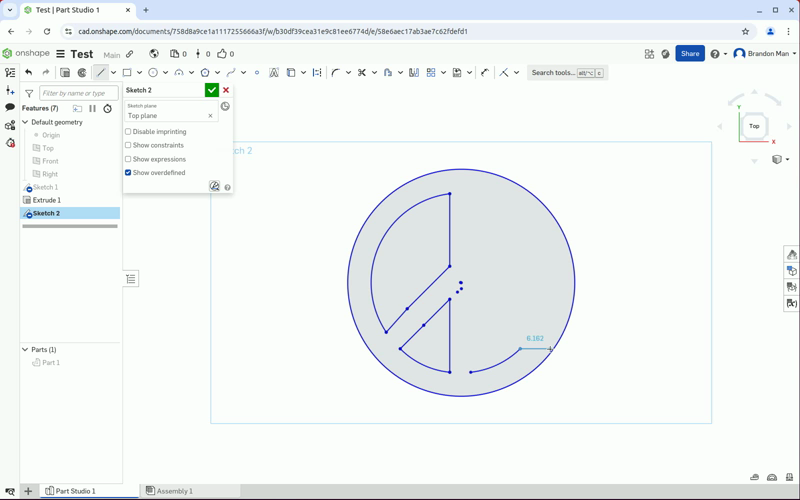
mouse_move(494, 320)
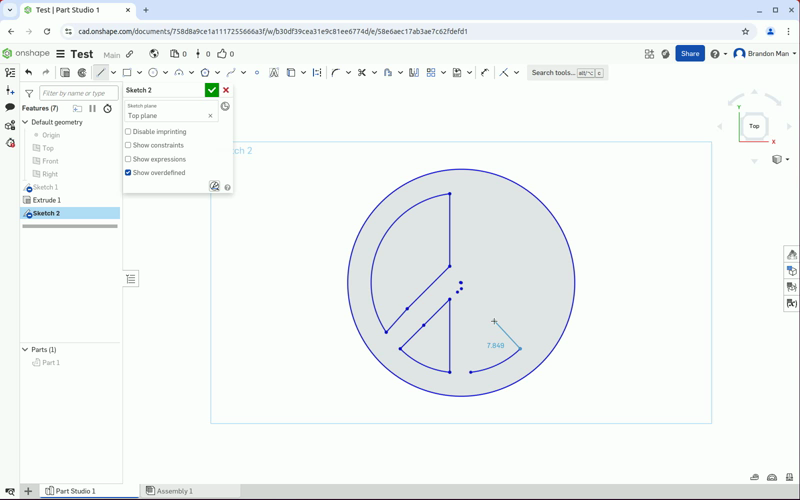
click(494, 320)
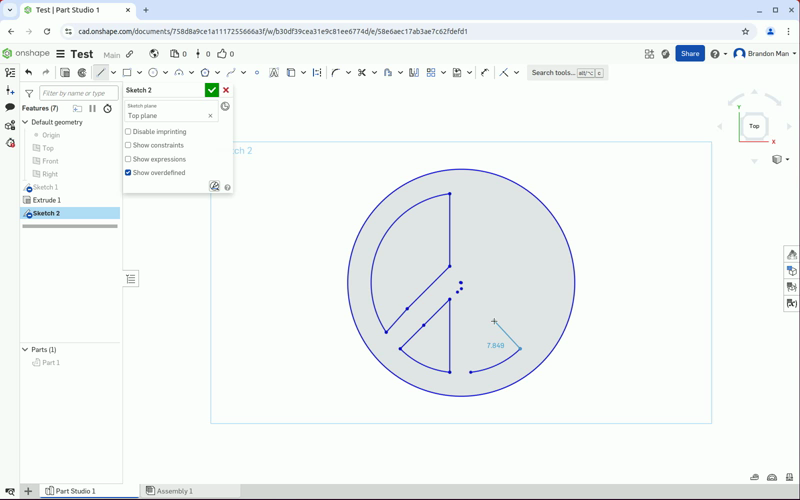
key_up(shift)
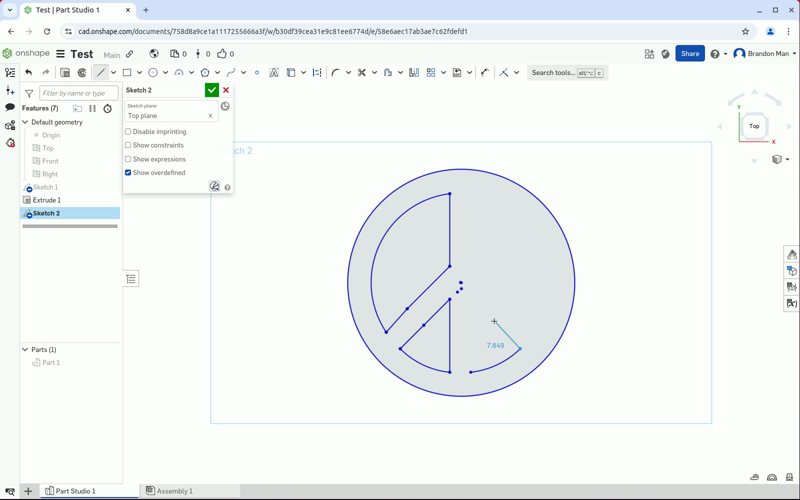
key_down(shift)
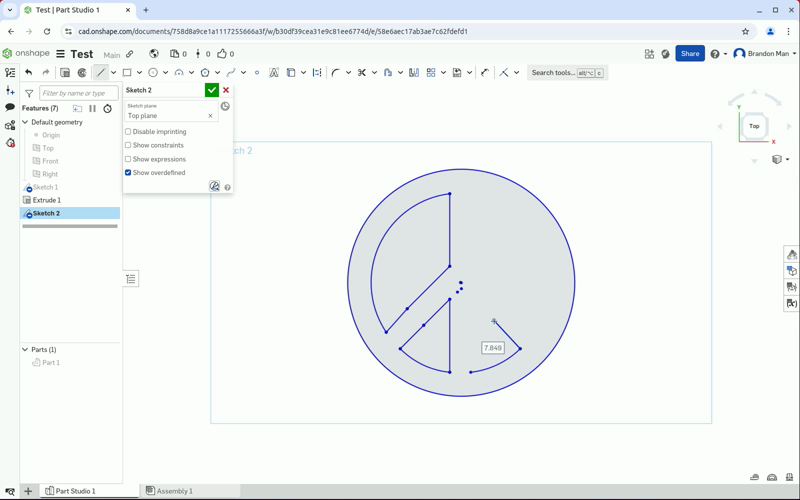
mouse_move(524, 320)
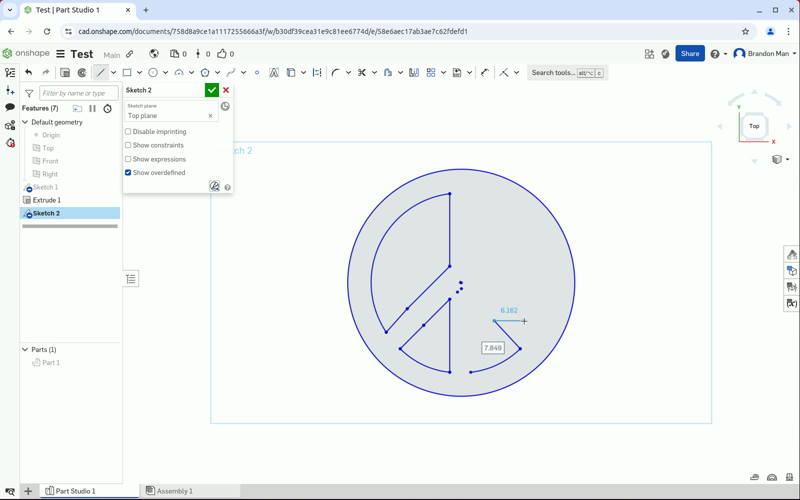
mouse_move(470, 299)
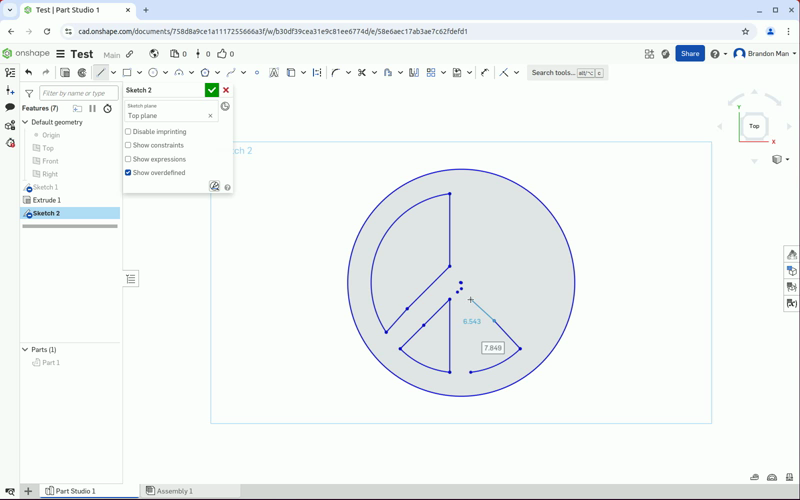
click(470, 299)
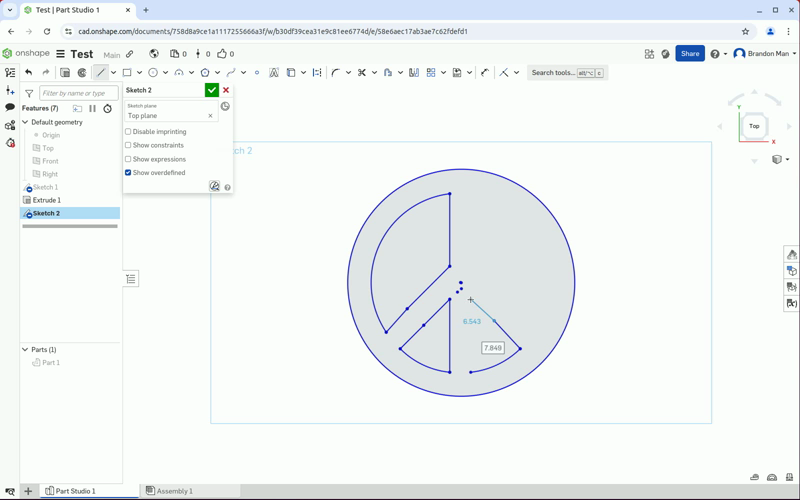
key_up(shift)
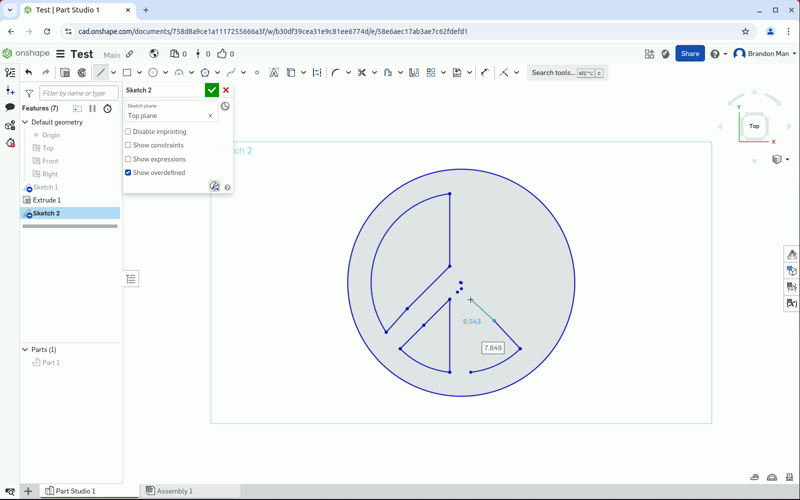
key_down(shift)
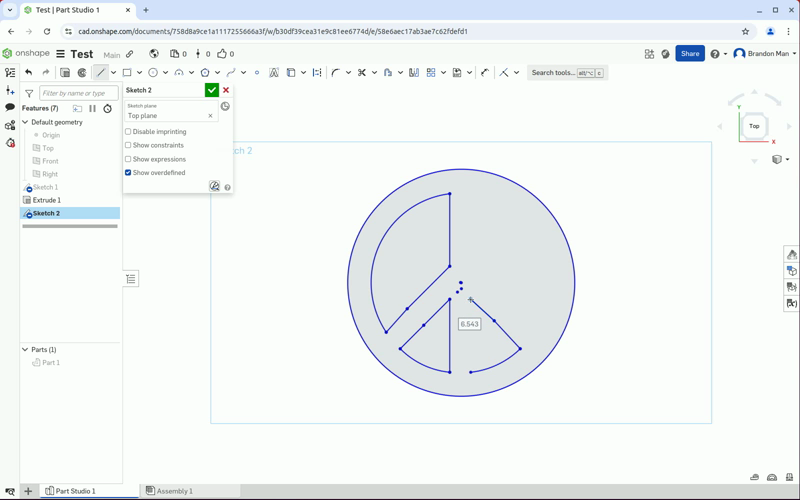
mouse_move(470, 372)
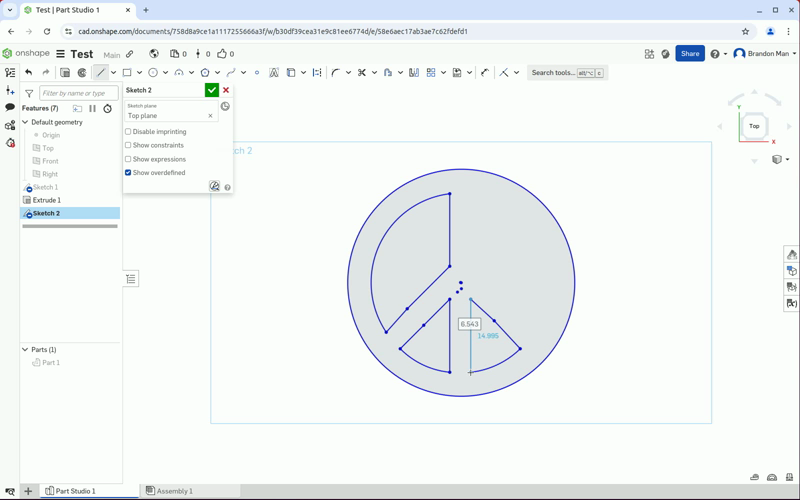
key_up(shift)
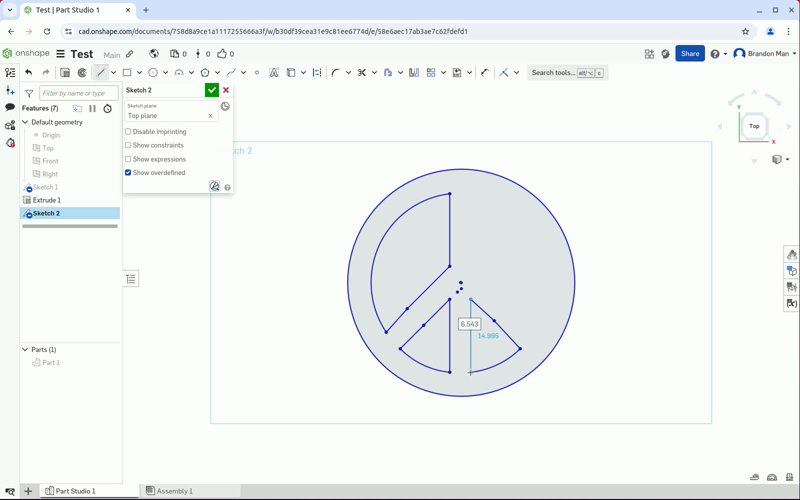
click(470, 372)
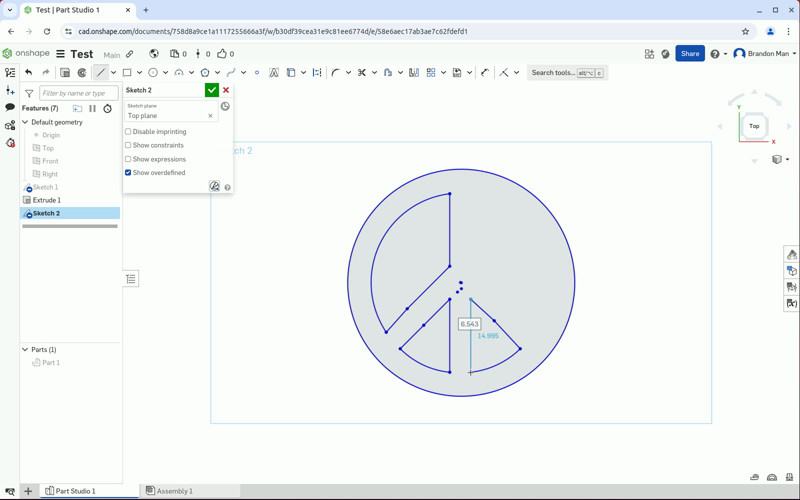
key(esc)
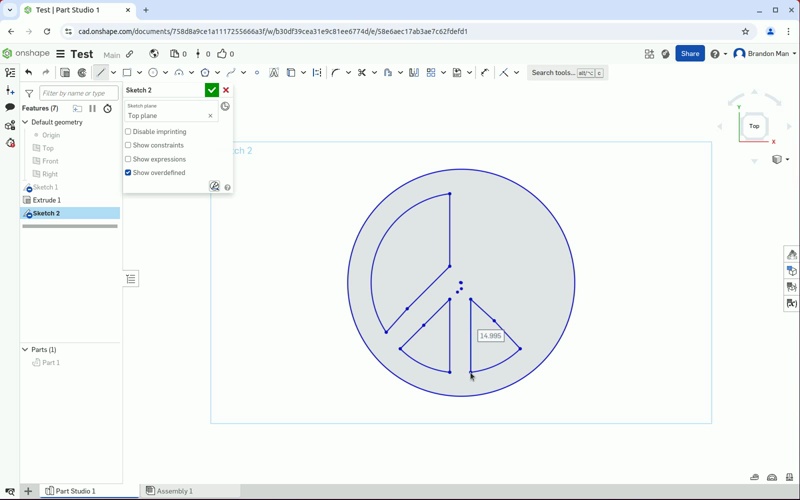
key(l)
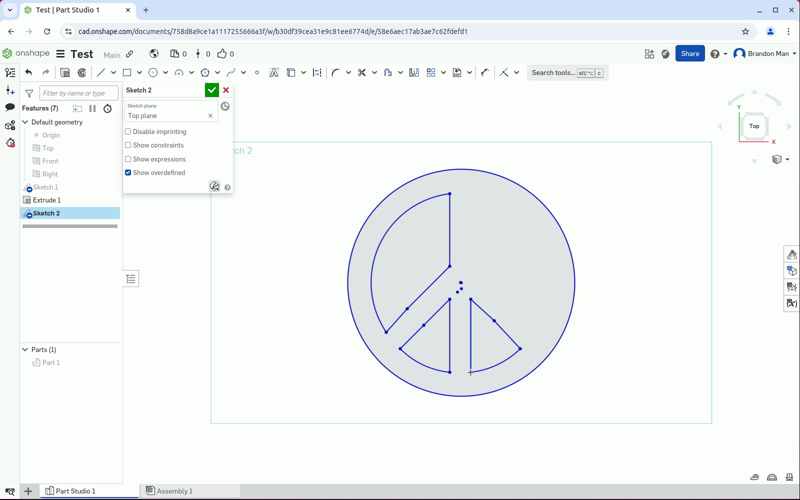
key_down(shift)
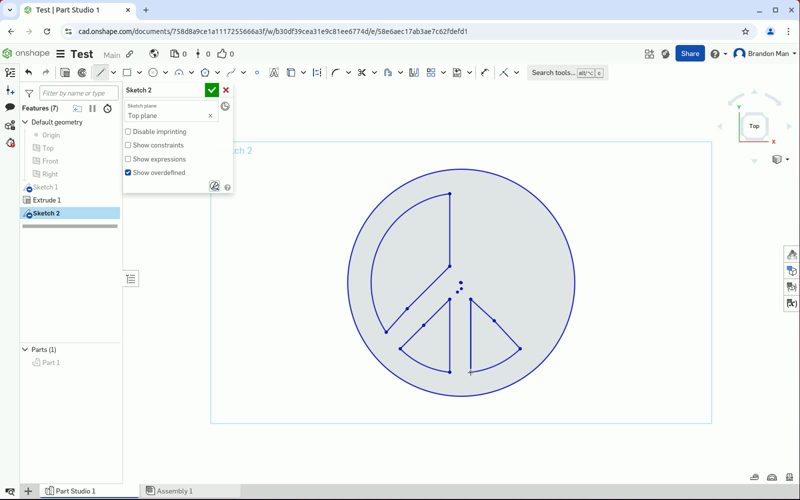
mouse_move(470, 268)
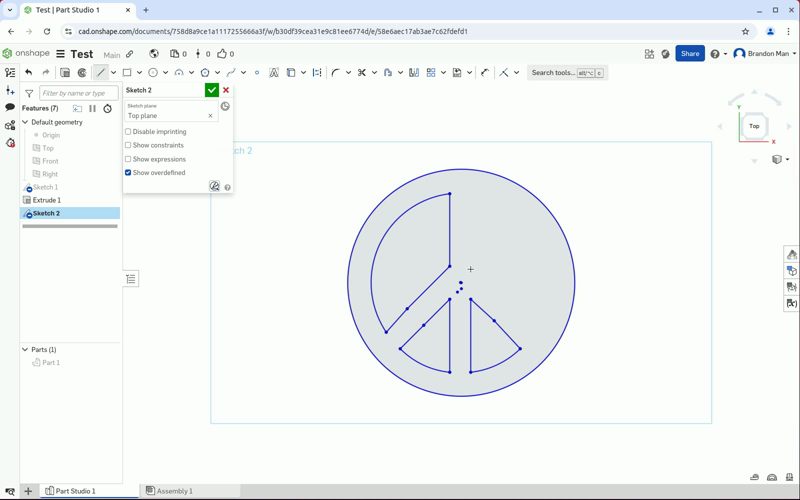
click(470, 268)
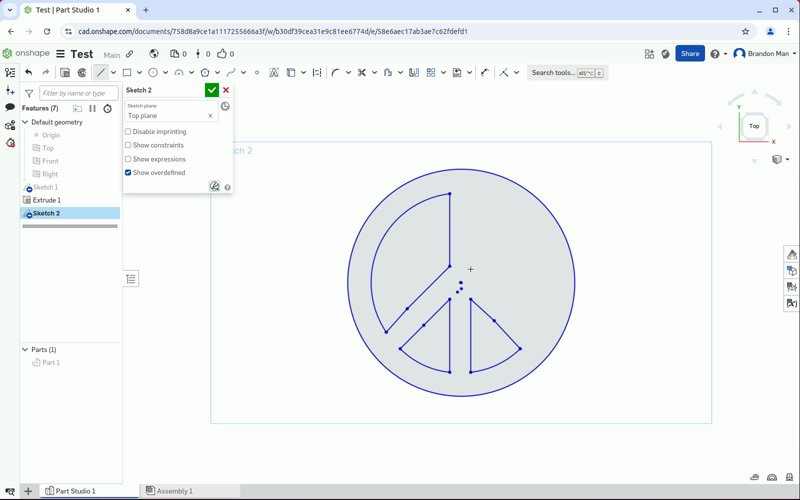
key_up(shift)
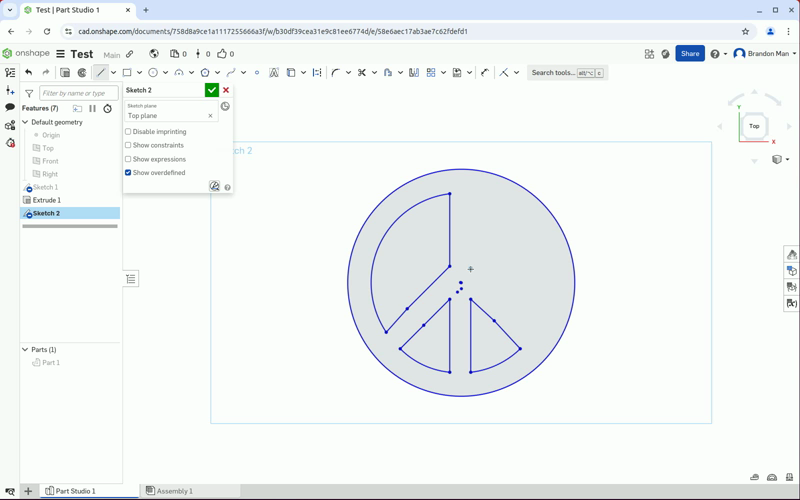
key_down(shift)
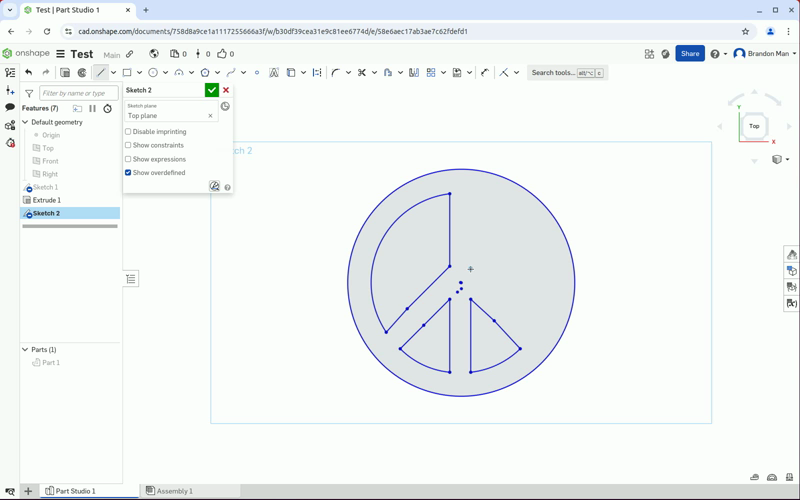
mouse_move(500, 268)
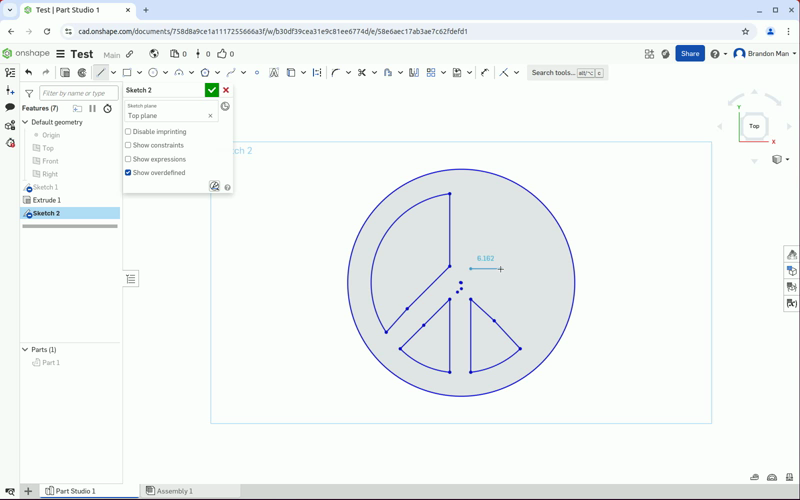
mouse_move(484, 282)
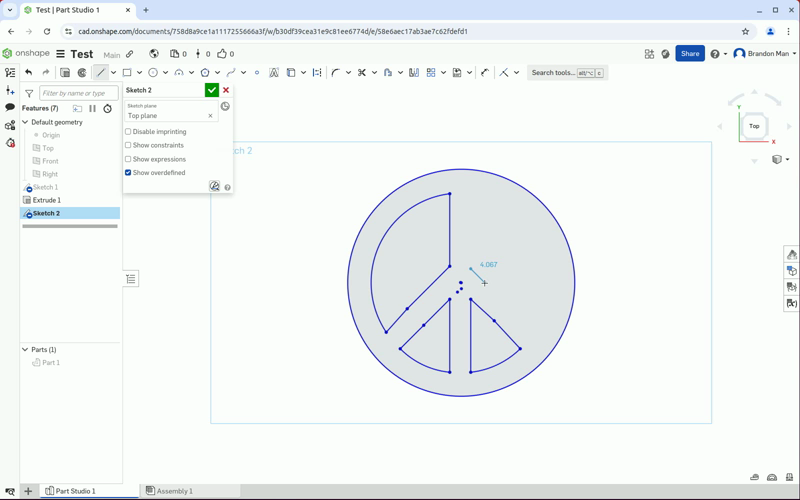
click(484, 282)
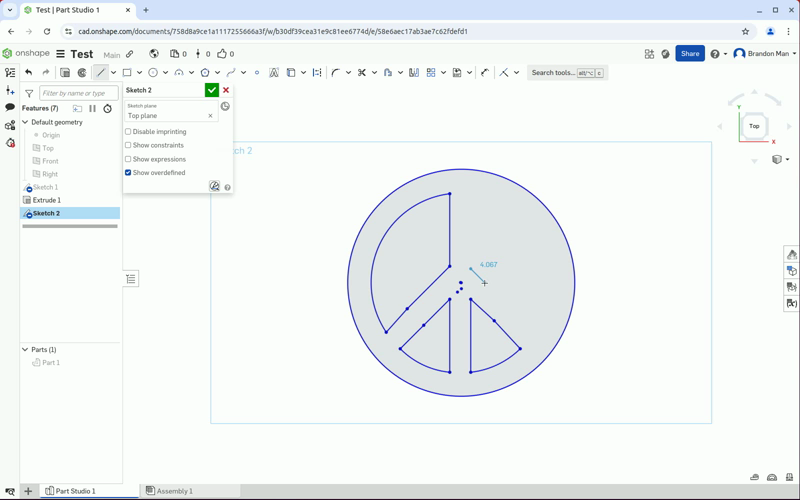
key_up(shift)
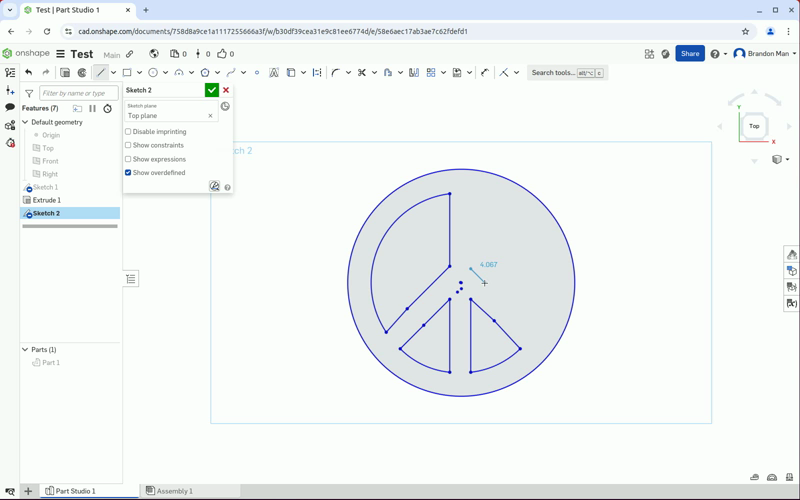
key_down(shift)
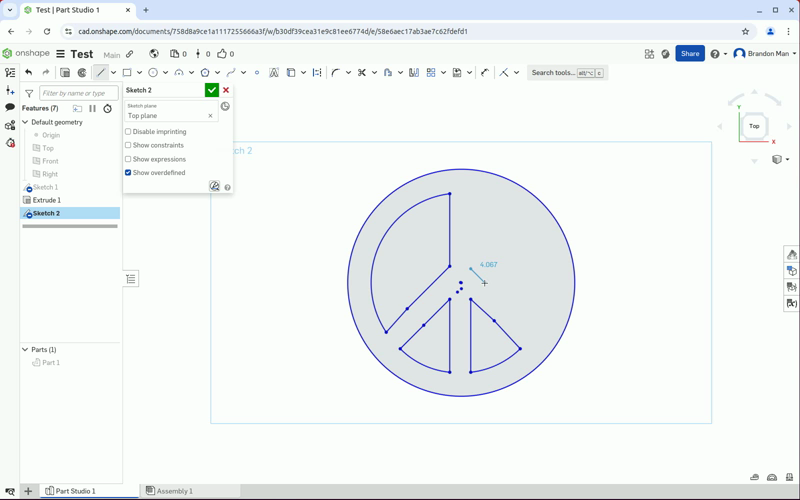
mouse_move(514, 282)
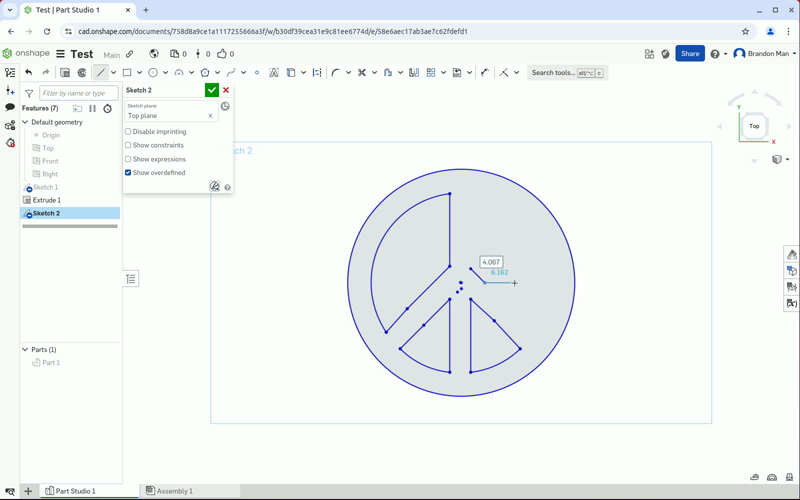
mouse_move(508, 306)
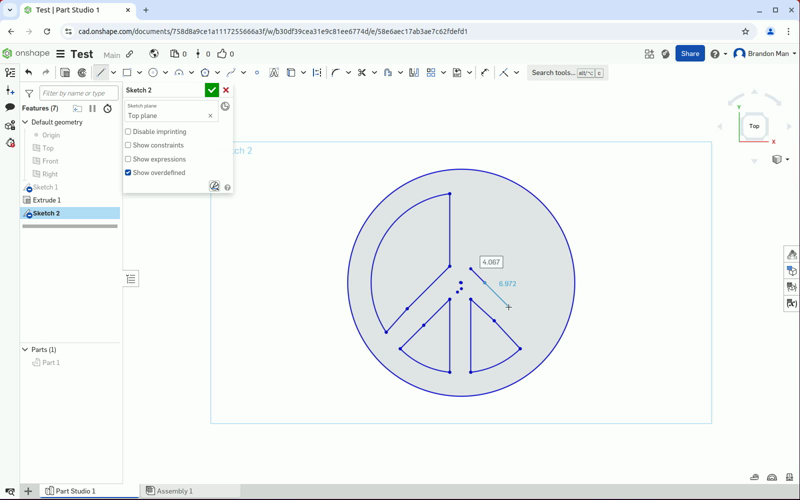
click(508, 306)
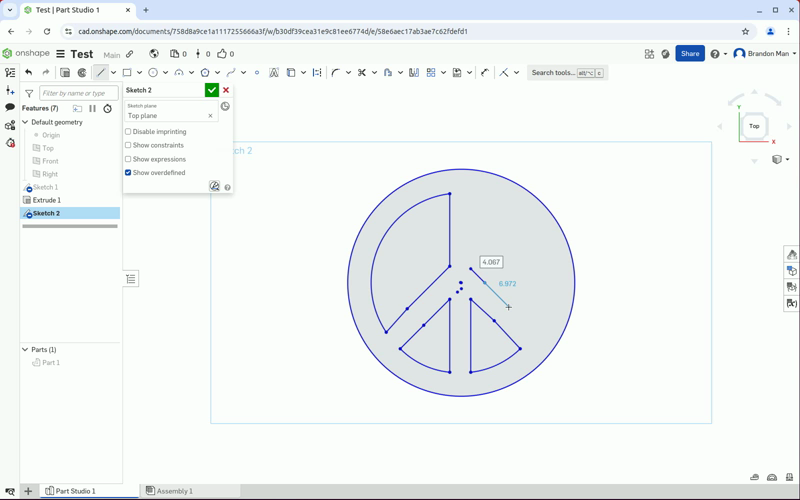
key_up(shift)
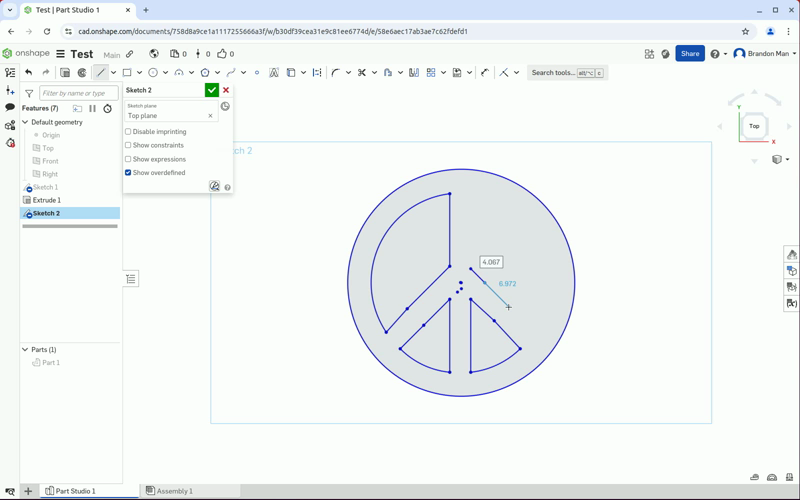
key_down(shift)
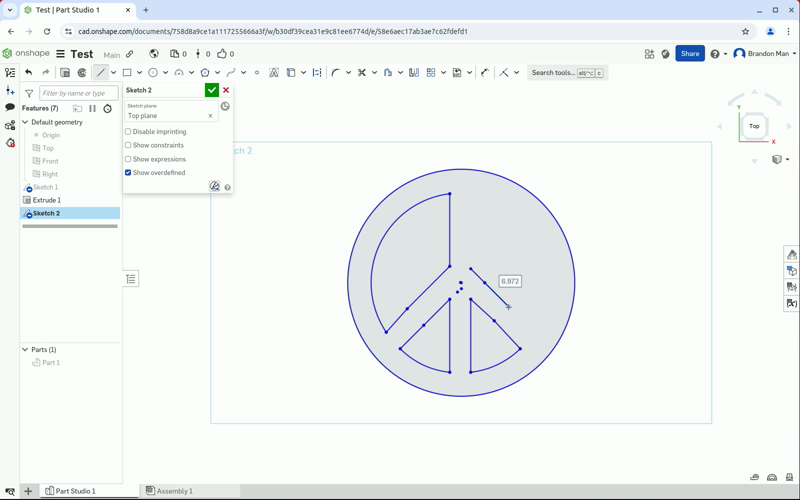
mouse_move(538, 306)
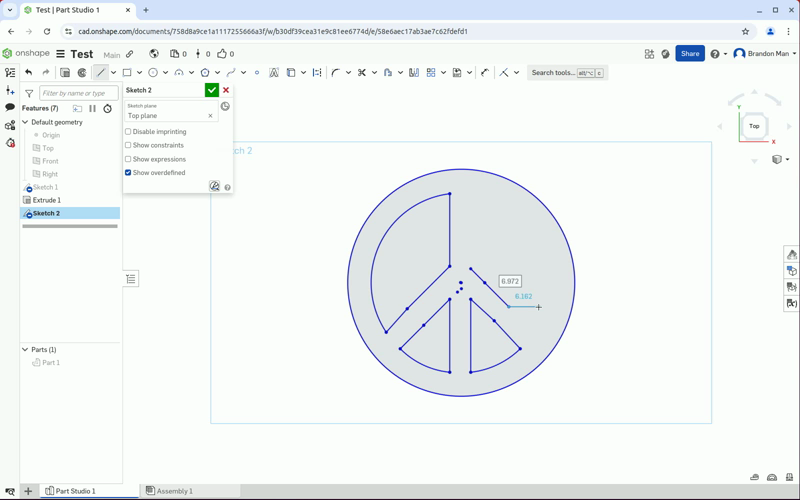
mouse_move(534, 332)
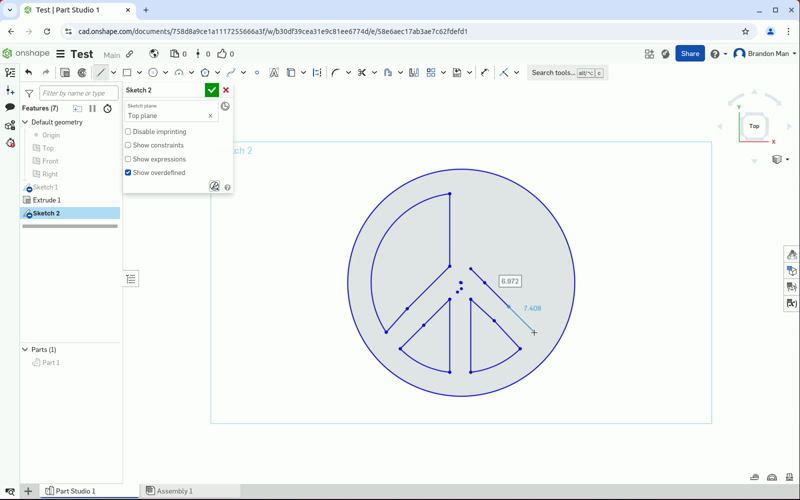
click(534, 332)
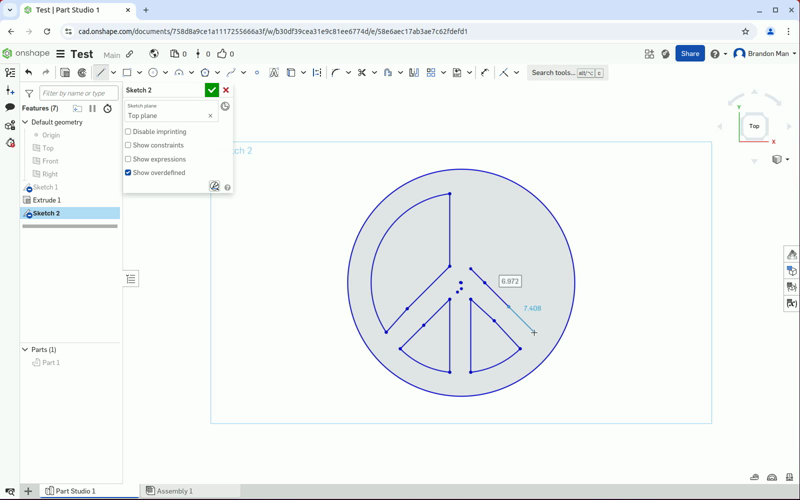
key_up(shift)
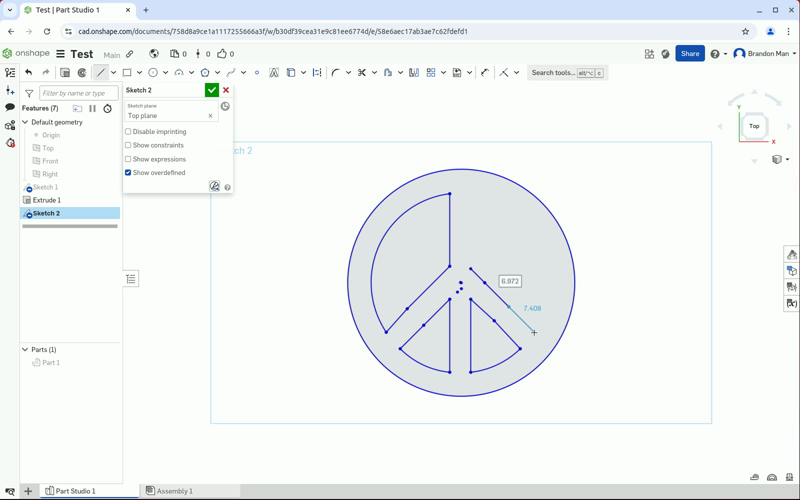
key(esc)
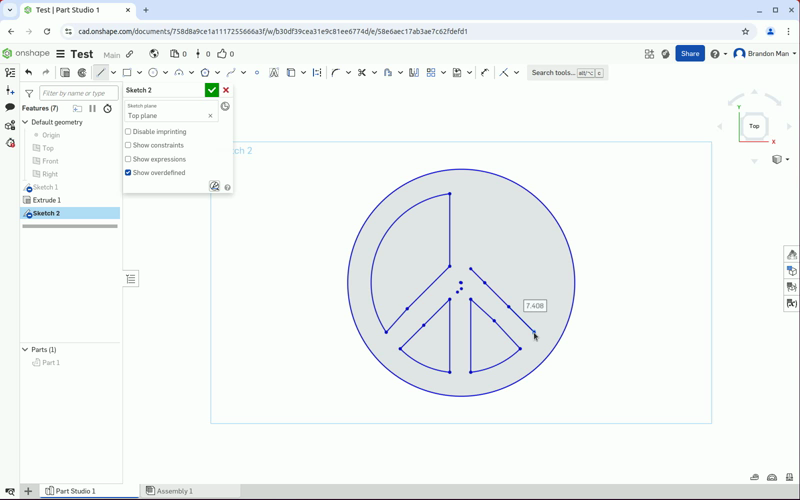
key(a)
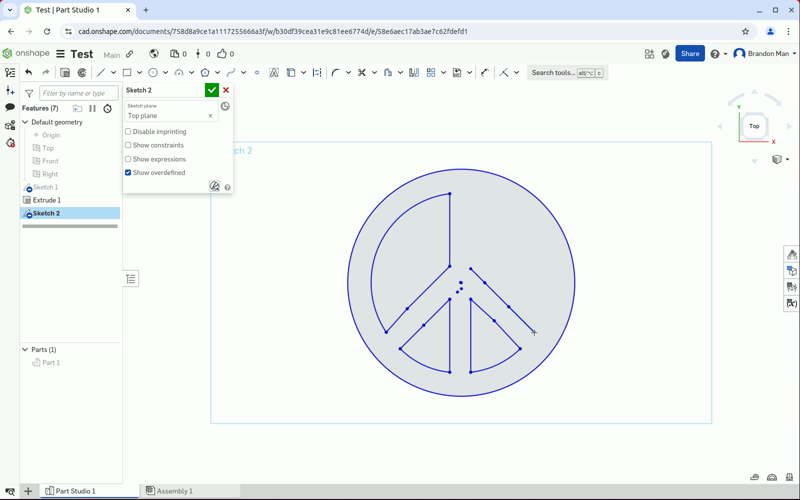
mouse_move(534, 332)
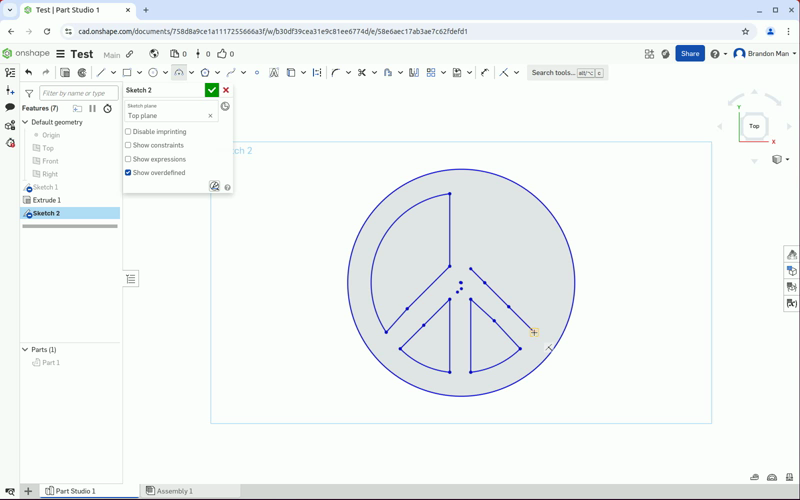
click(534, 332)
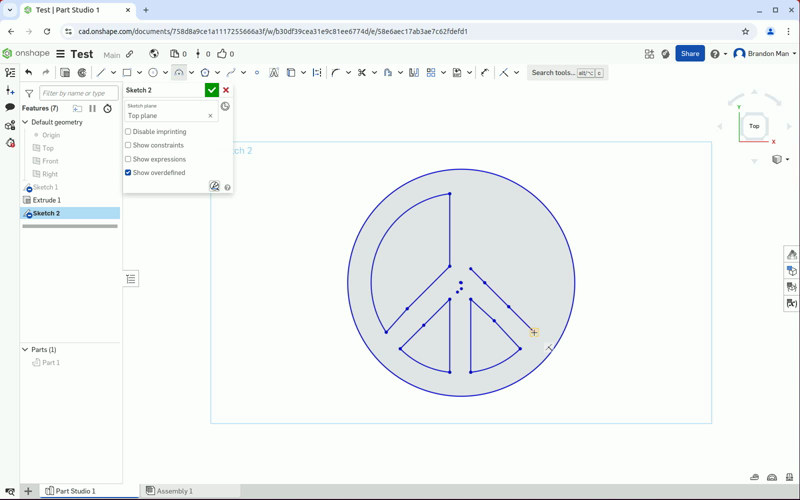
key_down(shift)
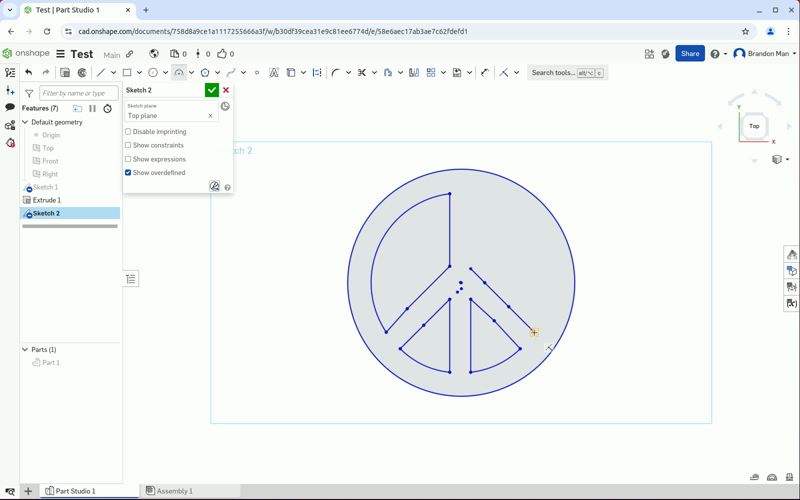
mouse_move(470, 193)
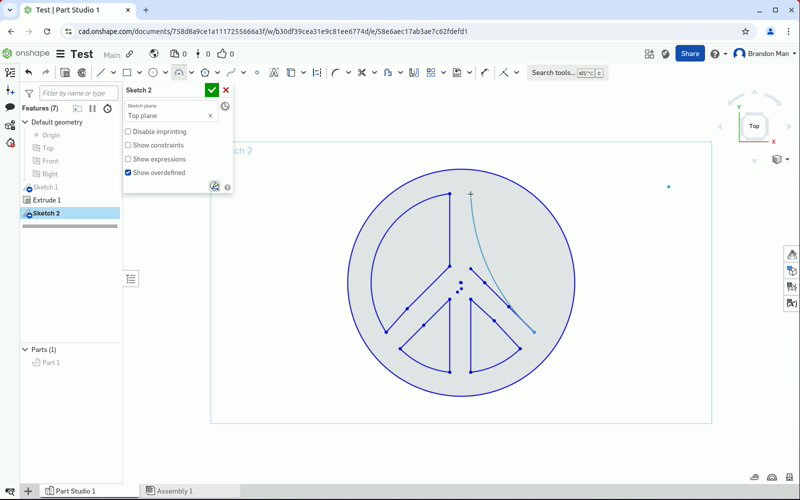
click(470, 193)
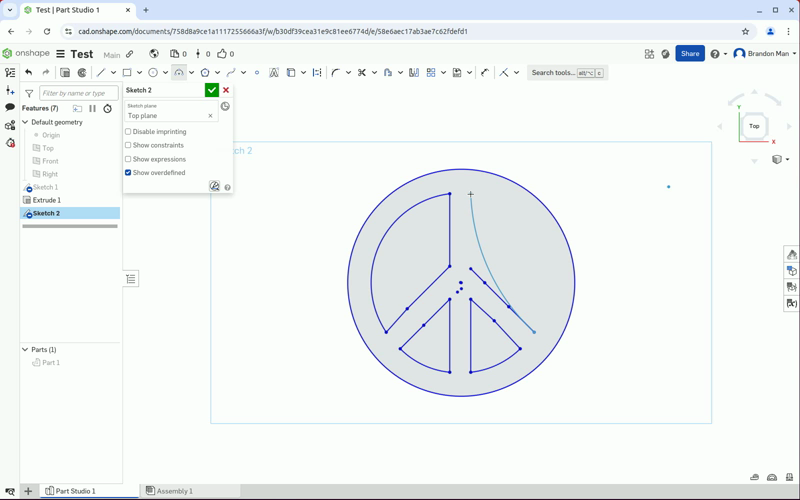
mouse_move(541, 245)
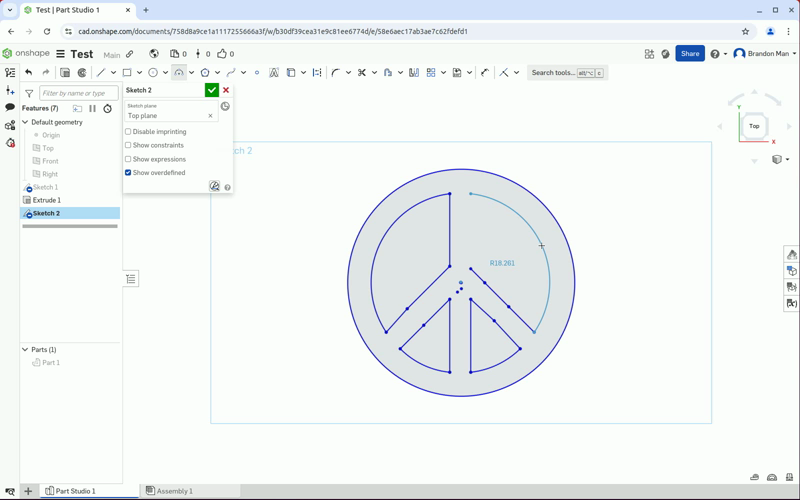
click(541, 245)
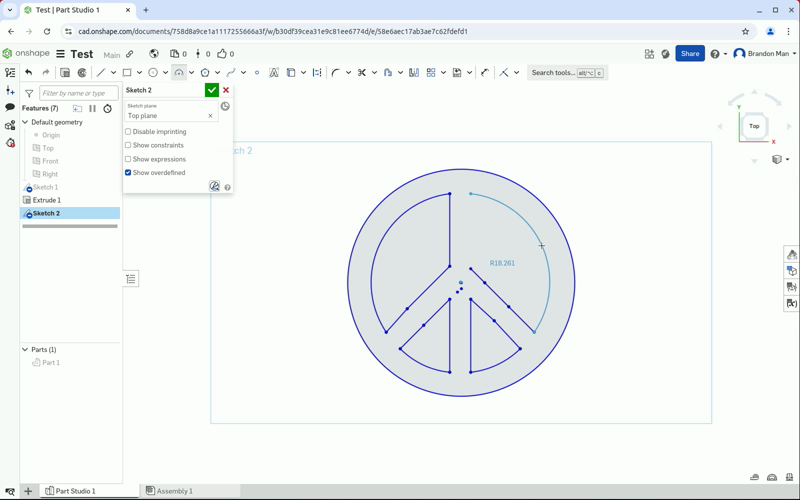
key_up(shift)
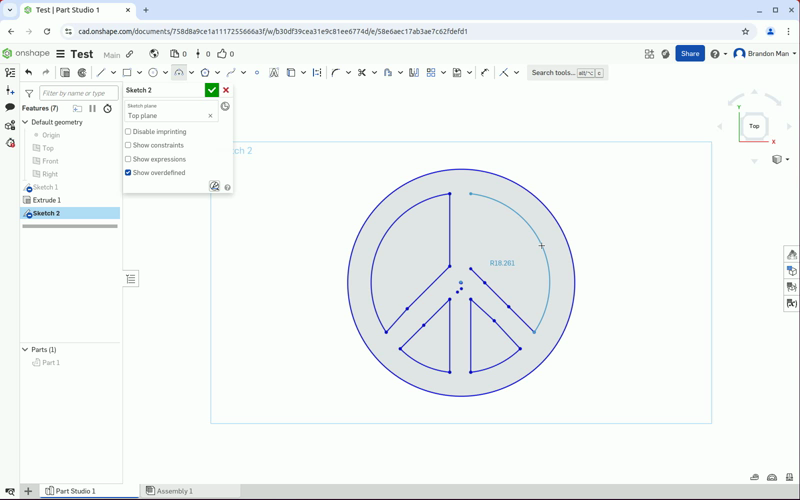
key(esc)
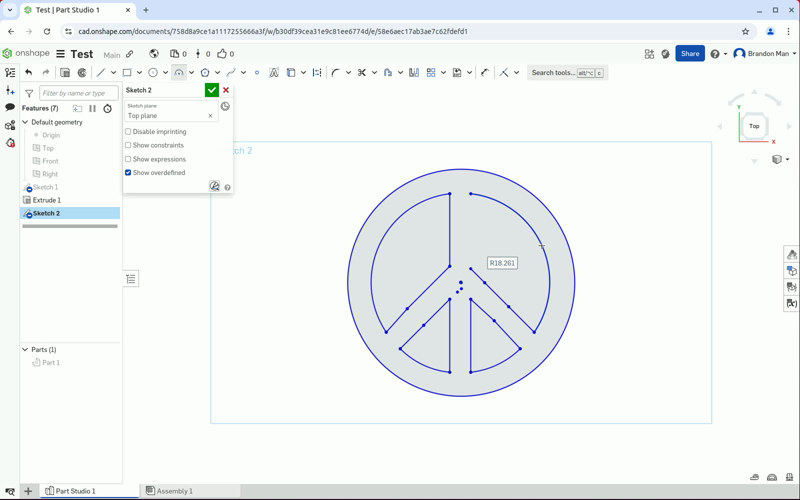
key(l)
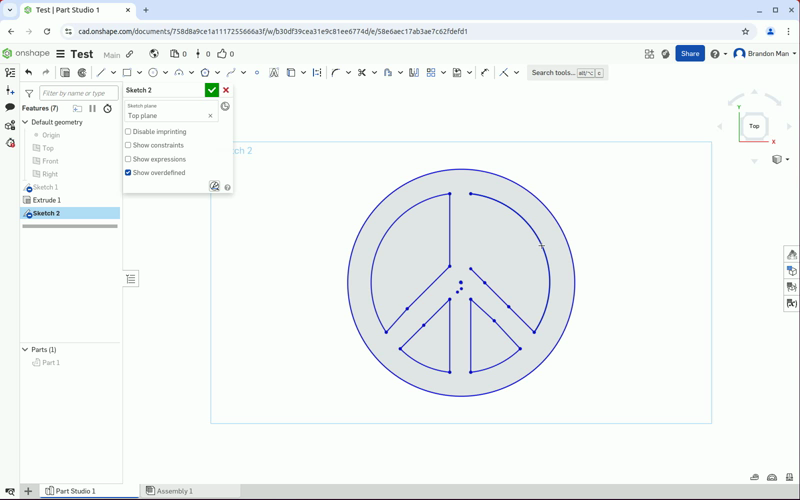
mouse_move(470, 193)
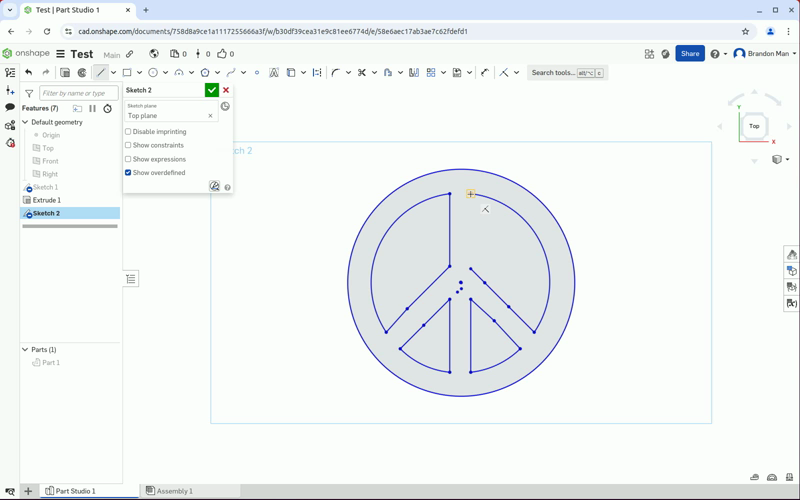
click(470, 193)
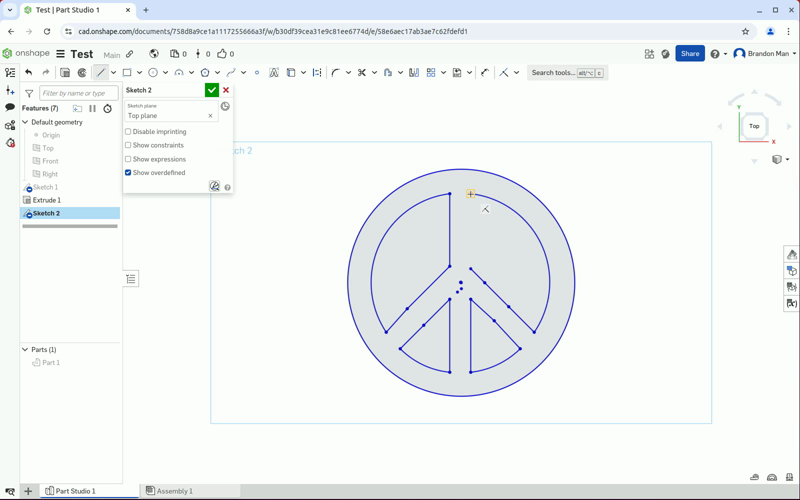
key_down(shift)
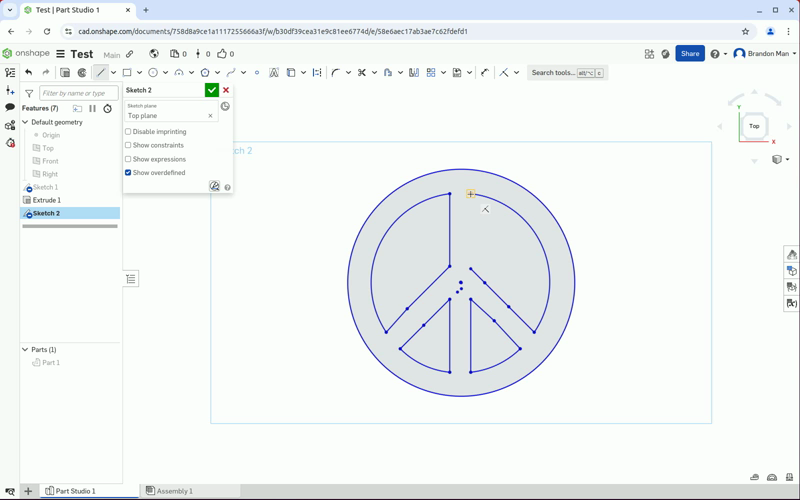
mouse_move(470, 268)
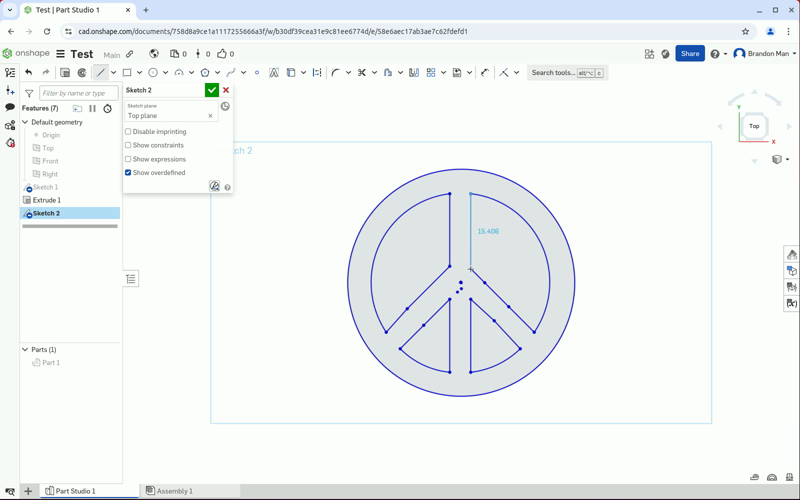
key_up(shift)
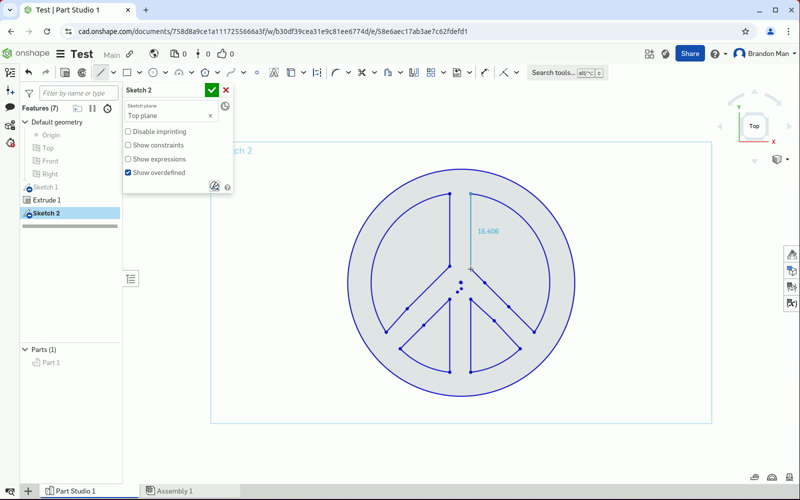
click(470, 268)
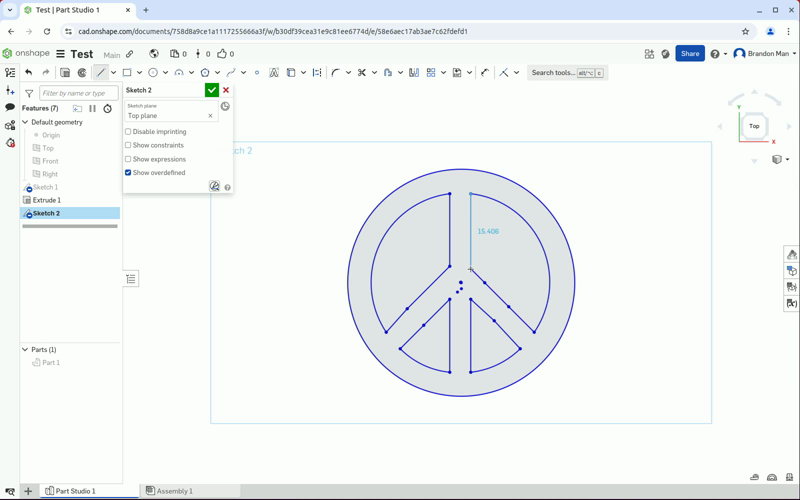
key(esc)
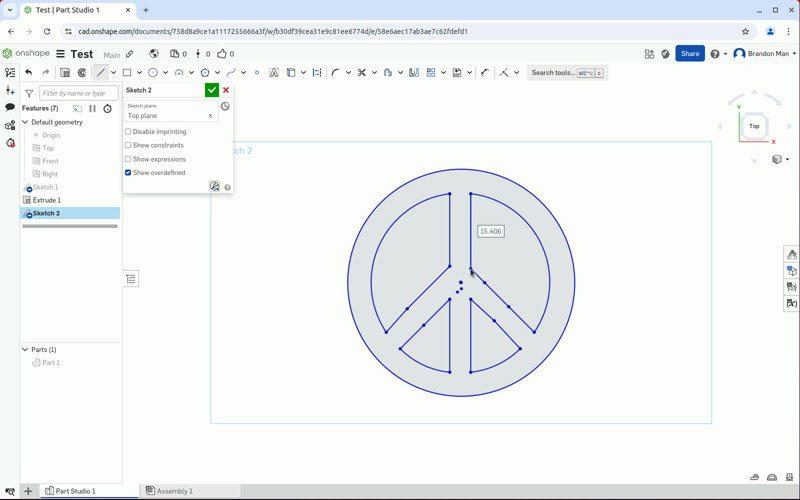
mouse_move(459, 278)
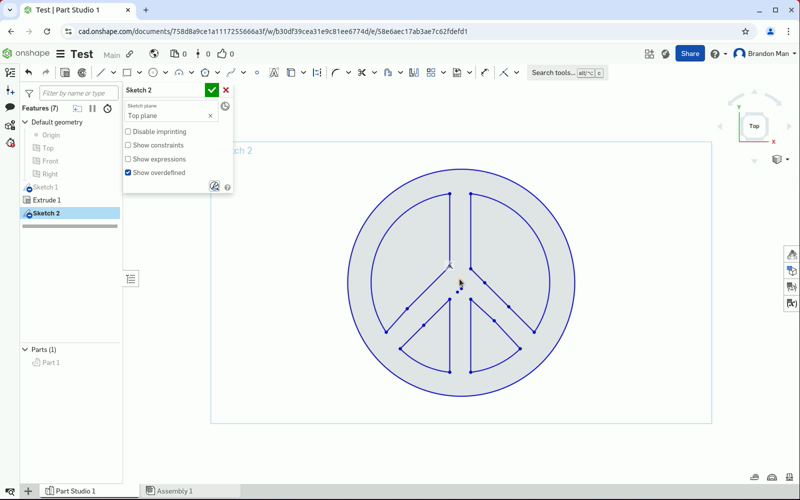
click(459, 278)
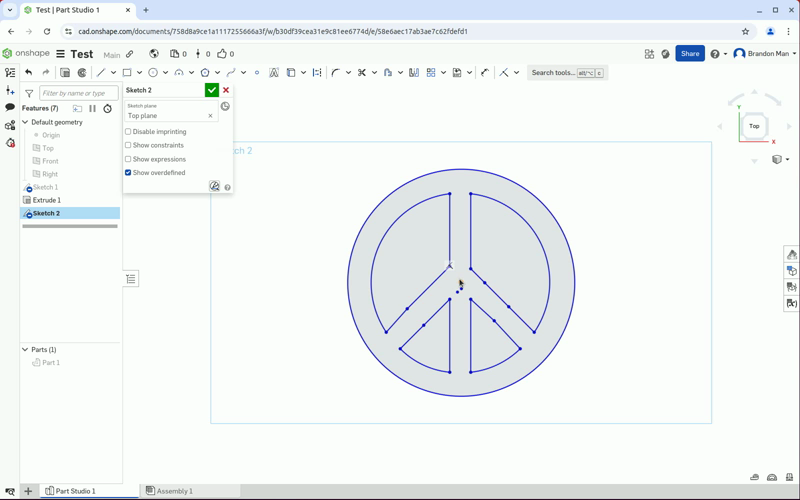
mouse_move(73, 352)
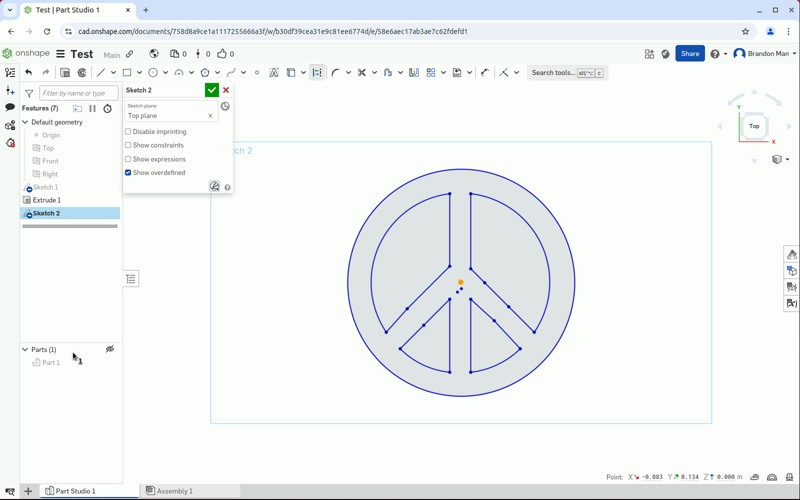
key(shift+y)
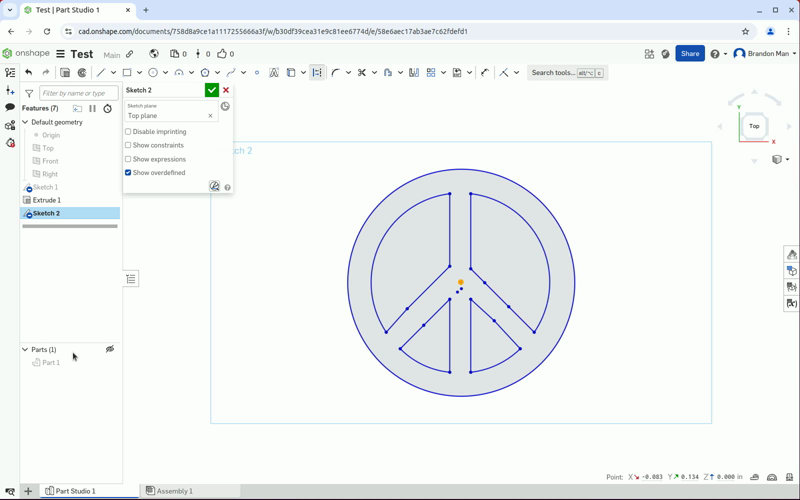
key(shift+e)
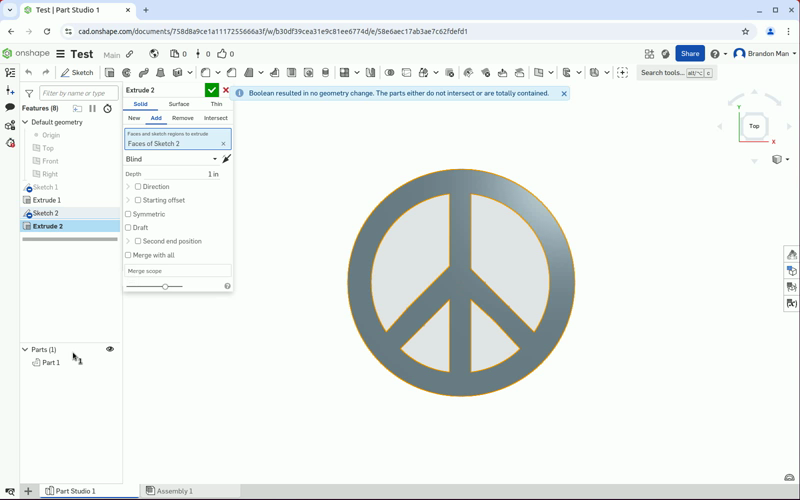
mouse_move(143, 106)
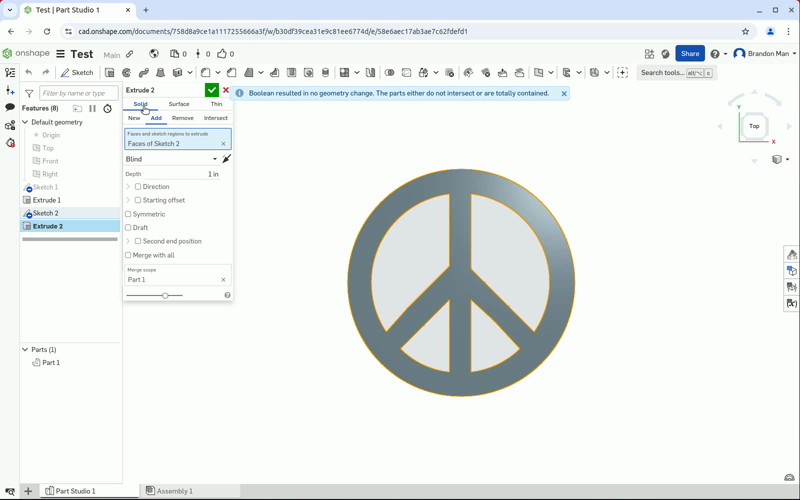
click(143, 106)
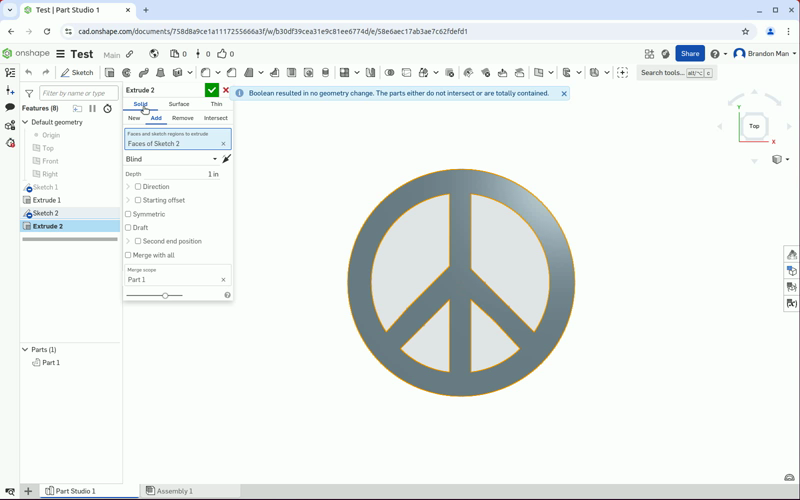
mouse_move(137, 120)
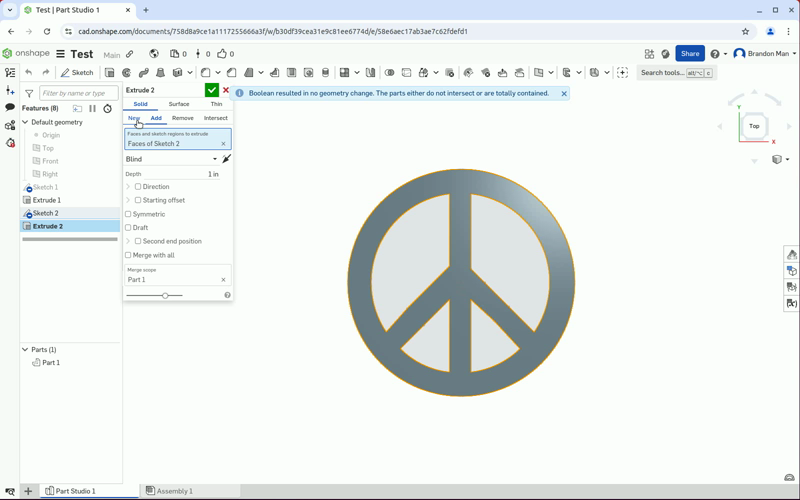
click(137, 120)
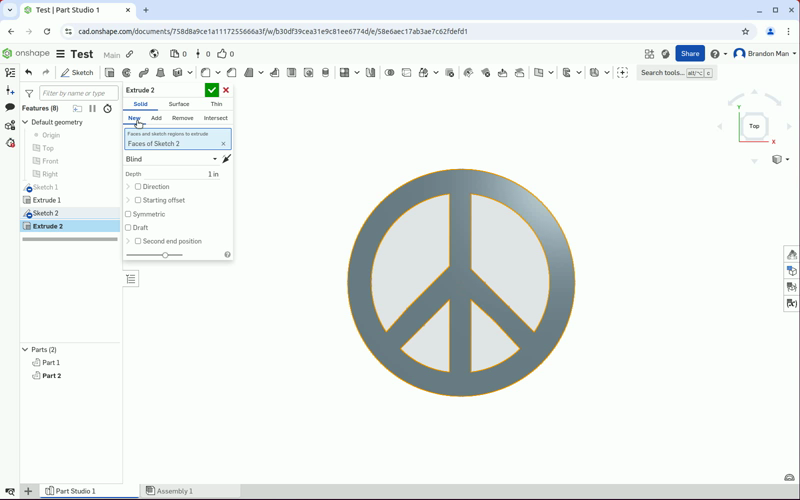
key(tab, 4)
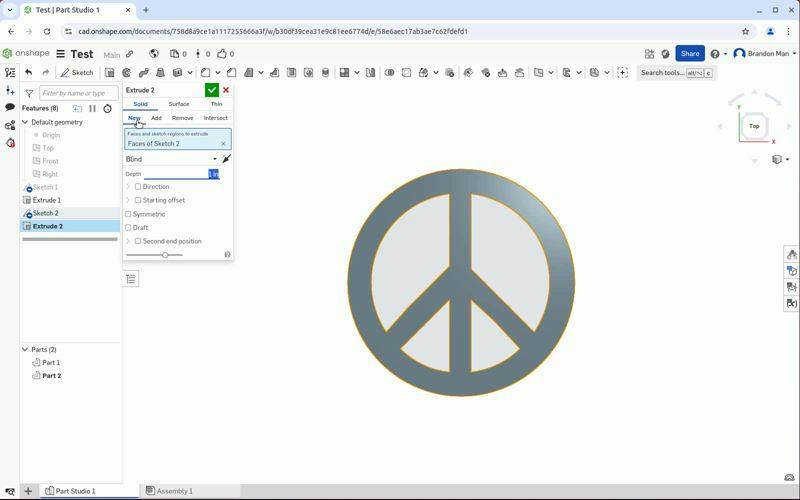
text(1.444)
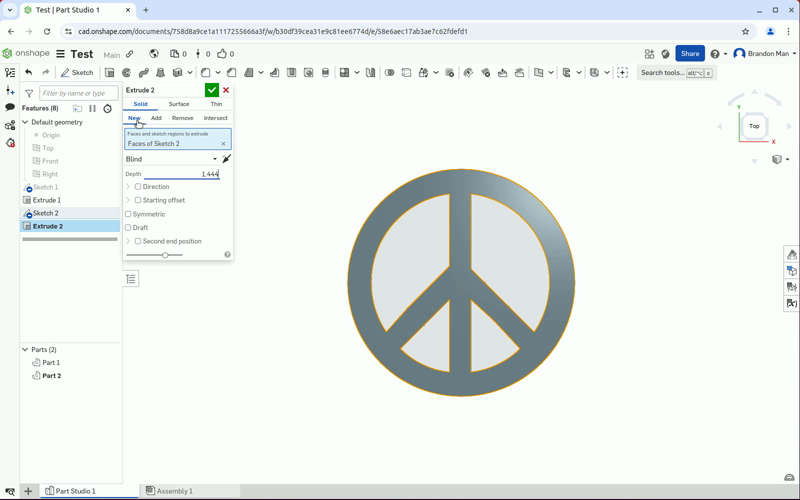
key(enter)
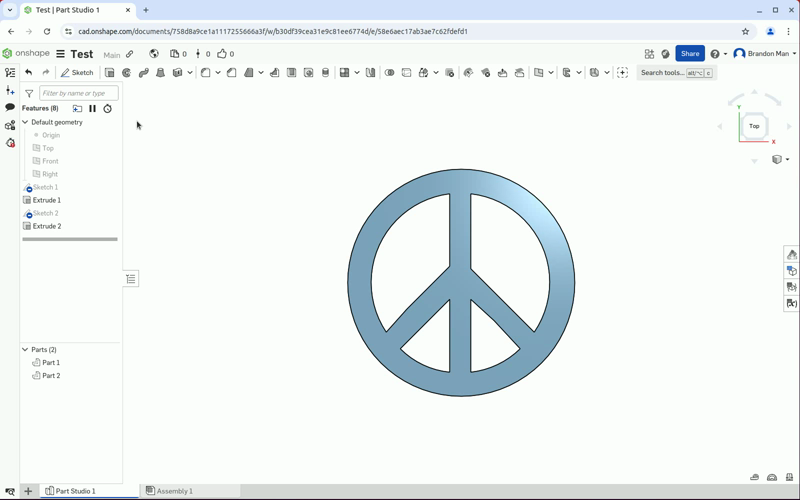
key(shift+h)
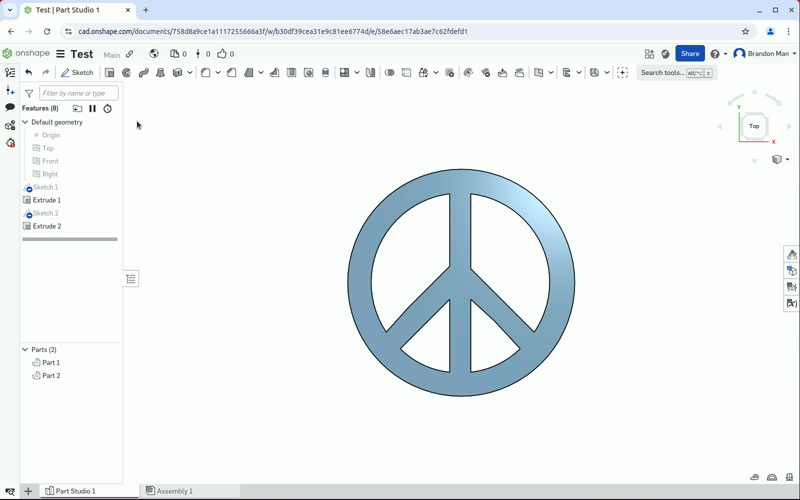
key(shift+h)
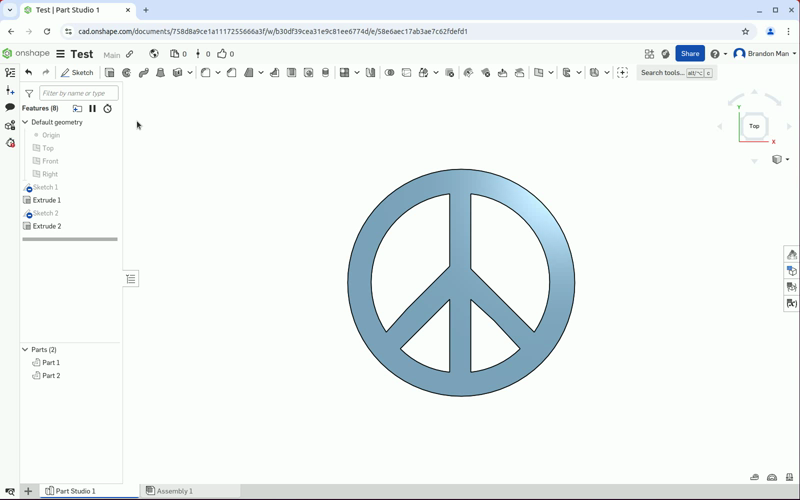
mouse_move(73, 189)
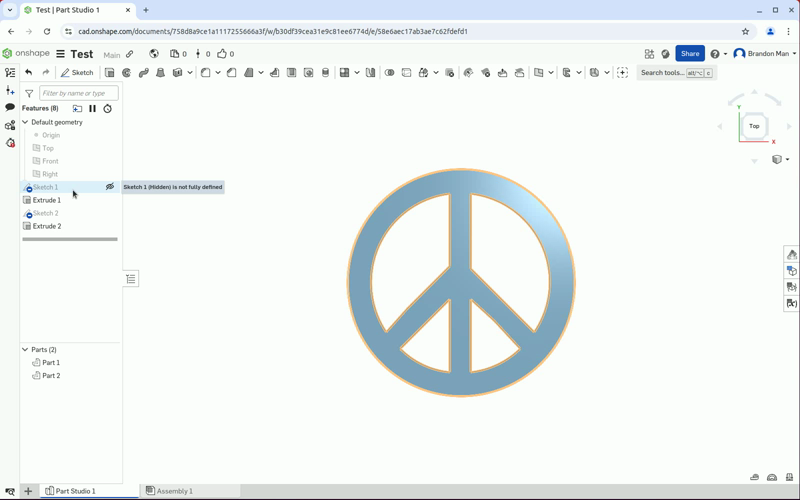
click(73, 189)
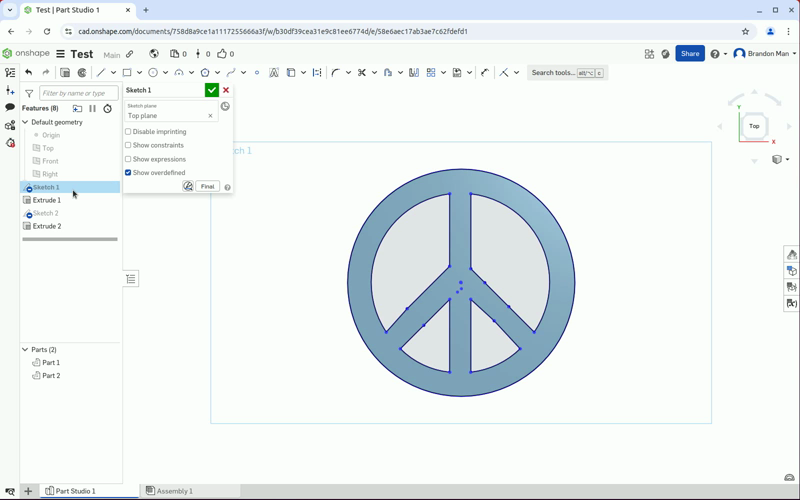
mouse_move(229, 92)
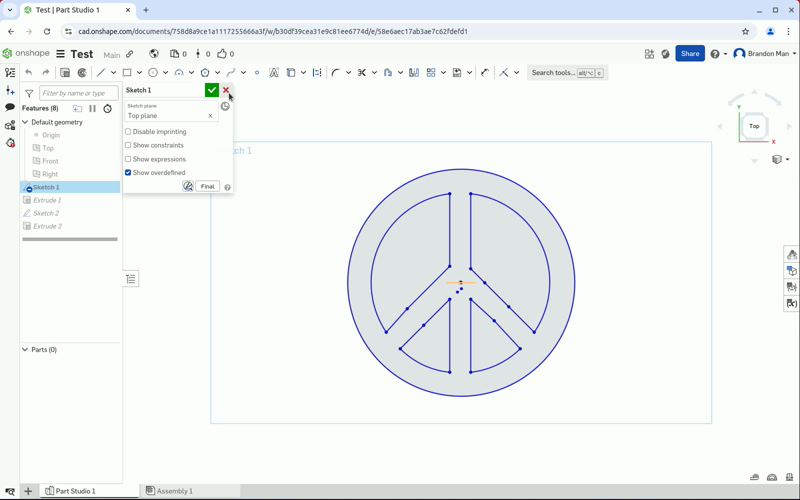
click(229, 92)
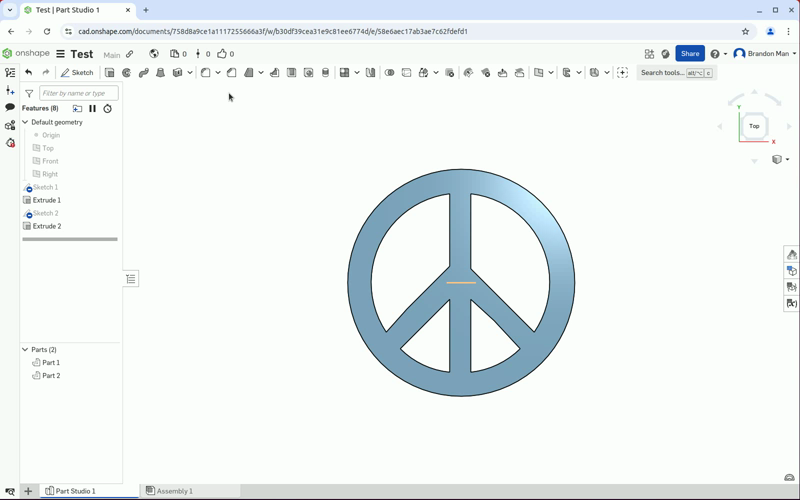
mouse_move(541, 75)
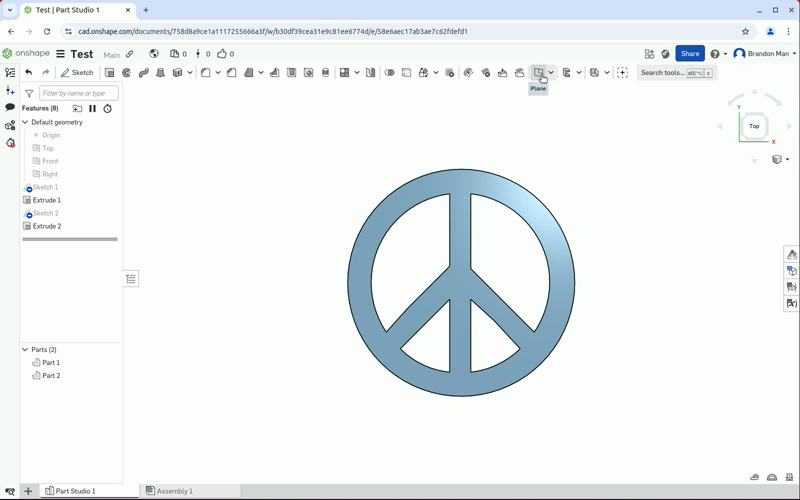
click(541, 75)
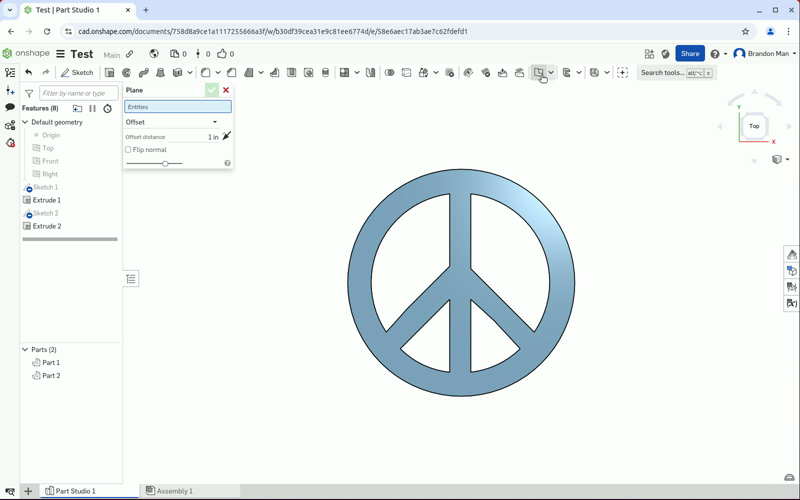
mouse_move(73, 150)
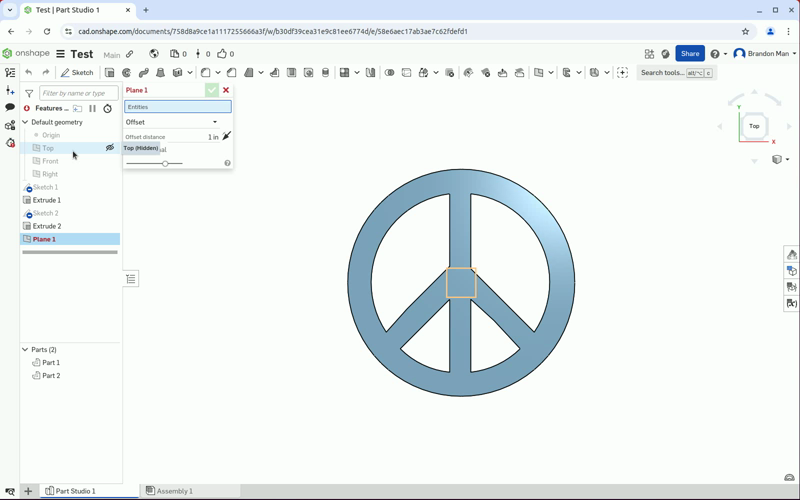
click(73, 150)
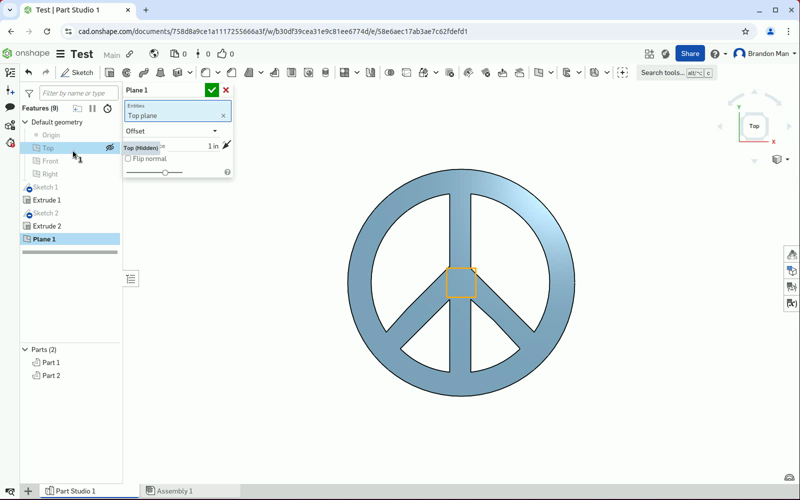
key(tab, 2)
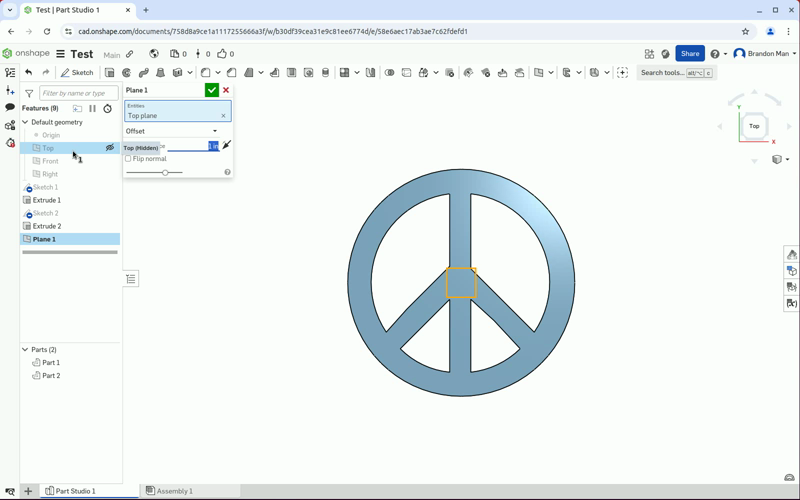
text(1.448)
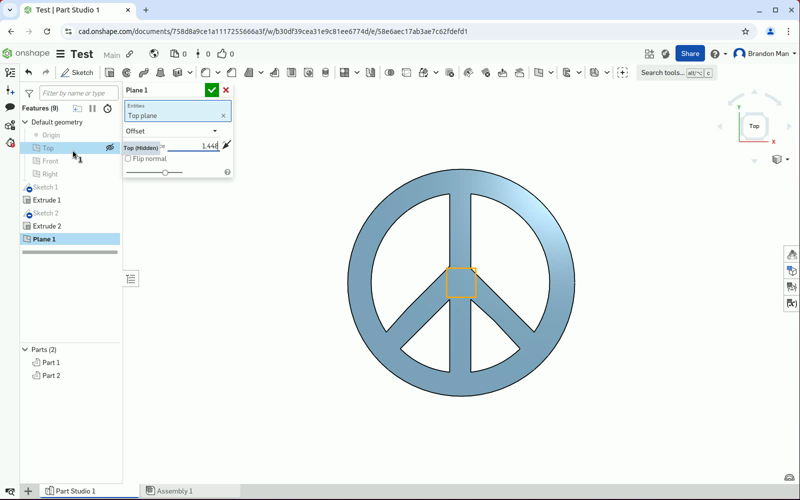
key(enter, 2)
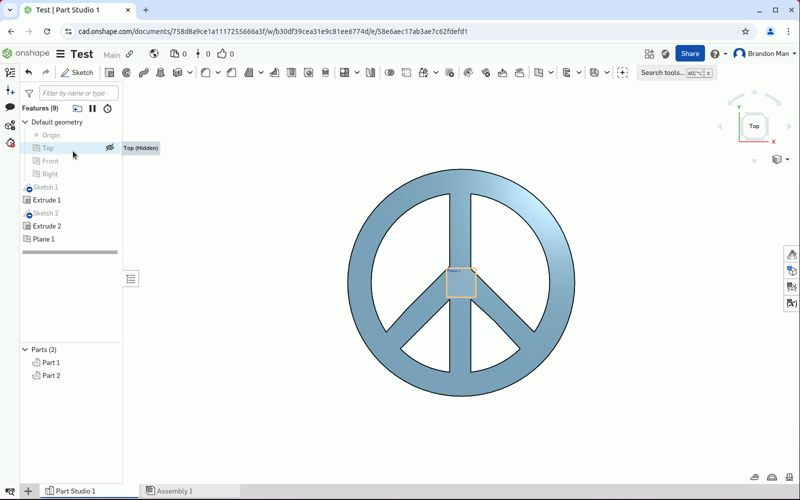
key(shift+s)
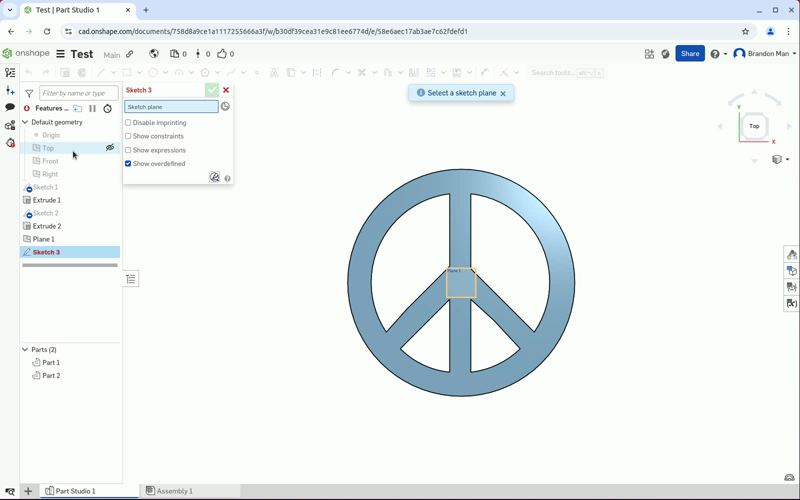
mouse_move(73, 241)
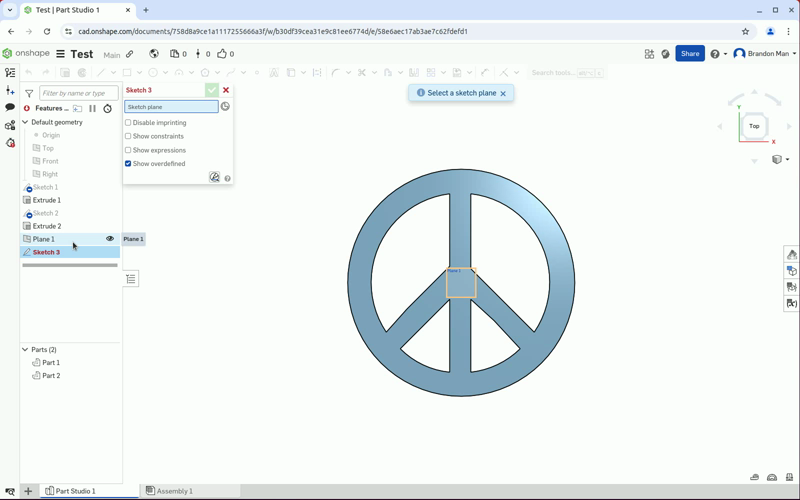
click(73, 241)
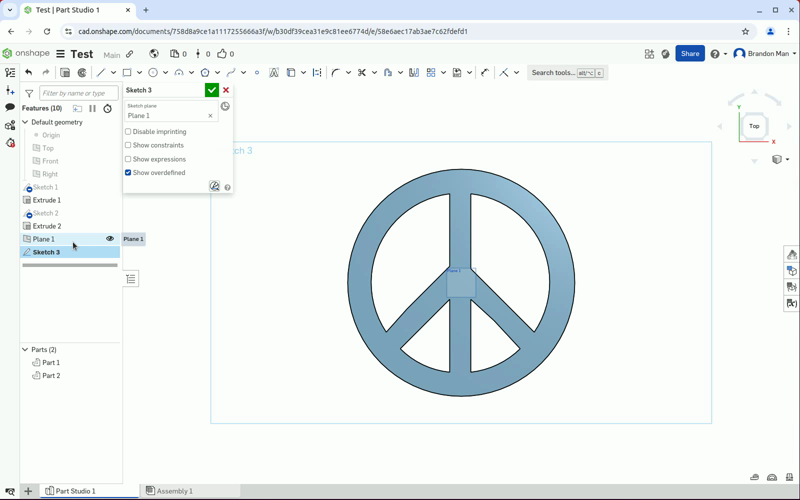
mouse_move(73, 352)
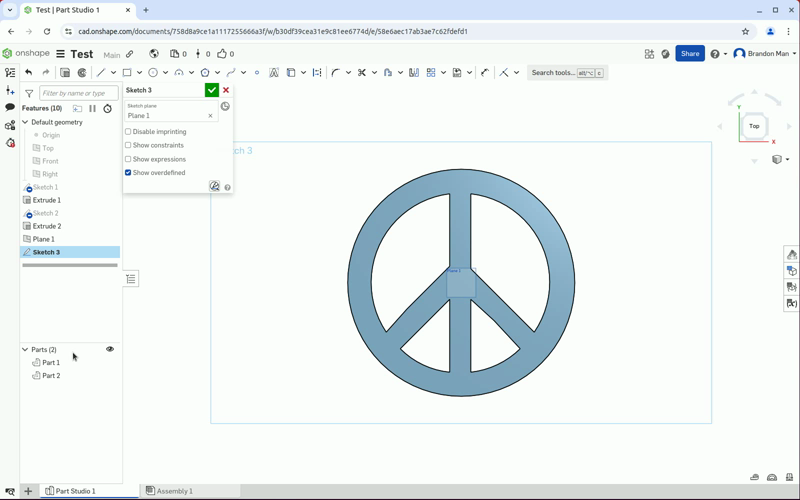
key(y)
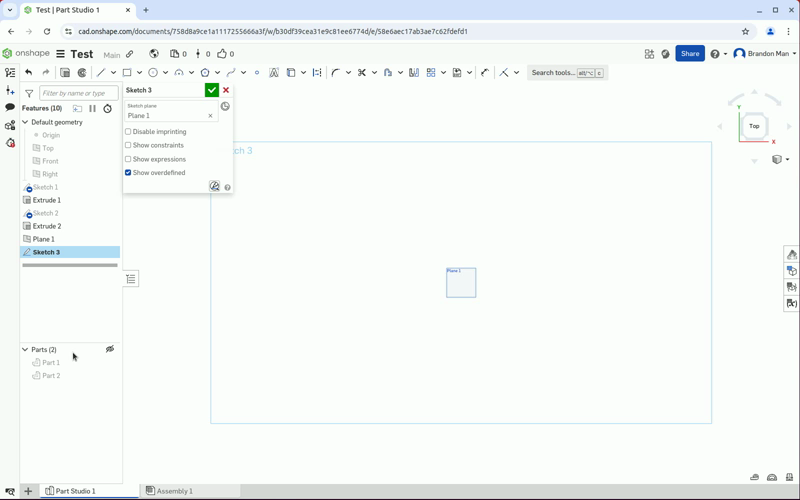
key(c)
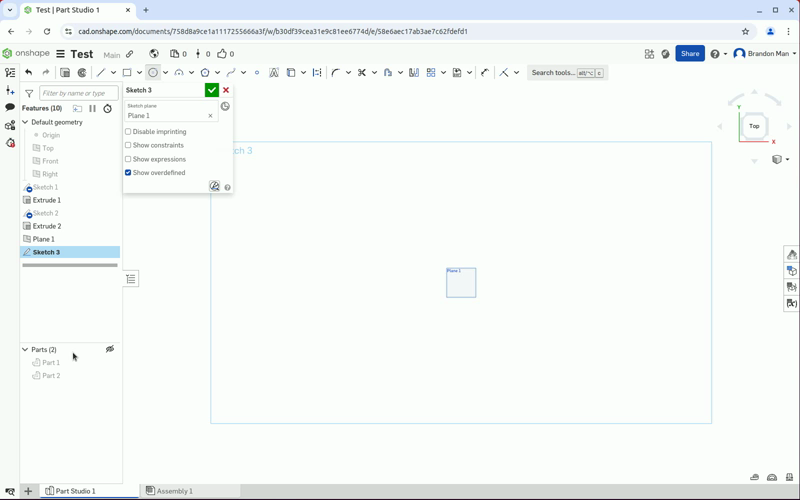
key_down(shift)
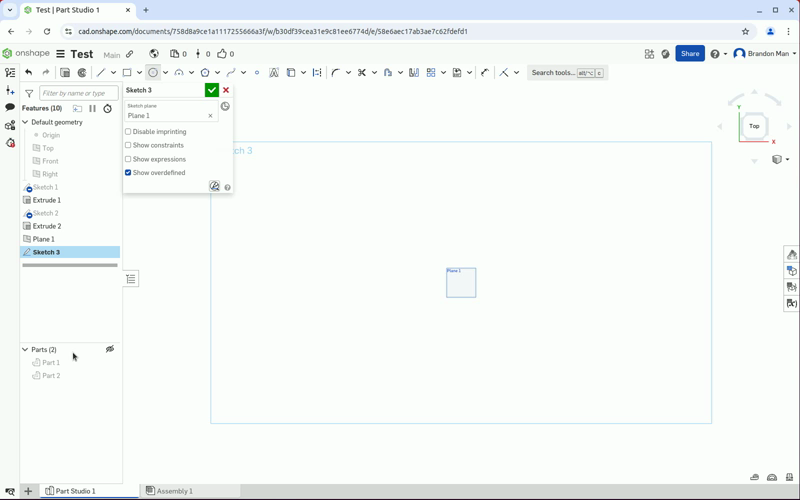
mouse_move(461, 182)
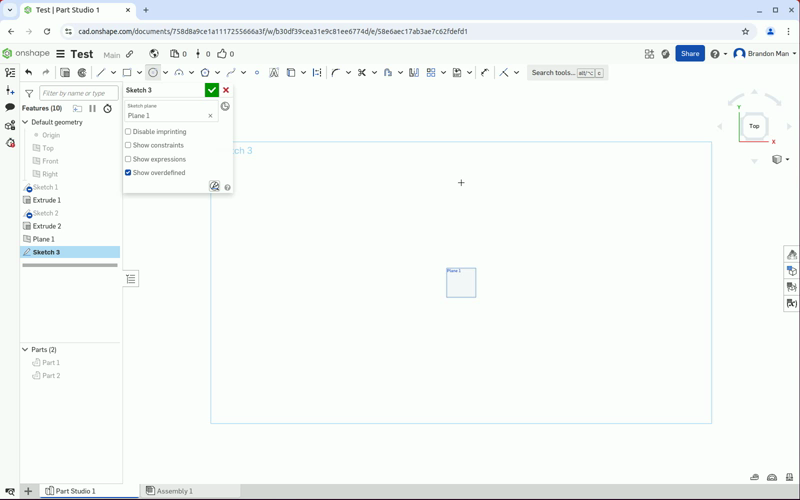
click(461, 182)
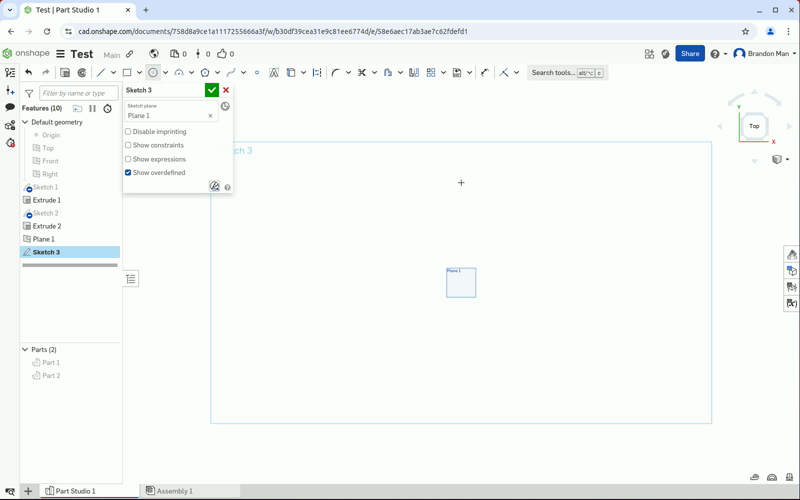
key_up(shift)
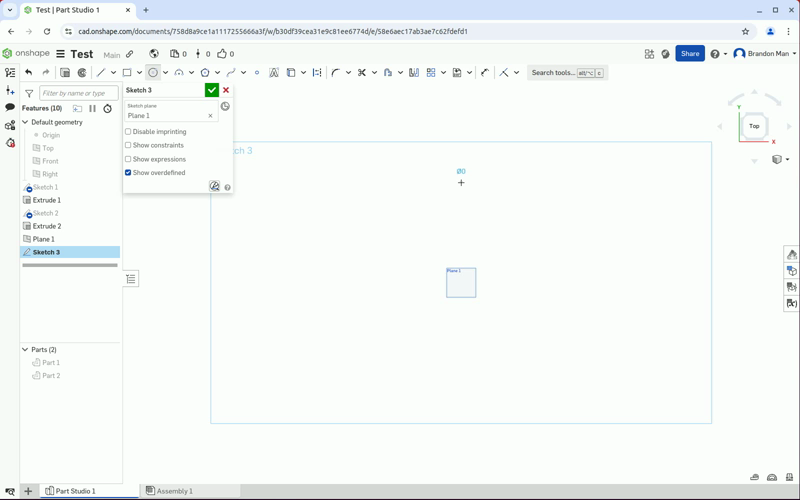
mouse_move(468, 182)
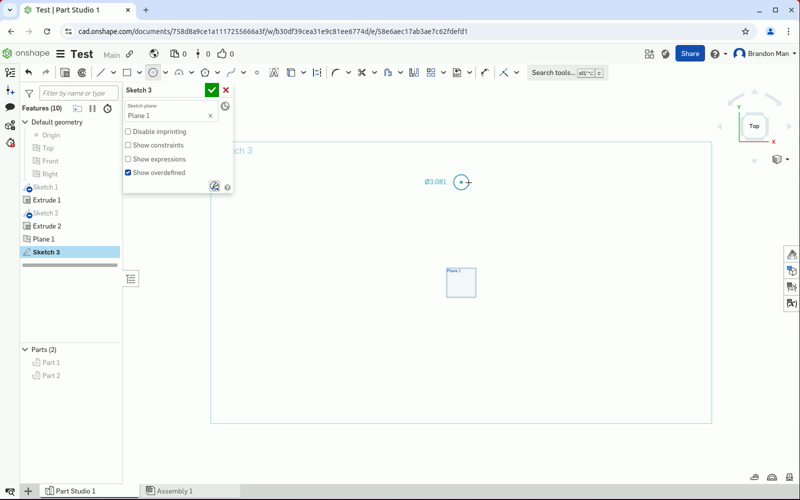
click(468, 182)
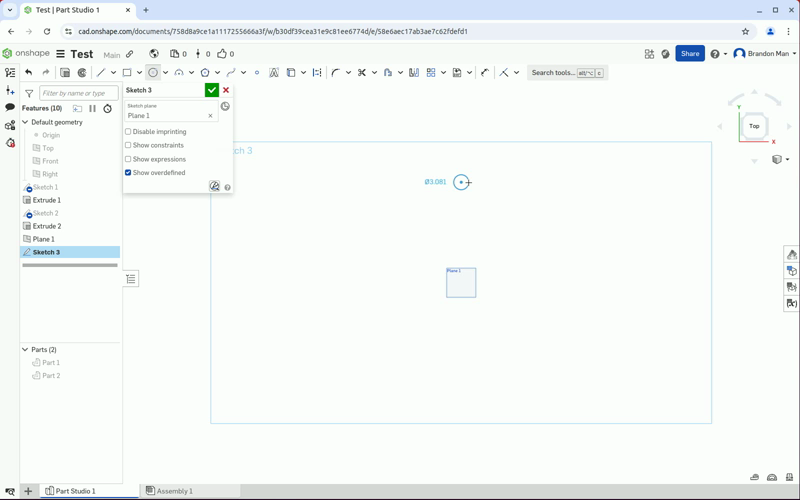
key(esc)
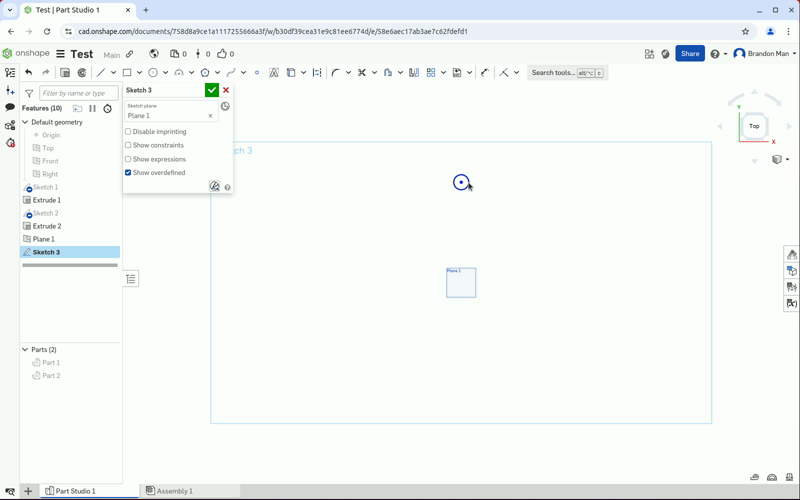
mouse_move(455, 180)
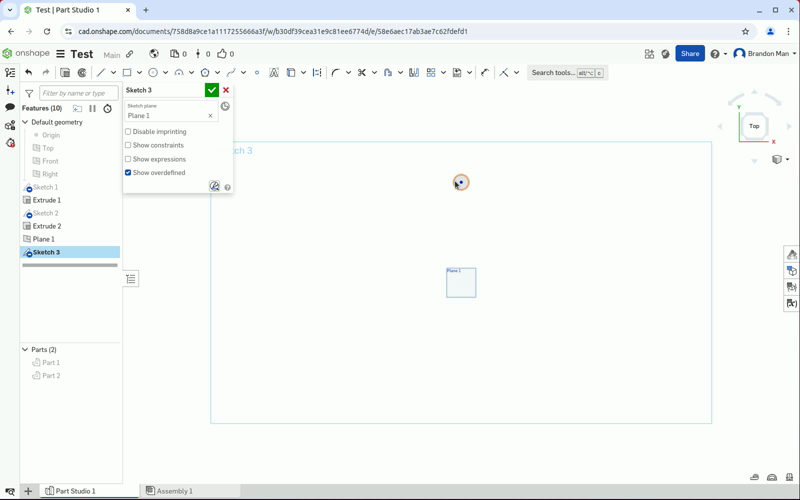
scroll(6)
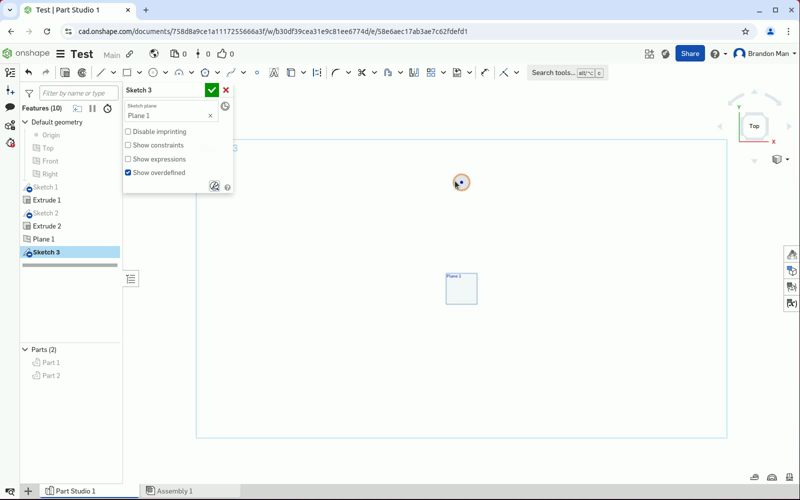
scroll(6)
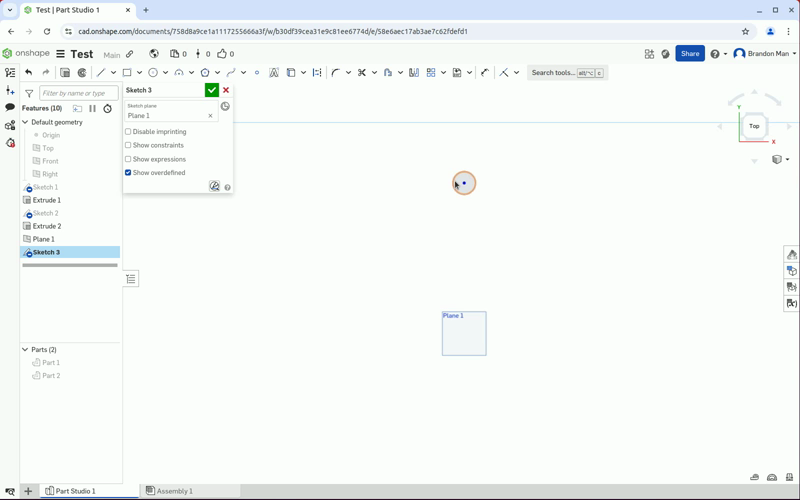
scroll(6)
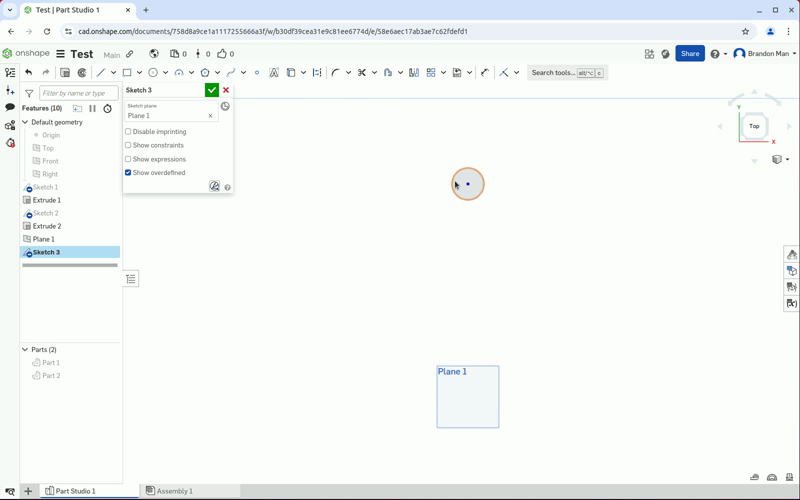
scroll(6)
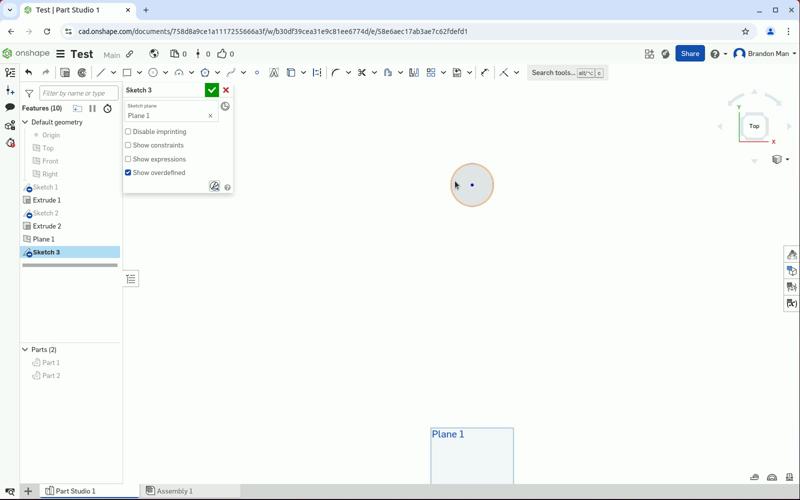
scroll(6)
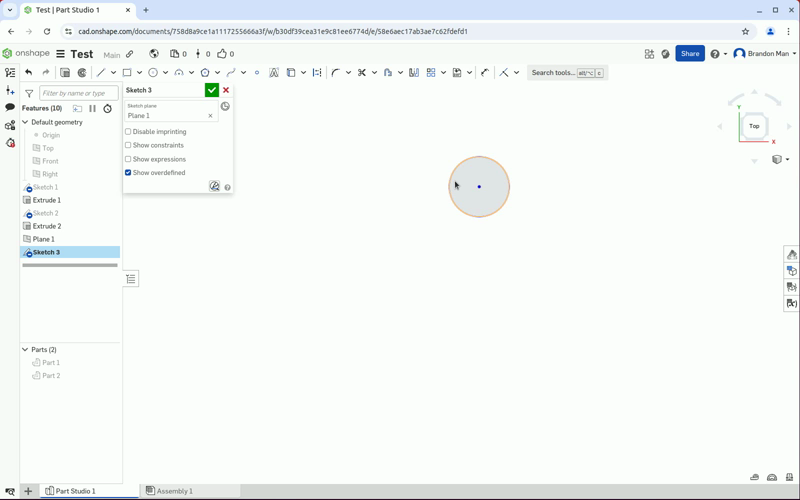
scroll(6)
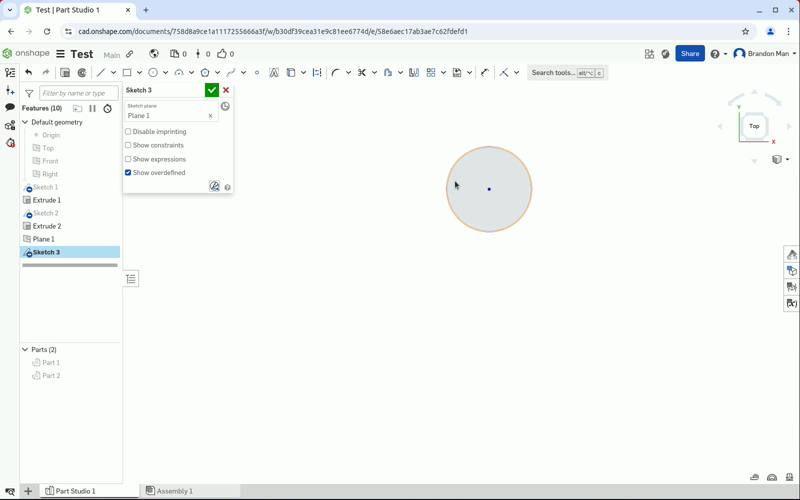
scroll(6)
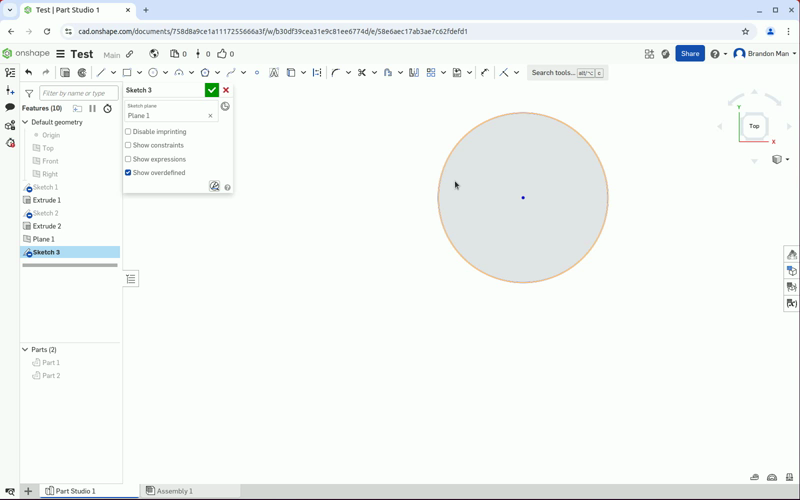
click(455, 180)
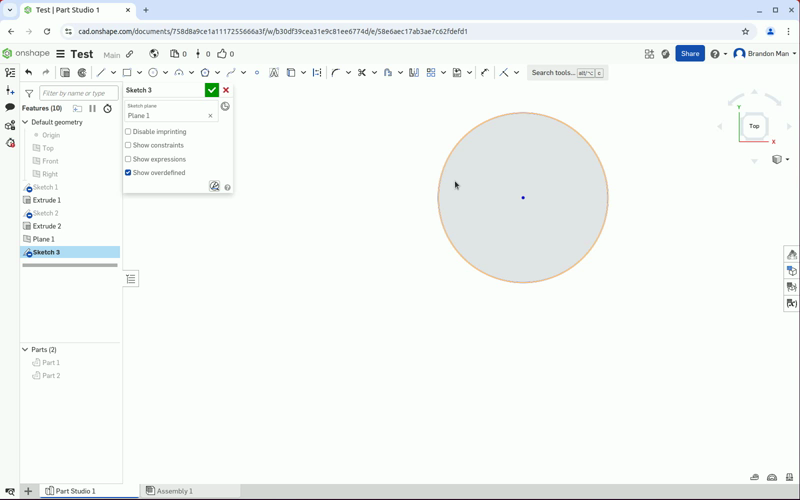
scroll(-6)
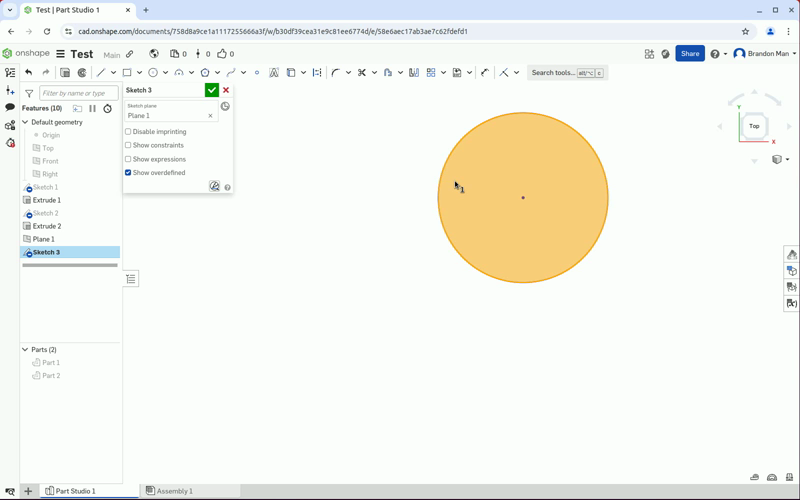
scroll(-6)
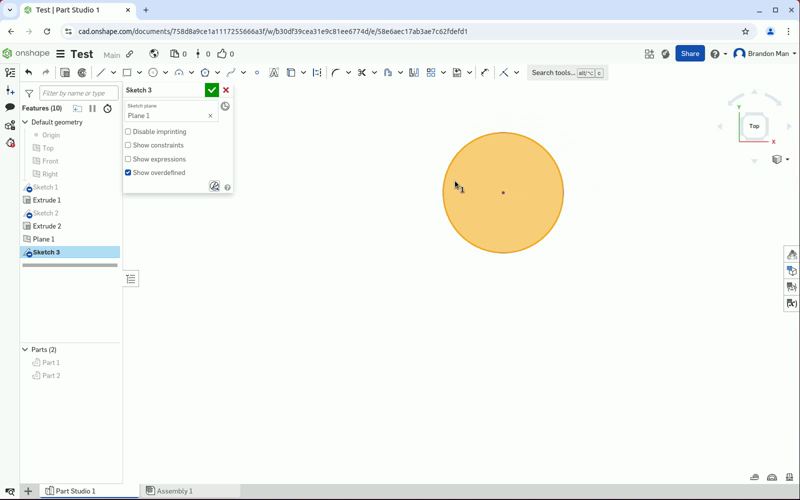
scroll(-6)
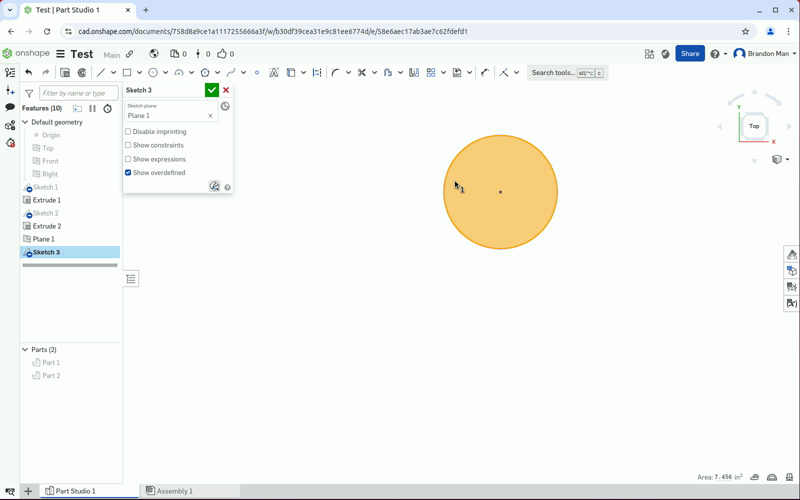
scroll(-6)
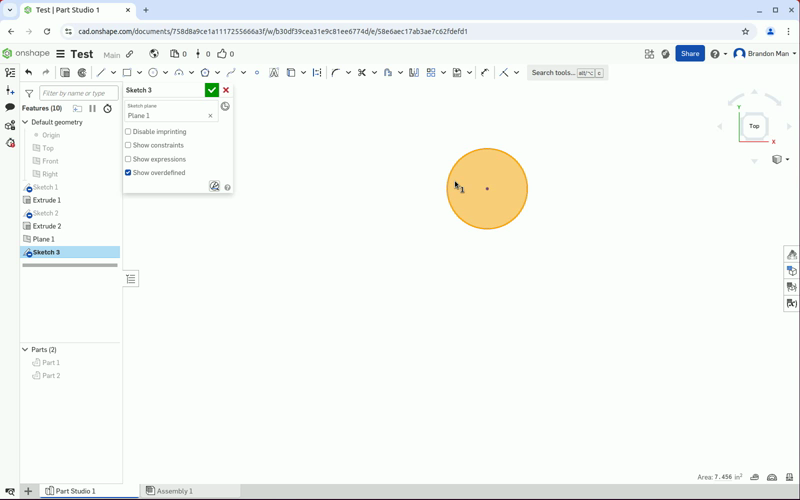
scroll(-6)
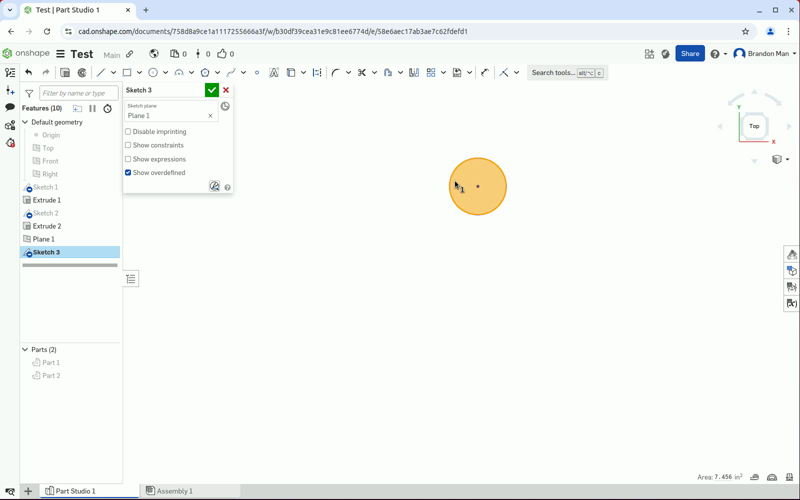
scroll(-6)
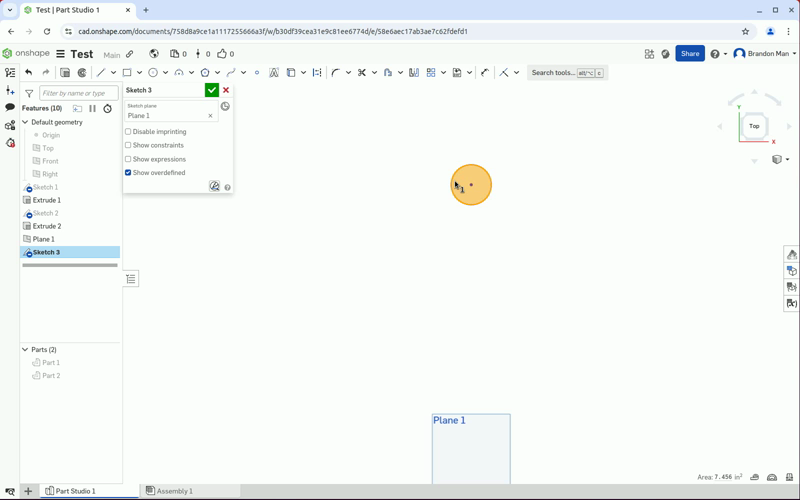
scroll(-6)
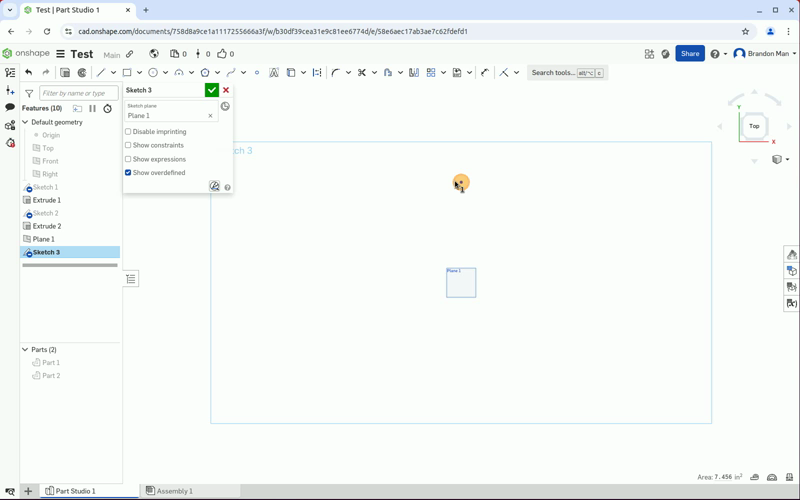
mouse_move(73, 352)
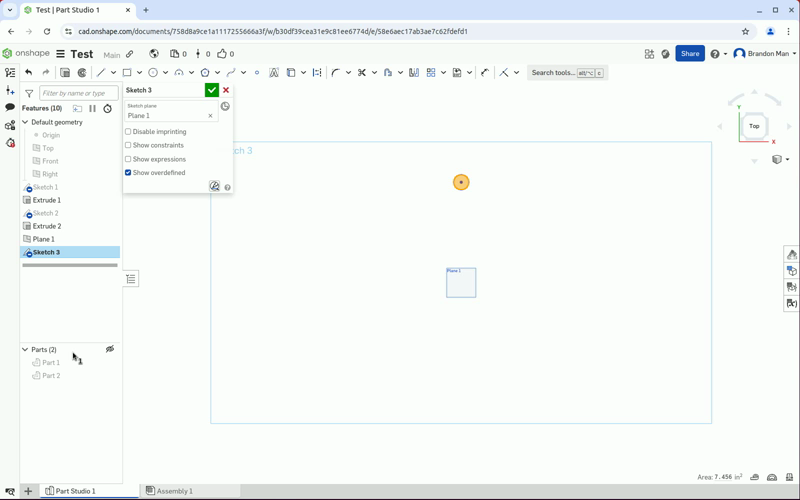
key(shift+y)
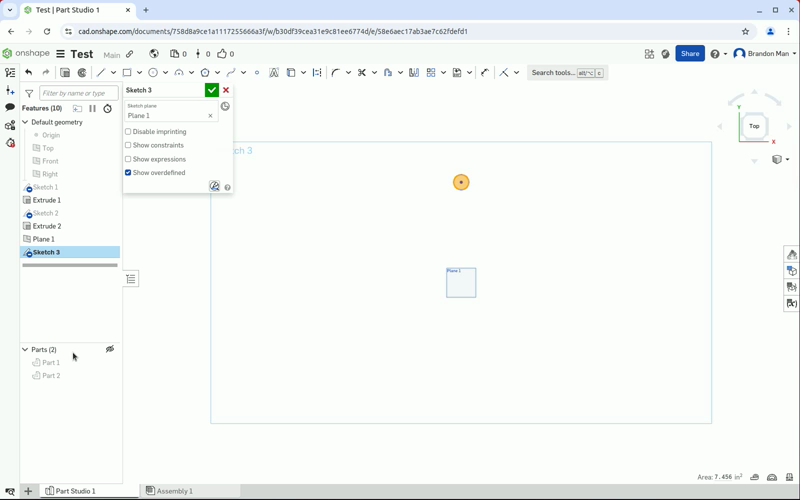
key(shift+e)
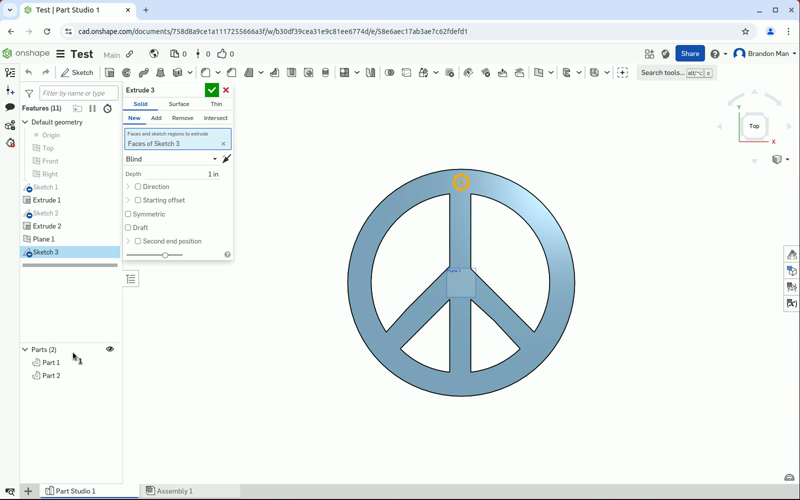
mouse_move(143, 106)
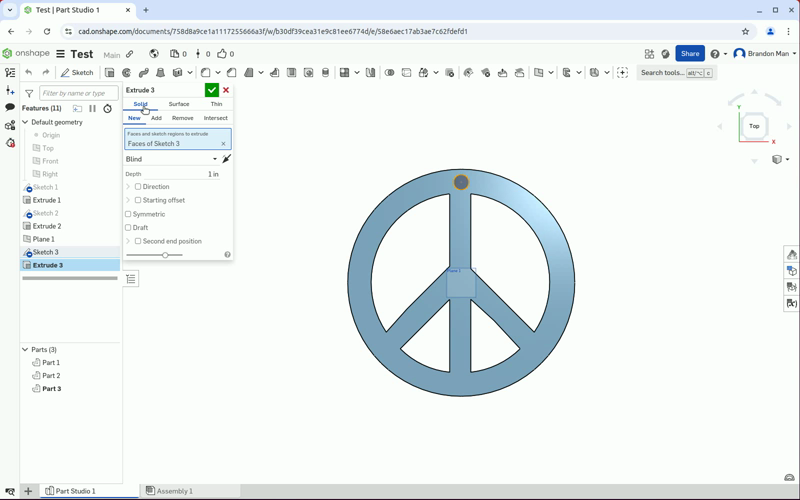
click(143, 106)
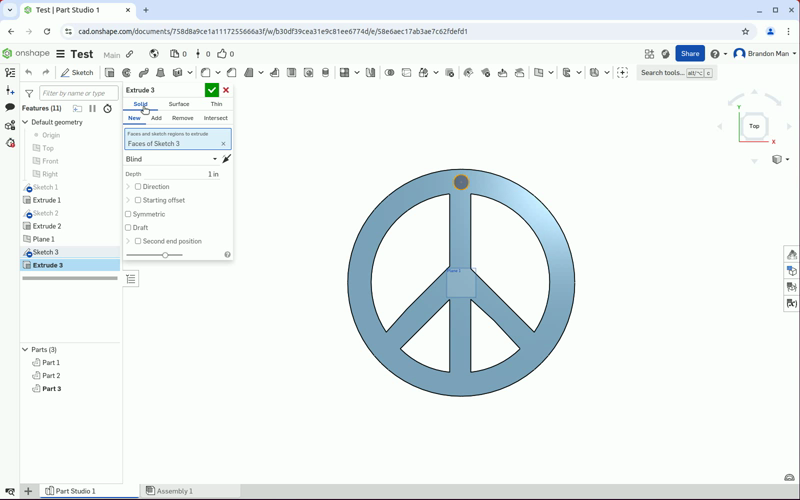
mouse_move(186, 120)
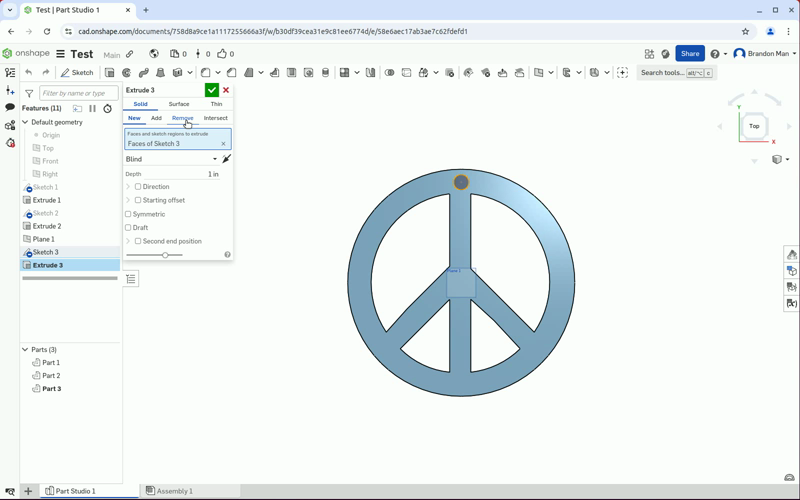
click(186, 120)
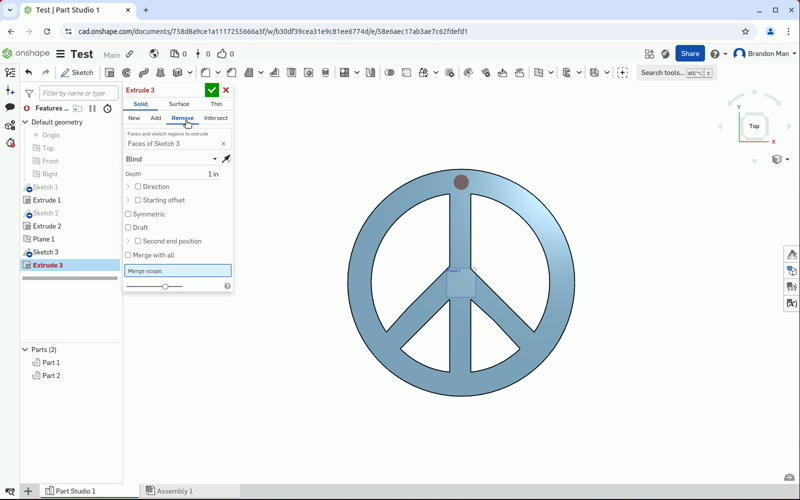
key(tab, 4)
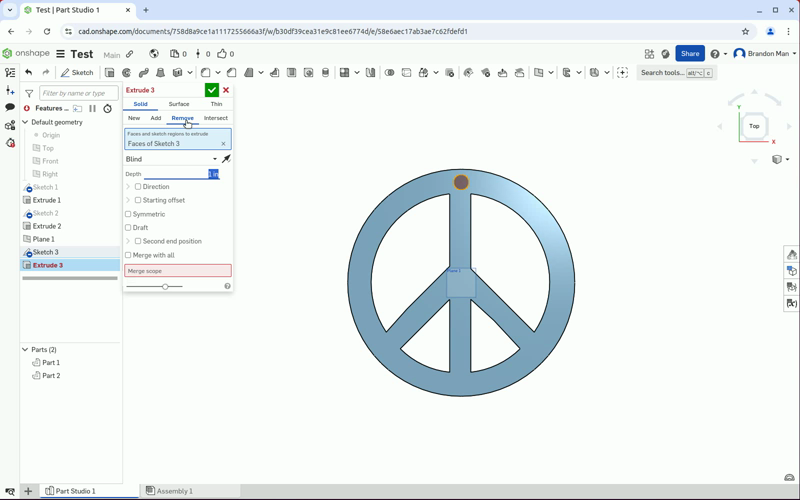
text(11.554)
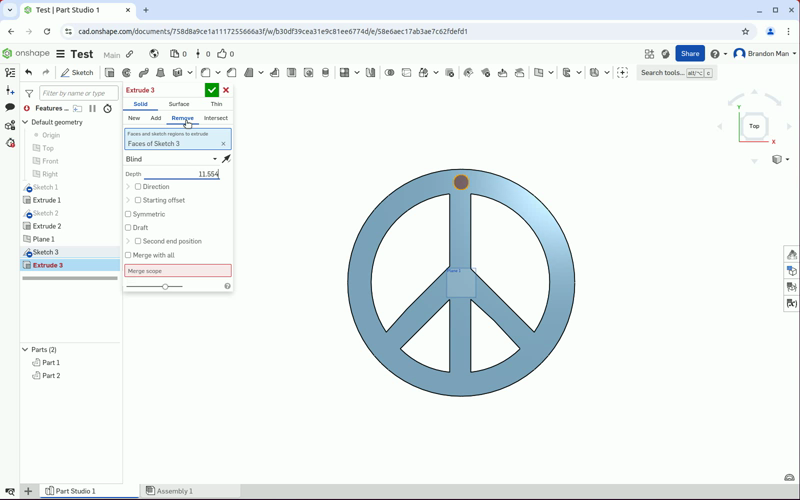
key(tab, 6)
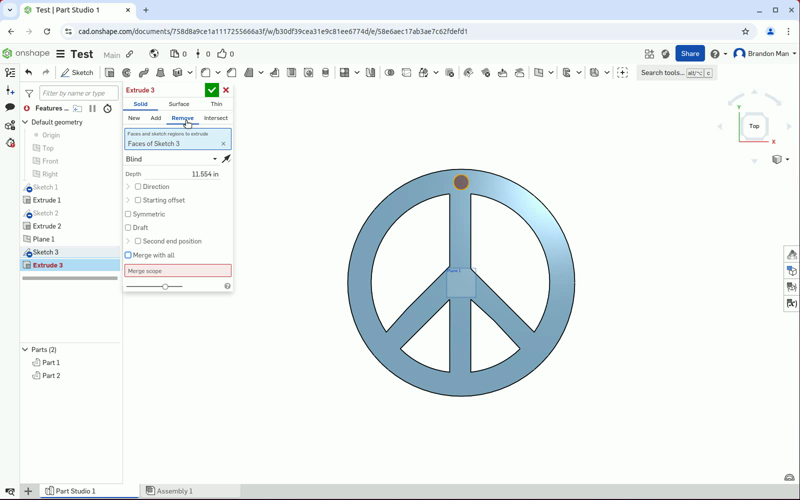
key(space)
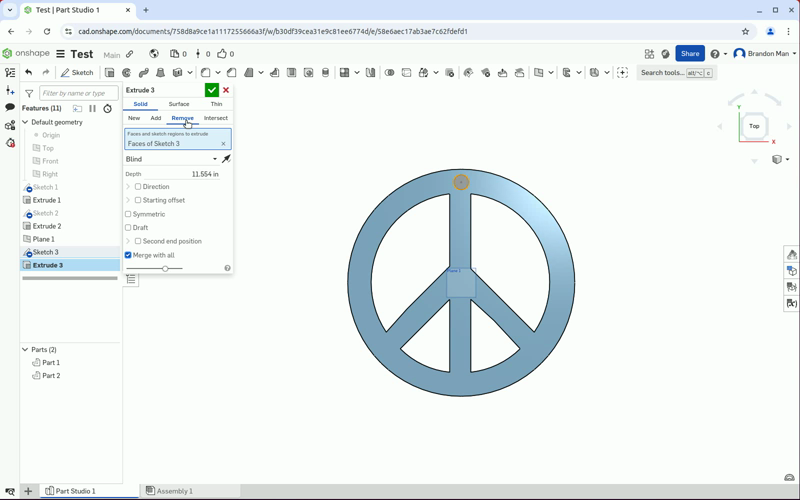
key(enter)
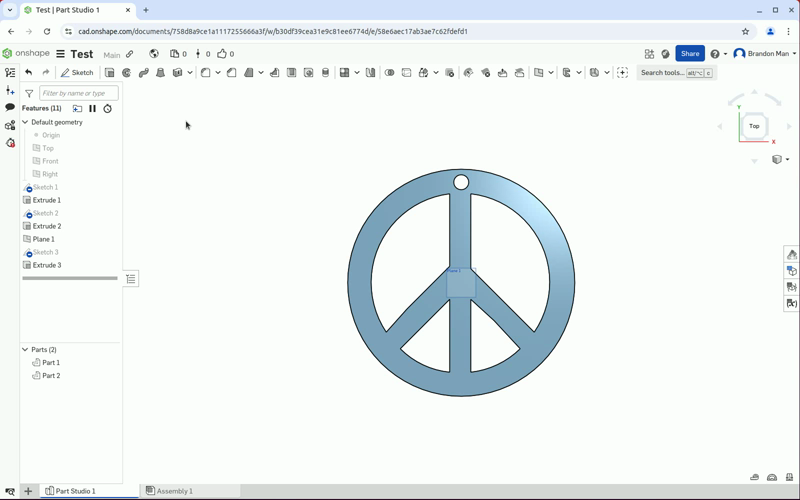
key(shift+h)
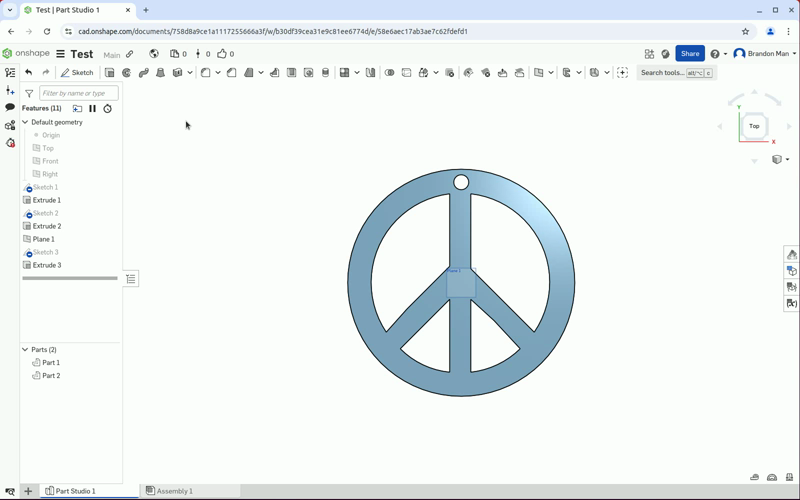
key(shift+h)
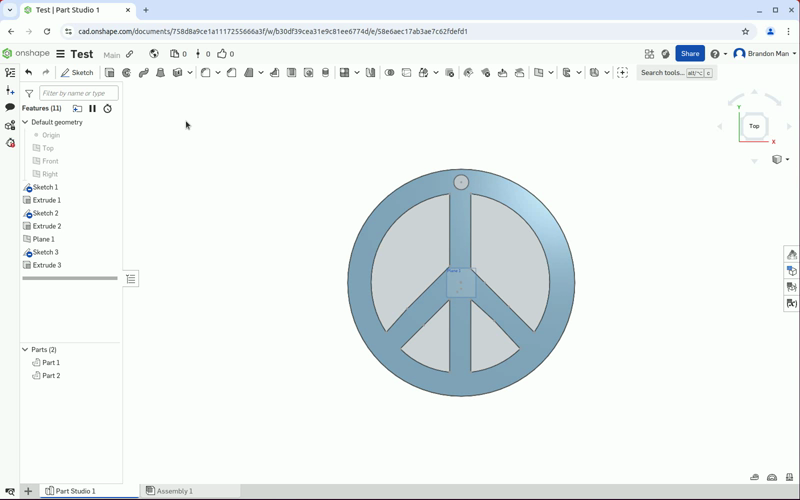
key(shift+7)
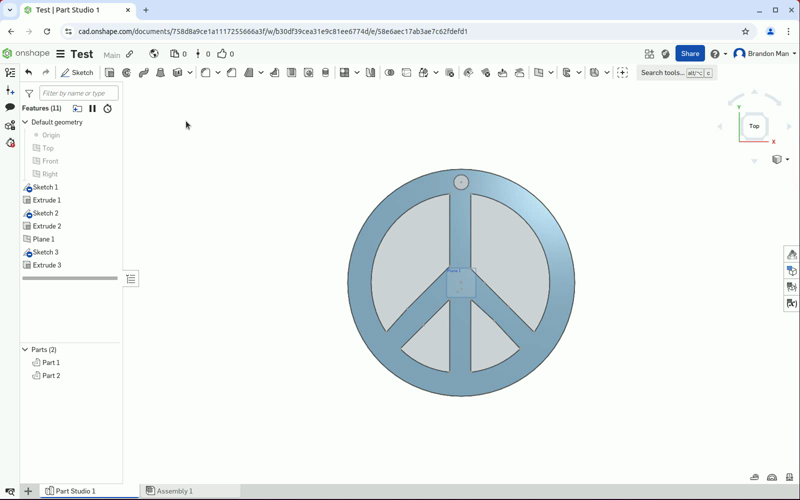
key(up, 3)
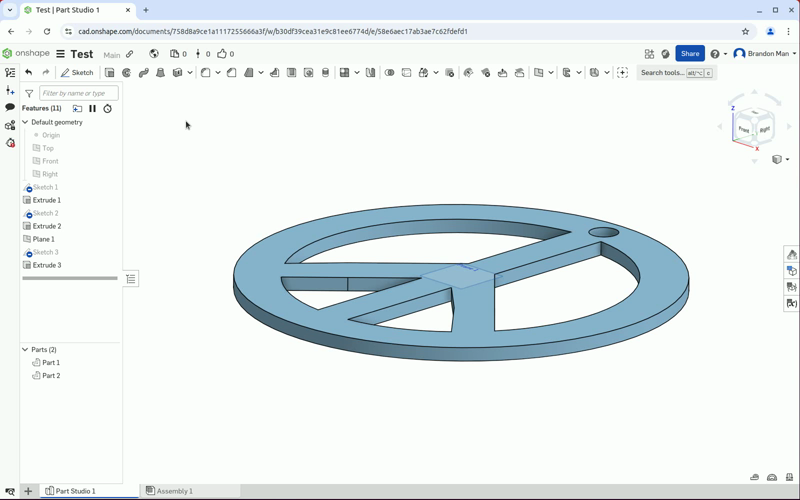
key(left, 3)
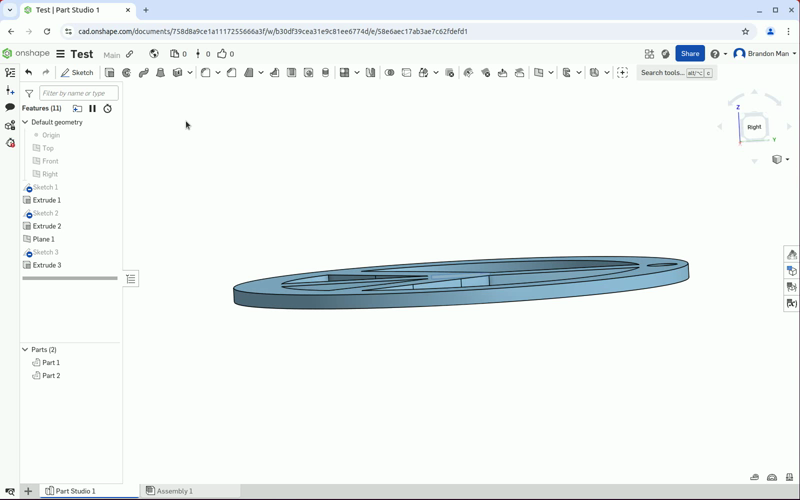
key(right, 3)
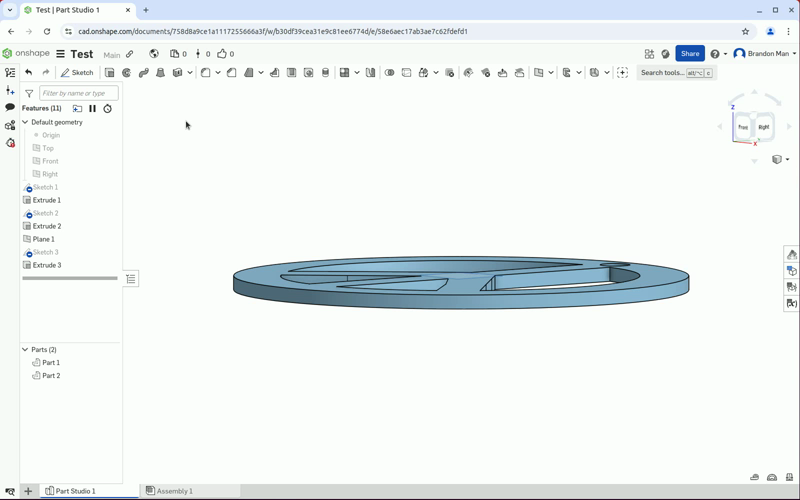
key(down, 3)
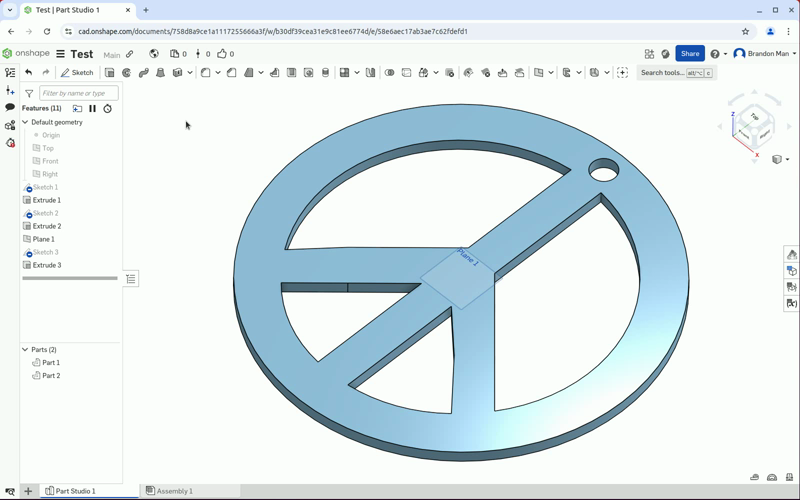
mouse_move(73, 189)
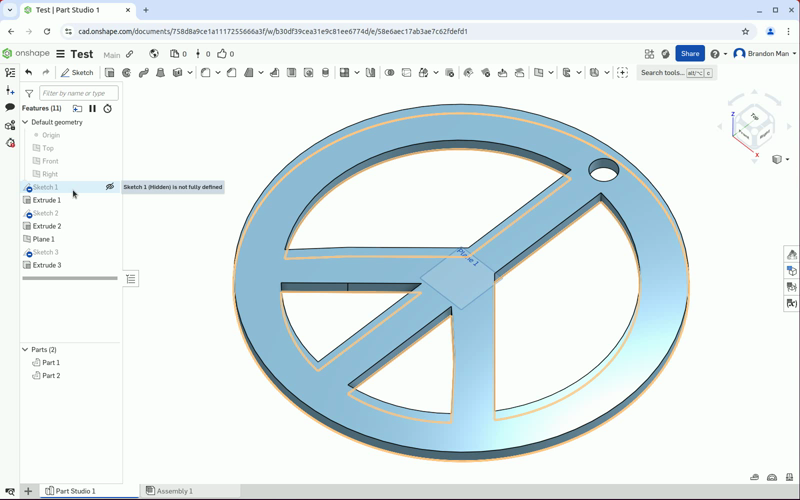
click(73, 189)